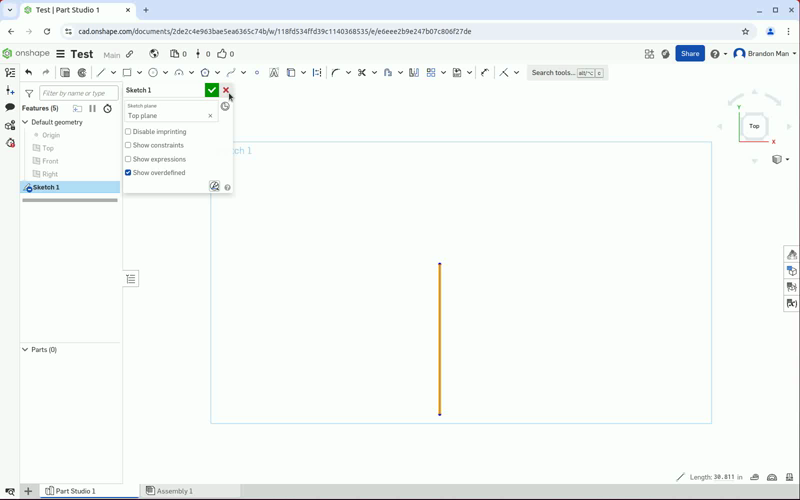
key(shift+h)
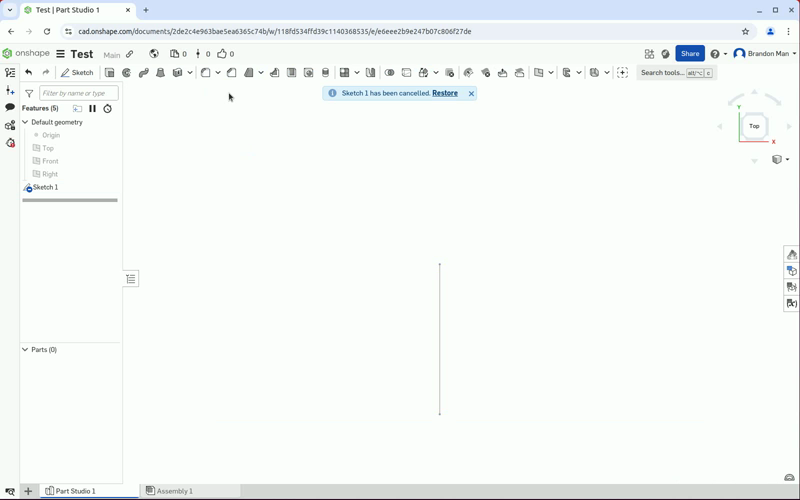
key(shift+s)
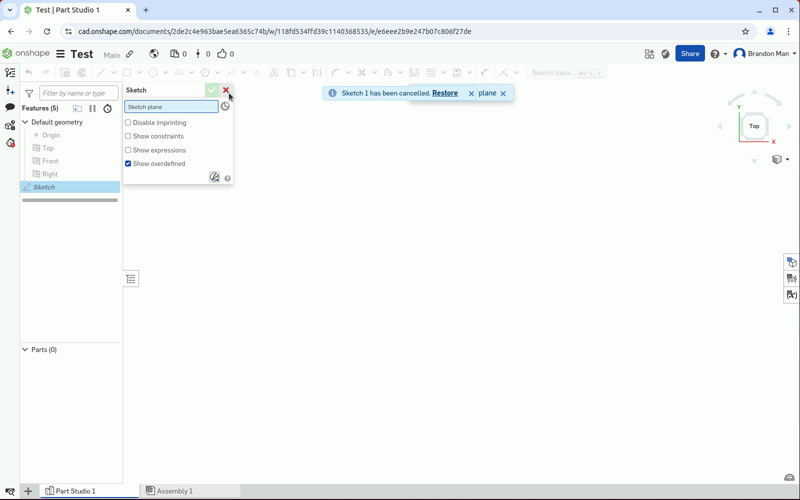
mouse_move(73, 150)
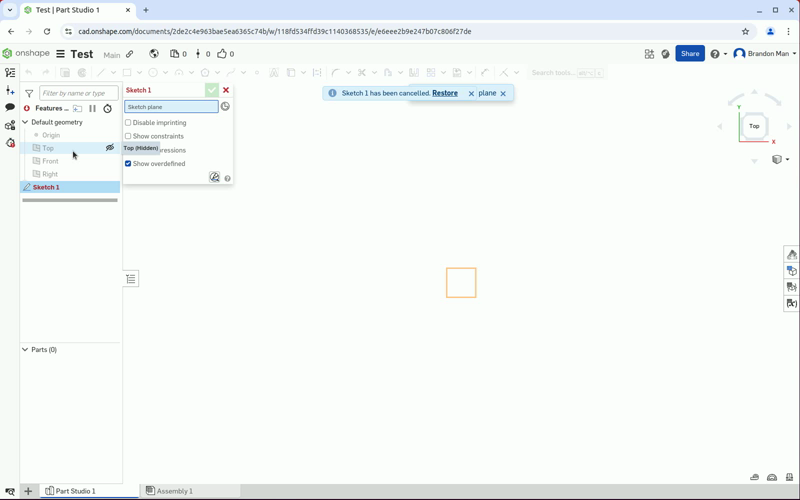
click(73, 150)
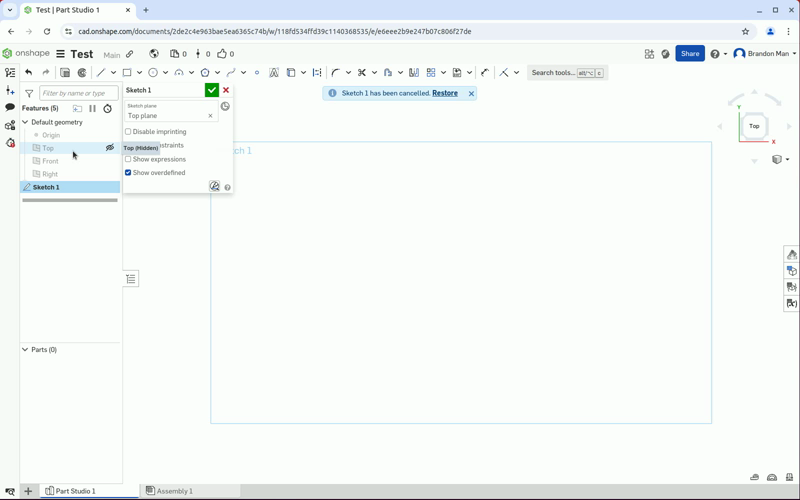
mouse_move(73, 352)
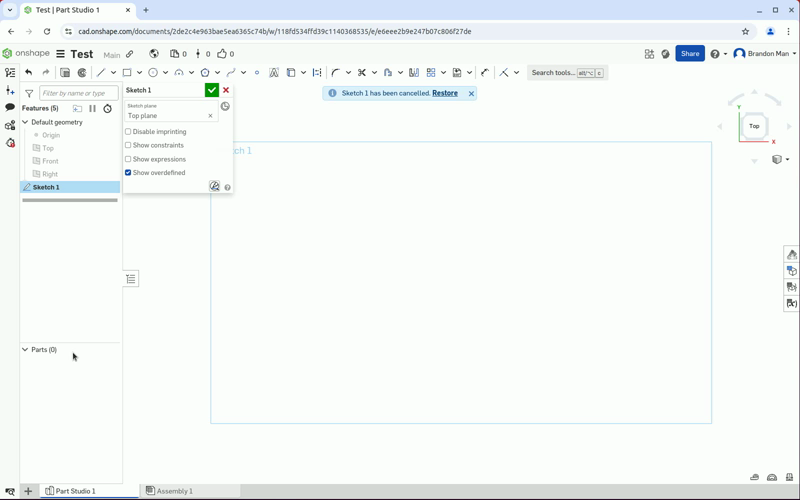
key(y)
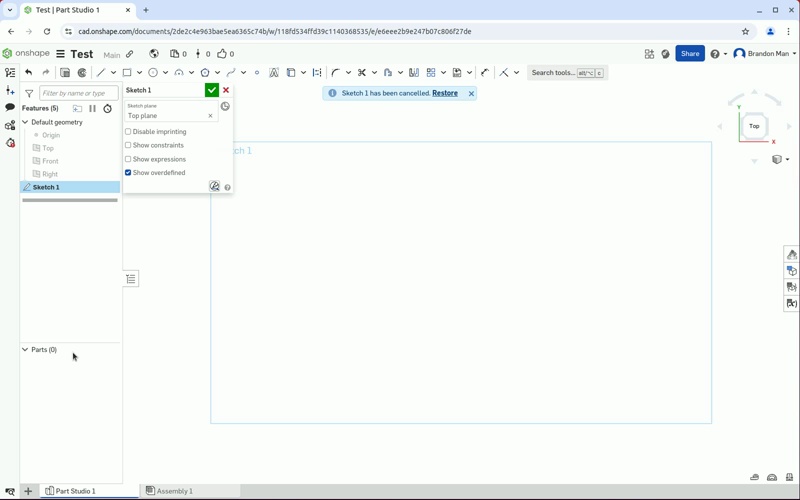
key(l)
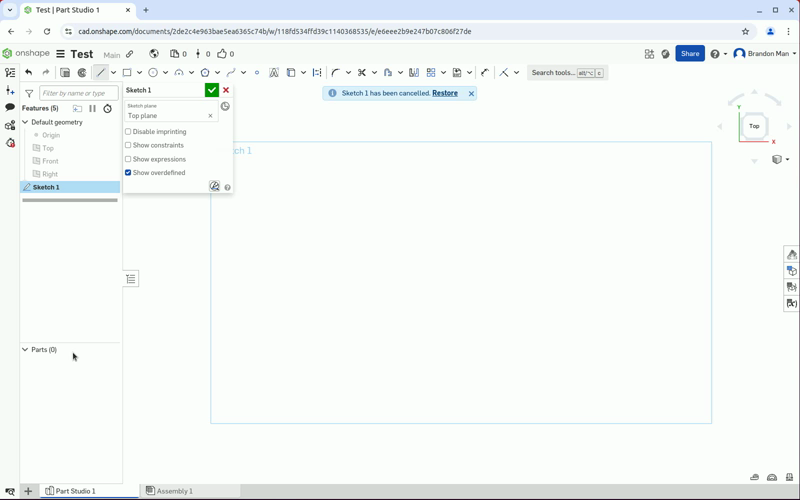
key_down(shift)
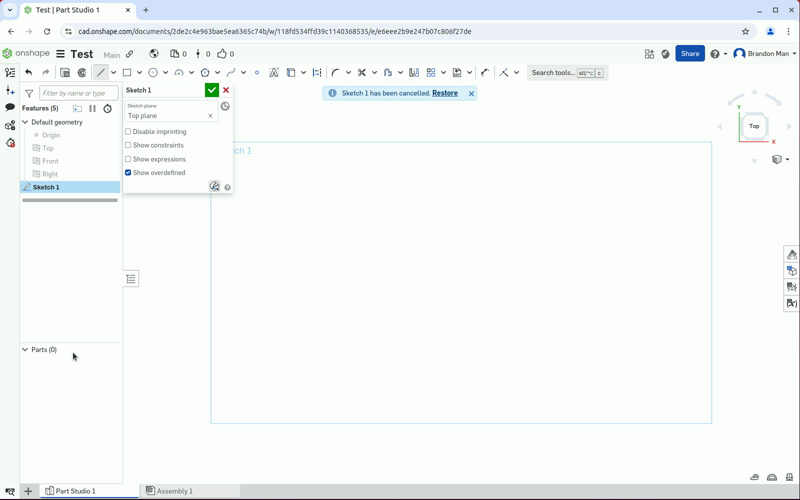
mouse_move(460, 395)
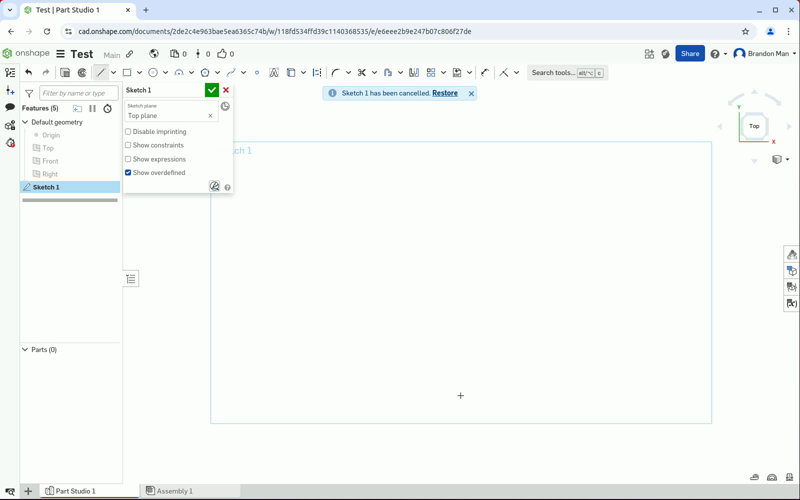
click(460, 395)
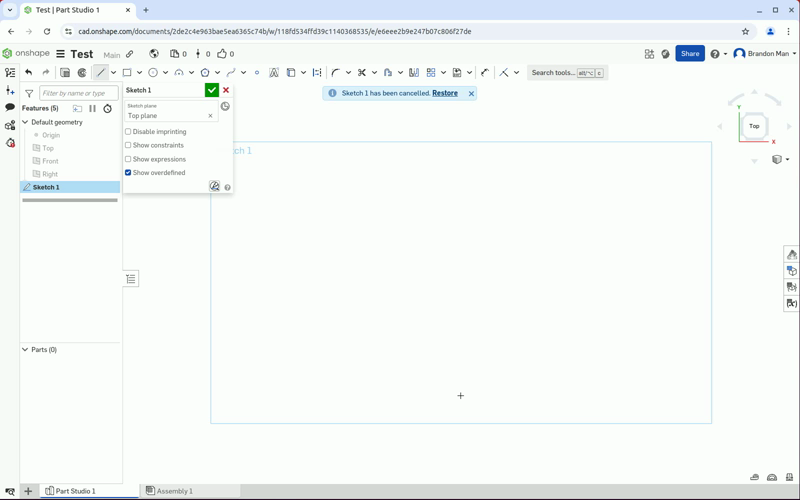
key_up(shift)
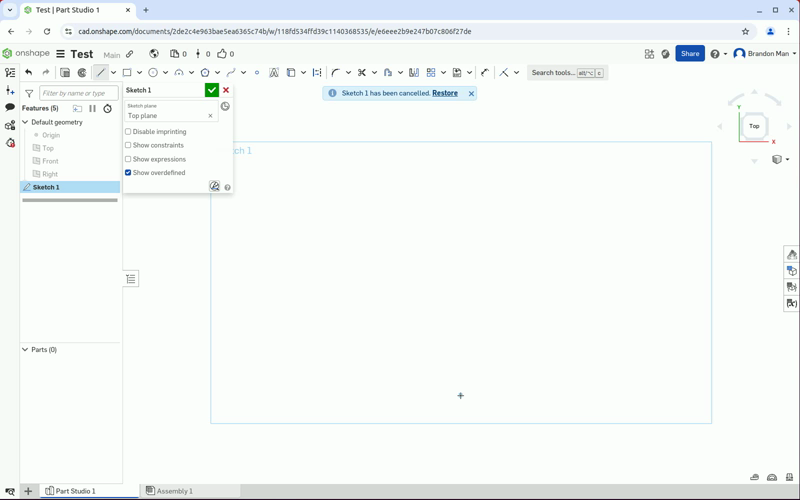
key_down(shift)
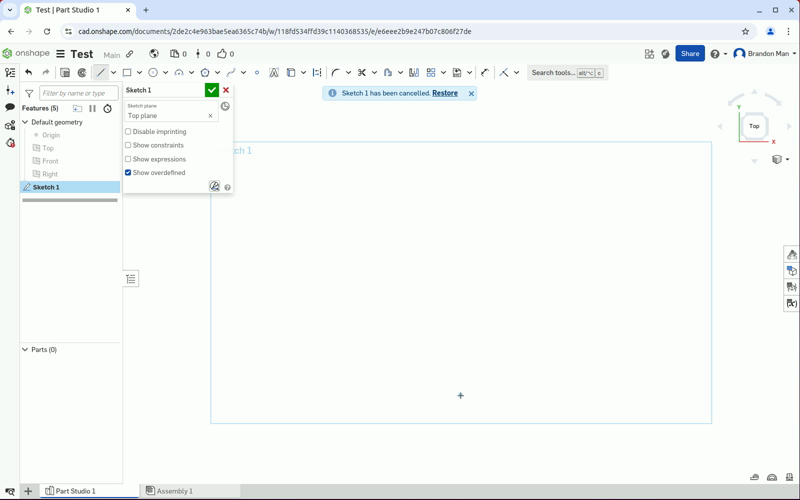
mouse_move(573, 395)
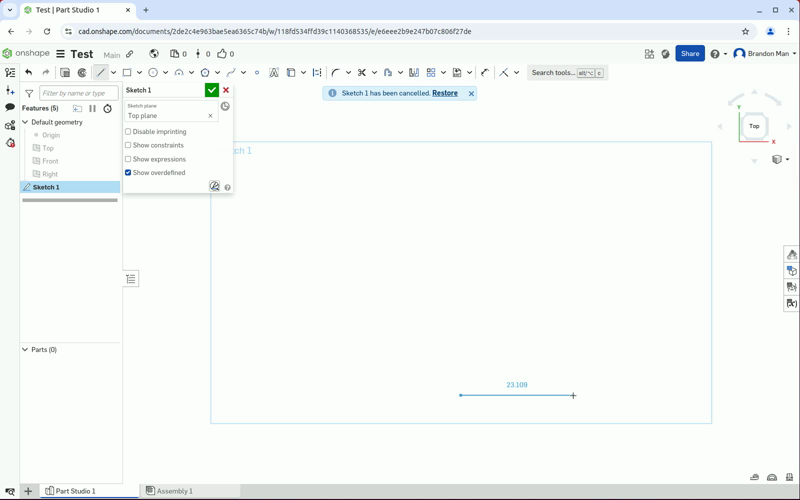
click(573, 395)
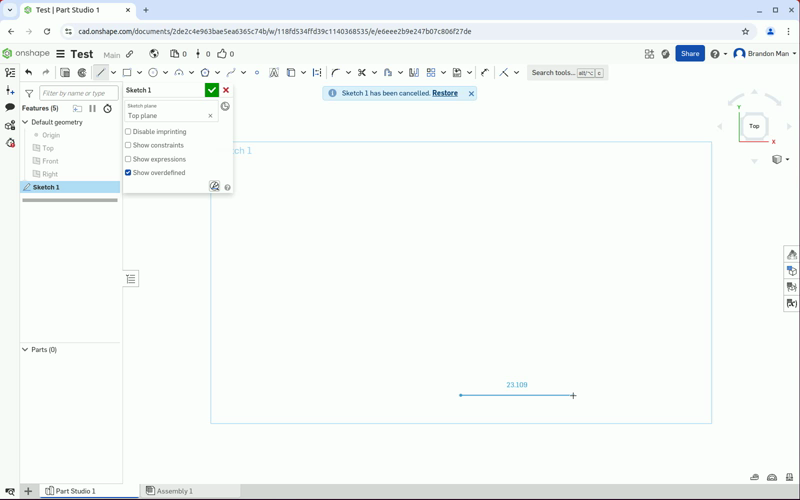
key_up(shift)
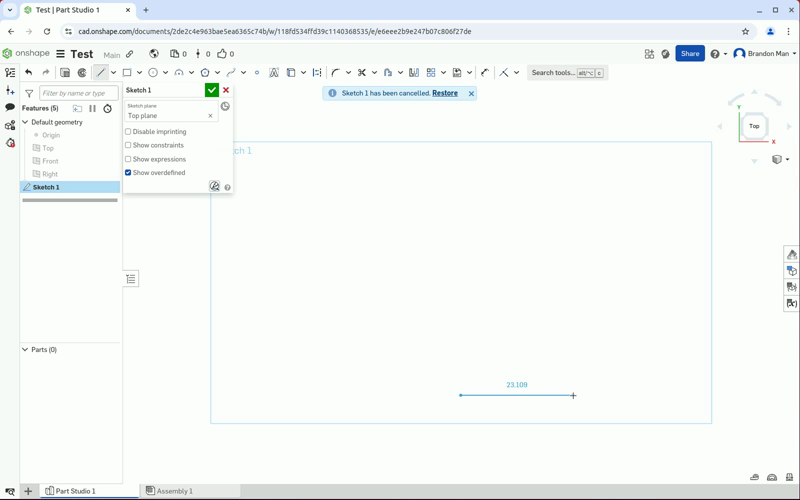
key_down(shift)
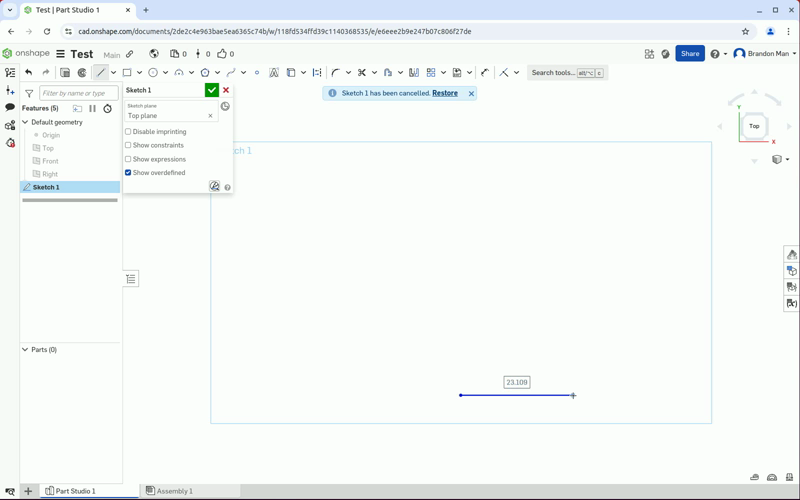
mouse_move(573, 282)
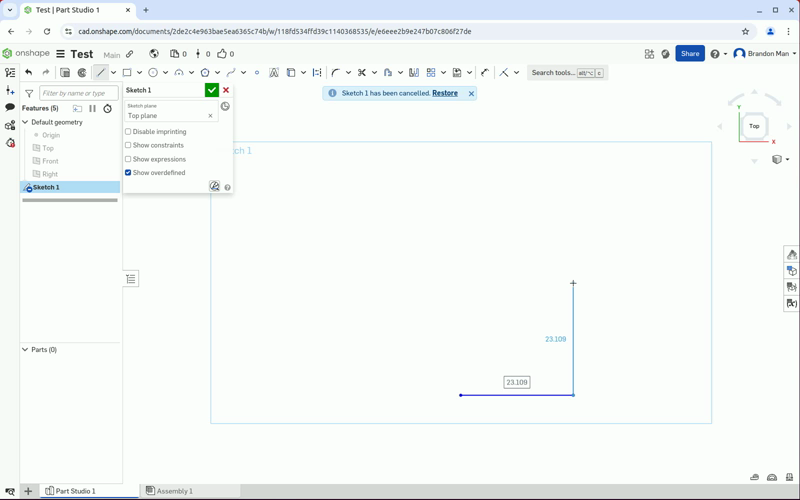
click(573, 282)
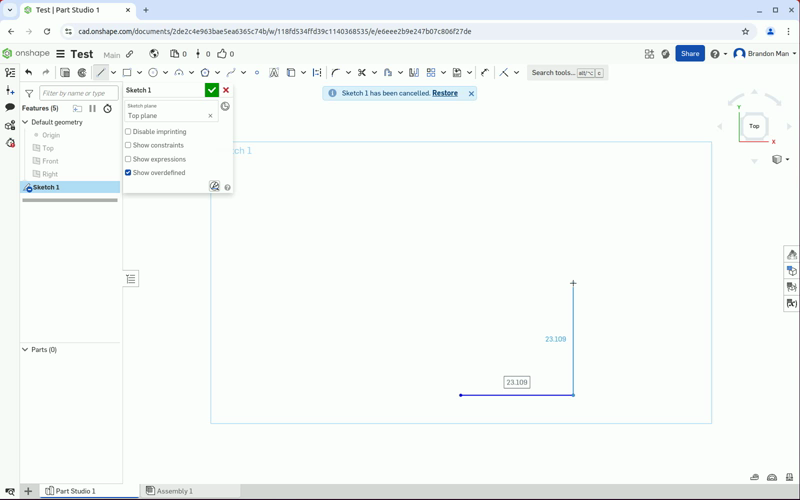
key_up(shift)
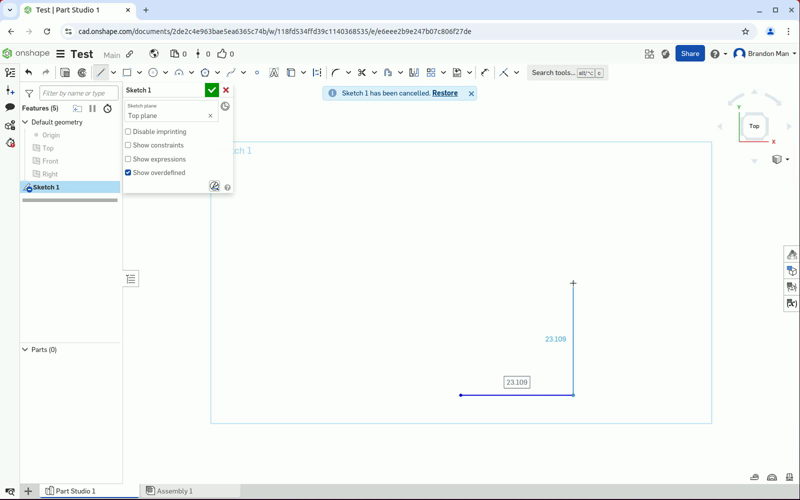
key_down(shift)
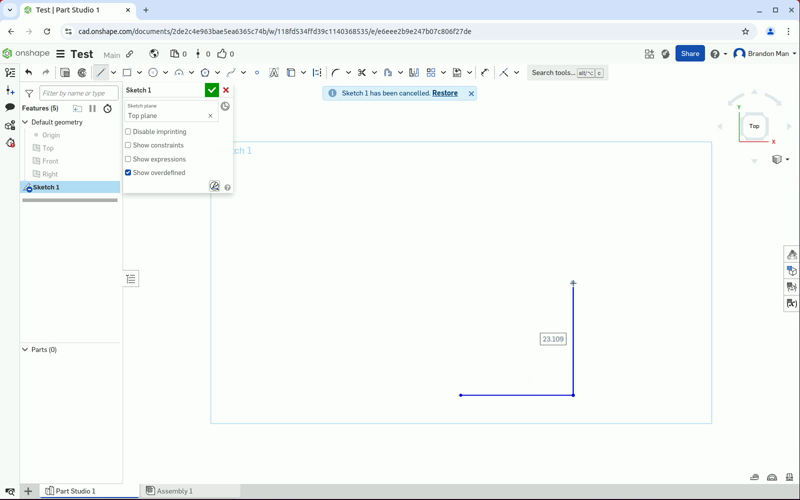
mouse_move(460, 282)
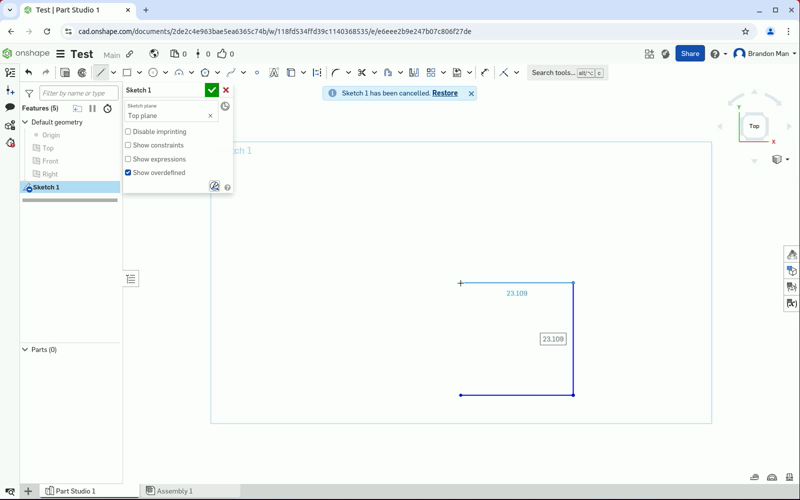
click(460, 282)
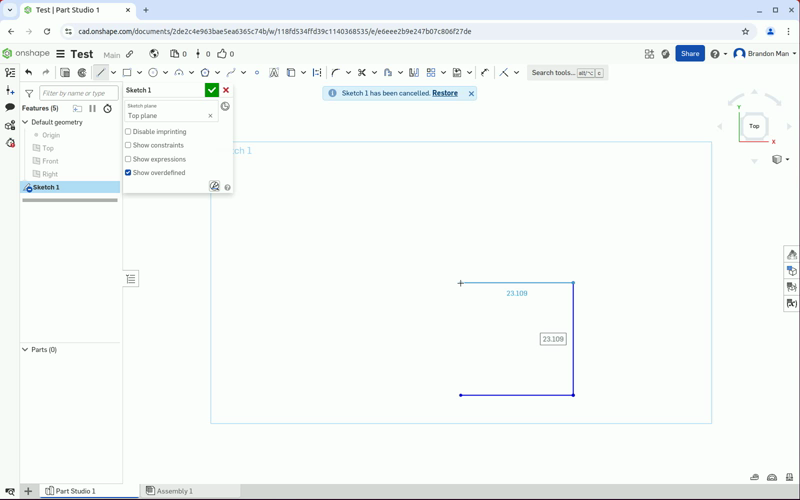
key_up(shift)
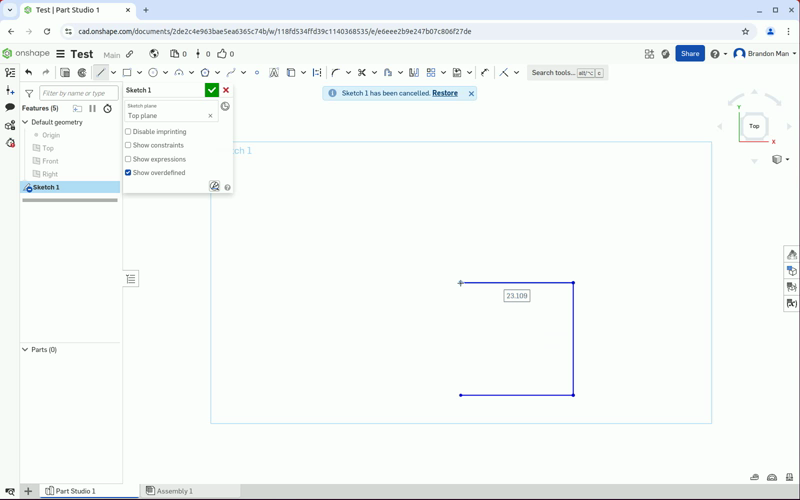
key_down(shift)
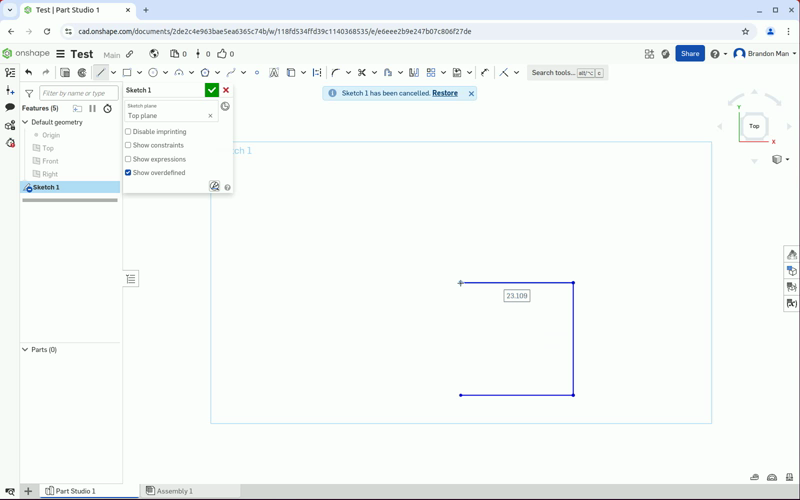
mouse_move(460, 395)
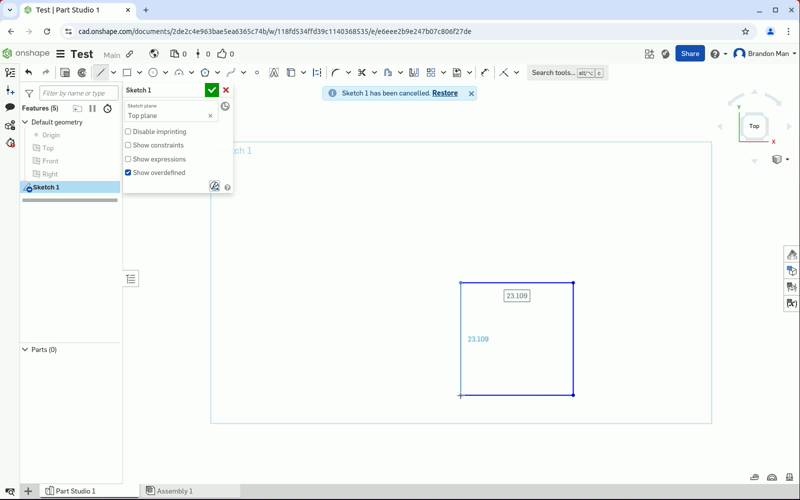
key_up(shift)
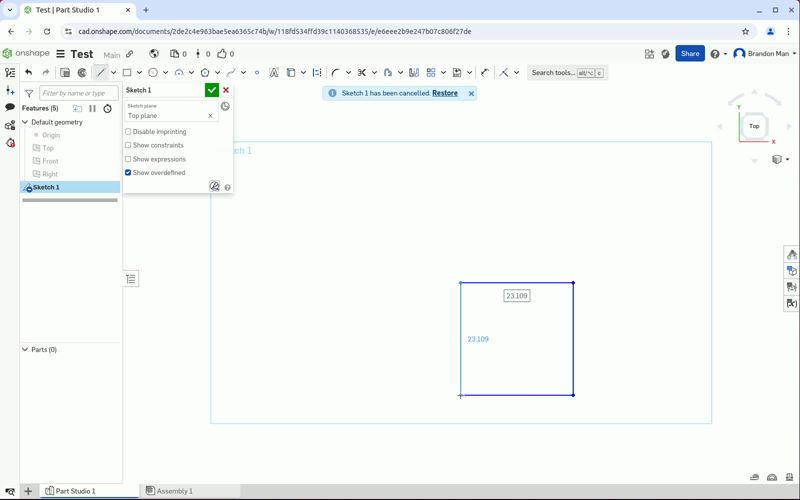
click(460, 395)
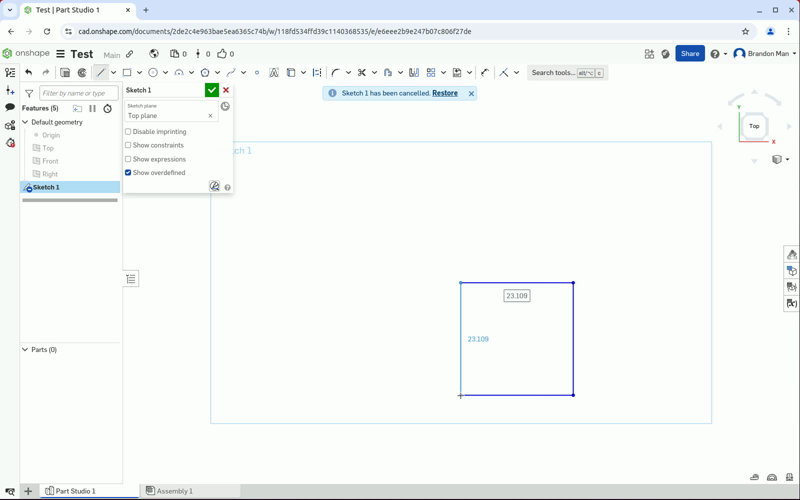
key(esc)
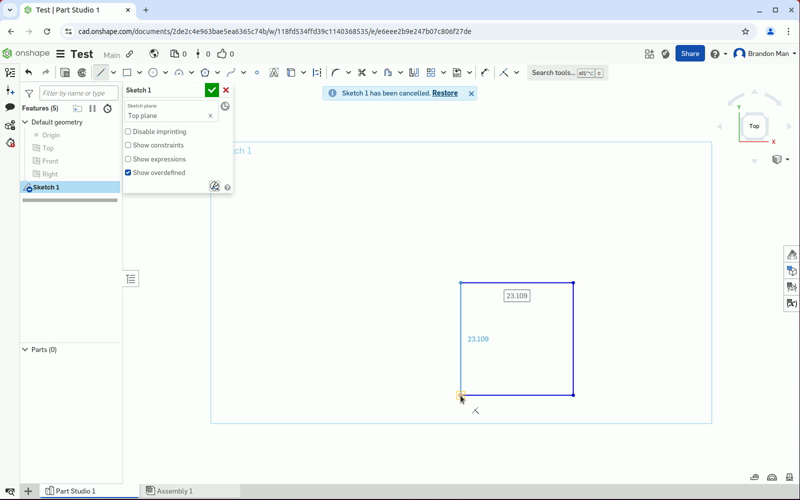
mouse_move(562, 311)
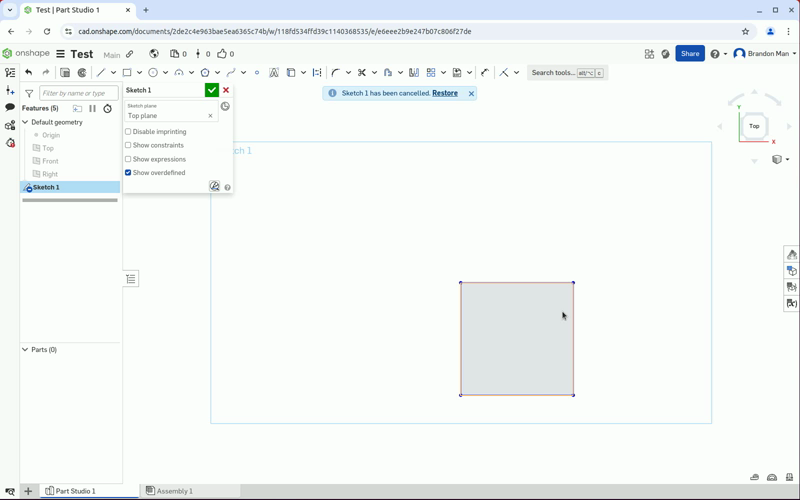
click(562, 311)
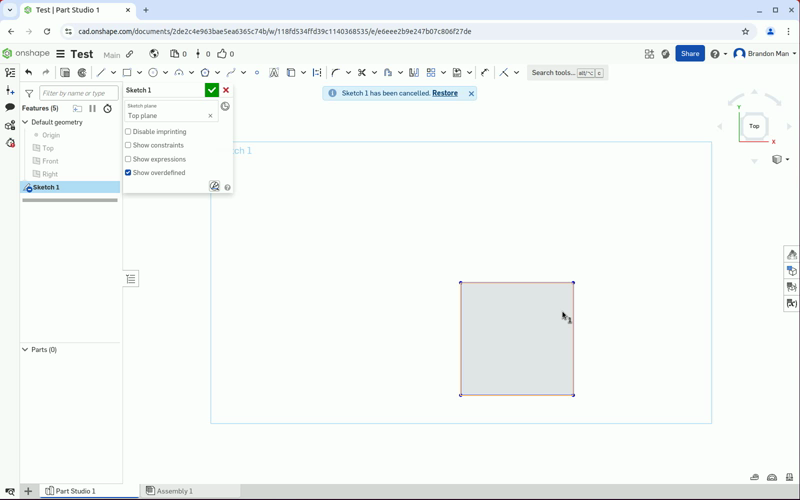
mouse_move(73, 352)
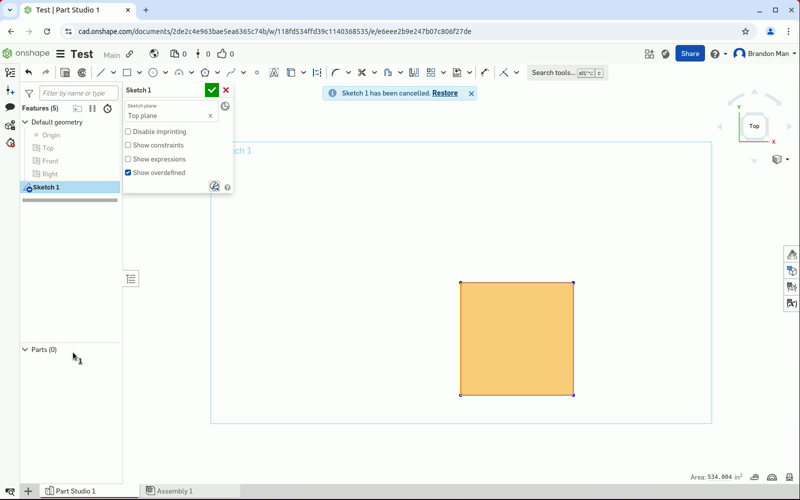
key(shift+y)
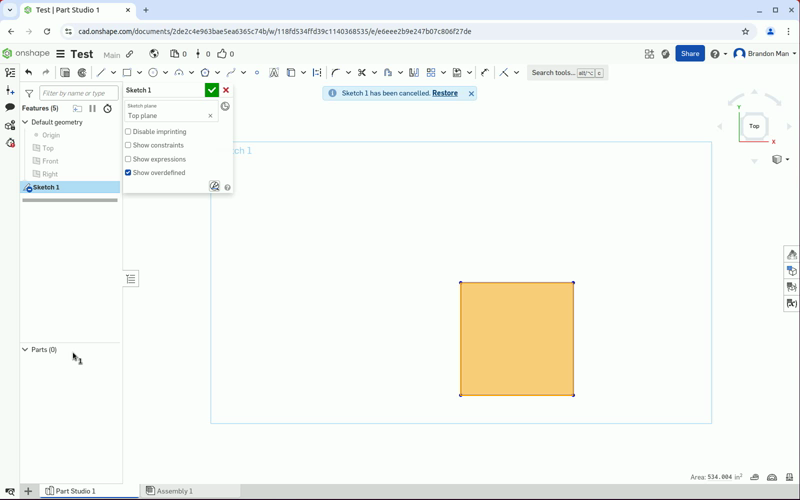
key(shift+e)
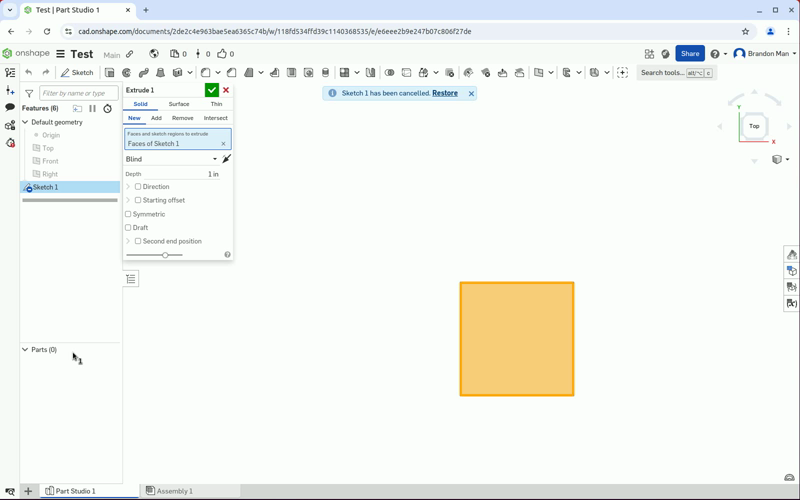
mouse_move(143, 106)
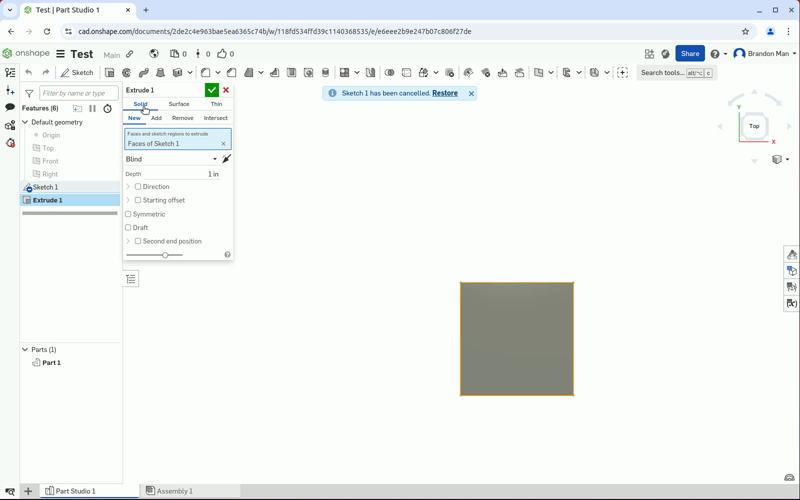
click(143, 106)
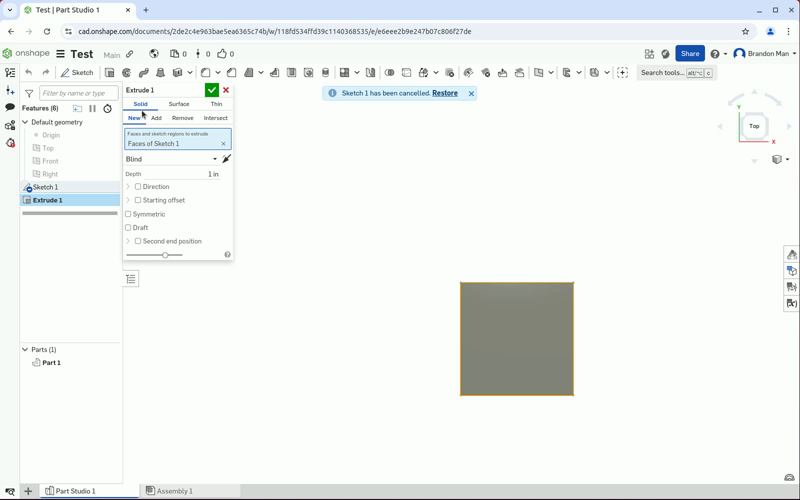
mouse_move(137, 120)
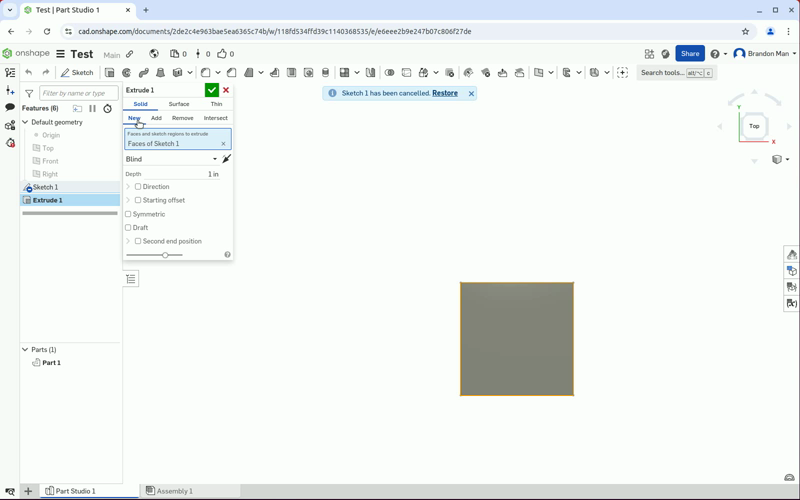
click(137, 120)
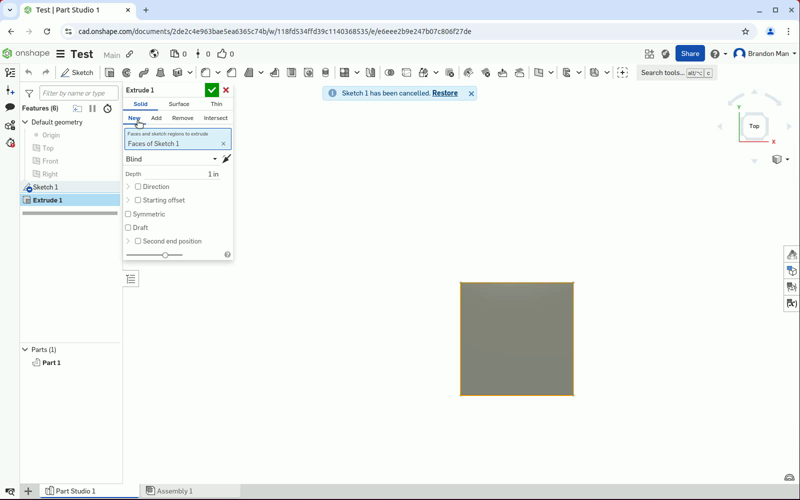
key(tab, 4)
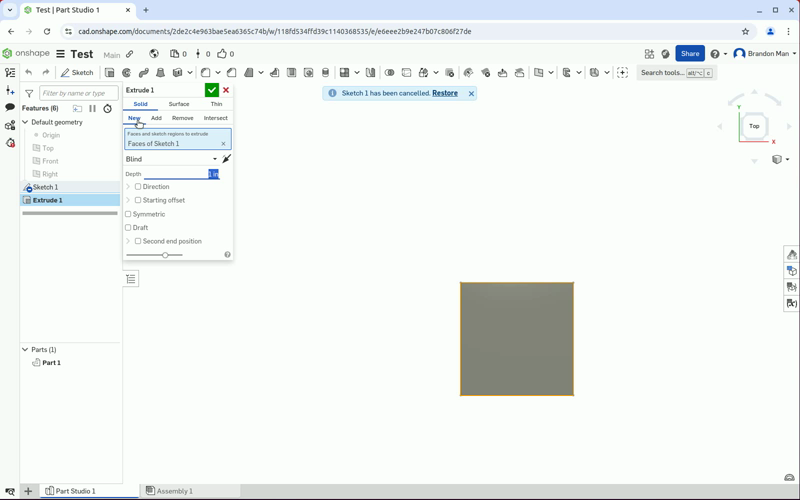
text(0.481)
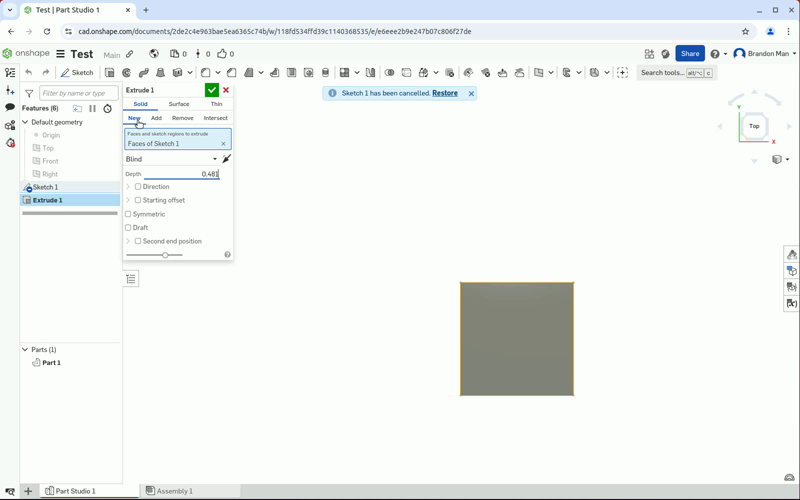
key(enter)
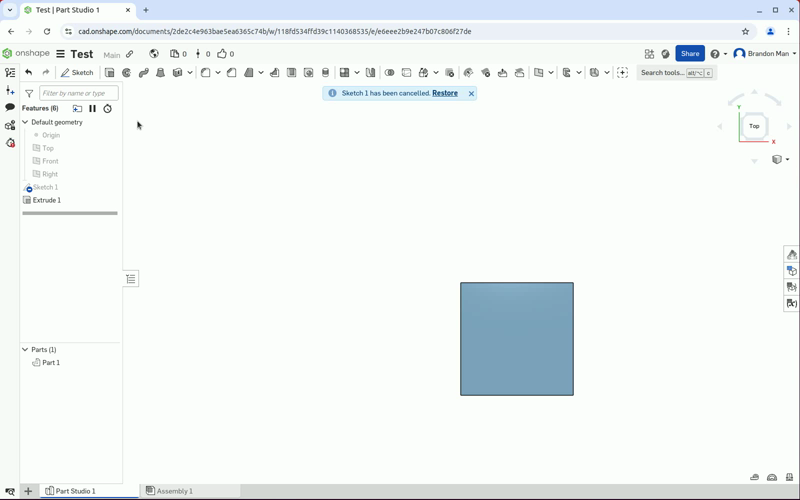
key(shift+h)
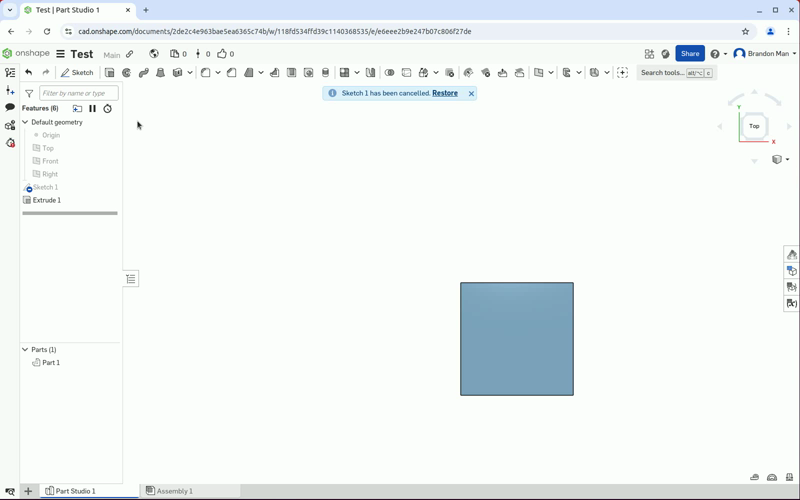
key(shift+h)
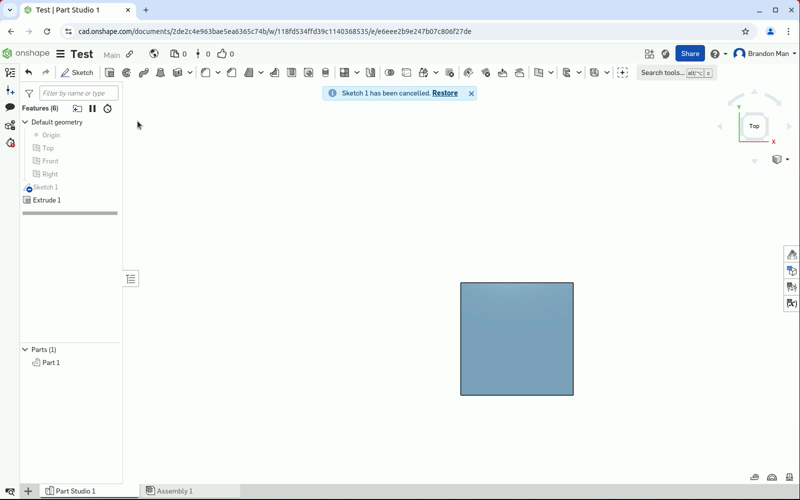
mouse_move(73, 189)
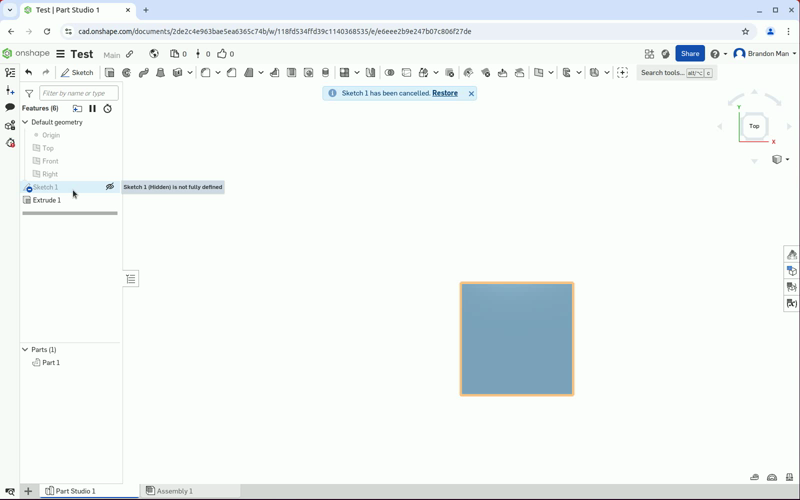
click(73, 189)
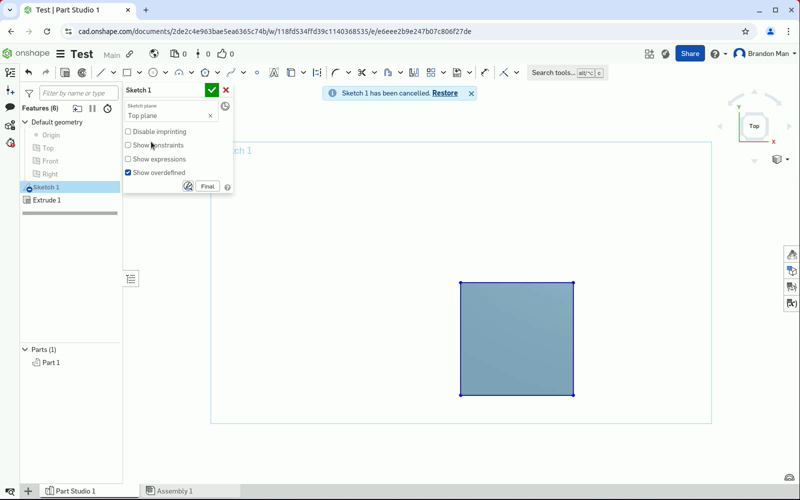
mouse_move(229, 92)
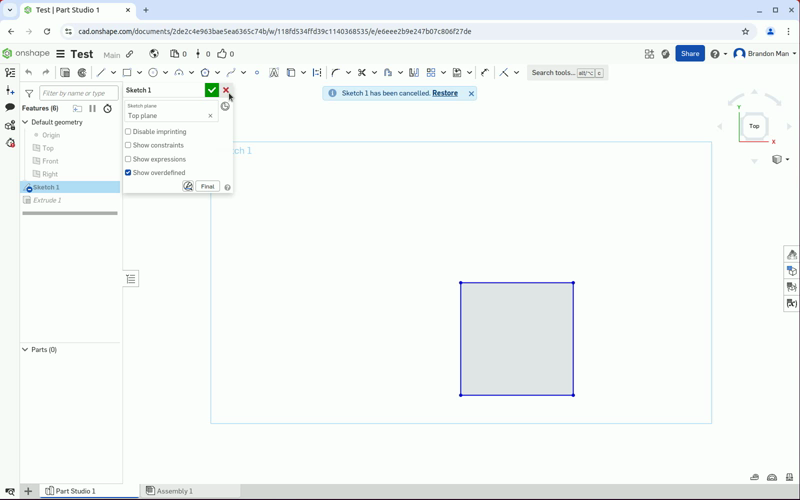
click(229, 92)
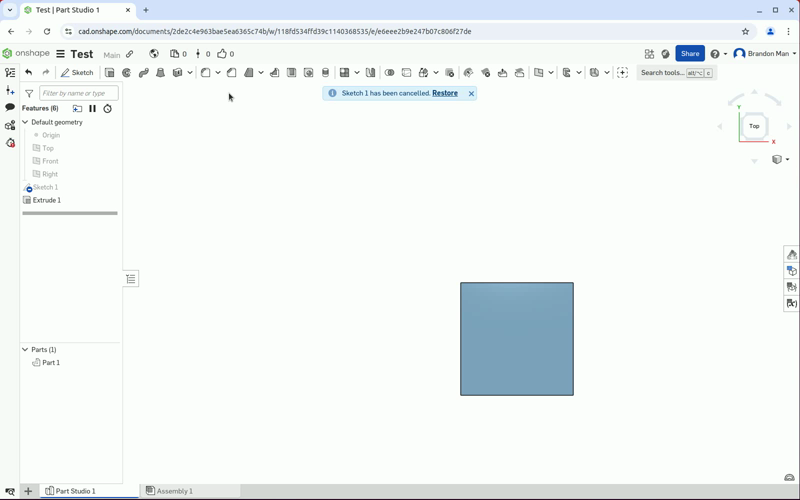
mouse_move(541, 75)
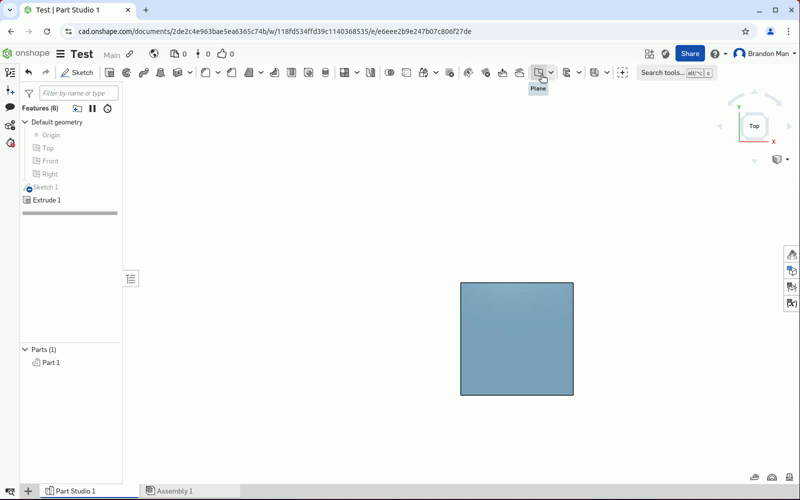
click(541, 75)
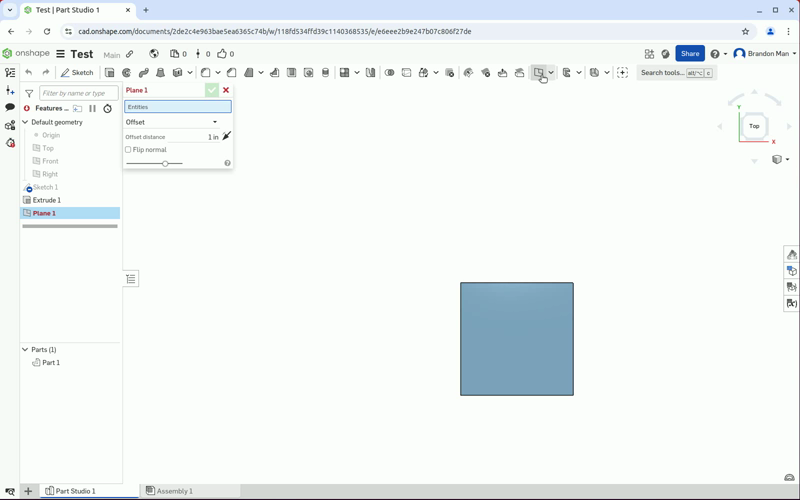
mouse_move(73, 150)
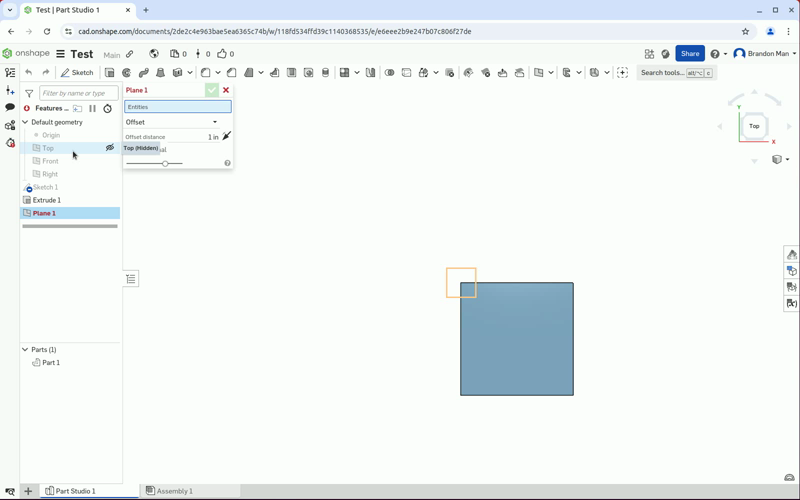
click(73, 150)
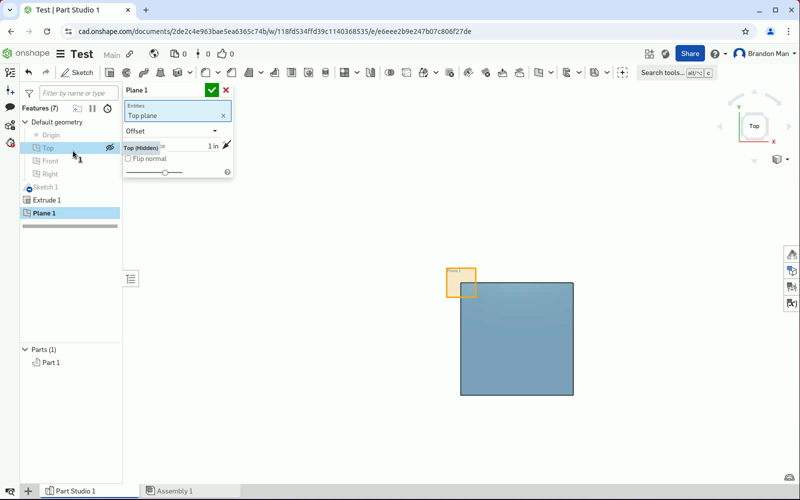
key(tab, 2)
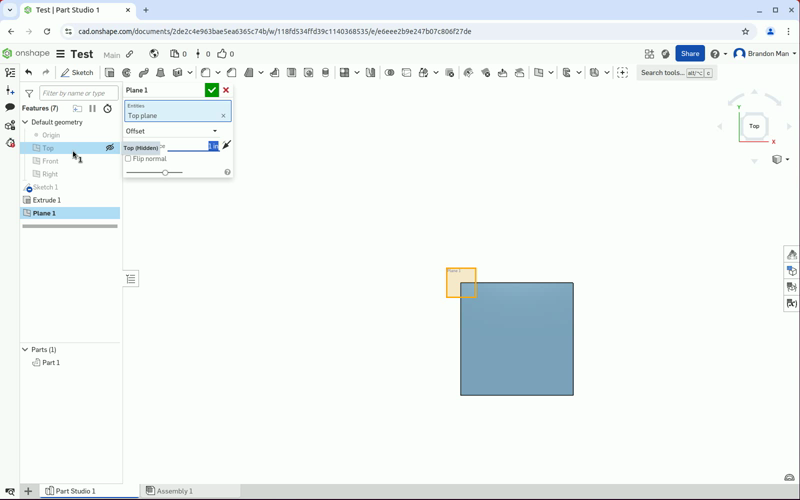
text(0.493)
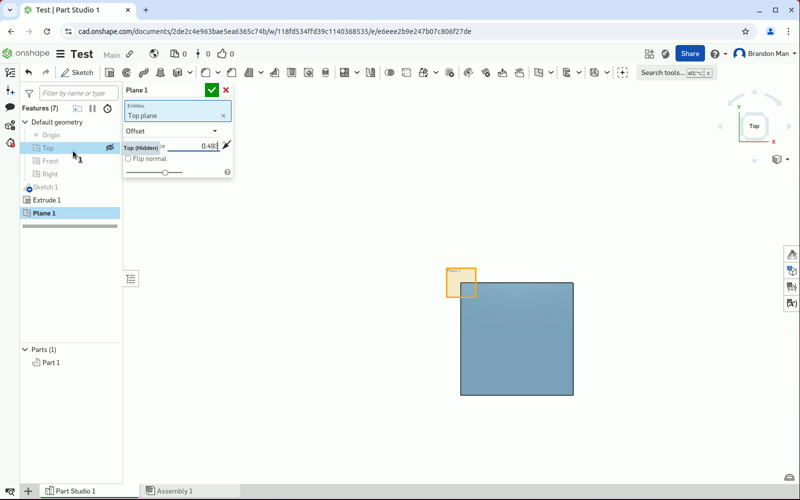
key(enter, 2)
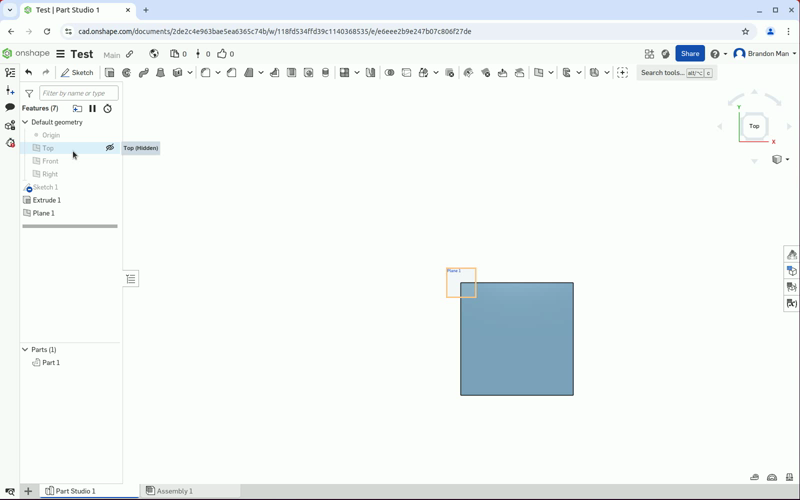
key(shift+s)
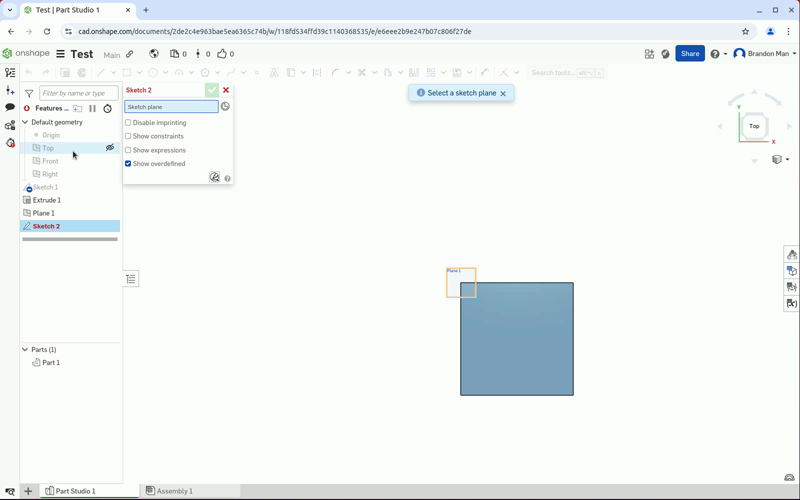
mouse_move(73, 215)
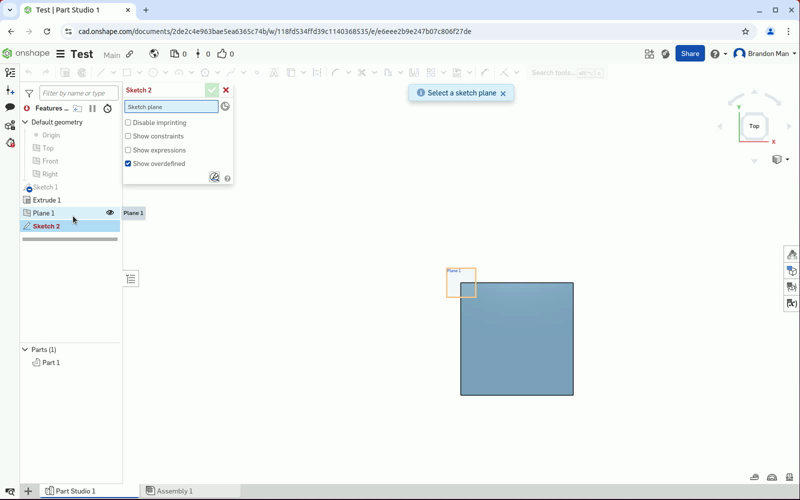
click(73, 215)
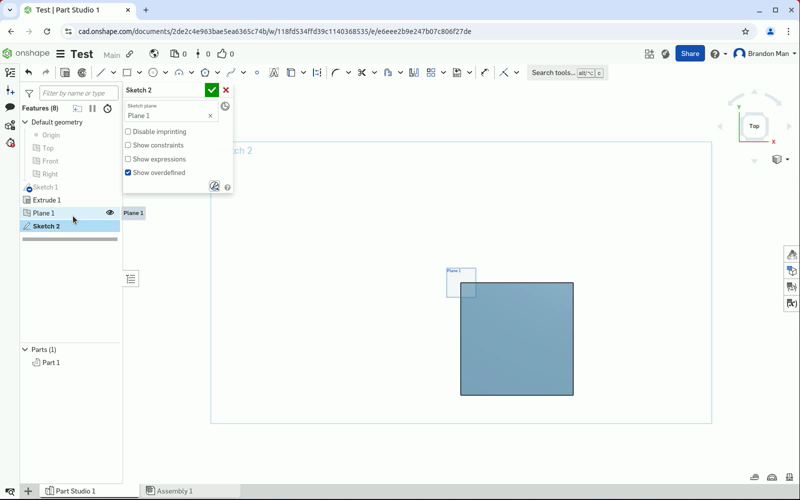
mouse_move(73, 352)
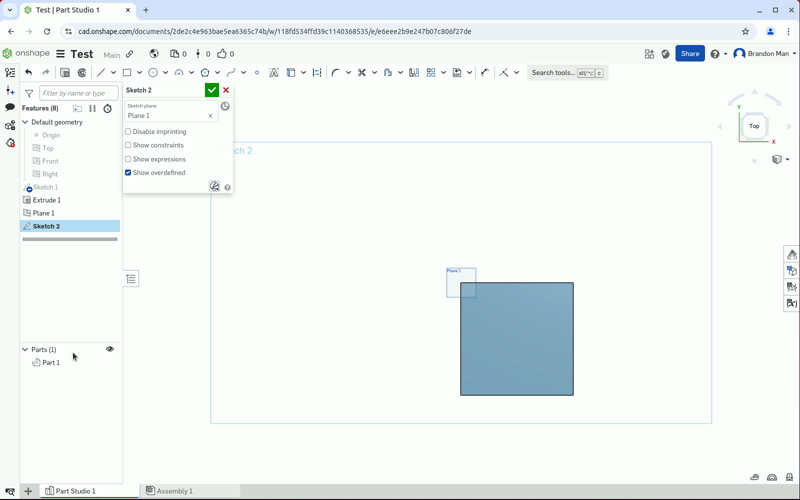
key(y)
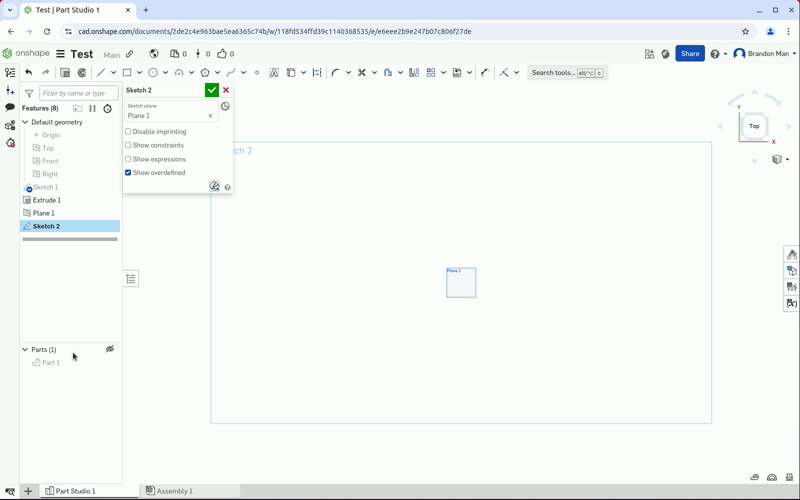
key(c)
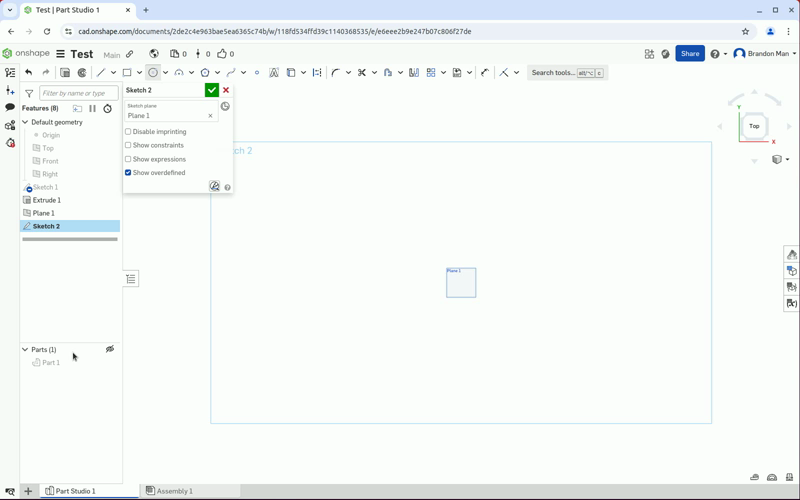
key_down(shift)
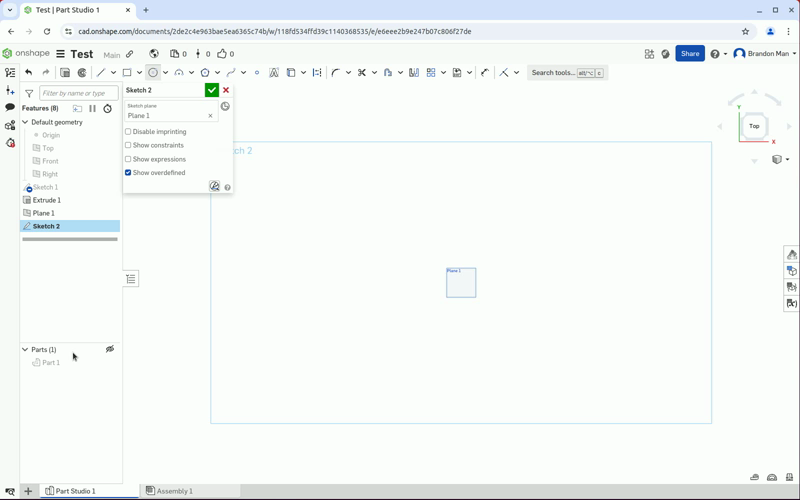
mouse_move(467, 288)
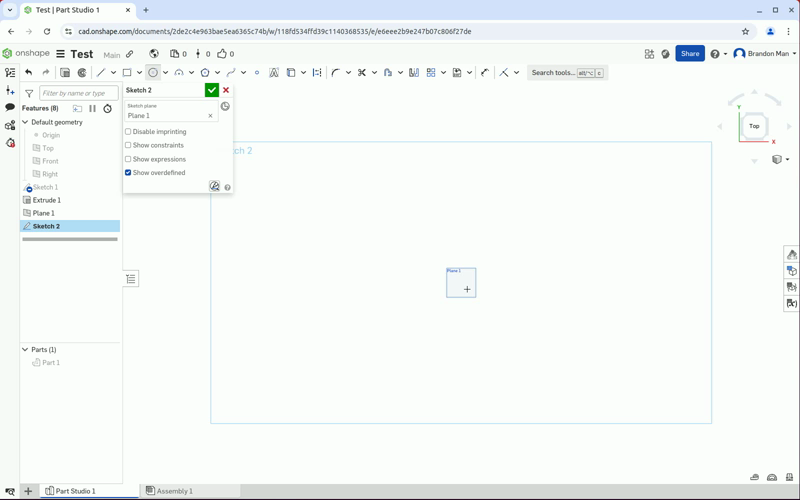
click(467, 288)
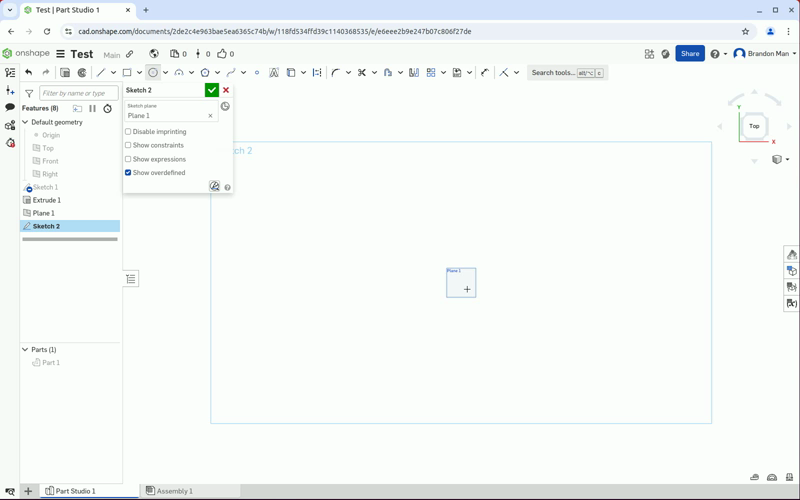
key_up(shift)
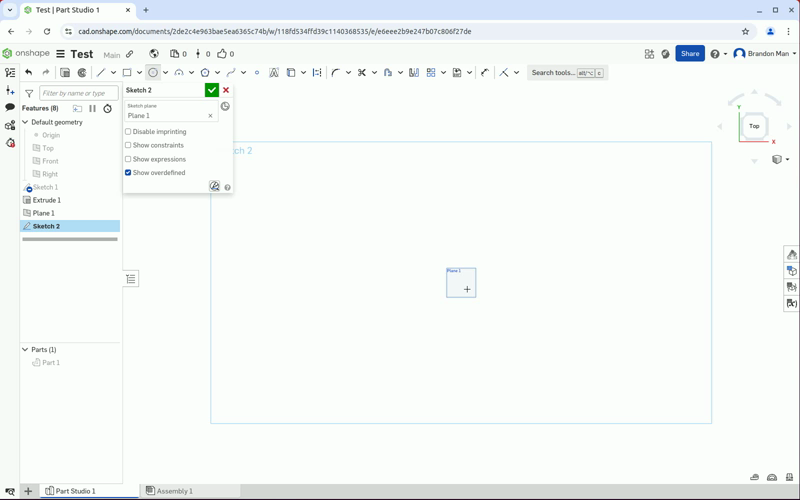
mouse_move(468, 288)
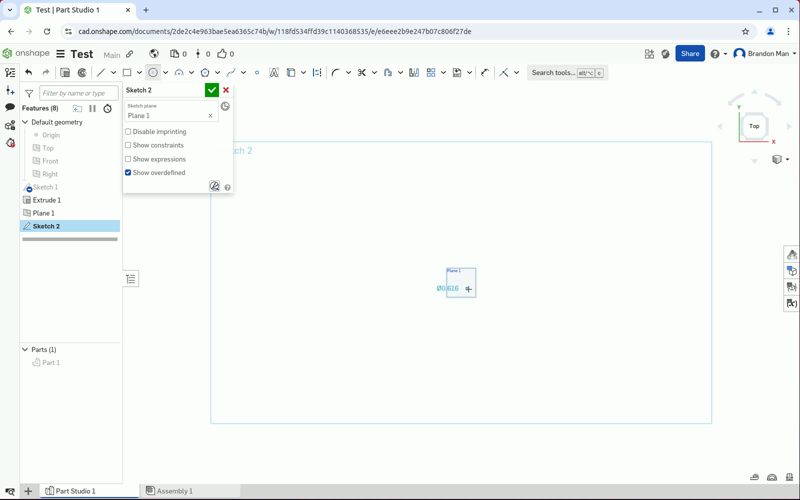
scroll(6)
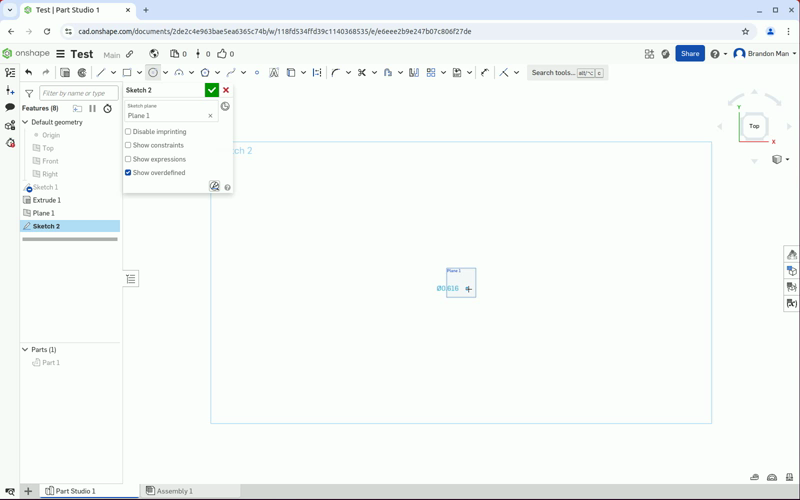
scroll(6)
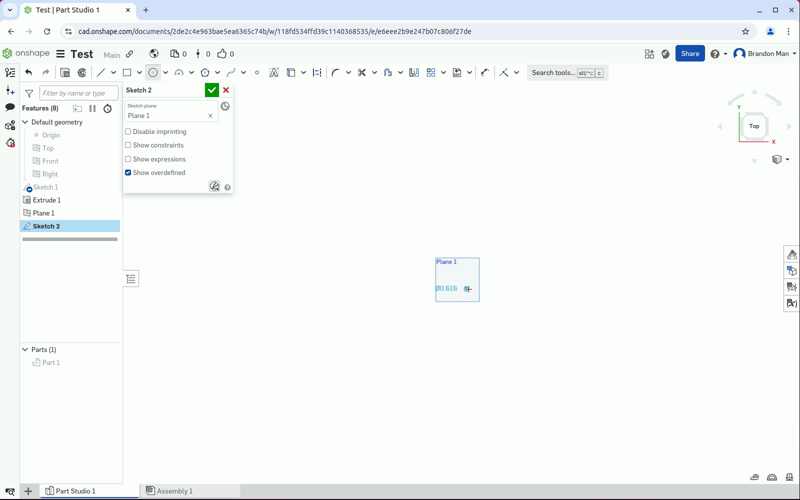
scroll(6)
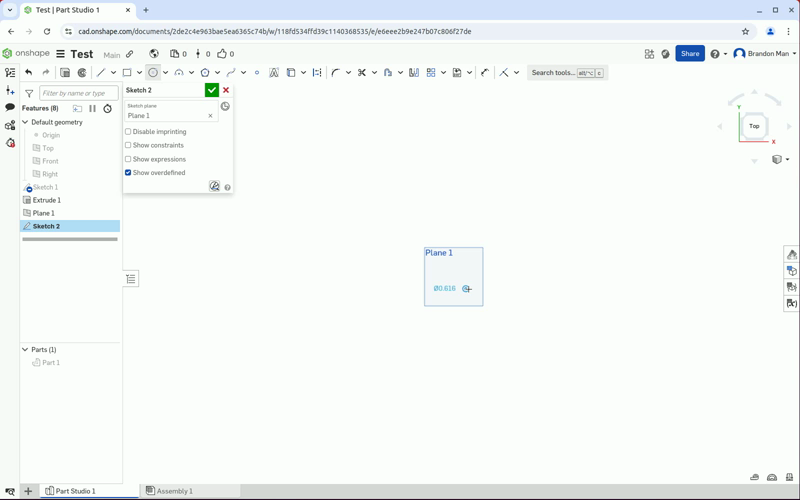
scroll(6)
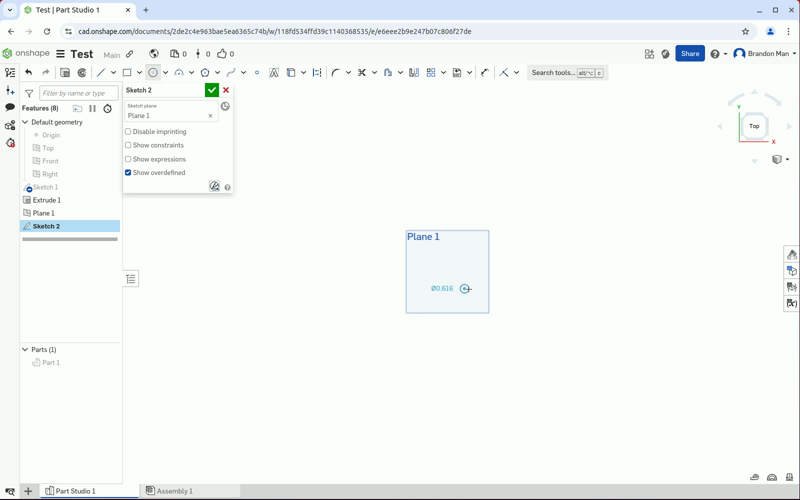
scroll(6)
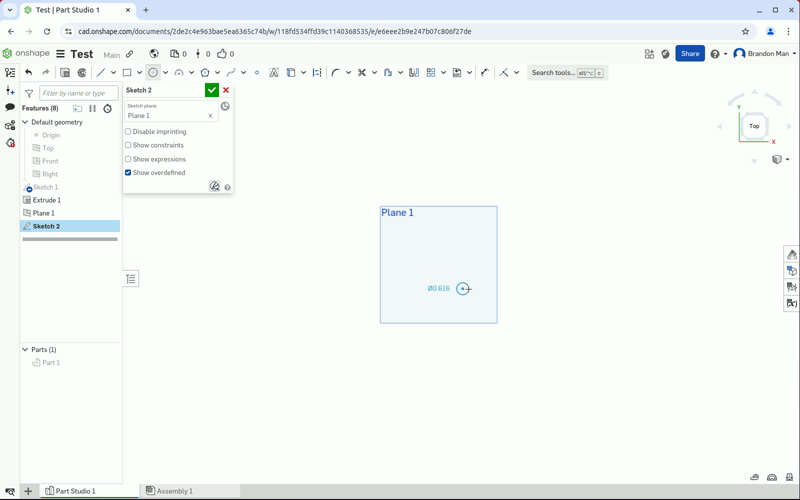
scroll(6)
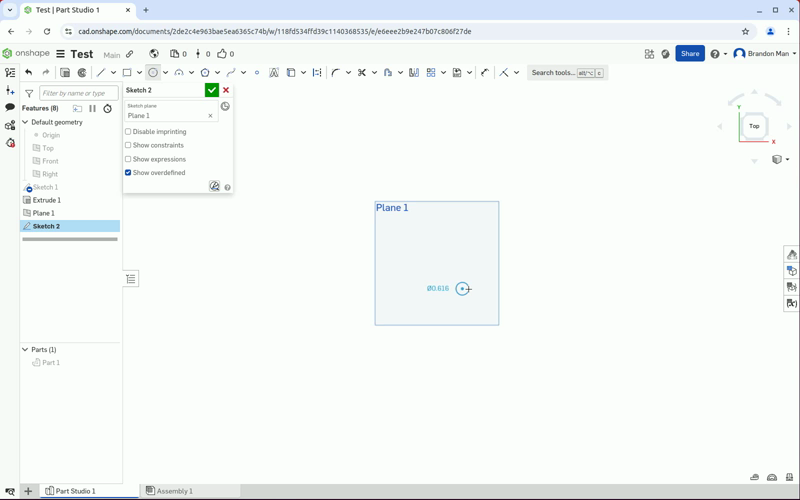
scroll(6)
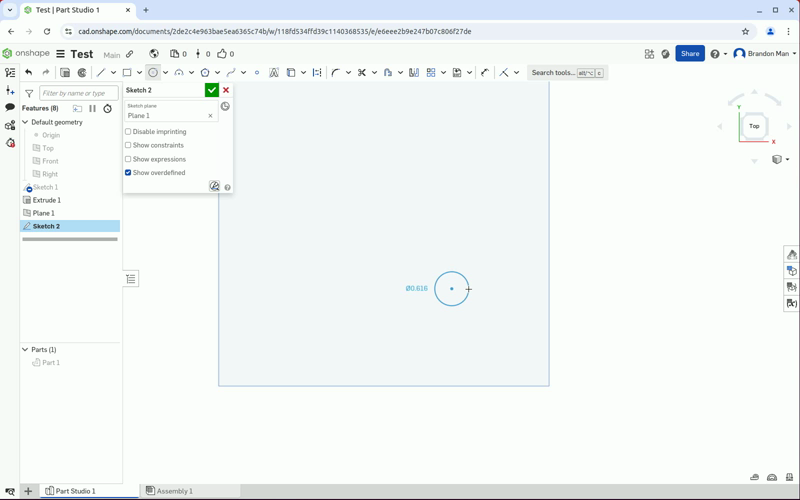
click(468, 288)
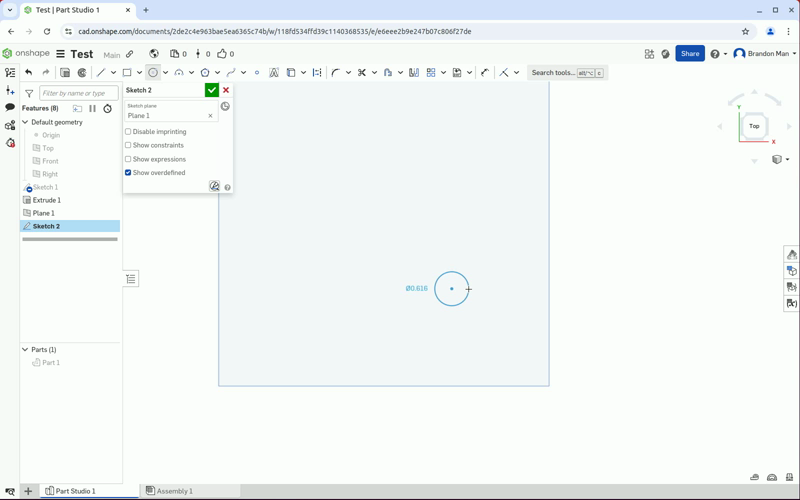
scroll(-6)
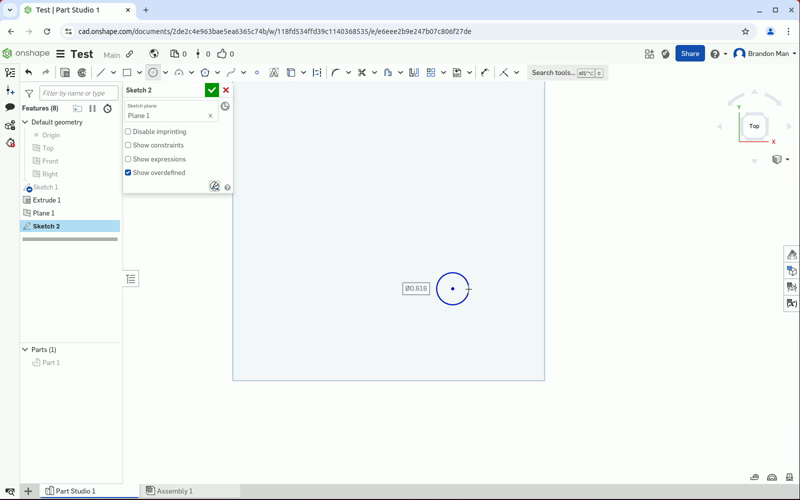
scroll(-6)
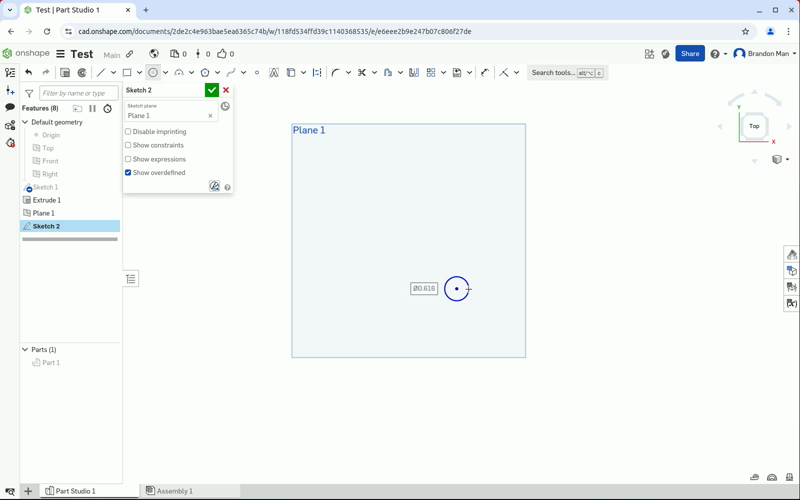
scroll(-6)
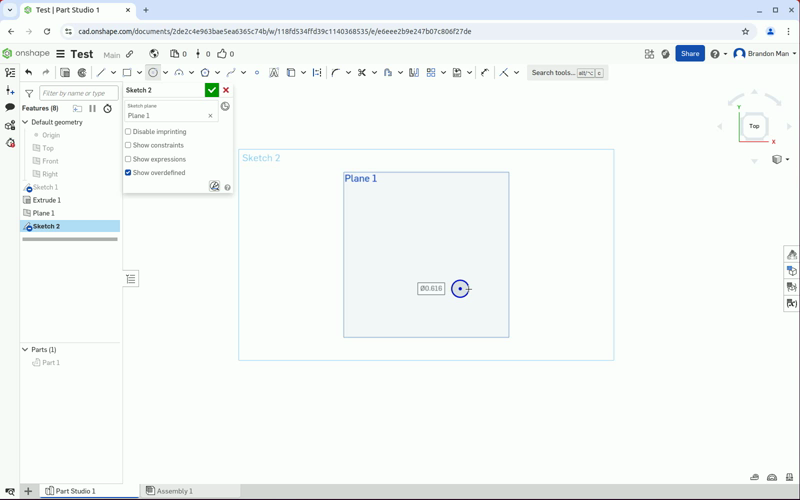
scroll(-6)
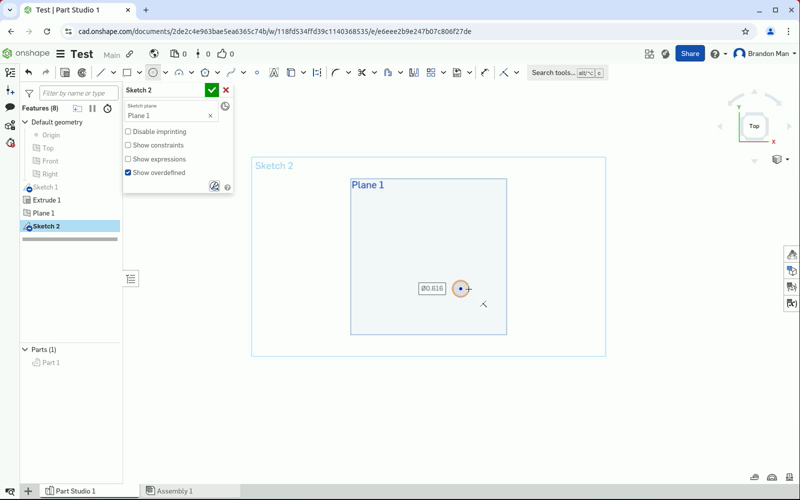
scroll(-6)
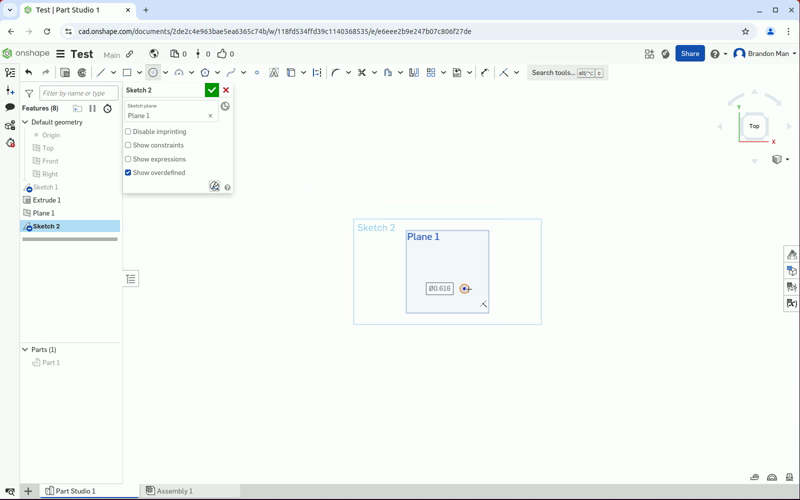
scroll(-6)
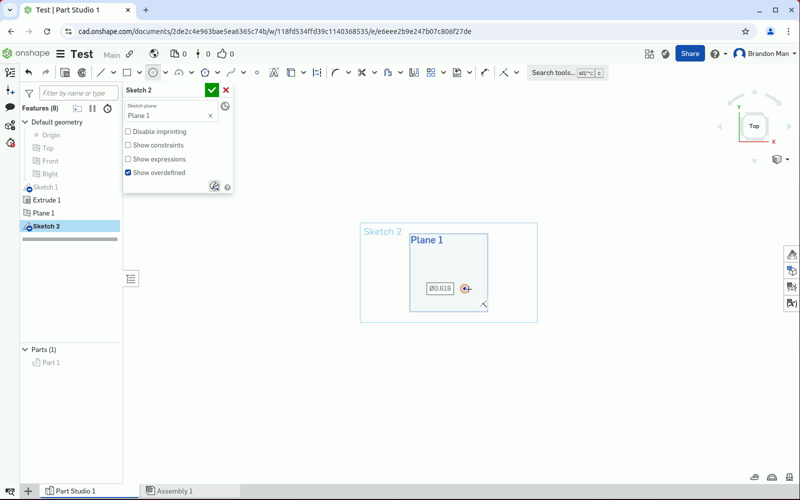
scroll(-6)
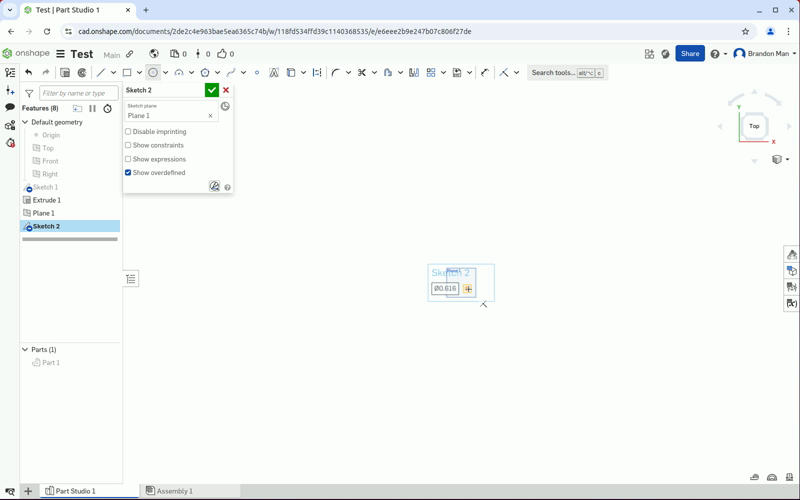
key(esc)
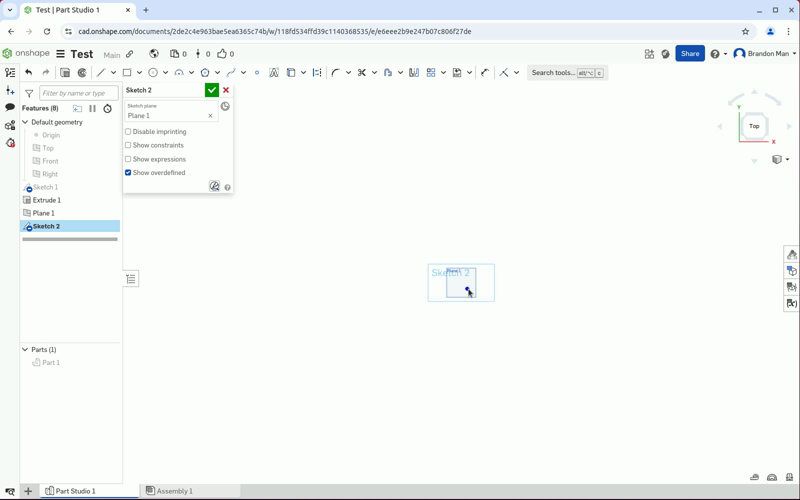
mouse_move(466, 288)
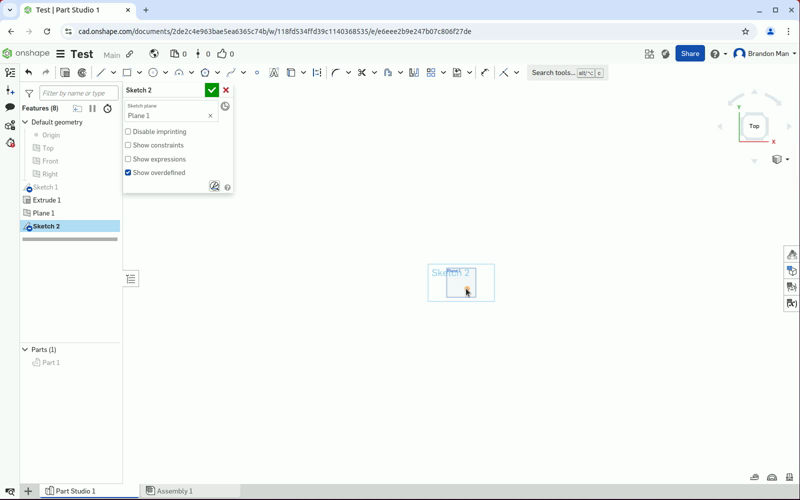
scroll(6)
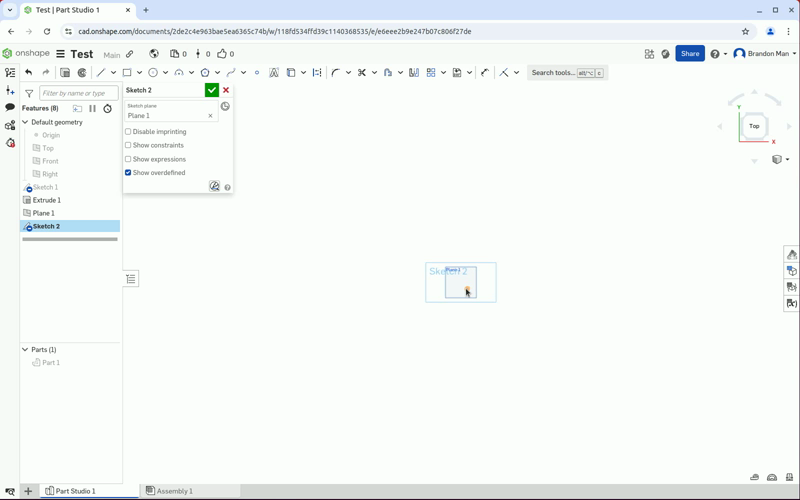
scroll(6)
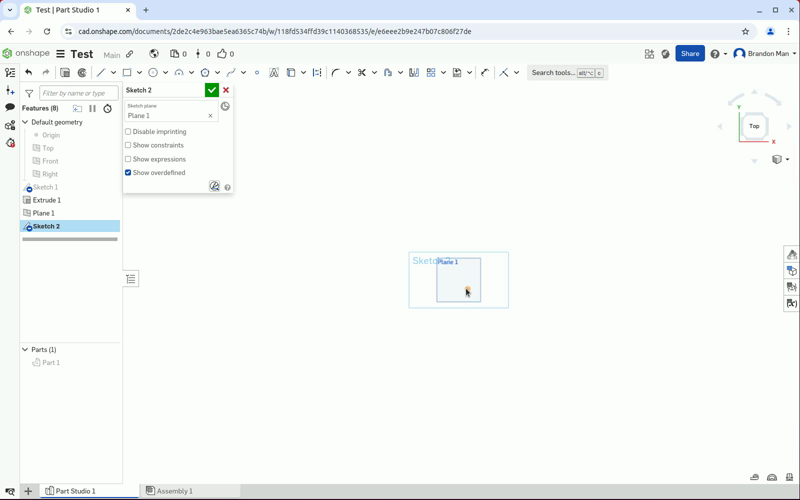
scroll(6)
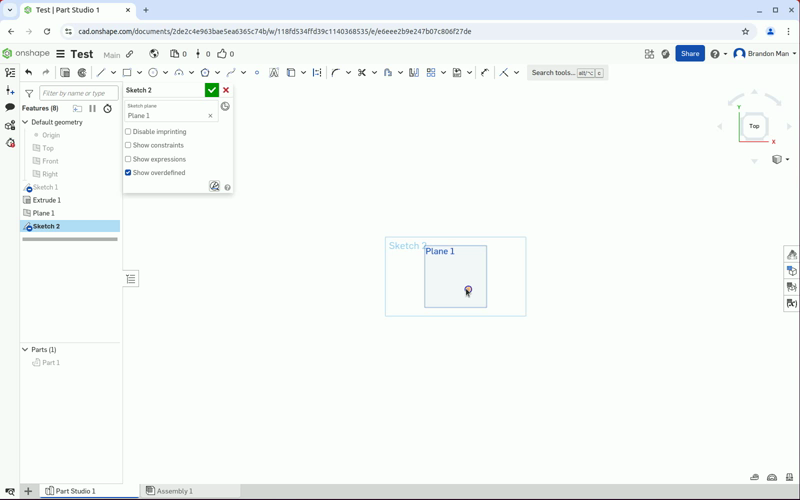
scroll(6)
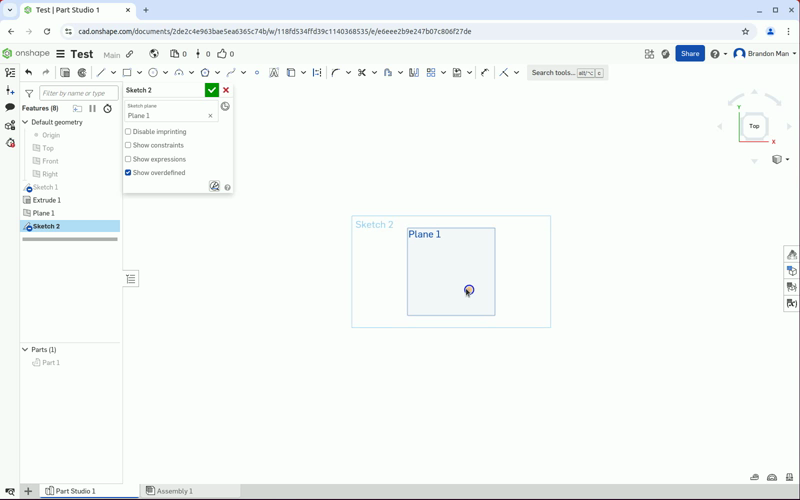
scroll(6)
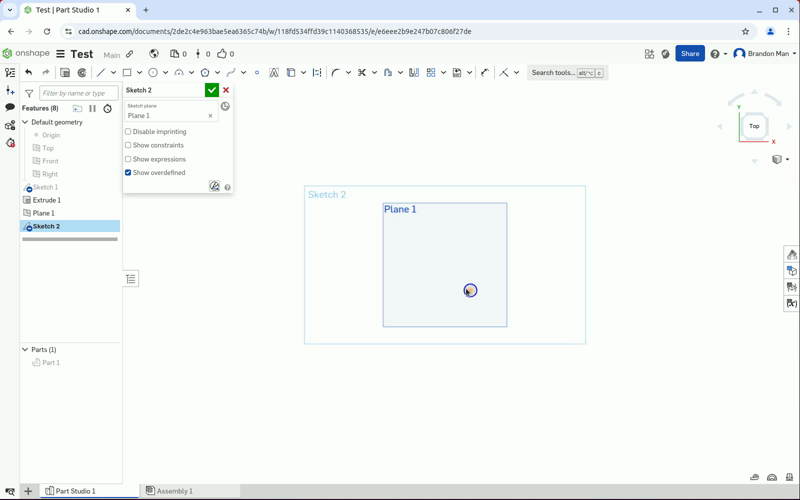
scroll(6)
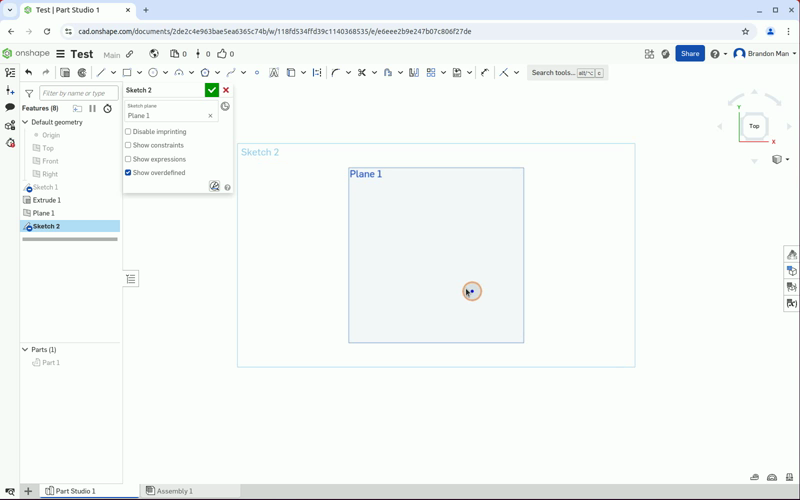
scroll(6)
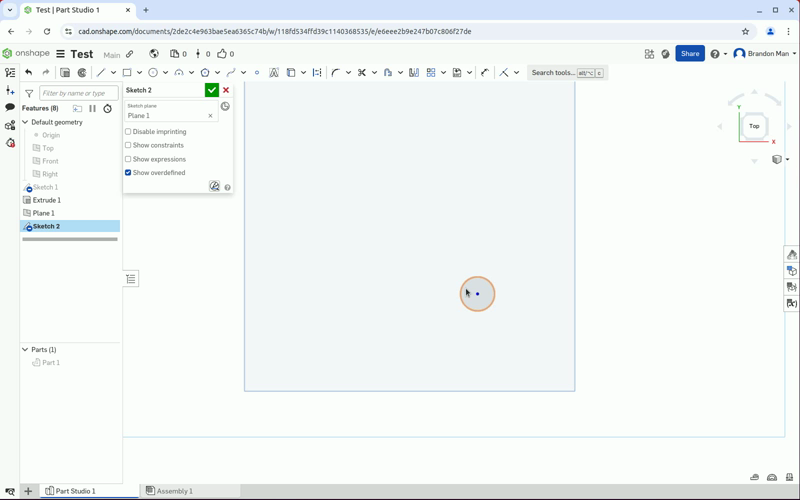
click(466, 288)
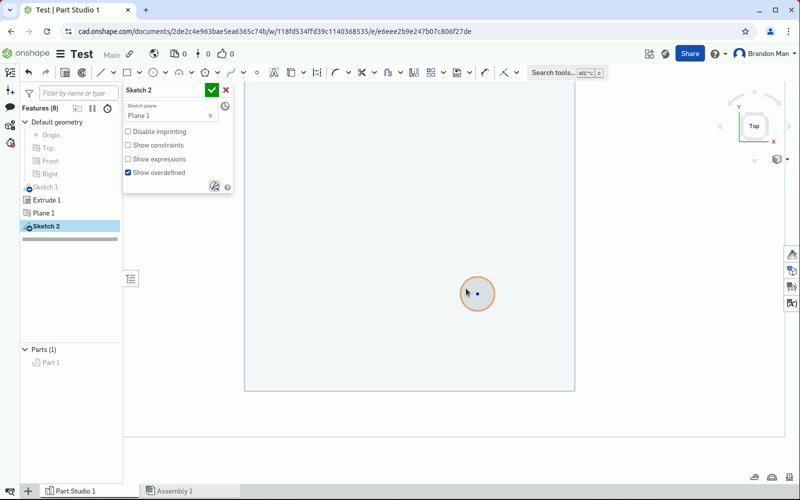
scroll(-6)
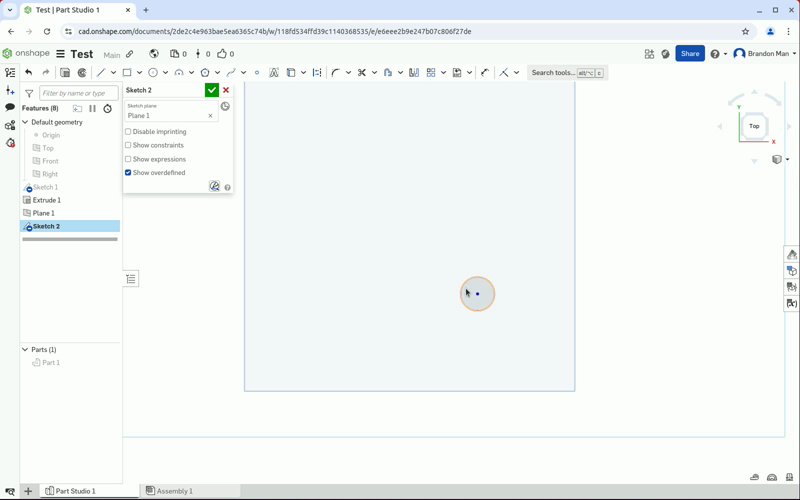
scroll(-6)
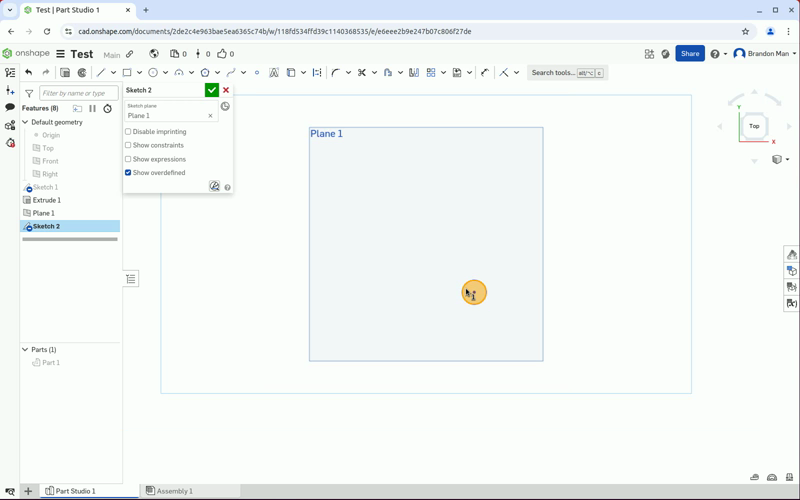
scroll(-6)
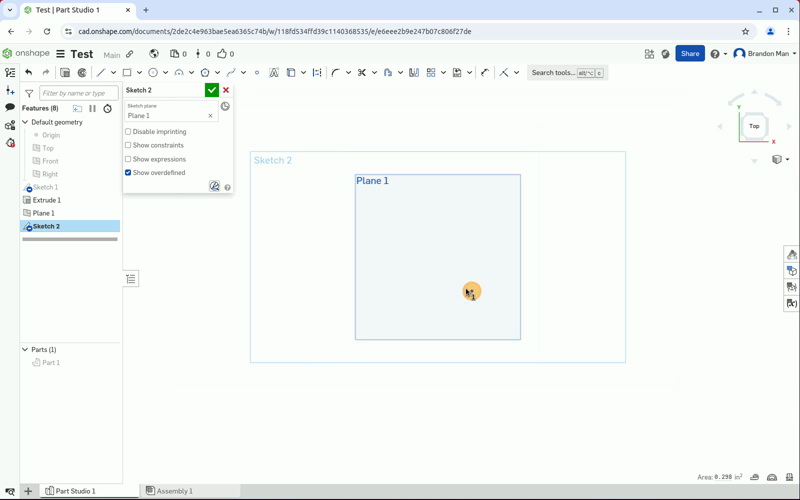
scroll(-6)
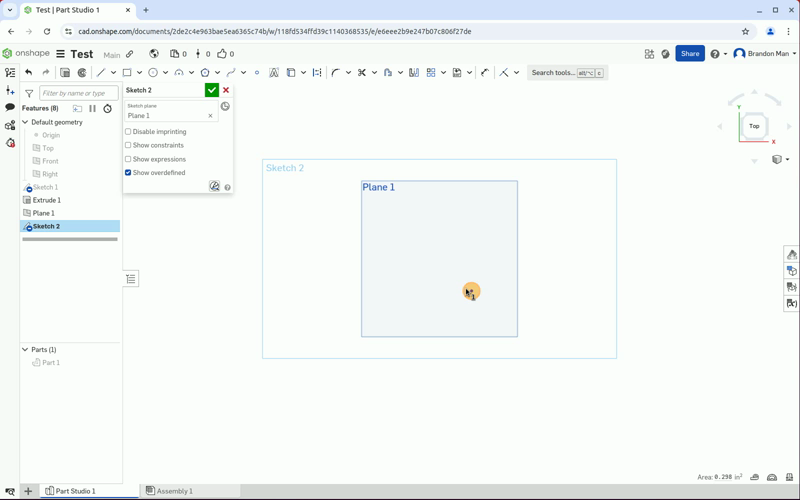
scroll(-6)
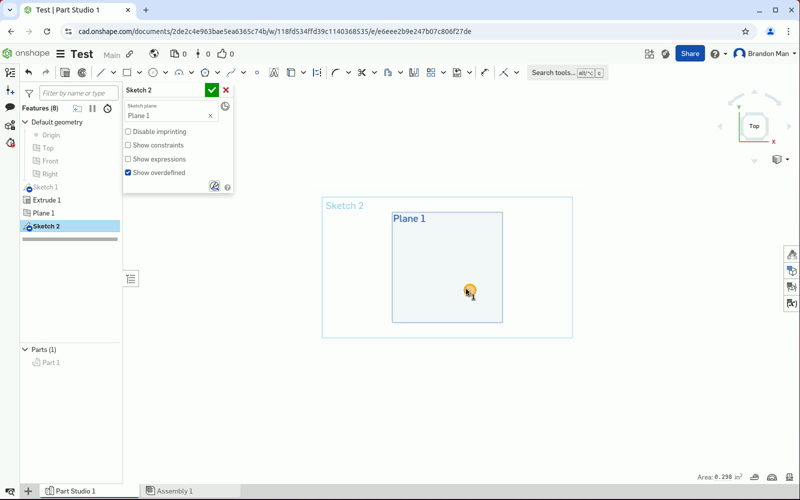
scroll(-6)
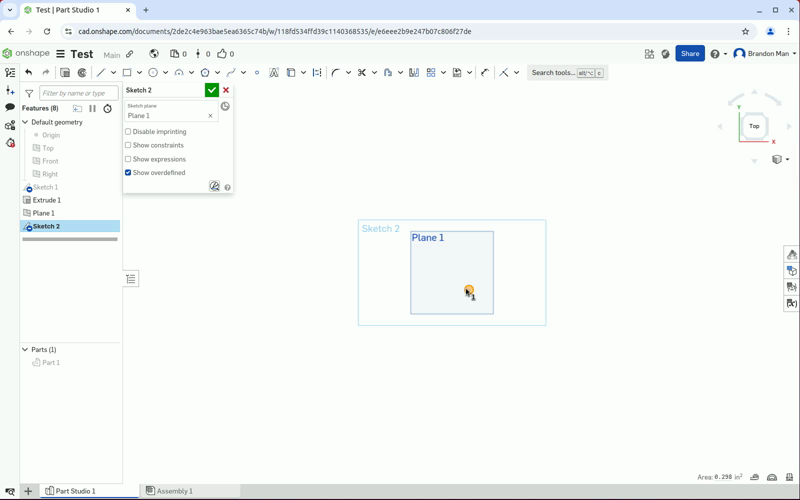
scroll(-6)
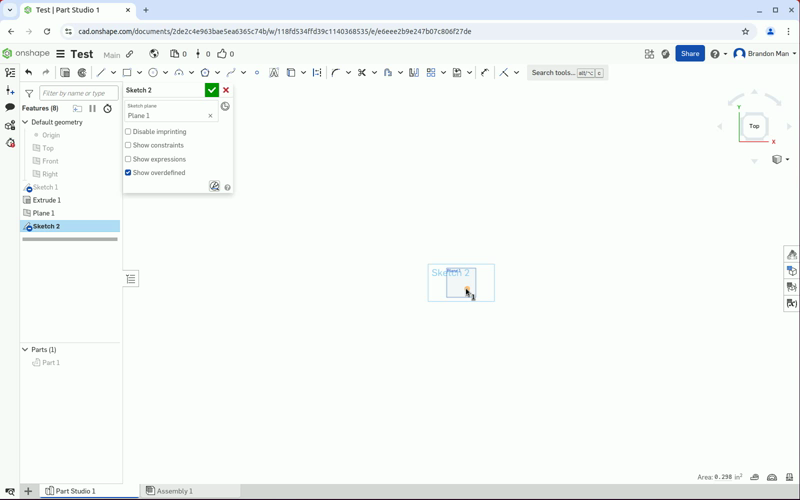
mouse_move(73, 352)
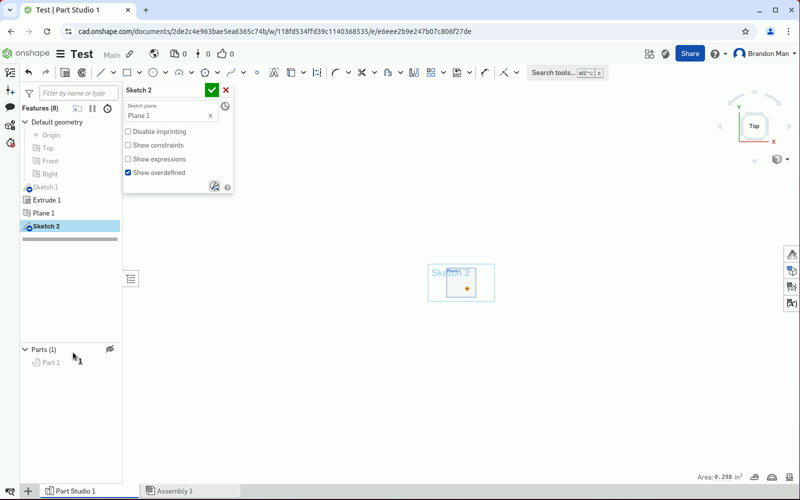
key(shift+y)
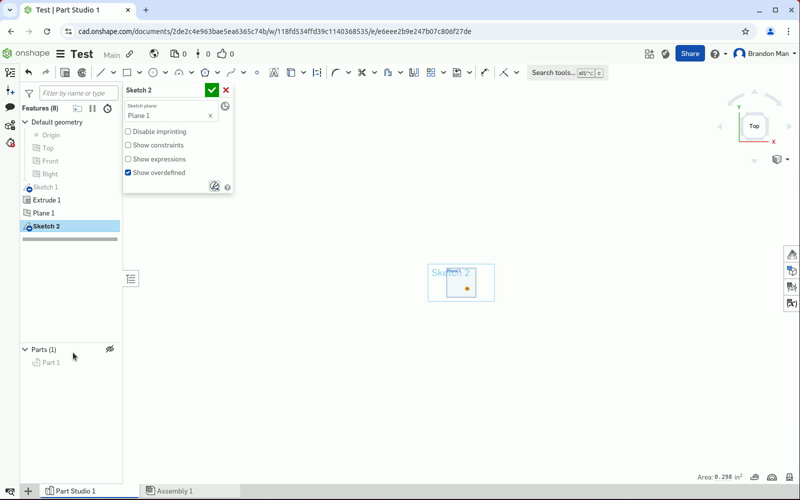
key(shift+e)
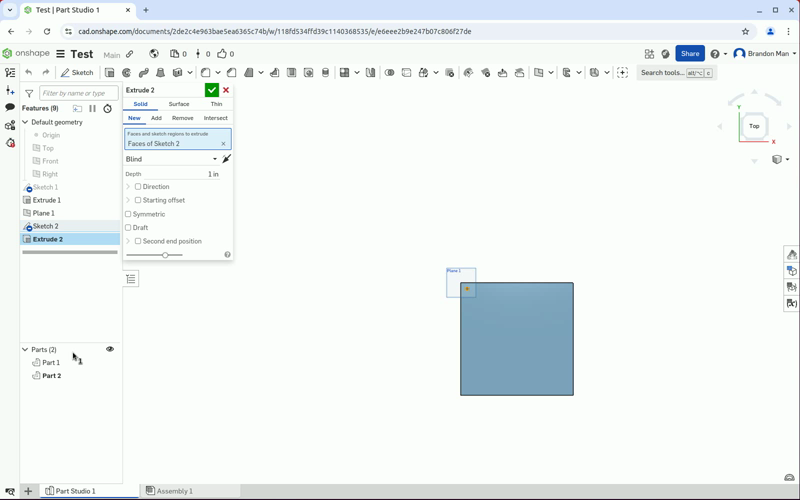
mouse_move(143, 106)
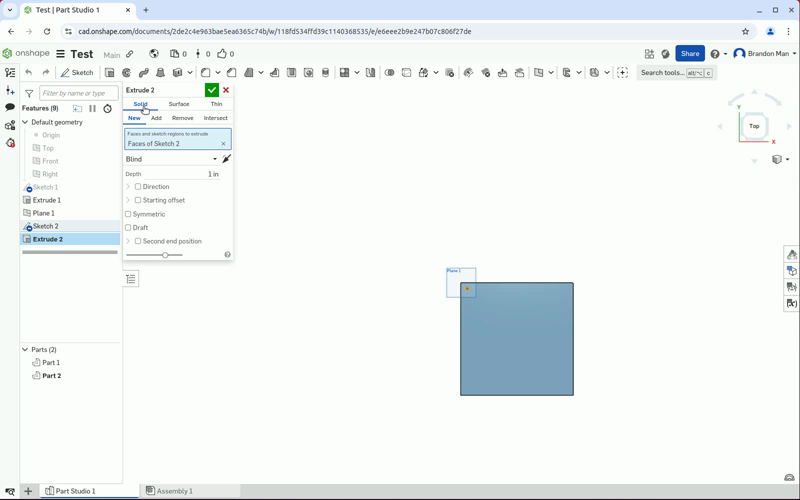
click(143, 106)
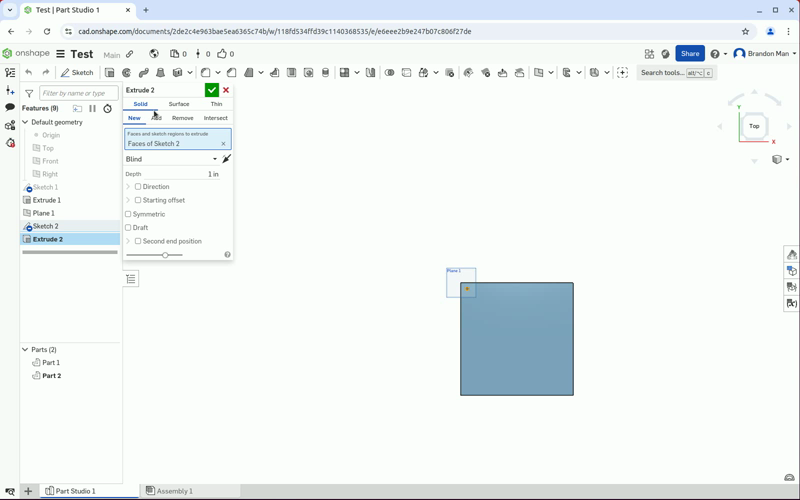
mouse_move(186, 120)
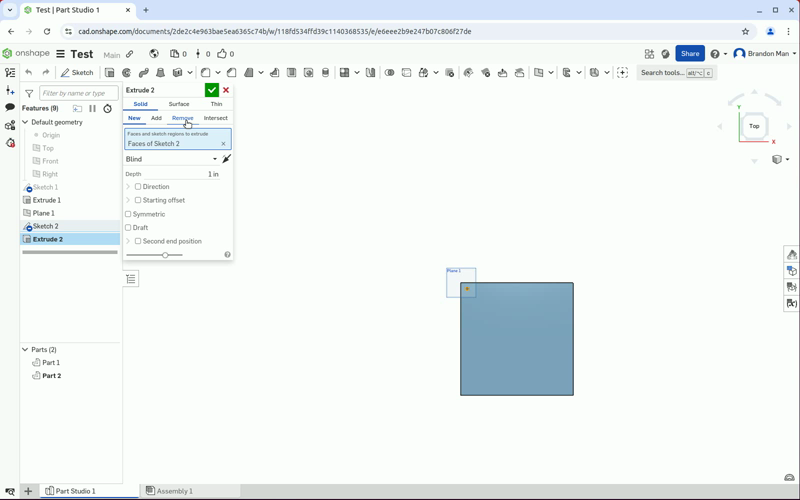
click(186, 120)
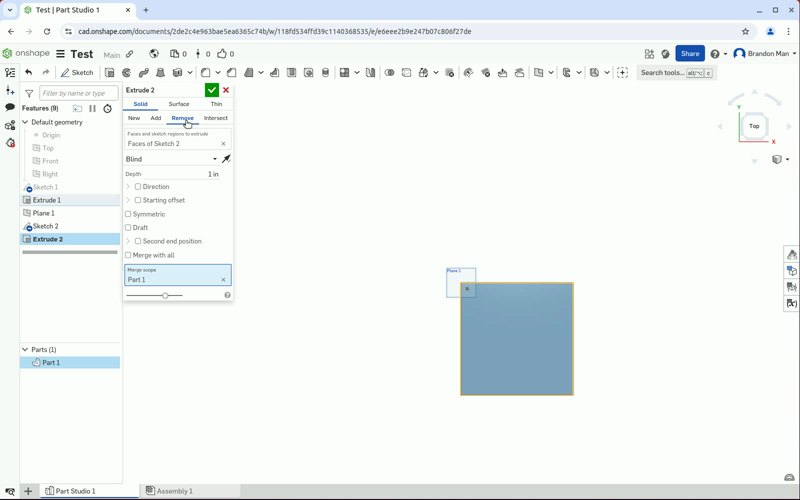
key(tab, 4)
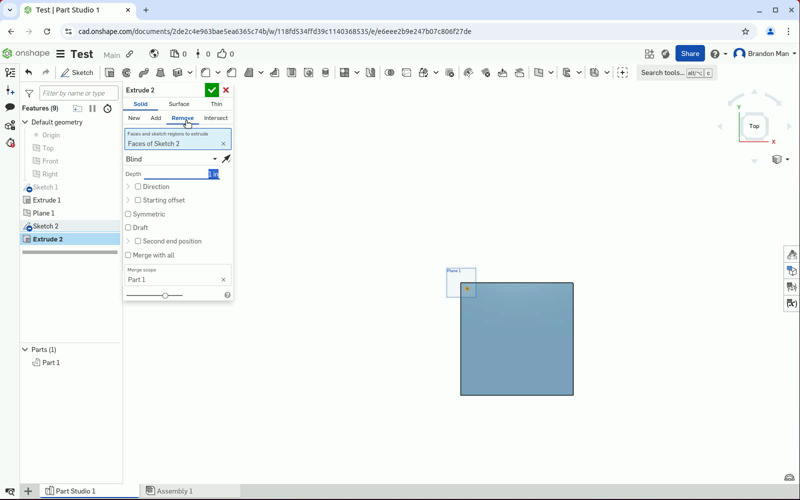
text(1.926)
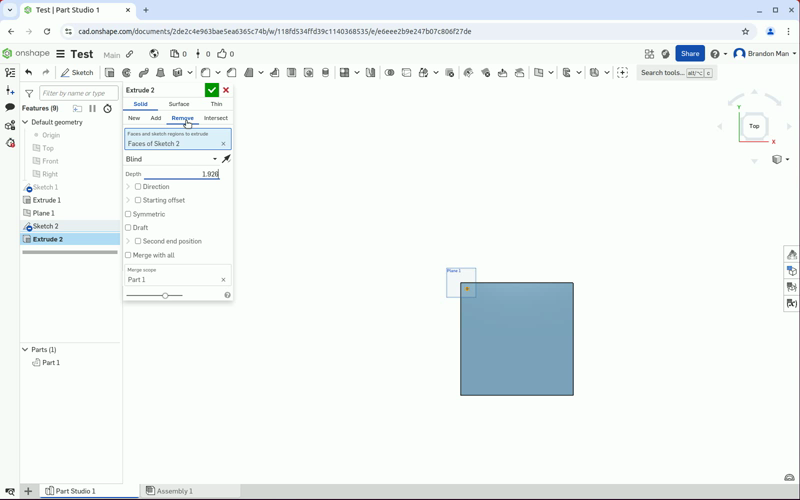
key(tab, 6)
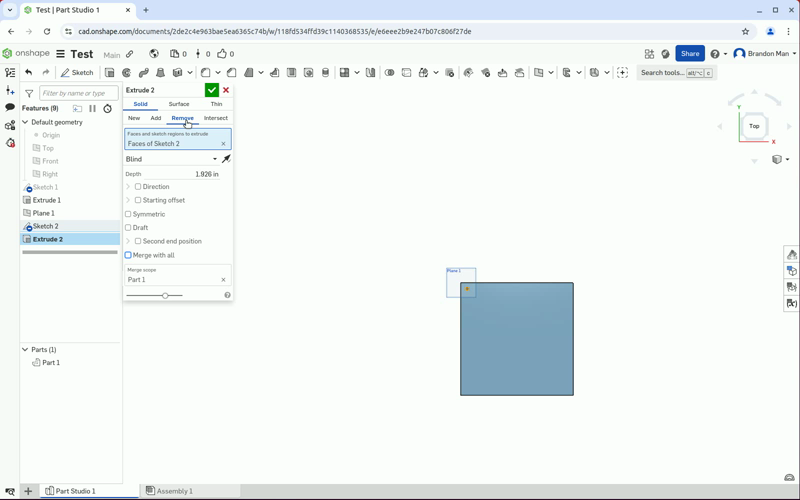
key(space)
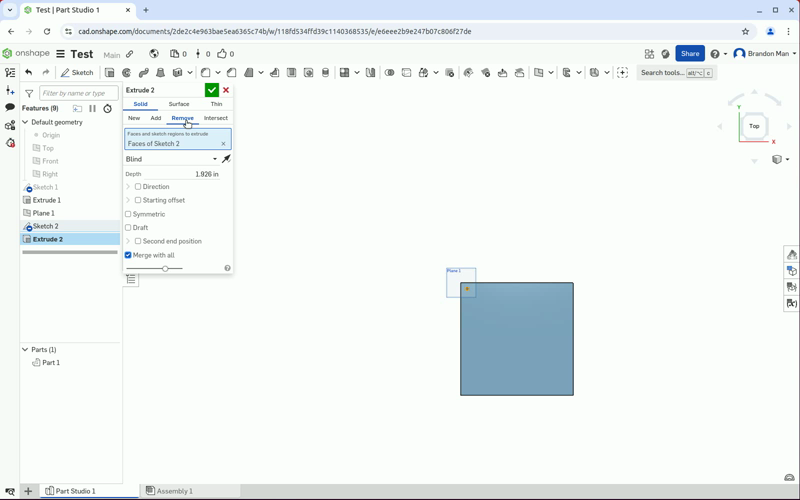
key(enter)
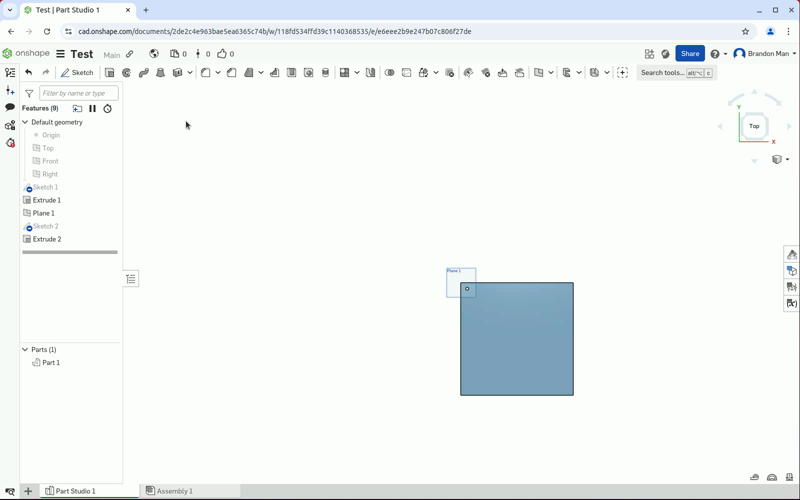
key(shift+h)
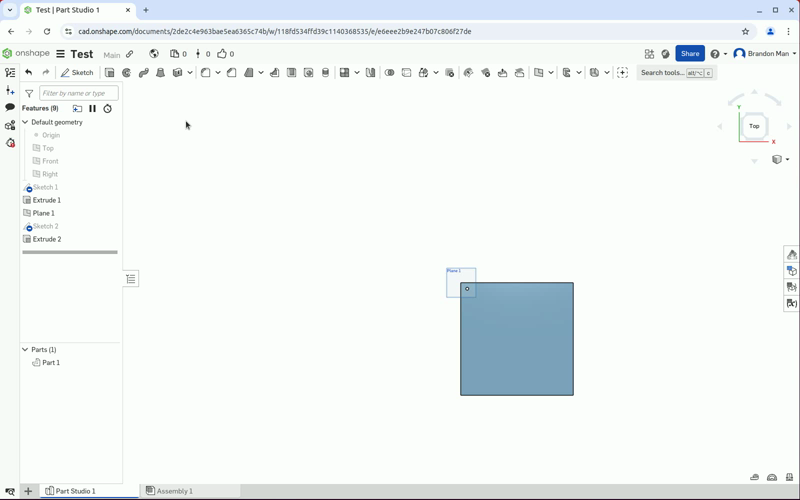
key(shift+h)
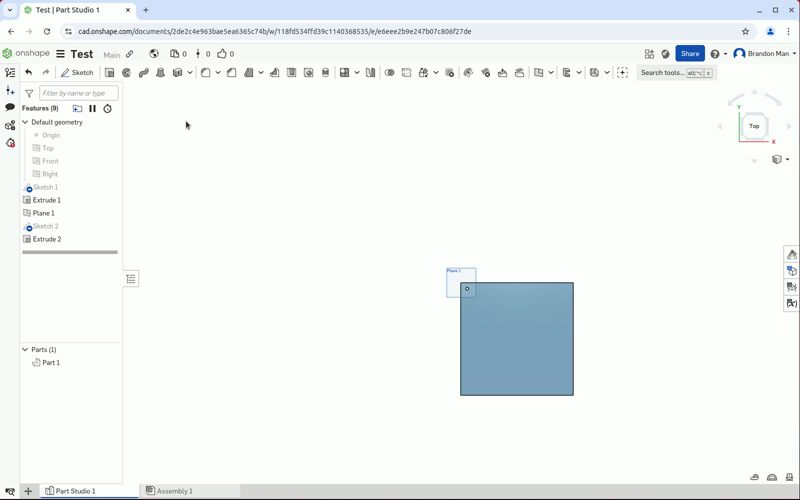
mouse_move(73, 189)
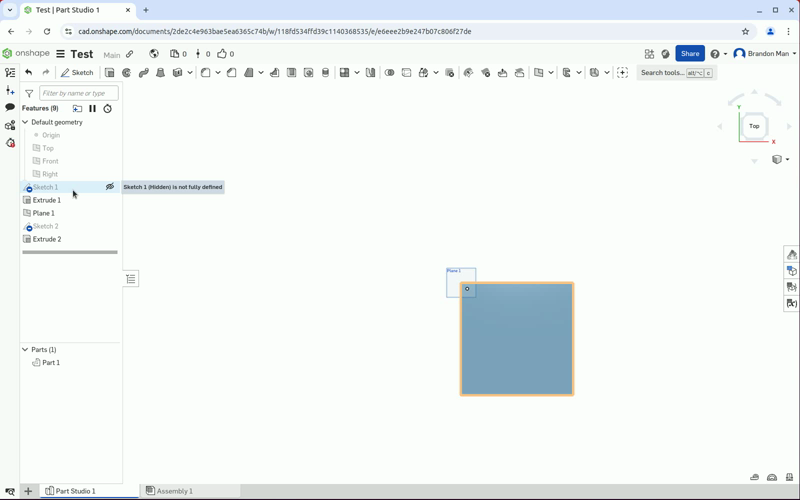
click(73, 189)
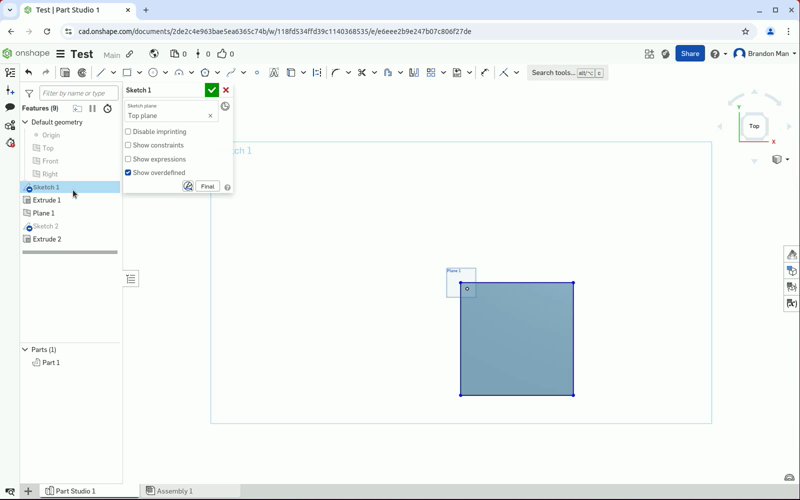
mouse_move(229, 92)
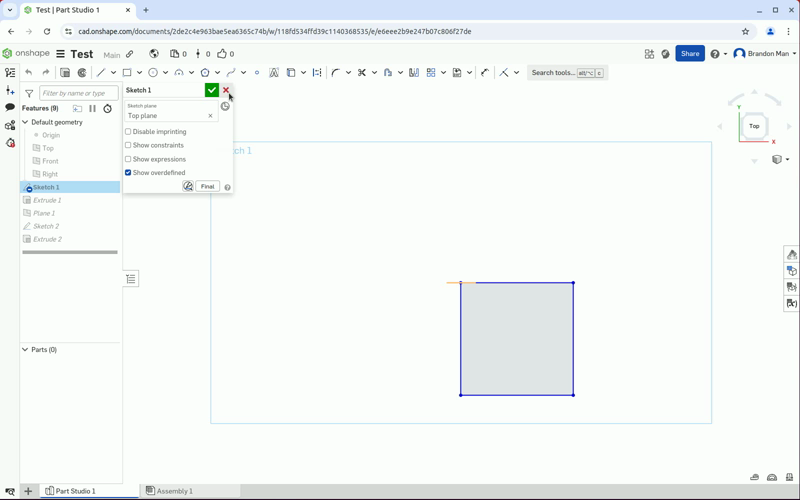
click(229, 92)
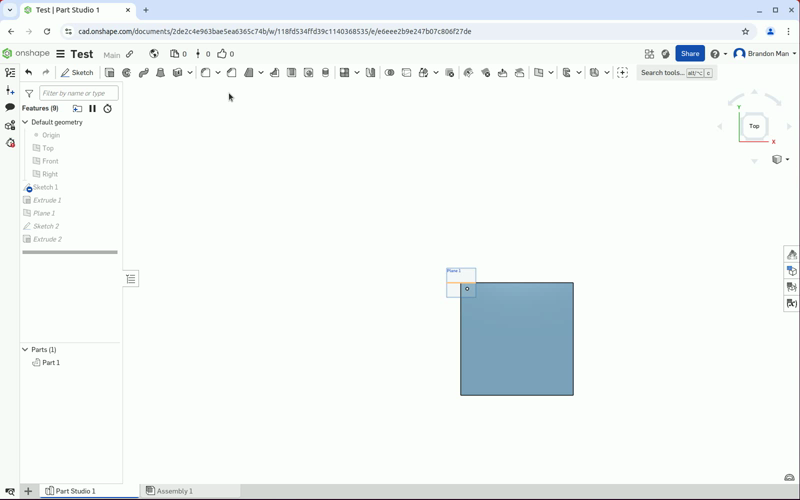
key(shift+s)
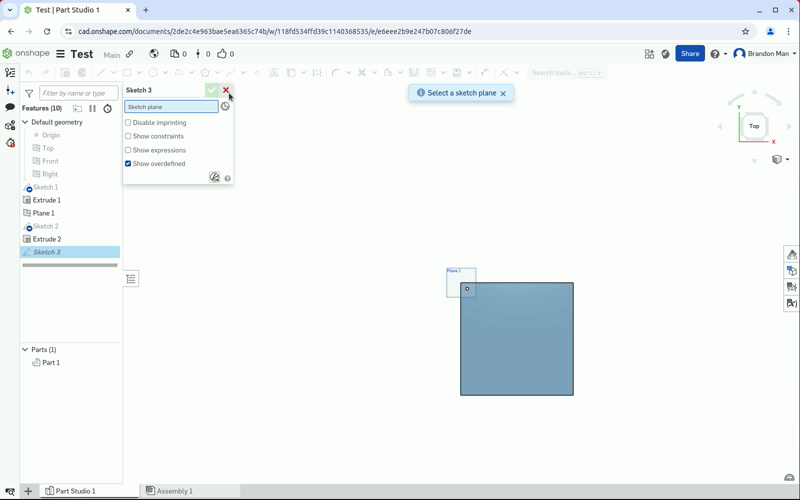
mouse_move(73, 215)
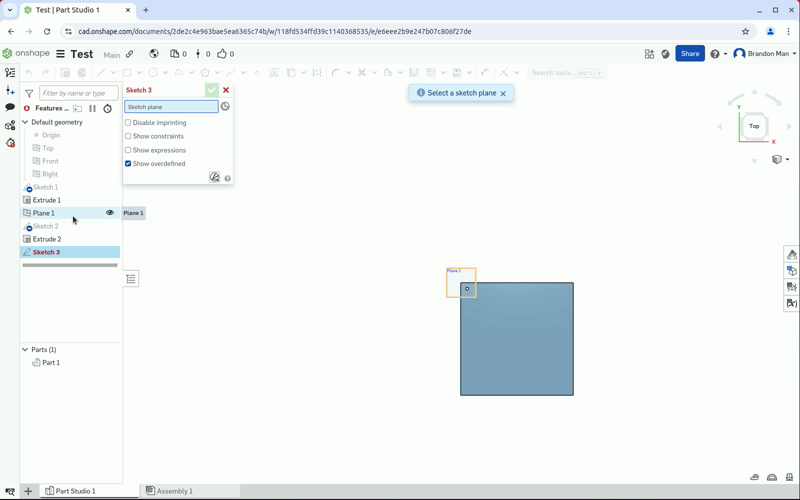
click(73, 215)
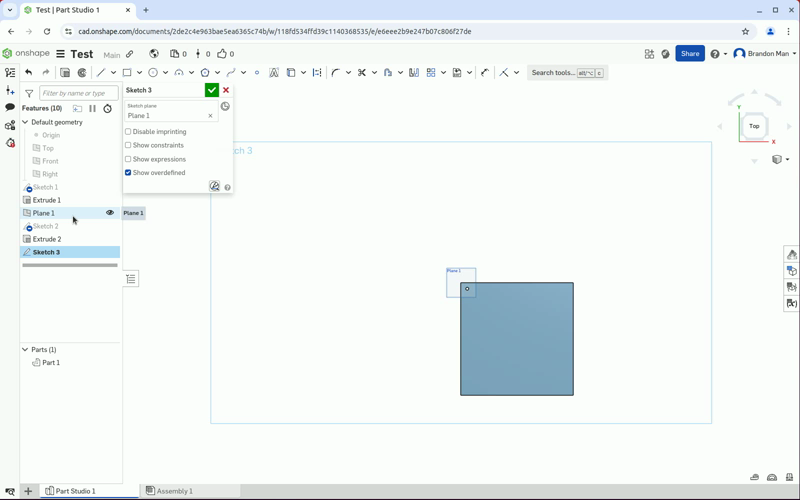
mouse_move(73, 352)
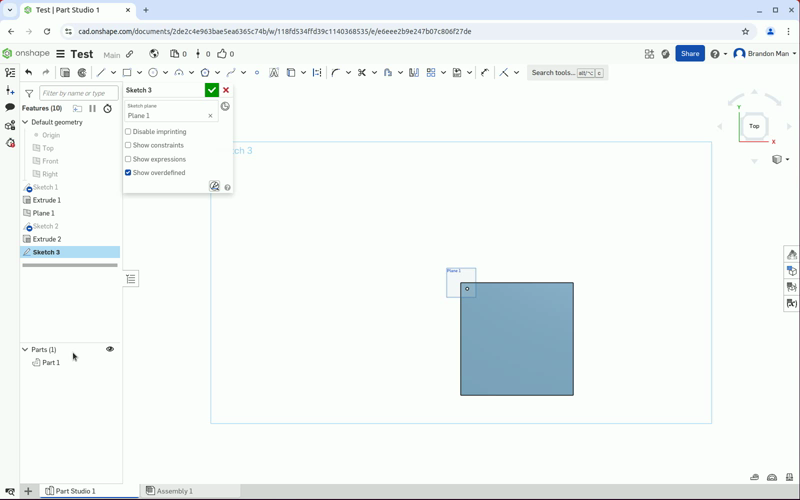
key(y)
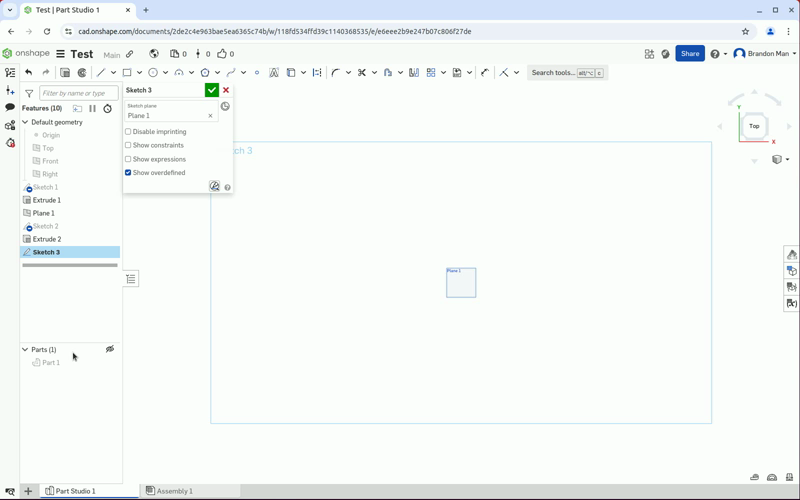
key(c)
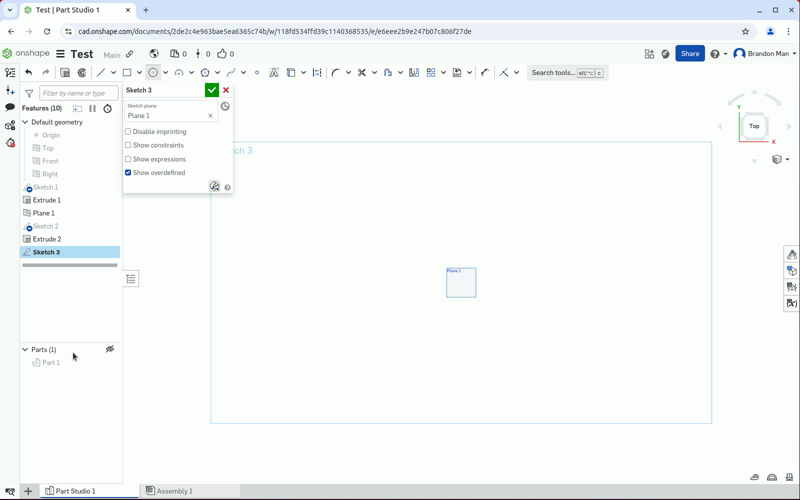
key_down(shift)
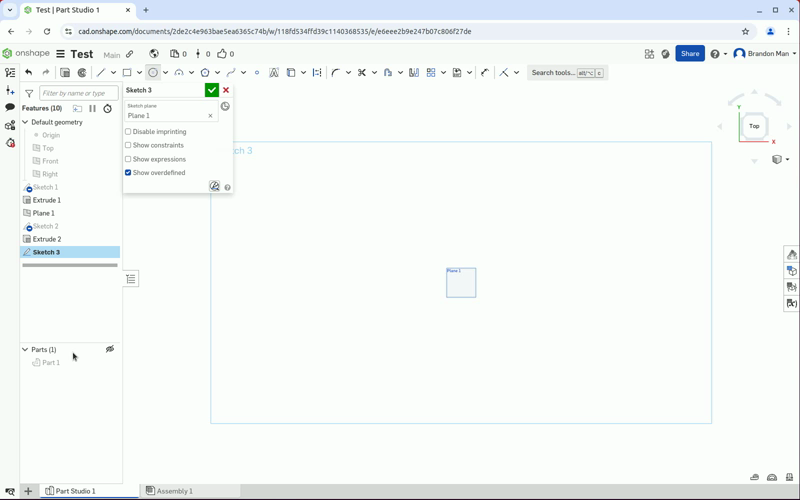
mouse_move(567, 288)
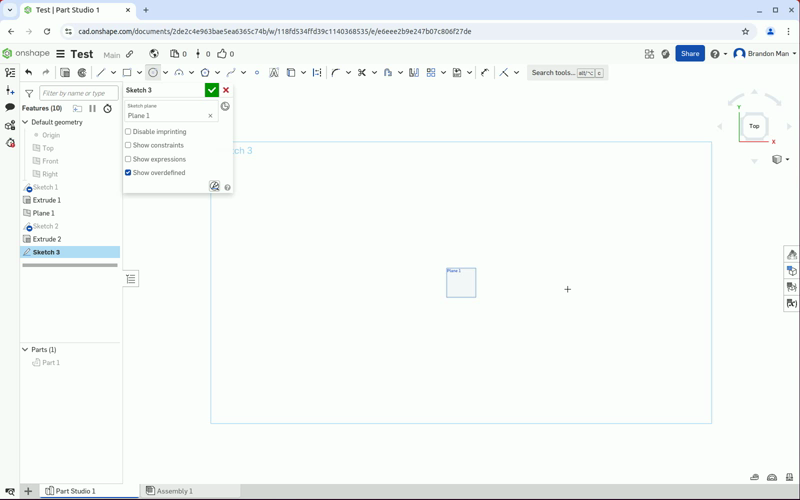
click(567, 288)
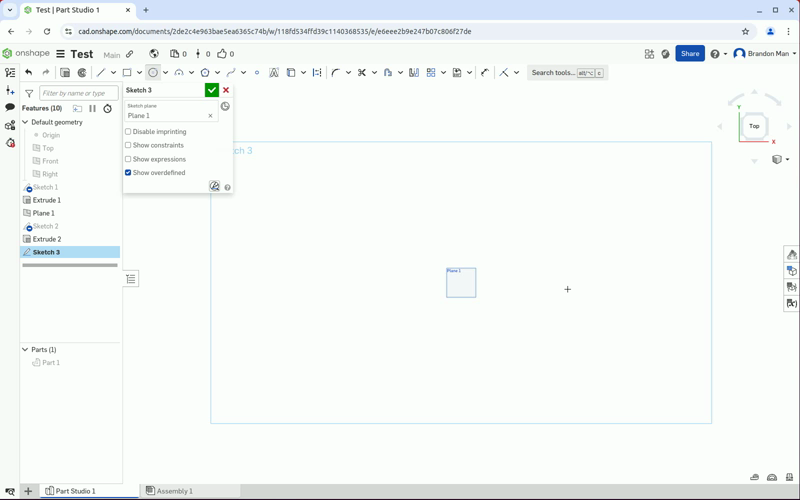
key_up(shift)
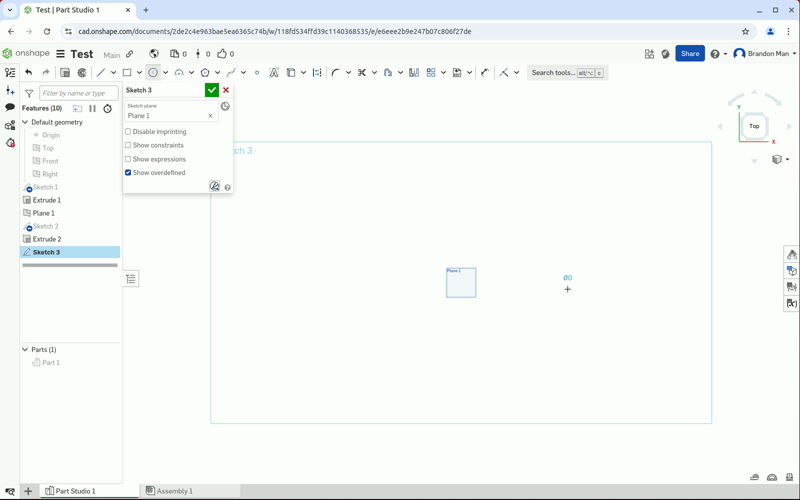
mouse_move(569, 288)
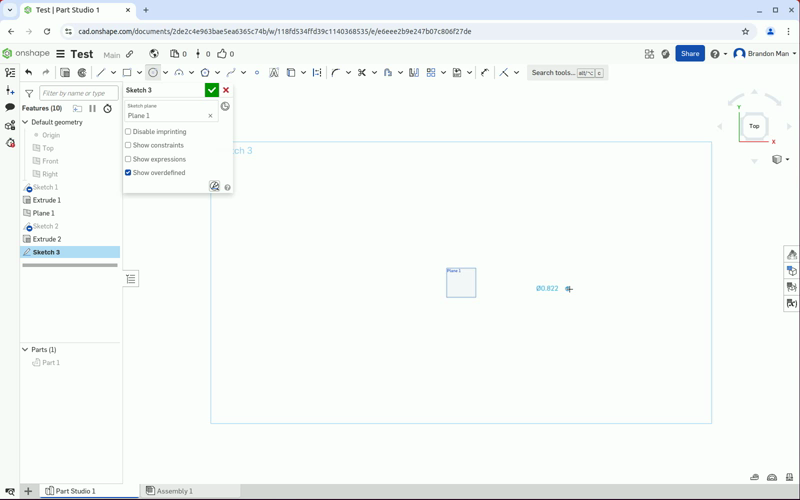
scroll(6)
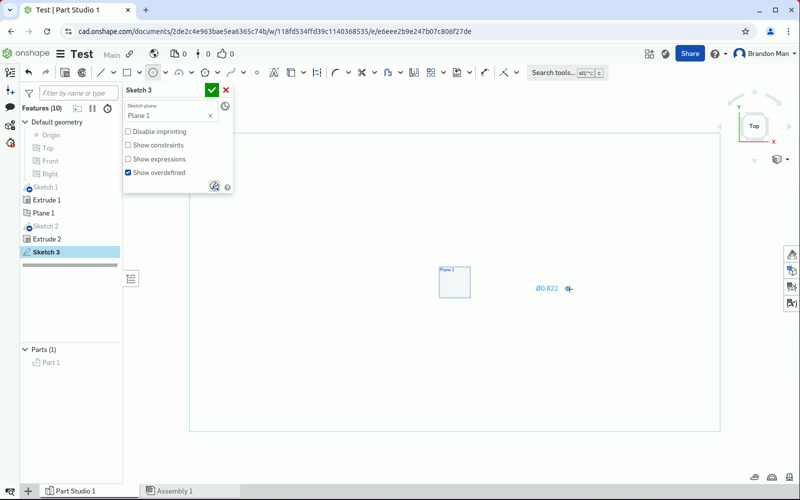
scroll(6)
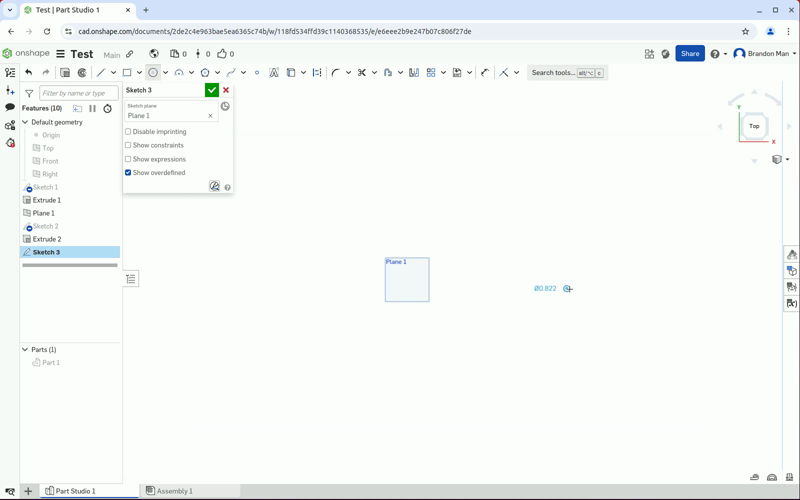
scroll(6)
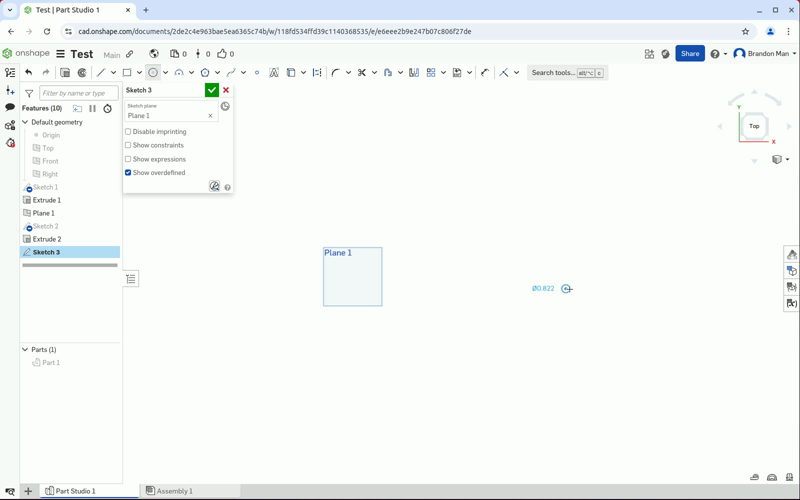
scroll(6)
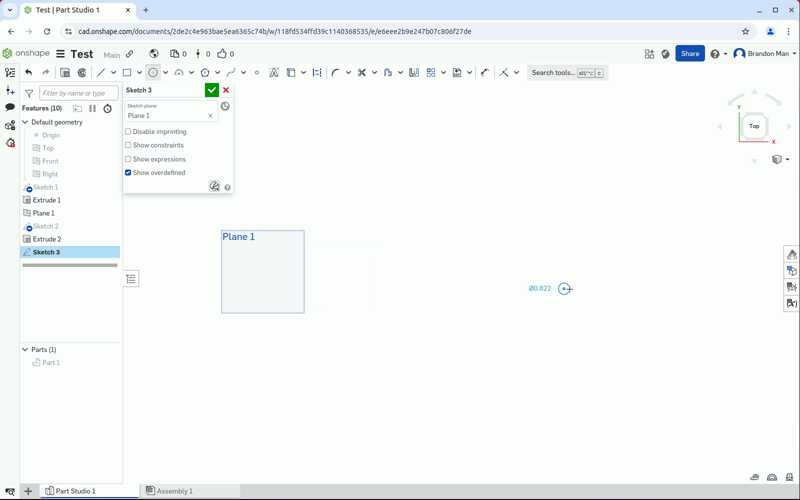
scroll(6)
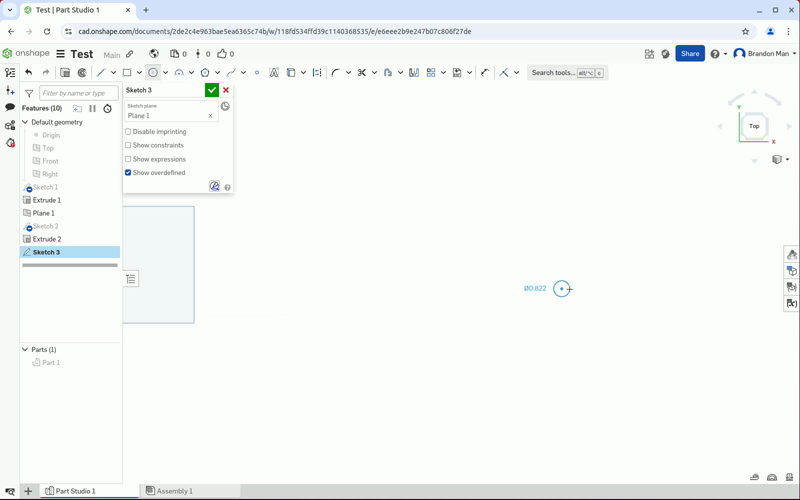
scroll(6)
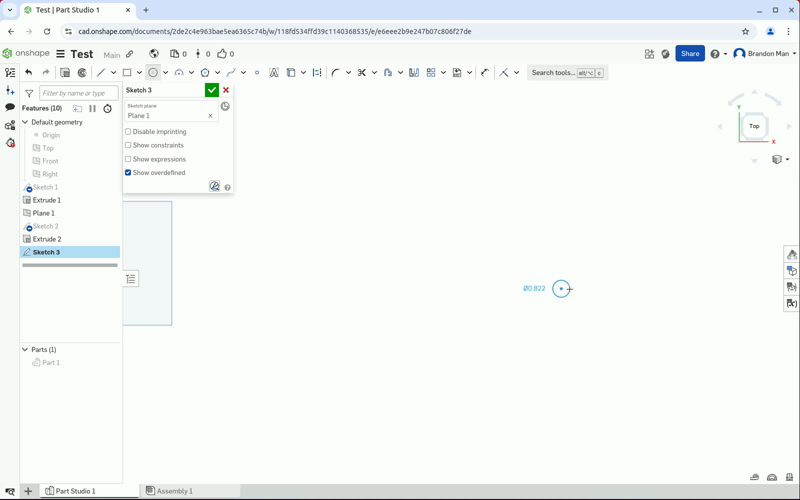
scroll(6)
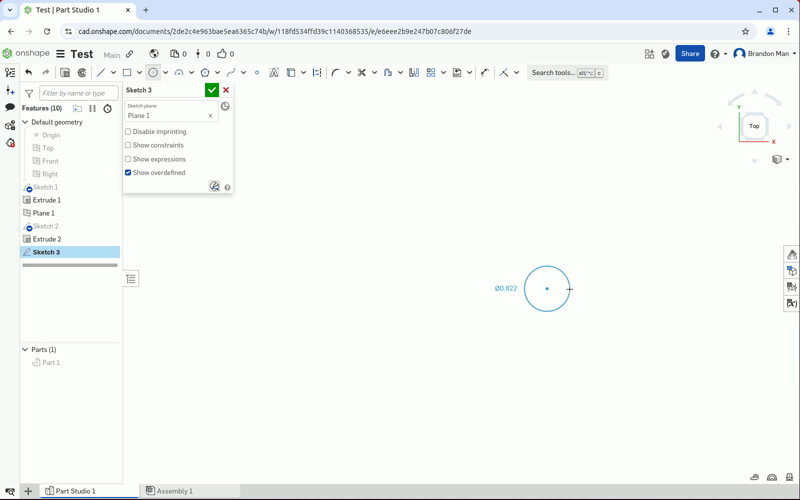
click(569, 288)
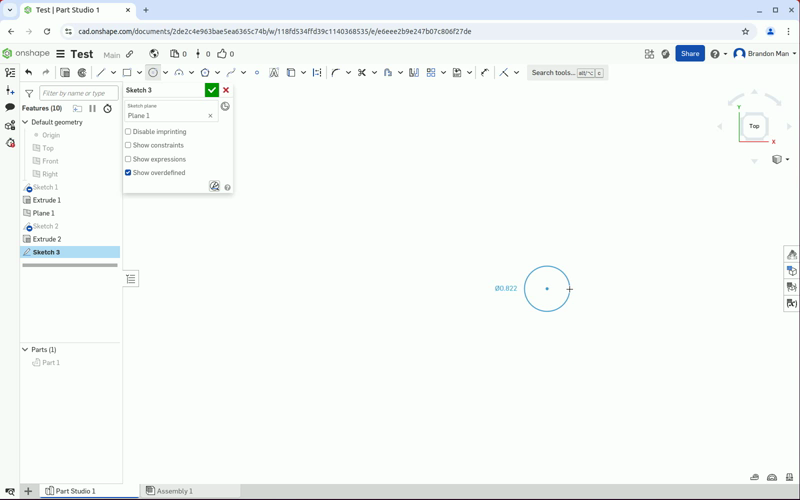
scroll(-6)
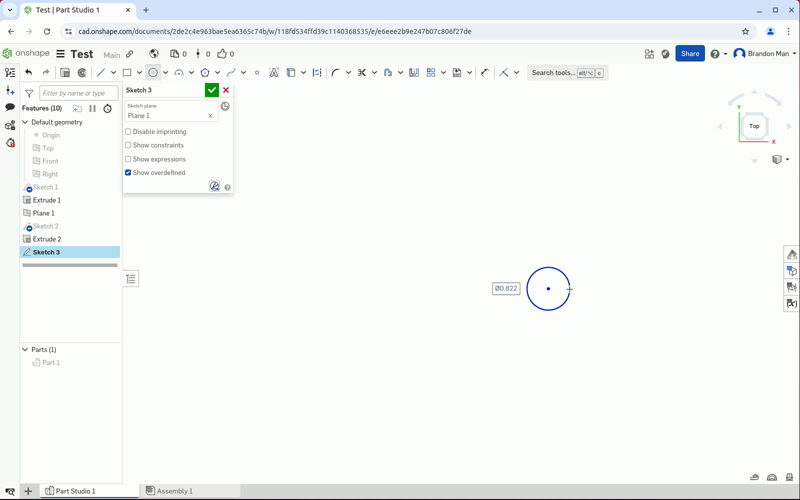
scroll(-6)
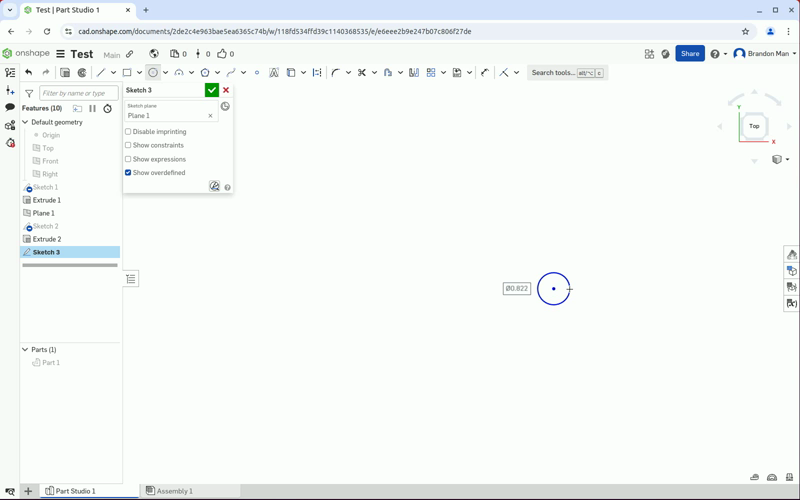
scroll(-6)
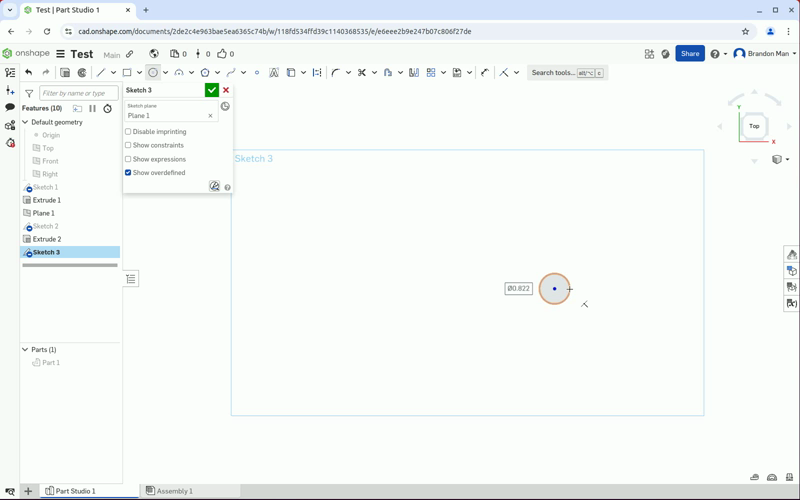
scroll(-6)
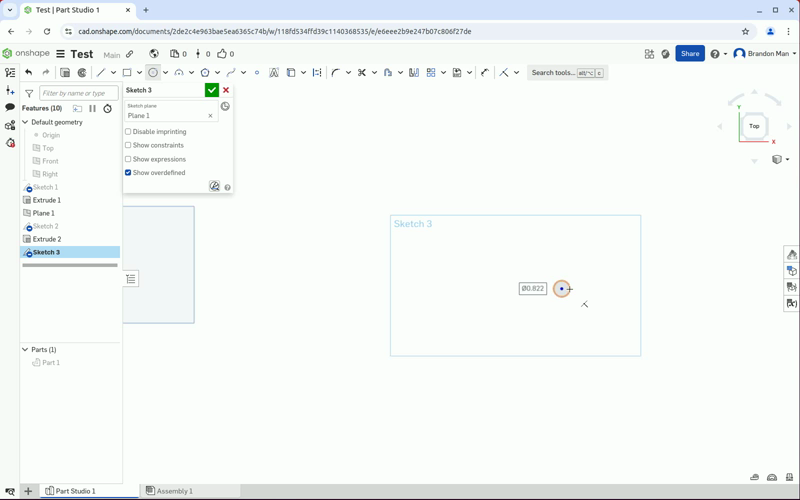
scroll(-6)
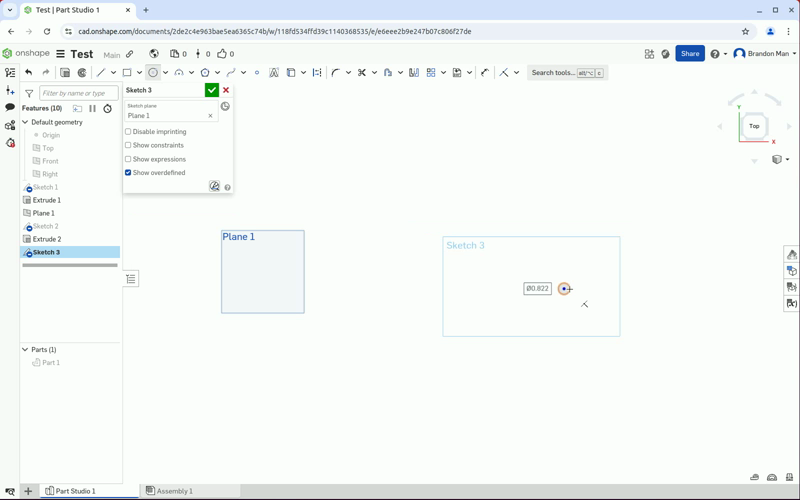
scroll(-6)
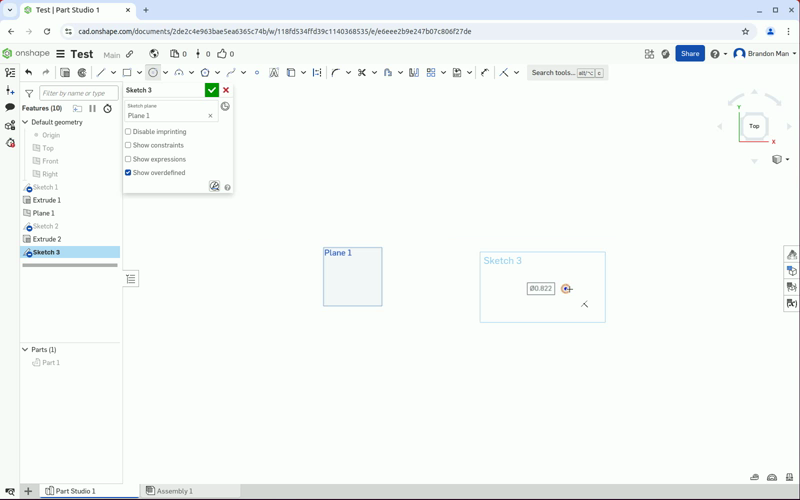
scroll(-6)
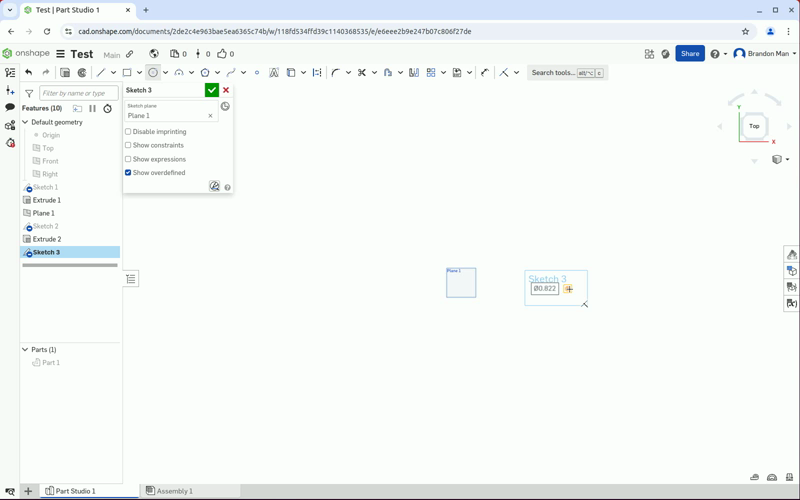
key(esc)
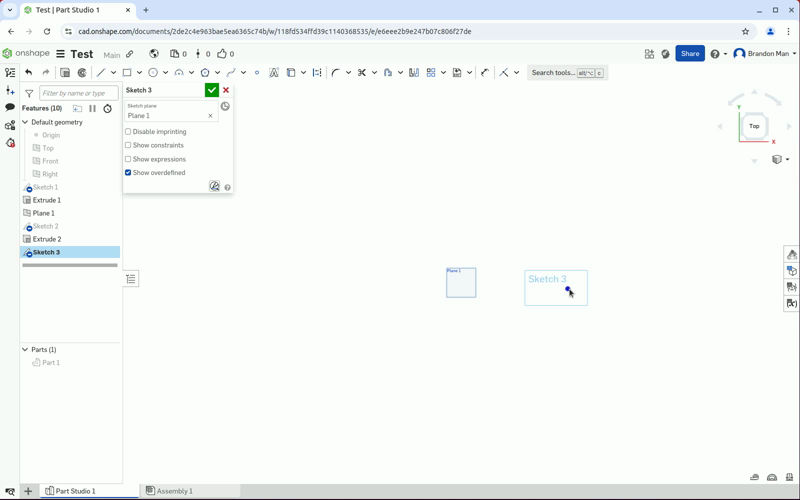
mouse_move(568, 289)
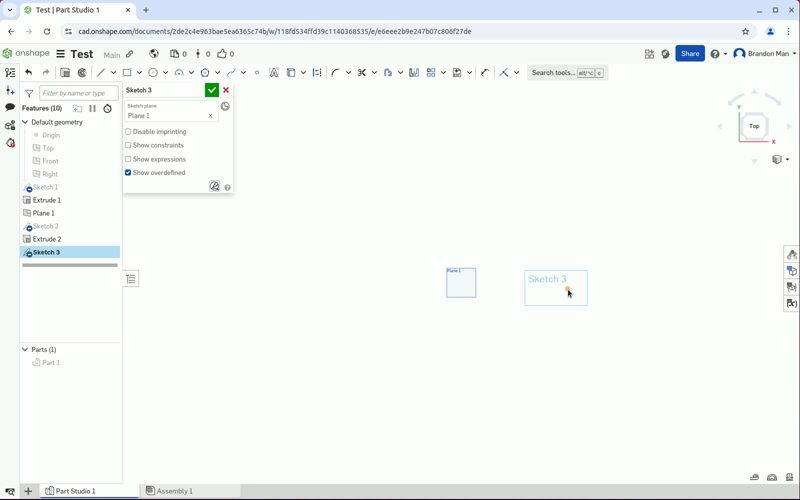
scroll(6)
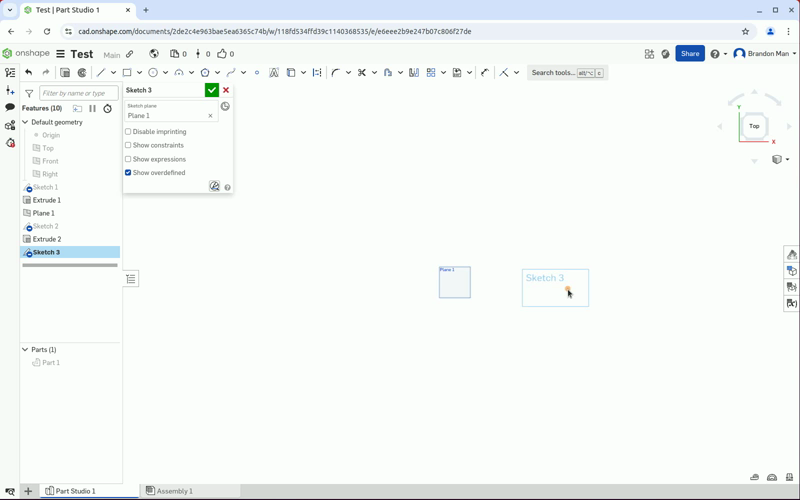
scroll(6)
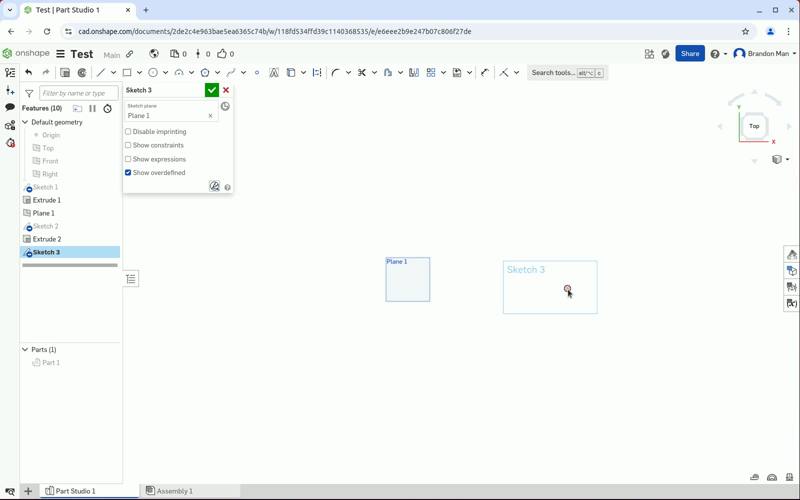
scroll(6)
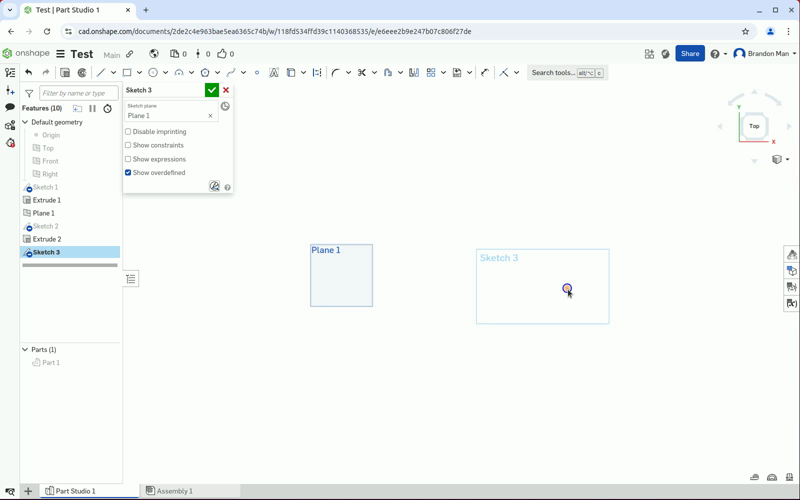
scroll(6)
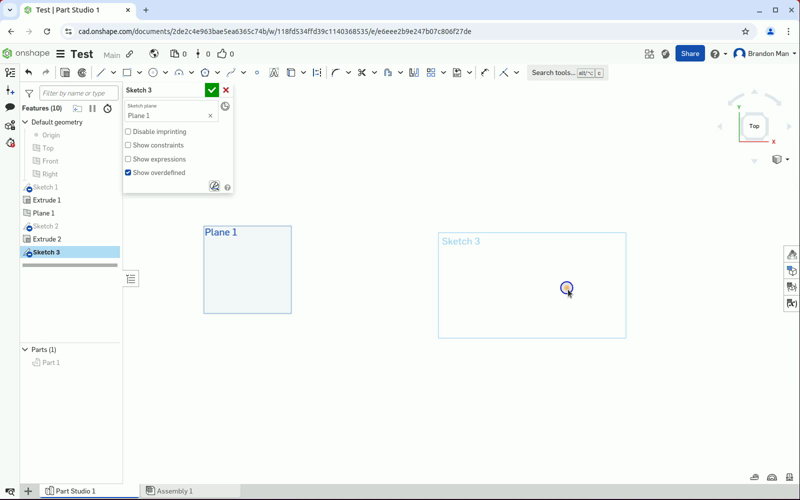
scroll(6)
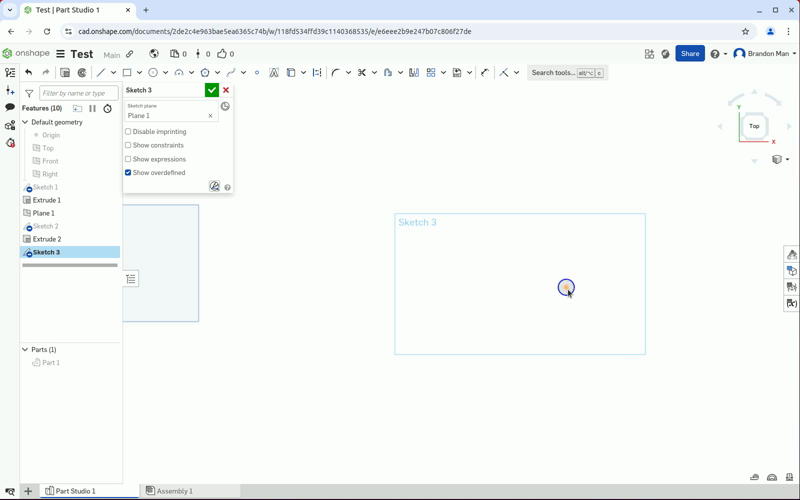
scroll(6)
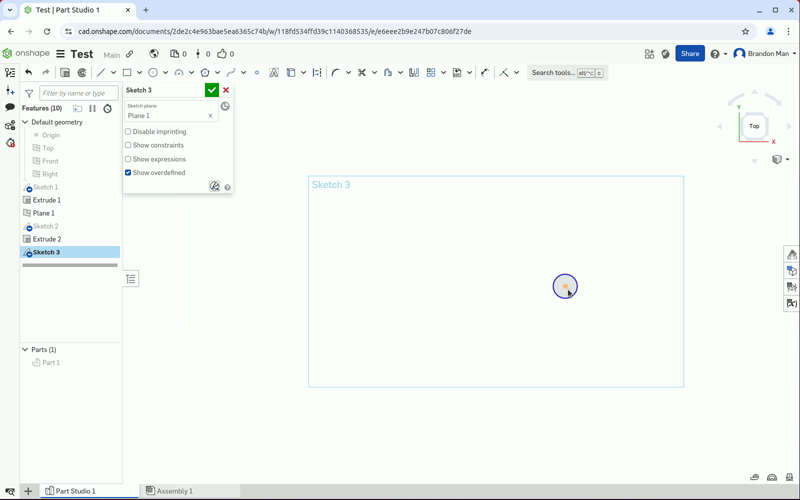
scroll(6)
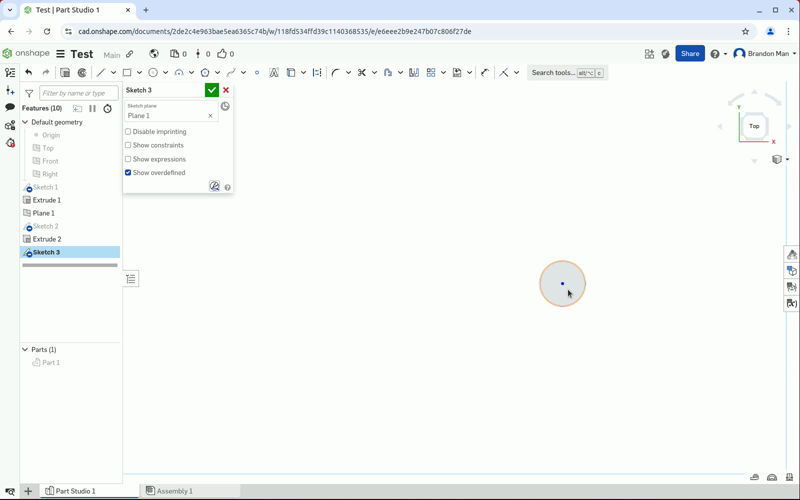
click(568, 289)
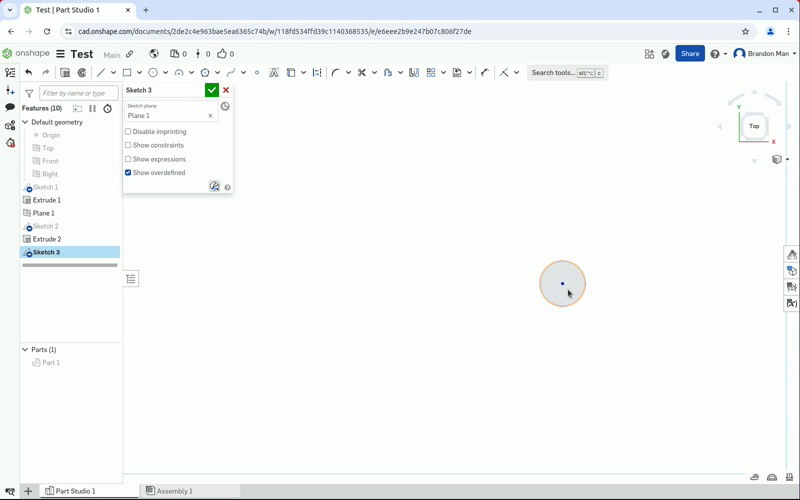
scroll(-6)
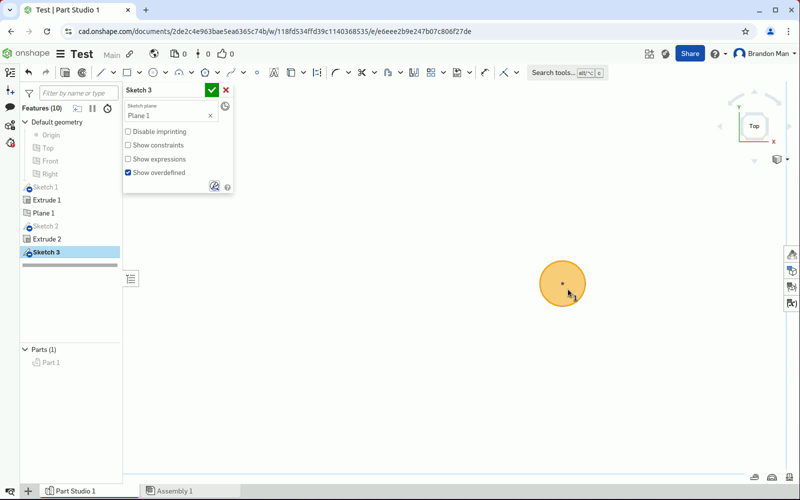
scroll(-6)
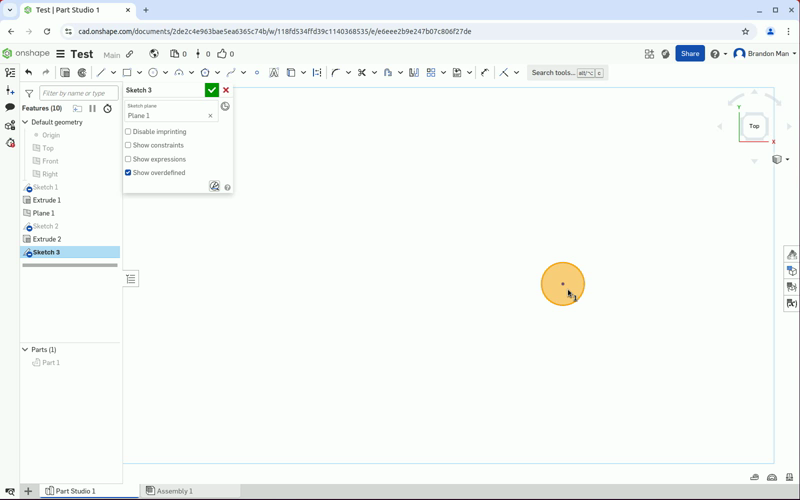
scroll(-6)
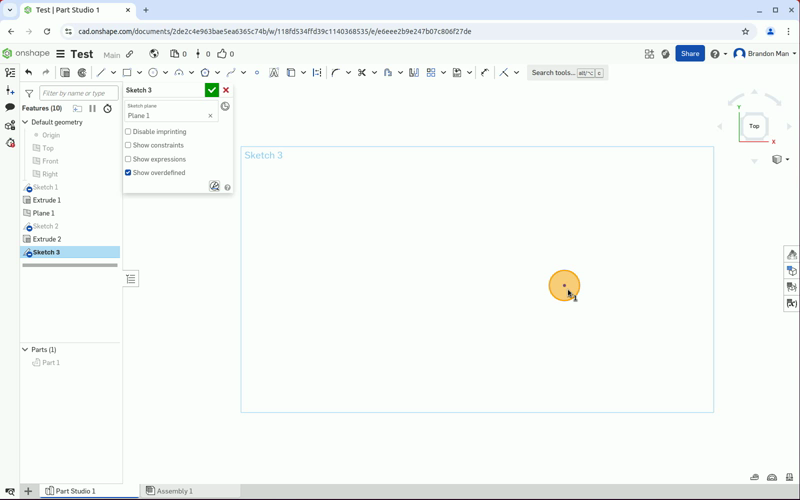
scroll(-6)
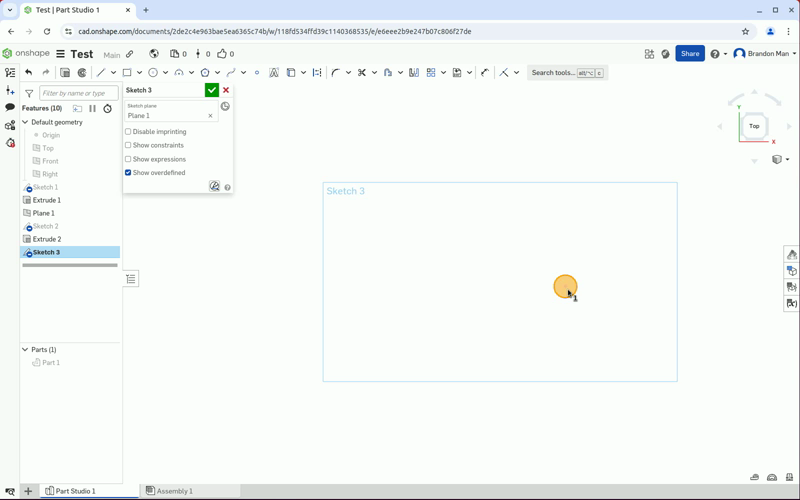
scroll(-6)
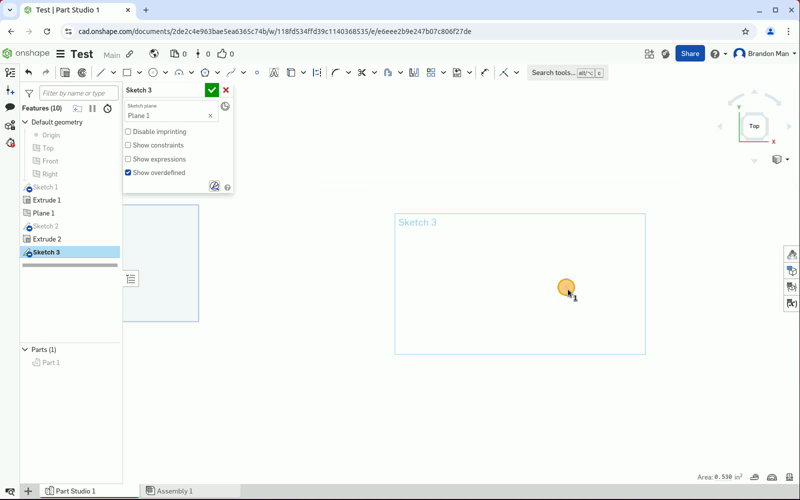
scroll(-6)
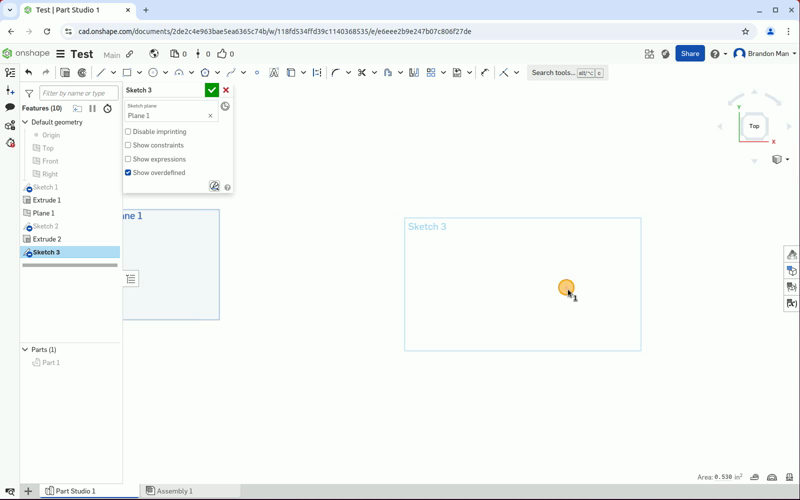
scroll(-6)
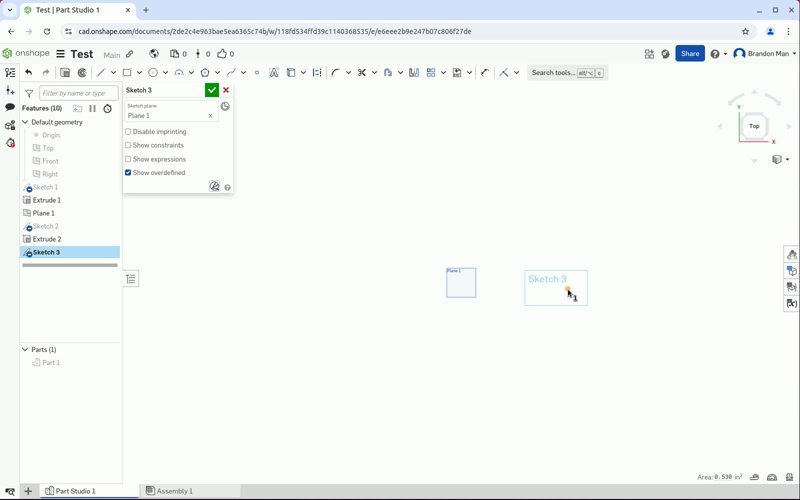
mouse_move(73, 352)
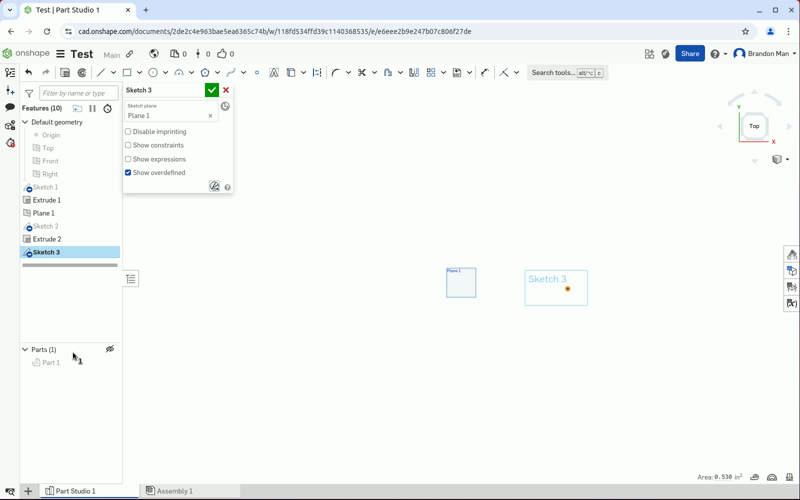
key(shift+y)
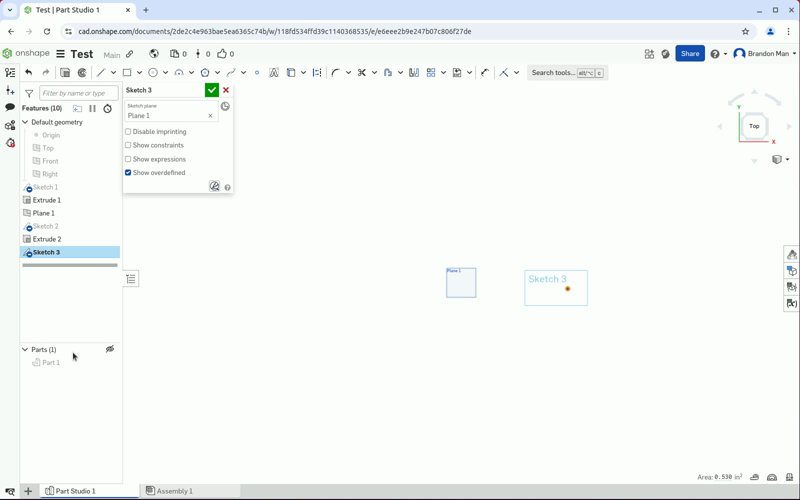
key(shift+e)
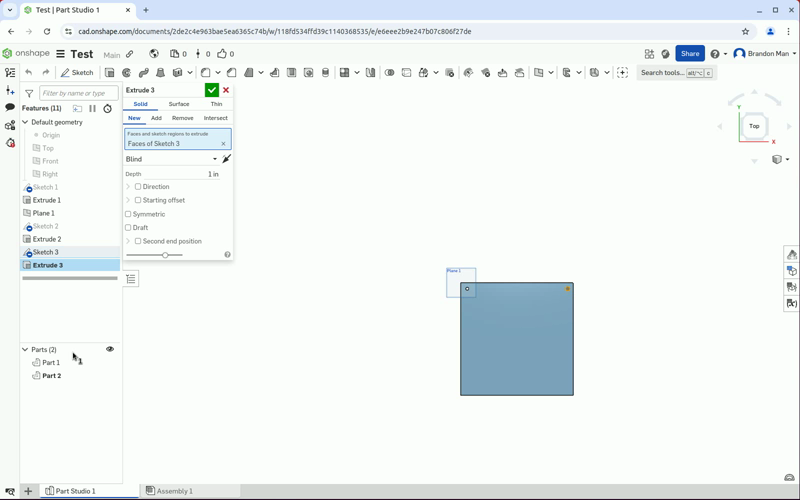
mouse_move(143, 106)
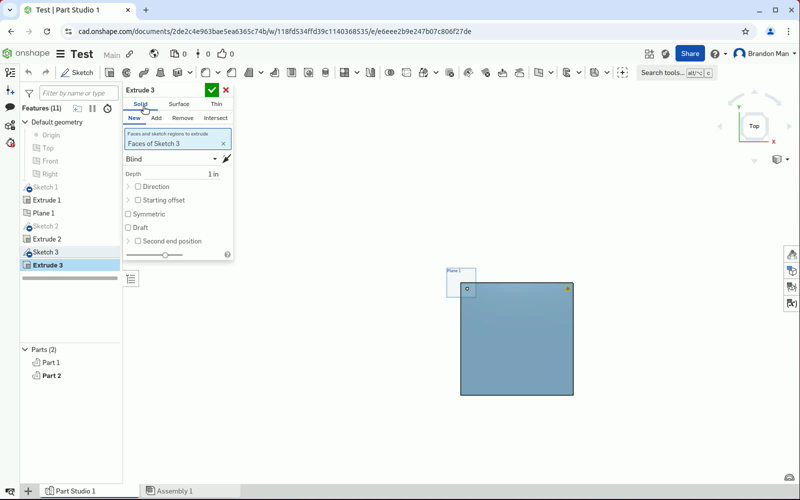
click(143, 106)
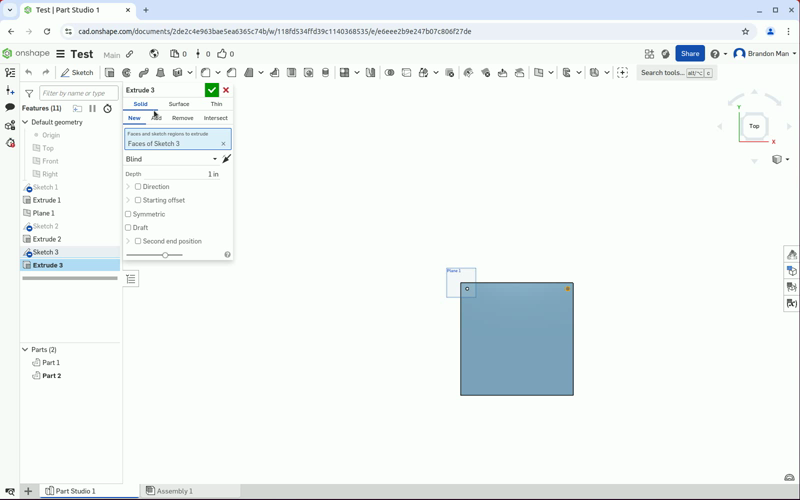
mouse_move(186, 120)
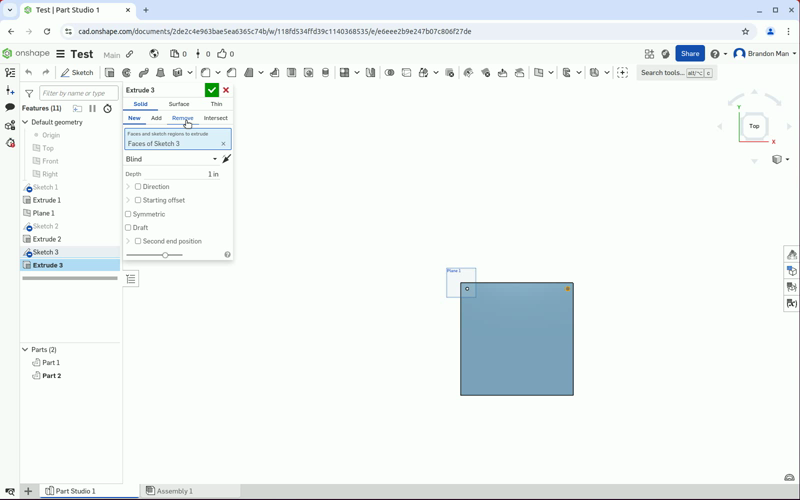
click(186, 120)
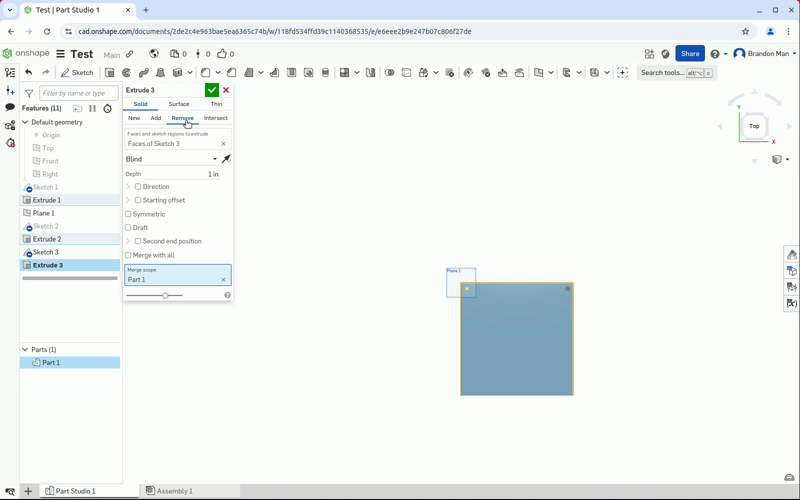
key(tab, 4)
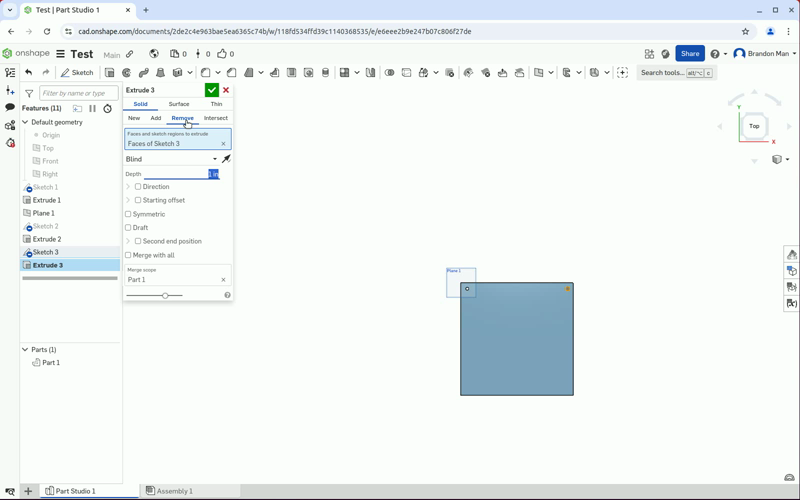
text(1.926)
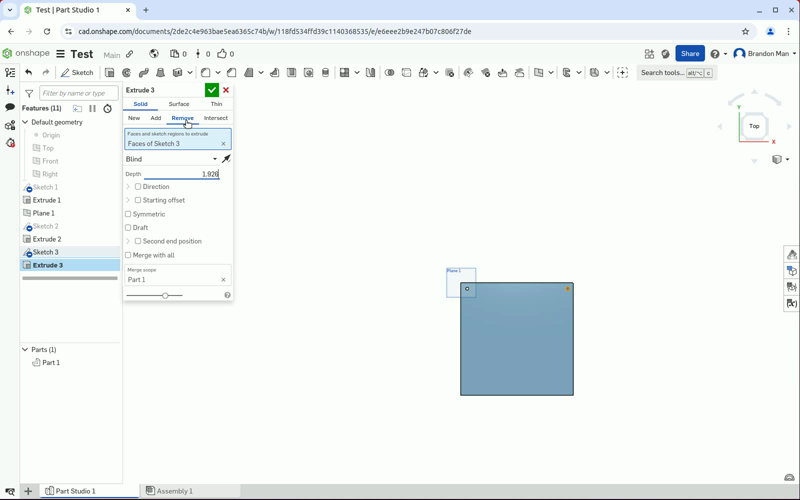
key(tab, 6)
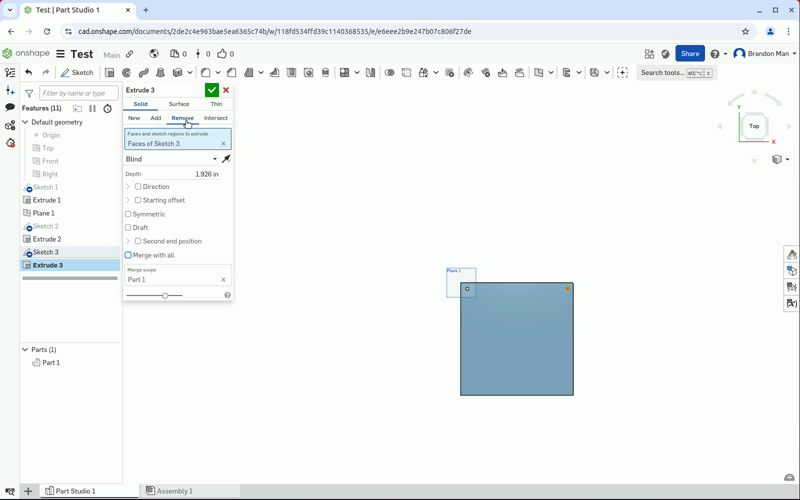
key(space)
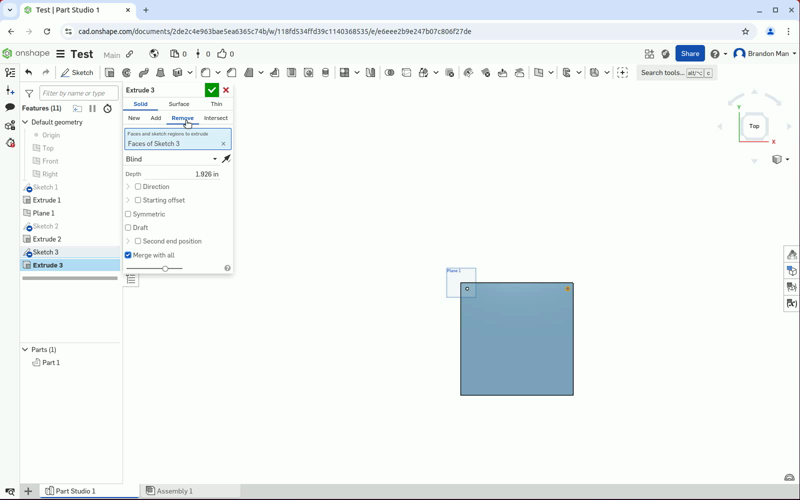
key(enter)
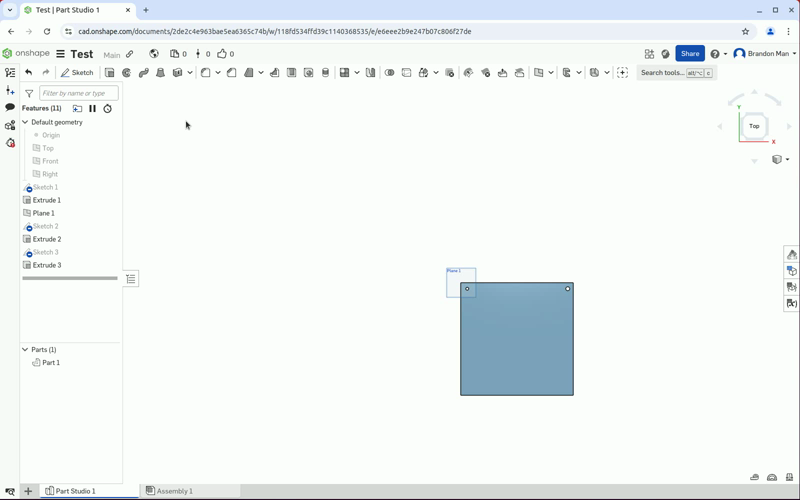
key(shift+h)
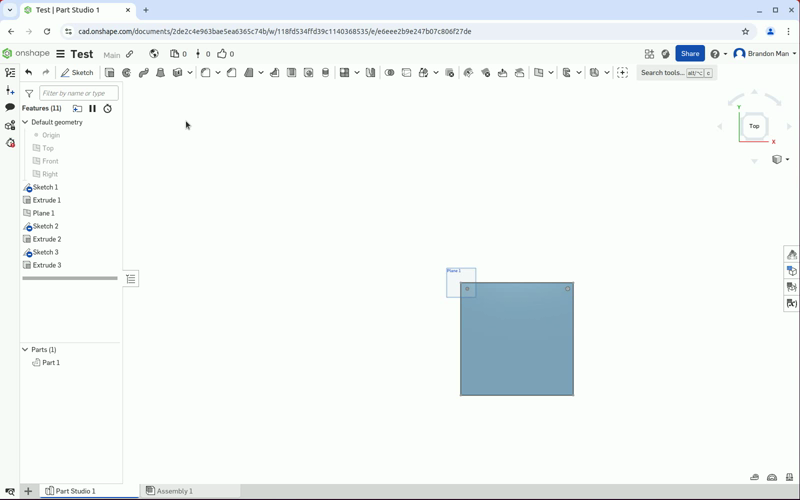
key(shift+h)
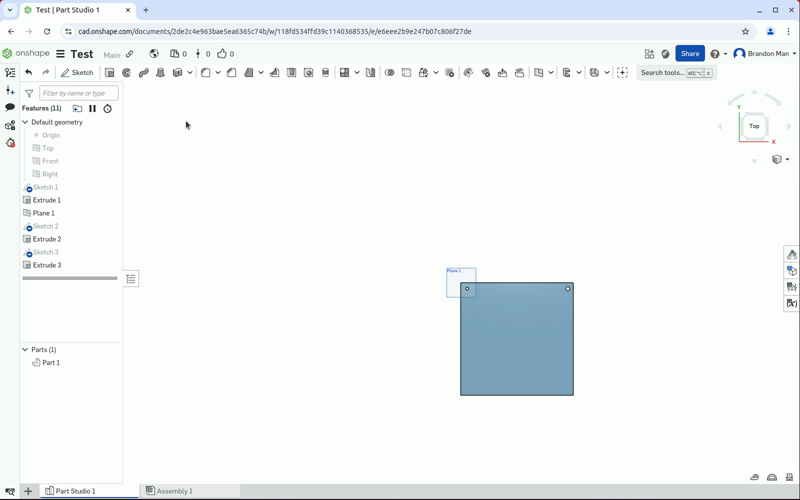
mouse_move(73, 189)
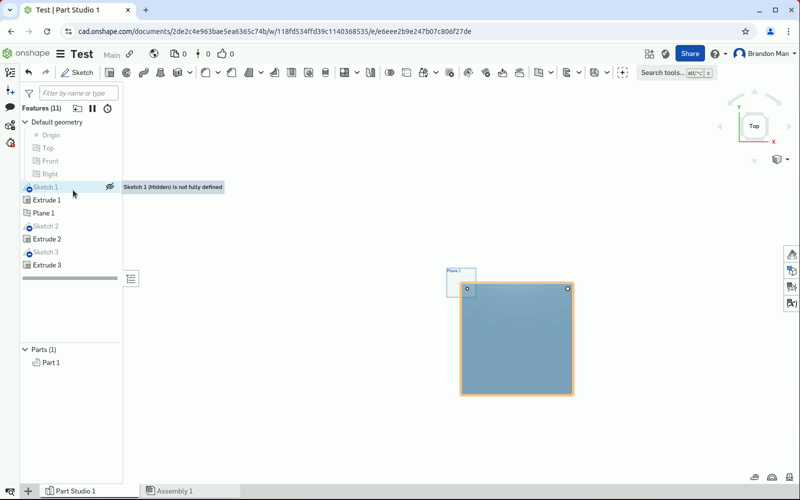
click(73, 189)
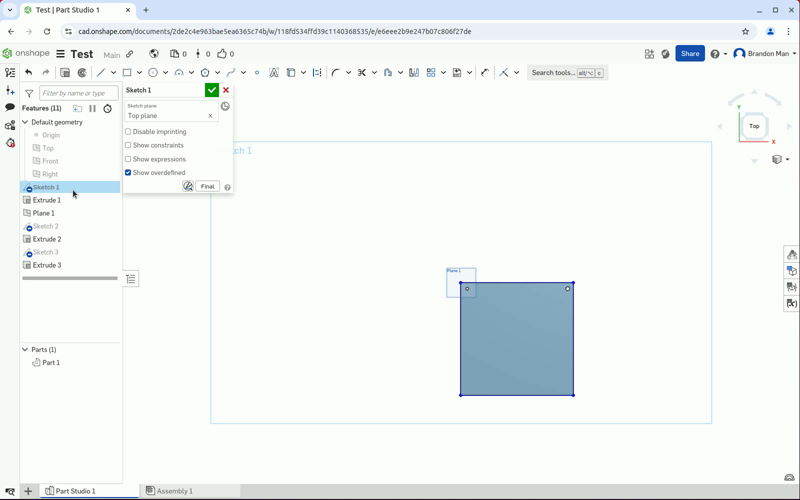
mouse_move(229, 92)
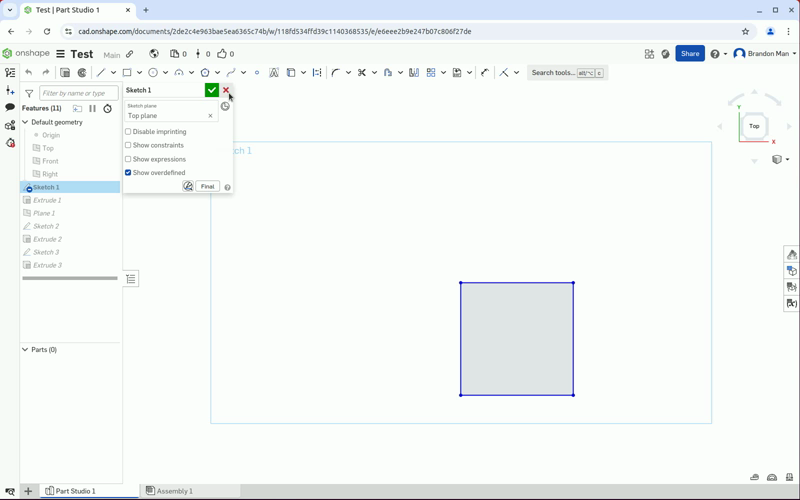
click(229, 92)
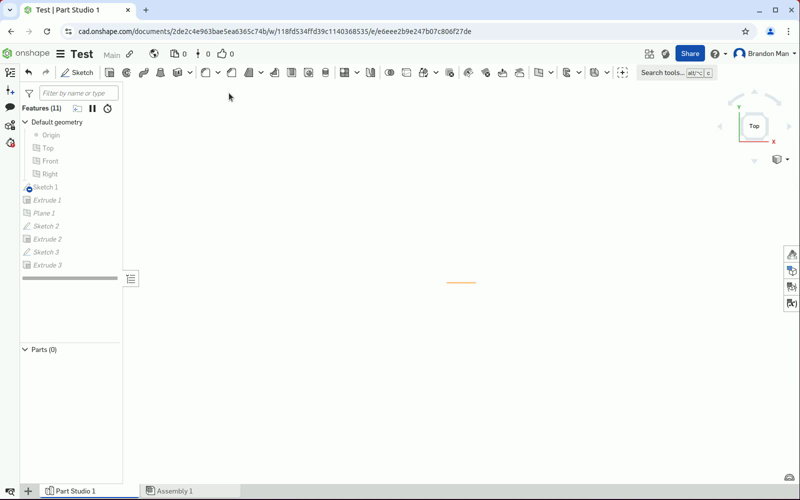
key(shift+s)
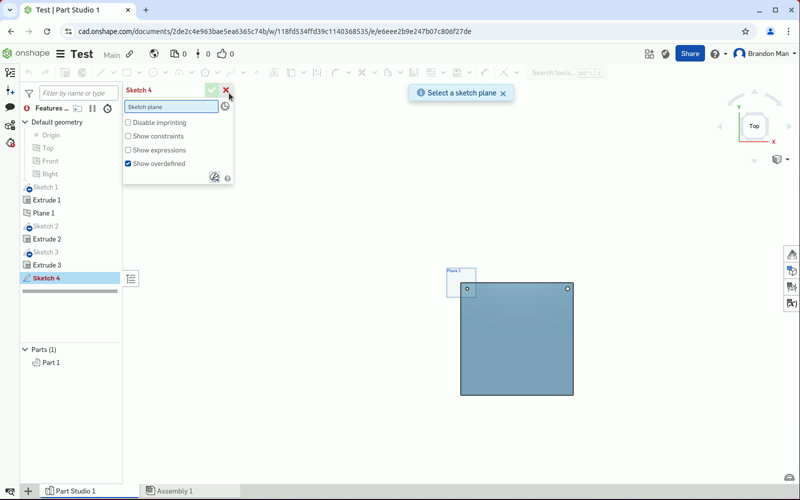
mouse_move(73, 215)
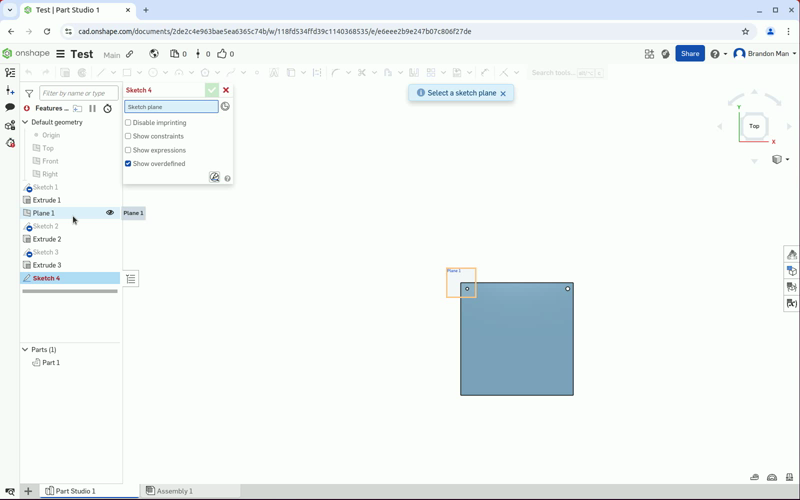
click(73, 215)
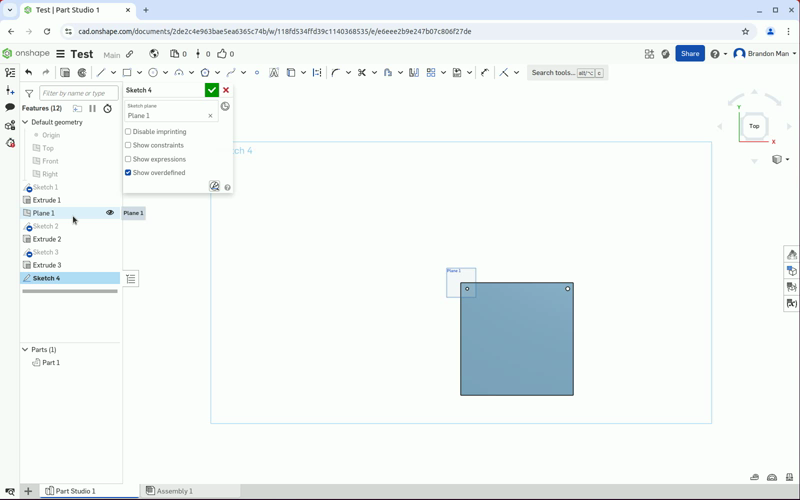
mouse_move(73, 352)
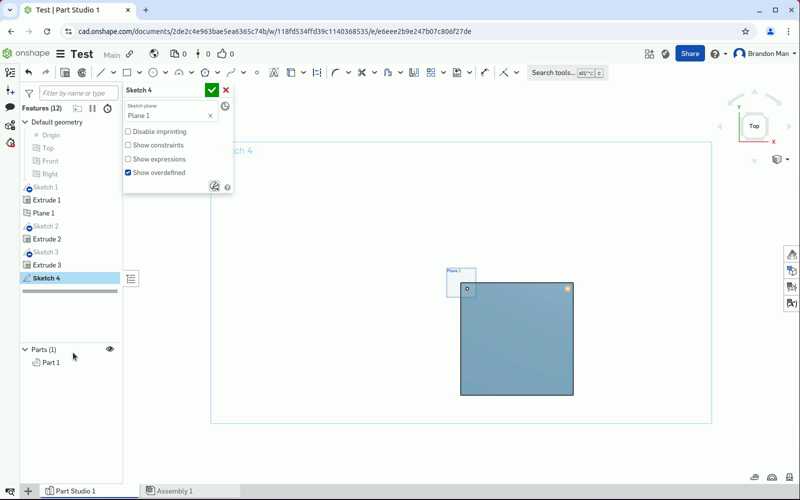
key(y)
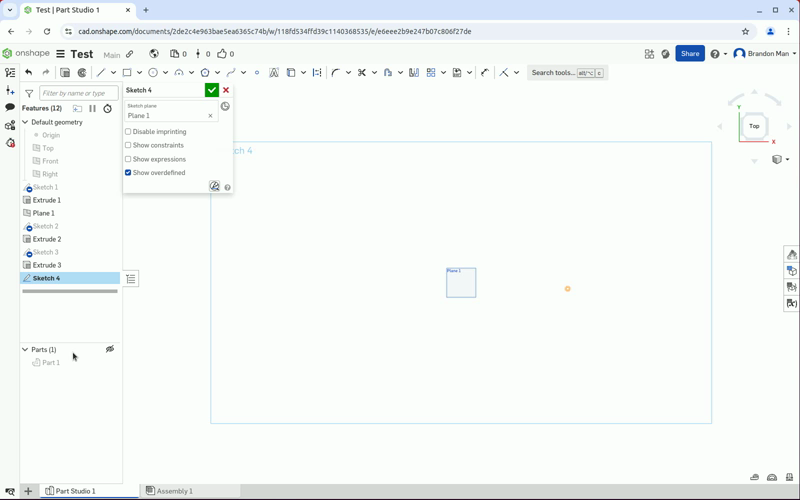
key(c)
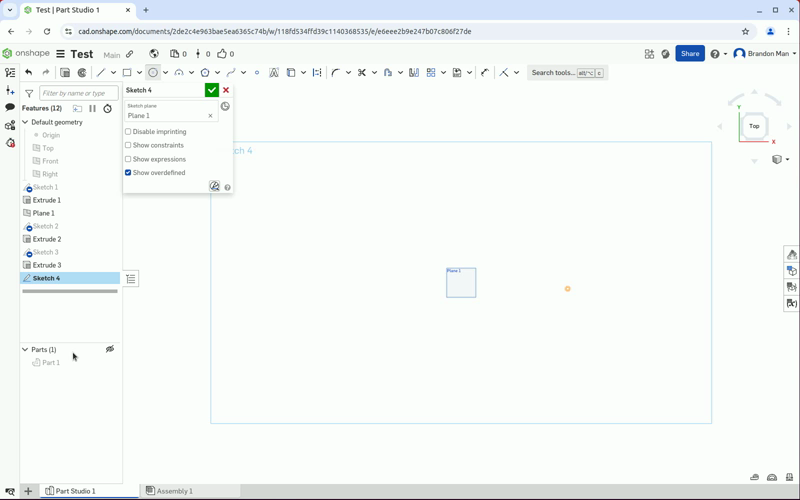
key_down(shift)
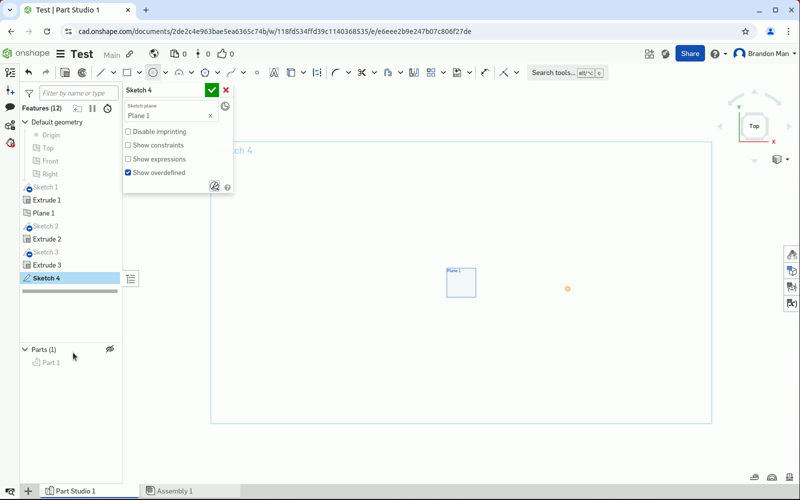
mouse_move(567, 389)
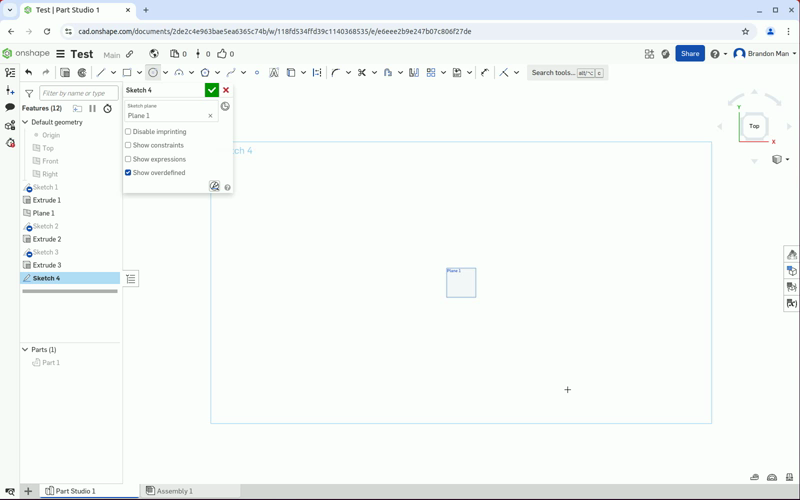
click(567, 389)
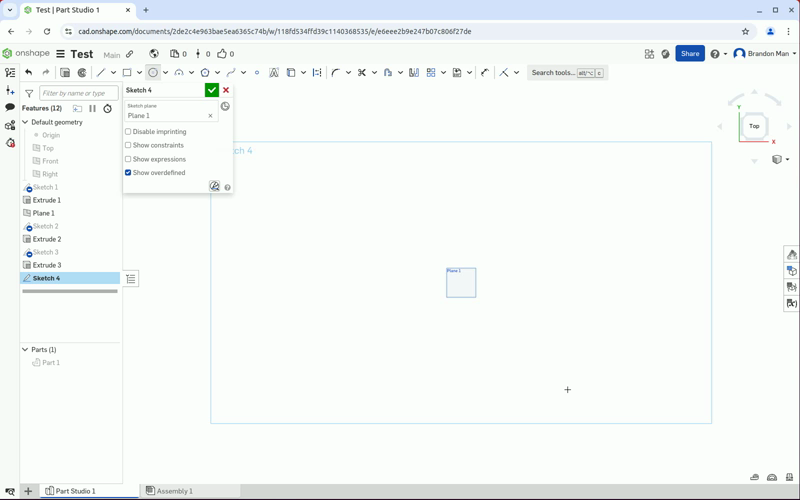
key_up(shift)
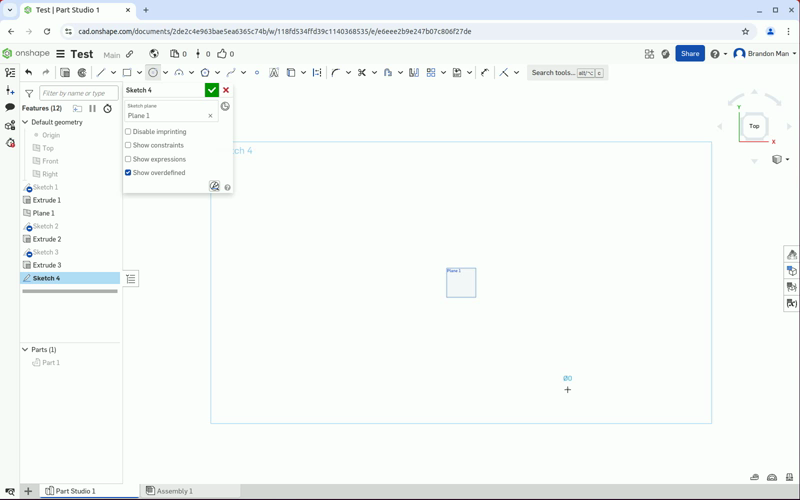
mouse_move(569, 389)
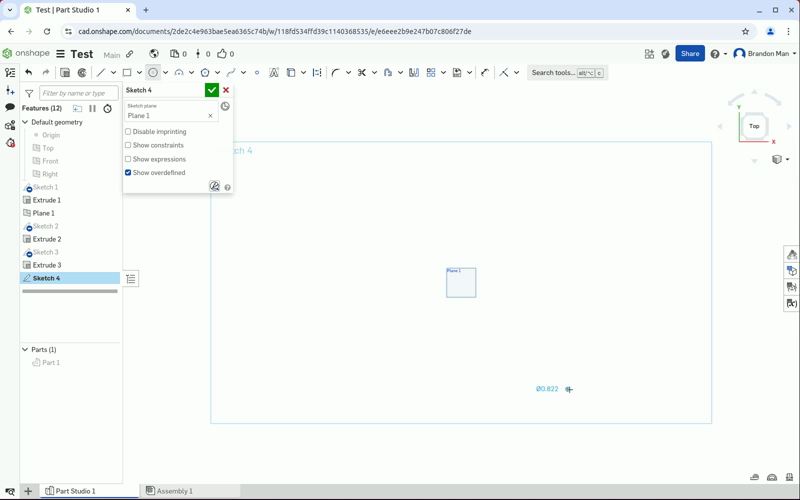
scroll(6)
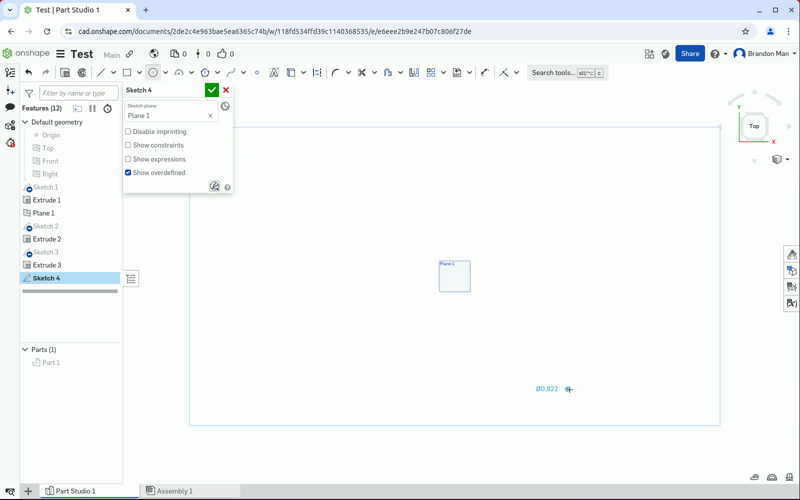
scroll(6)
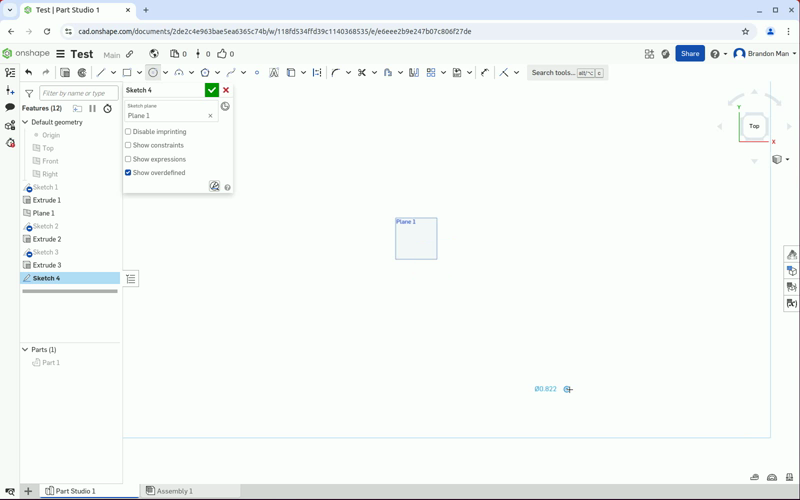
scroll(6)
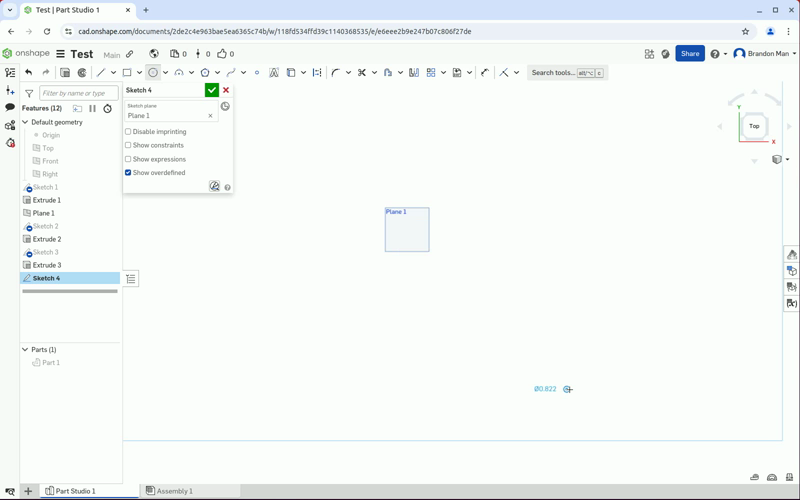
scroll(6)
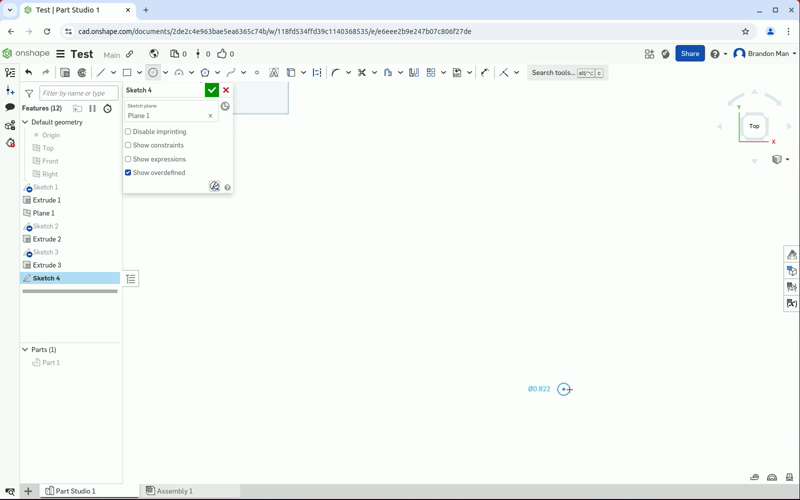
scroll(6)
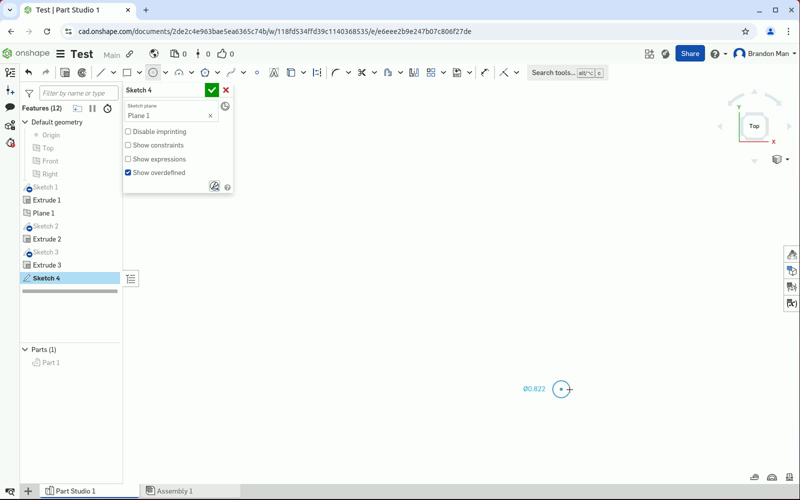
scroll(6)
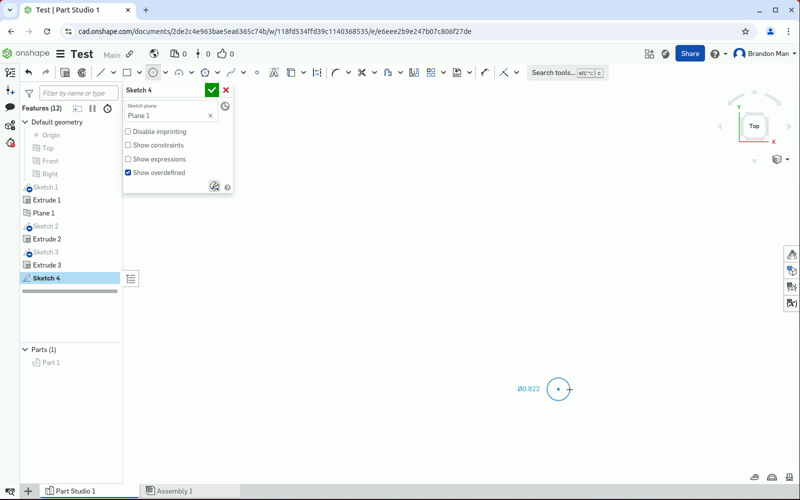
scroll(6)
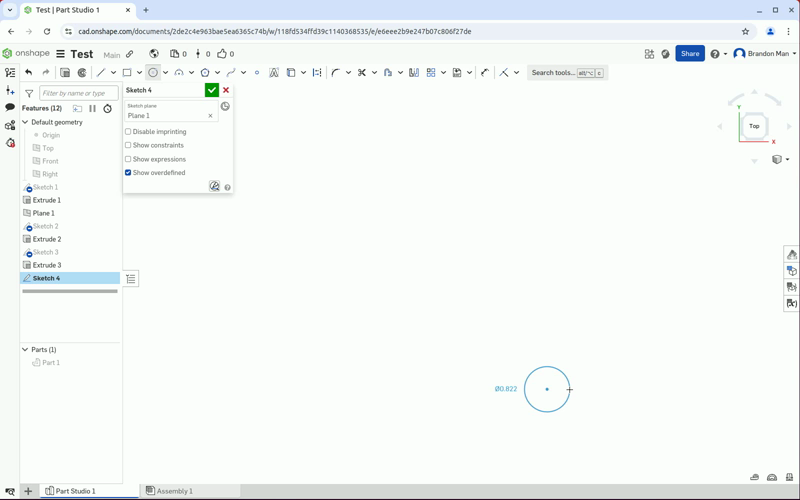
click(569, 389)
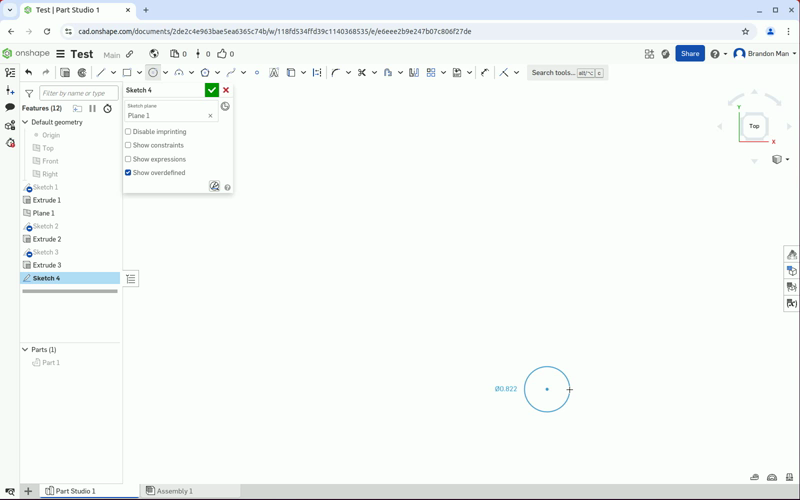
scroll(-6)
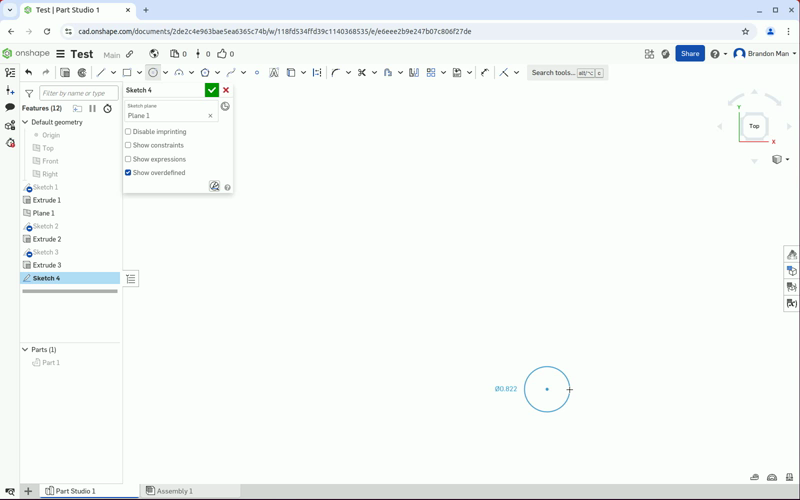
scroll(-6)
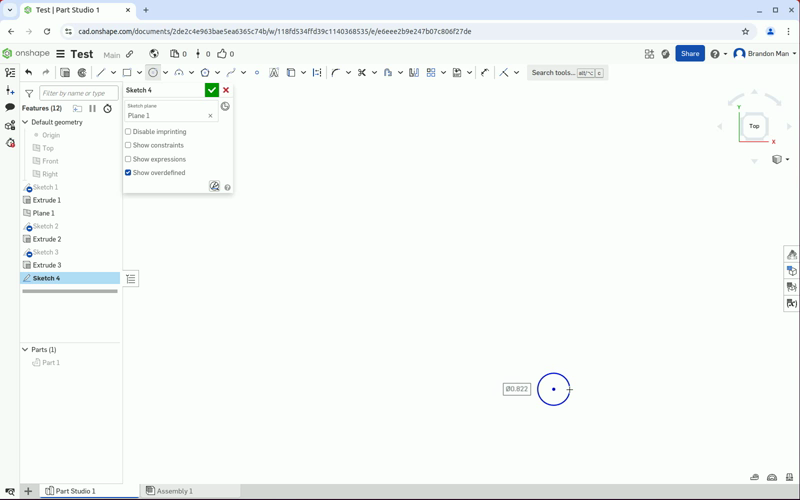
scroll(-6)
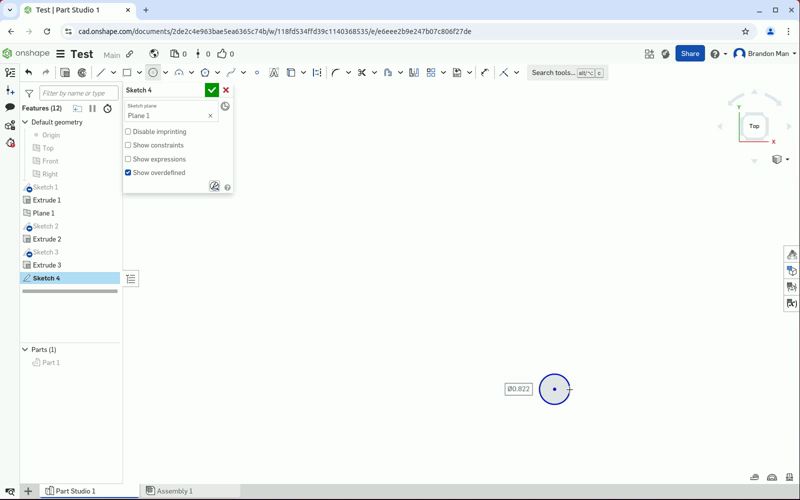
scroll(-6)
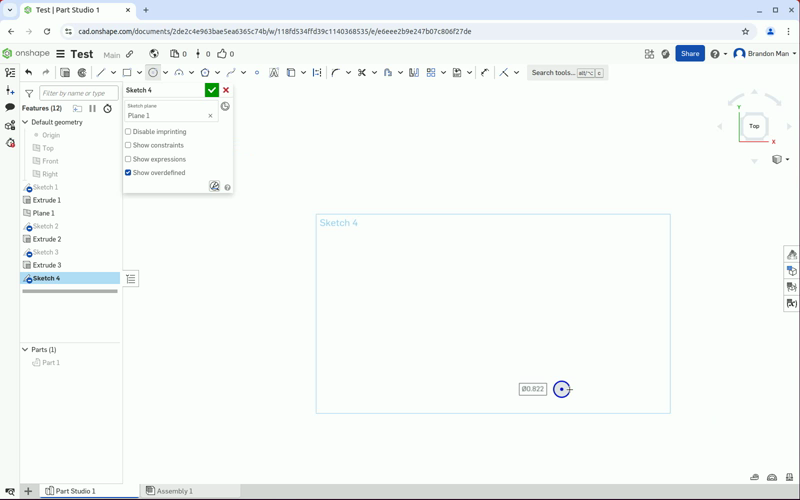
scroll(-6)
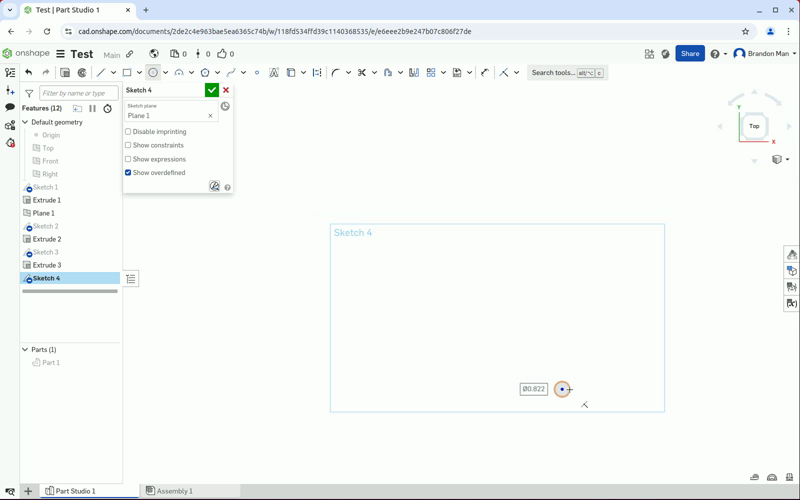
scroll(-6)
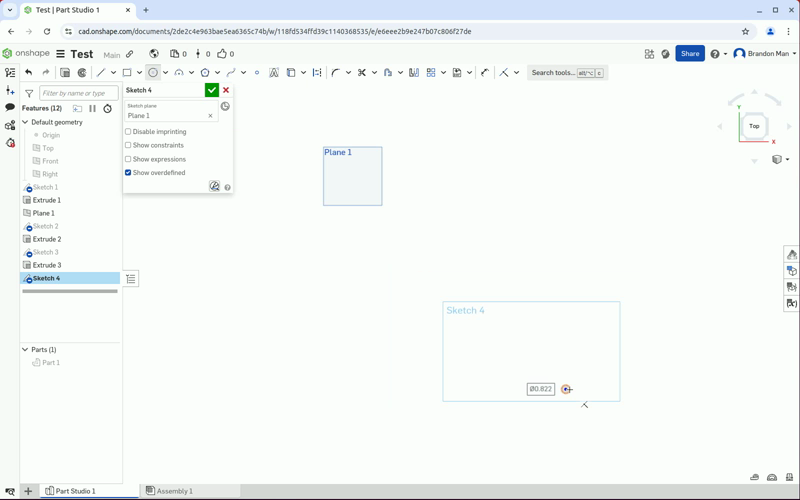
scroll(-6)
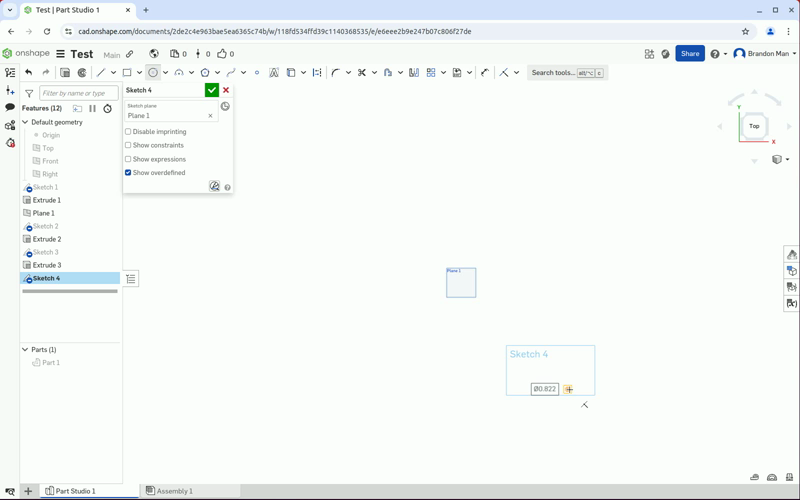
key(esc)
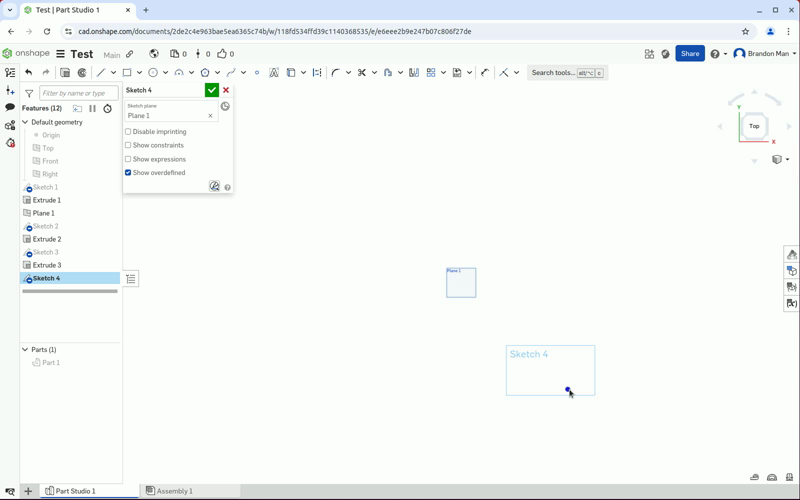
mouse_move(568, 390)
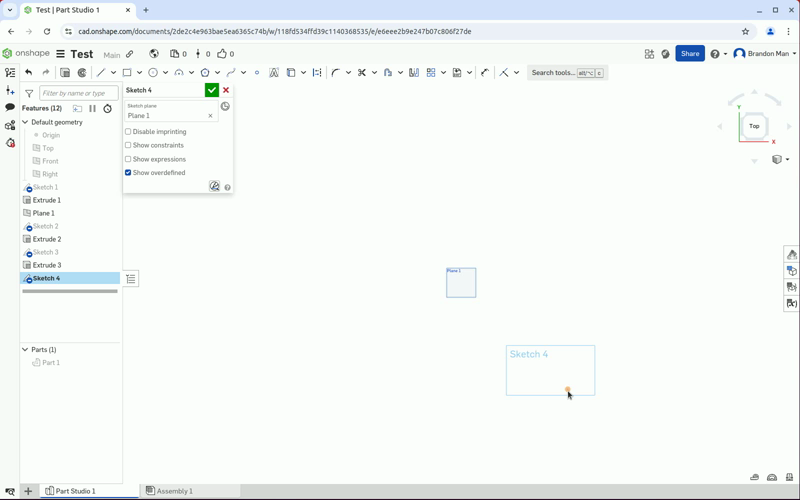
scroll(6)
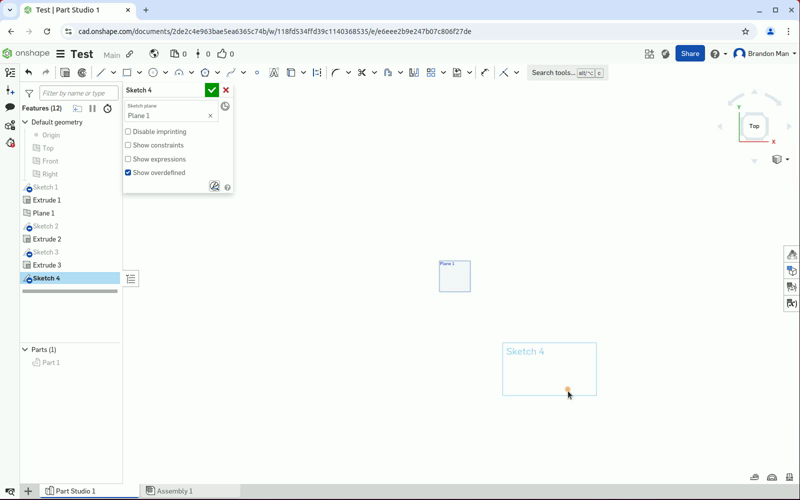
scroll(6)
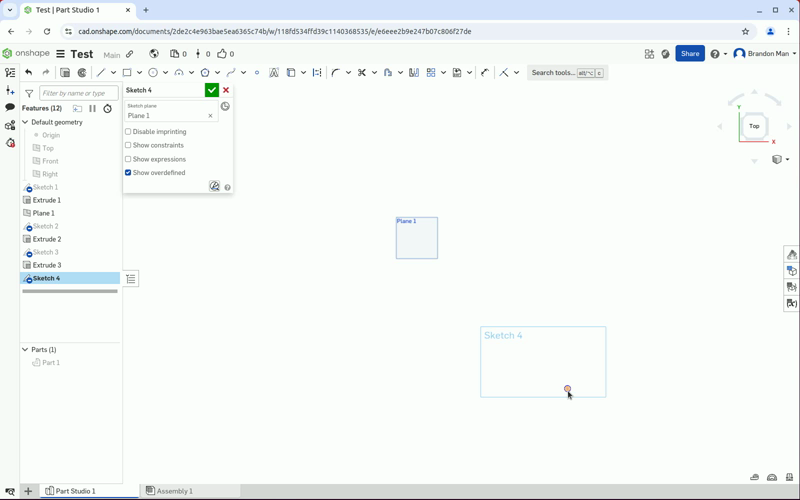
scroll(6)
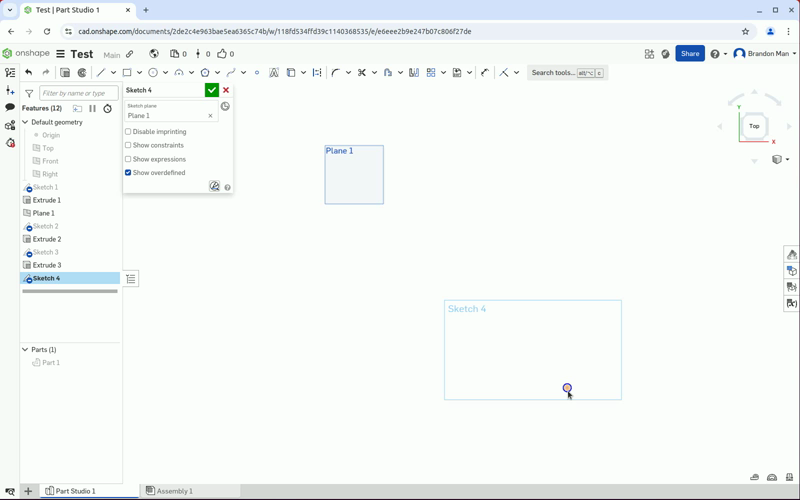
scroll(6)
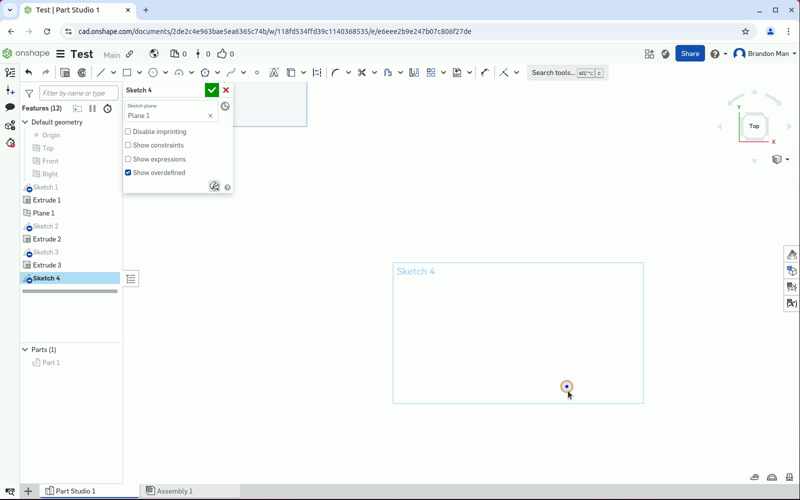
scroll(6)
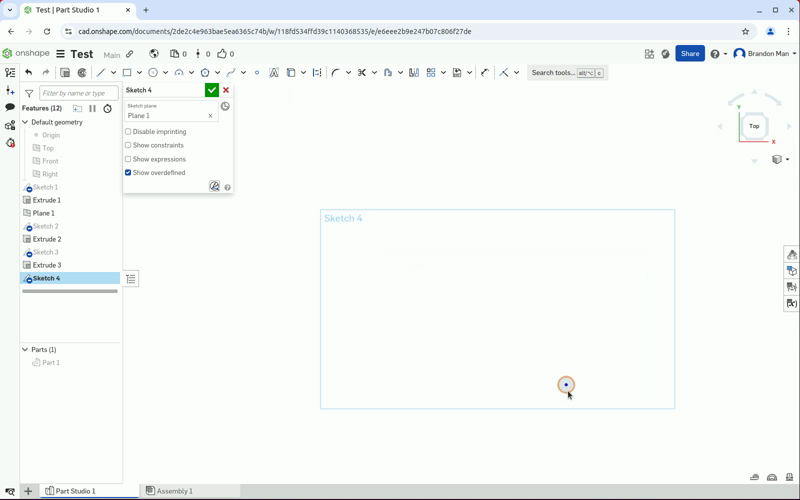
scroll(6)
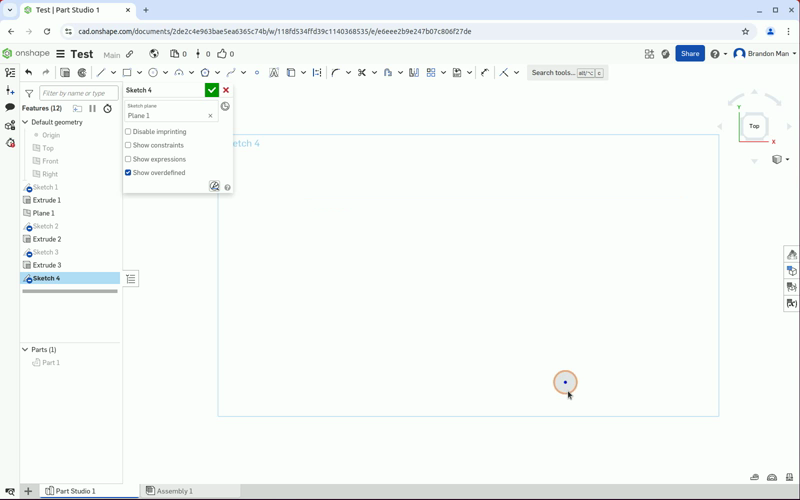
scroll(6)
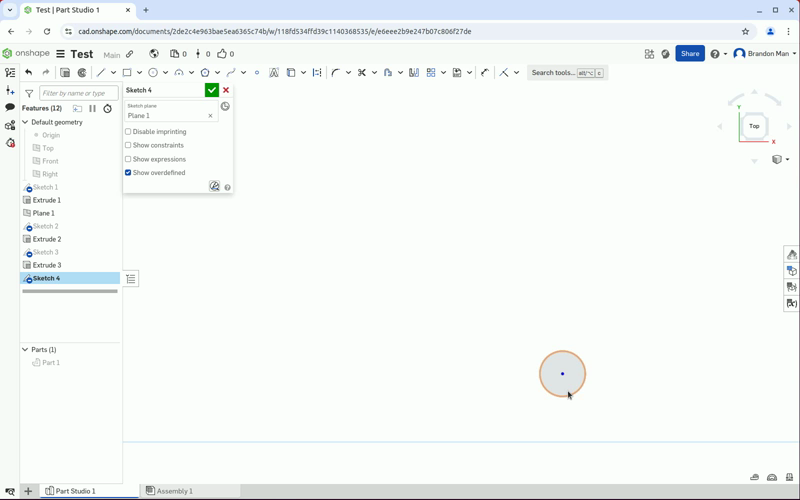
click(568, 390)
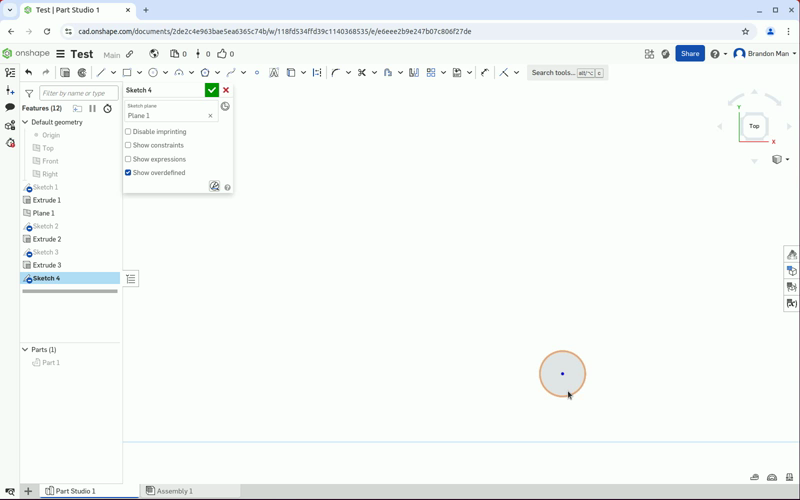
scroll(-6)
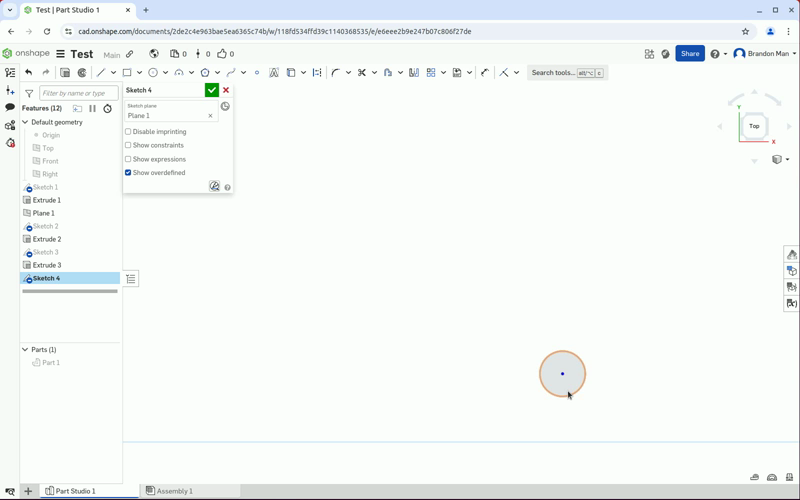
scroll(-6)
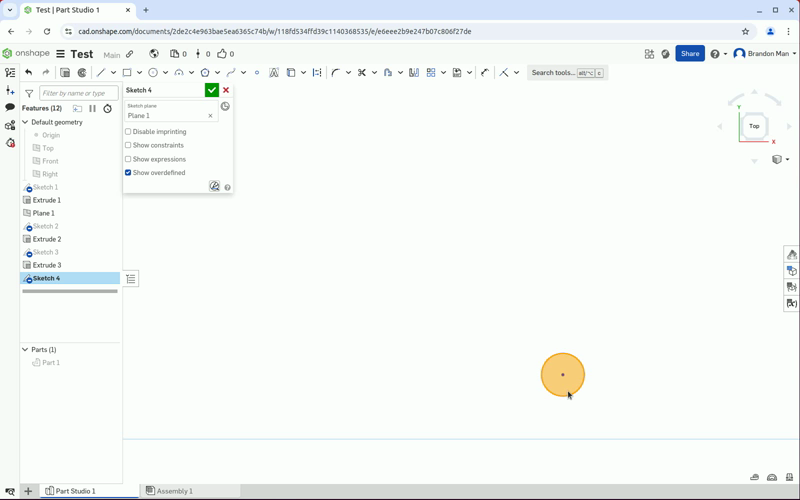
scroll(-6)
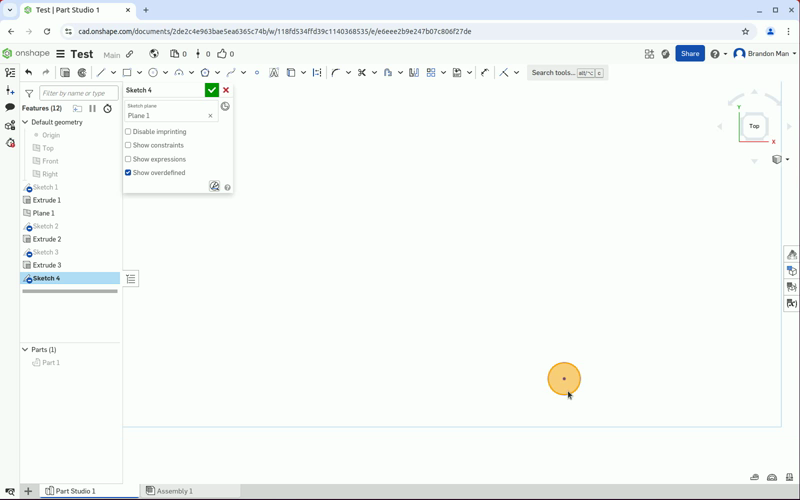
scroll(-6)
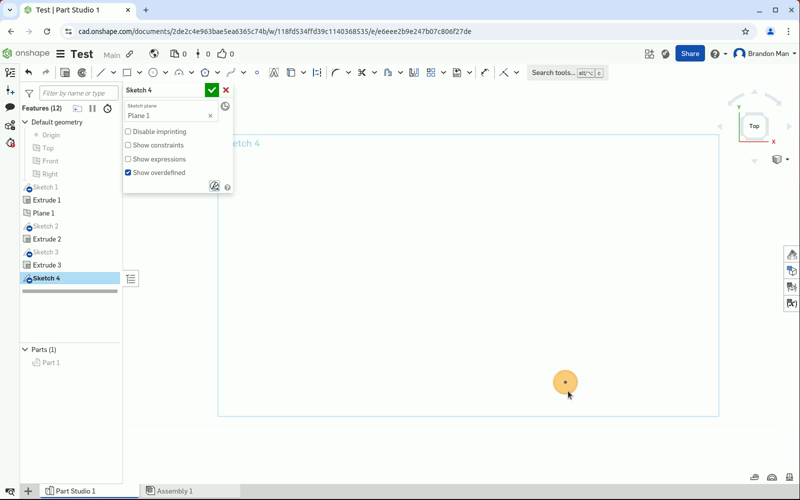
scroll(-6)
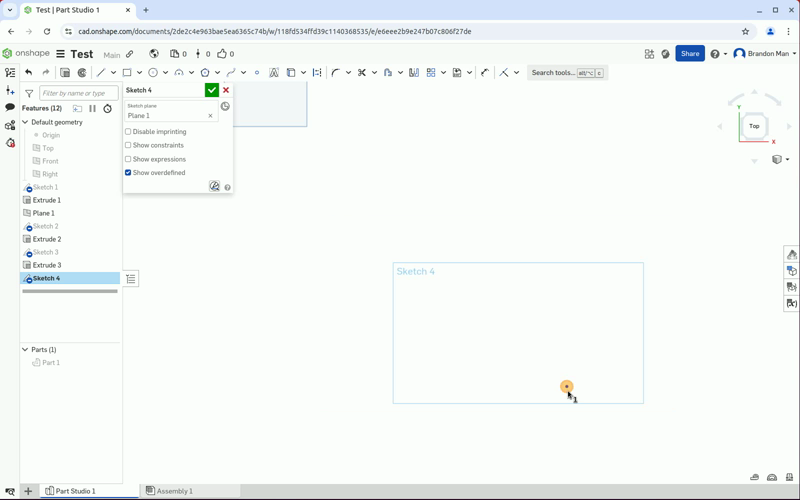
scroll(-6)
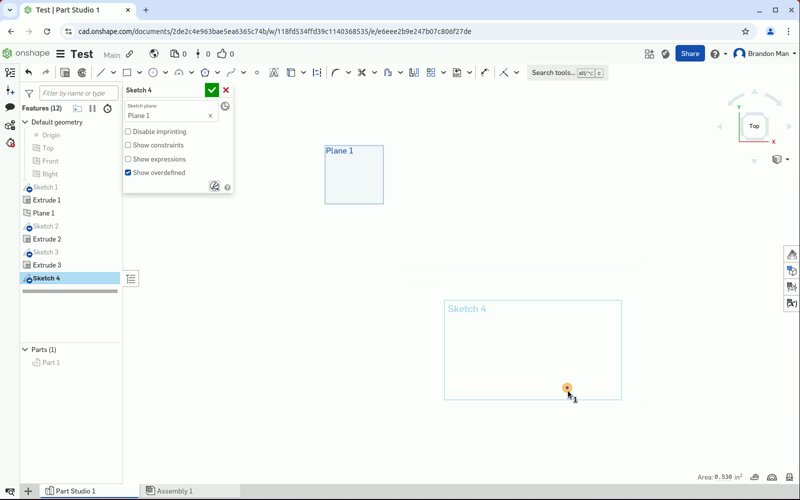
scroll(-6)
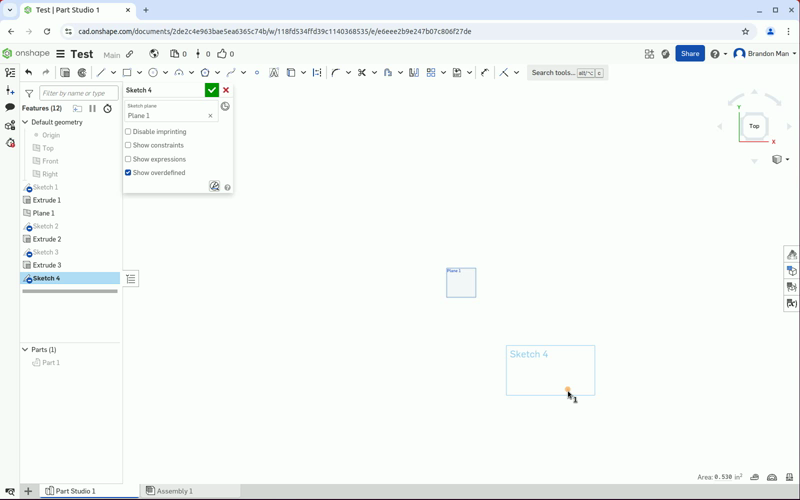
mouse_move(73, 352)
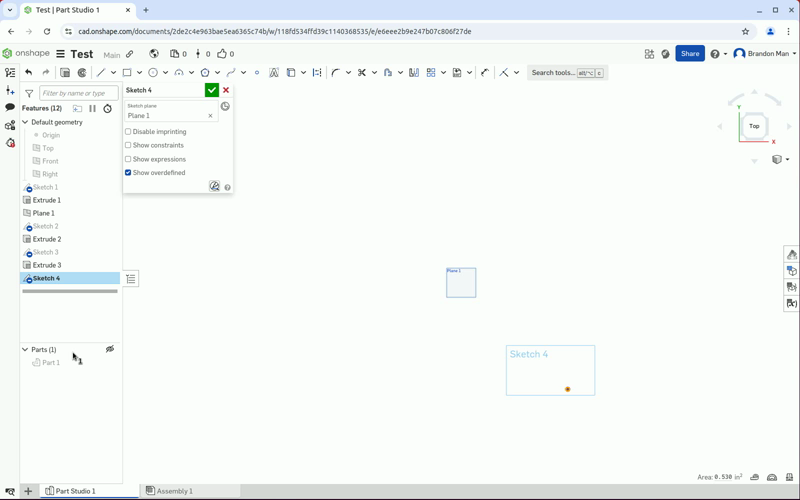
key(shift+y)
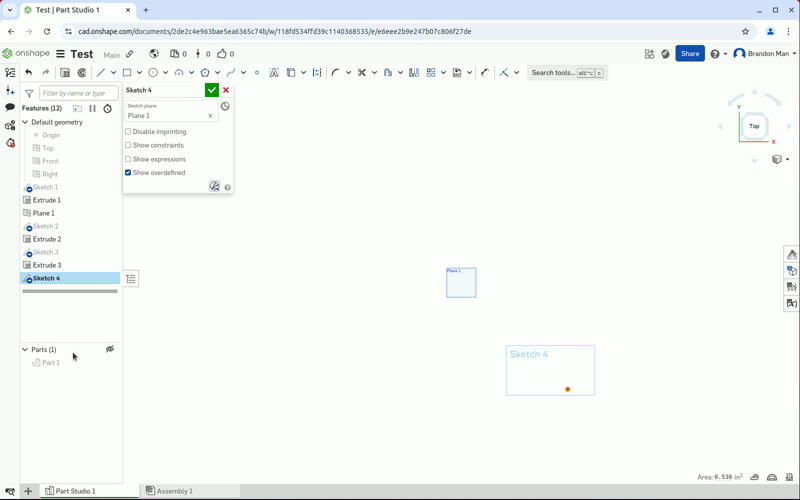
key(shift+e)
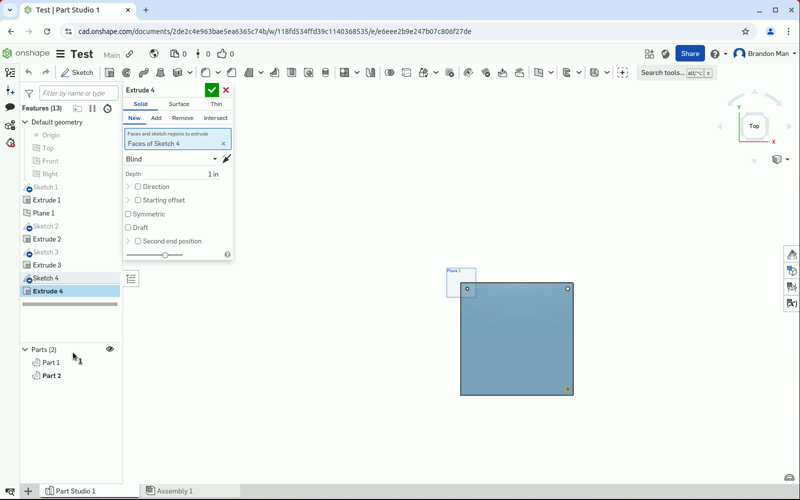
mouse_move(143, 106)
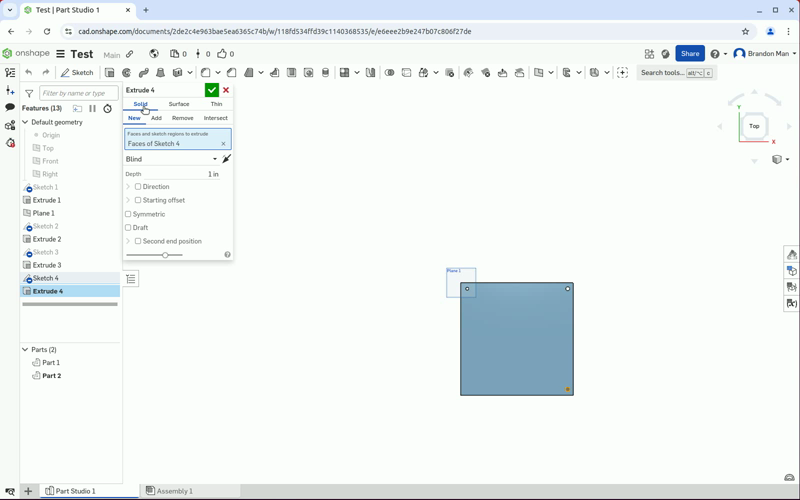
click(143, 106)
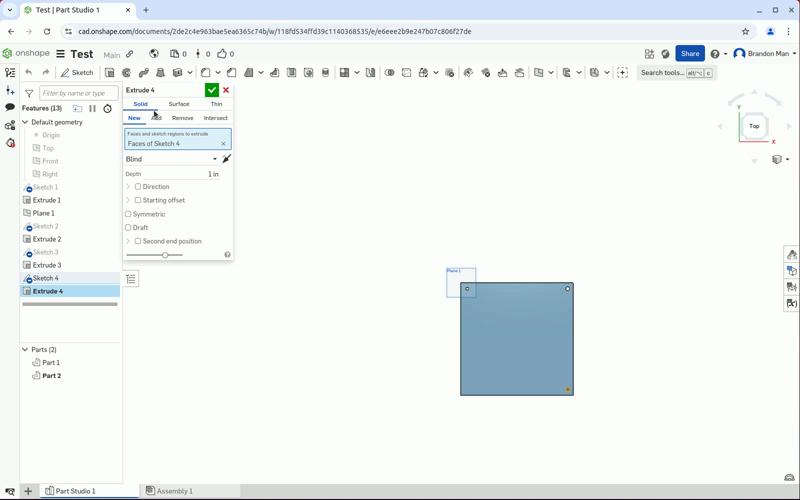
mouse_move(186, 120)
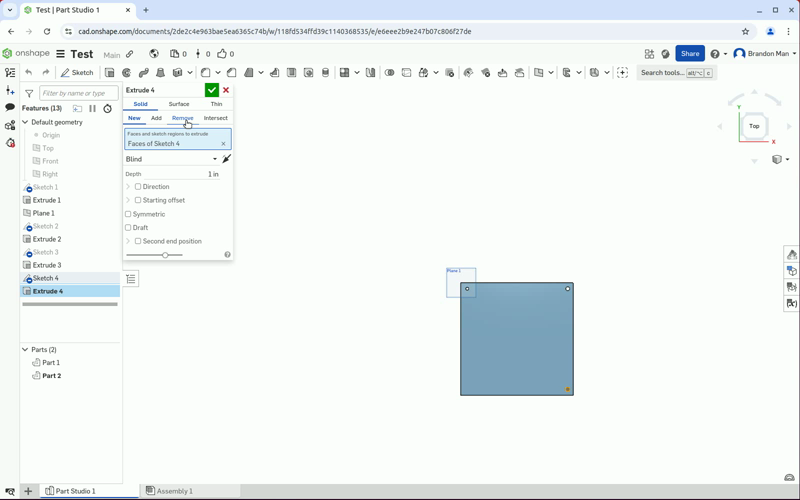
click(186, 120)
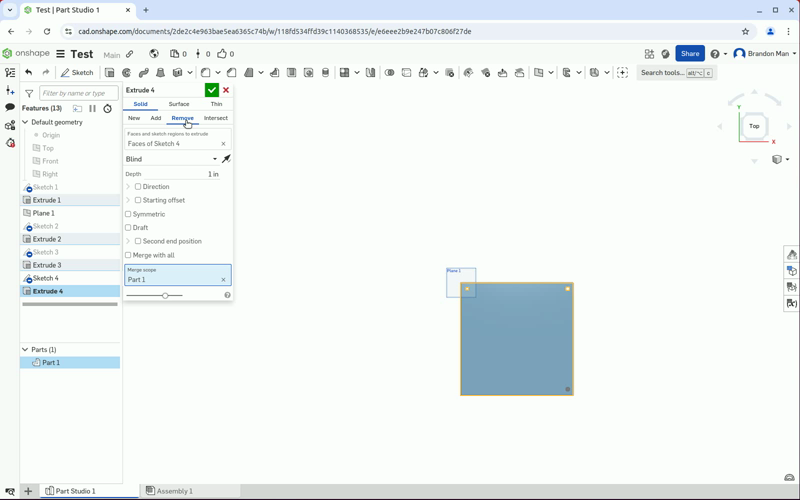
key(tab, 4)
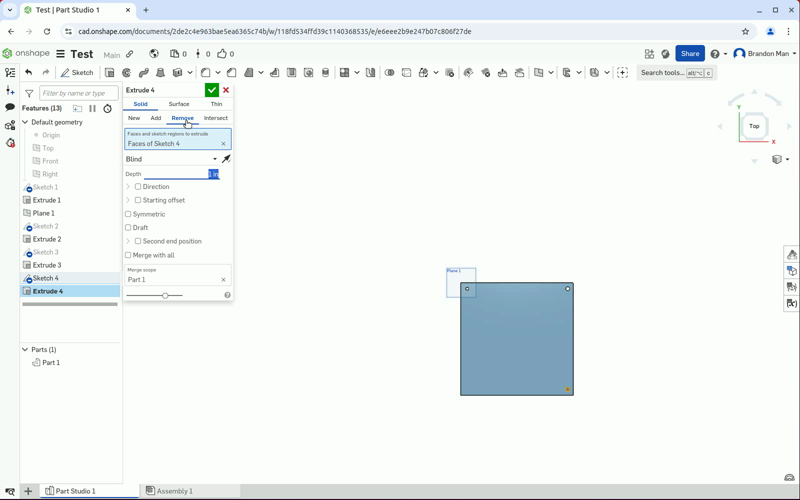
text(1.926)
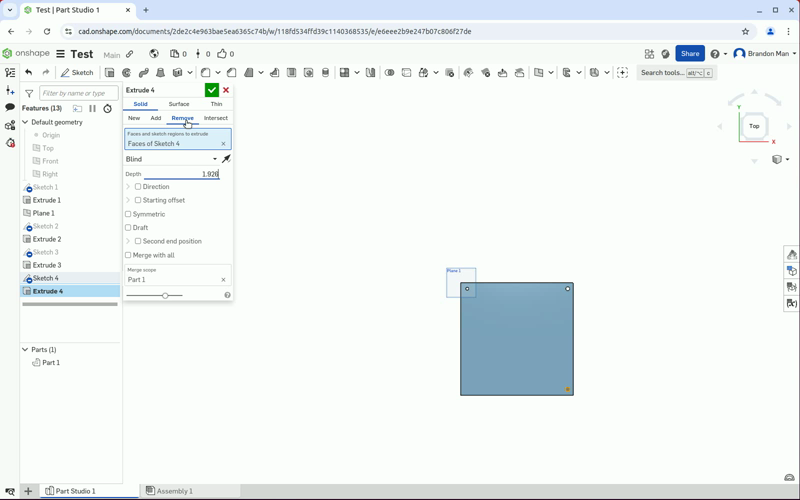
key(tab, 6)
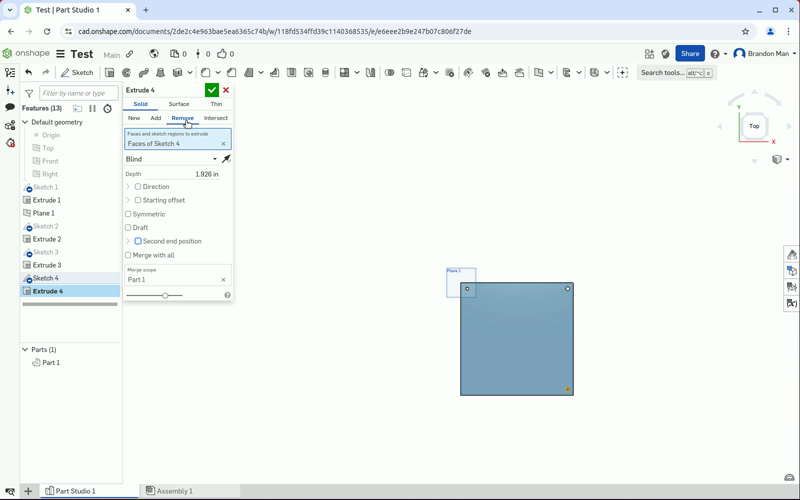
key(space)
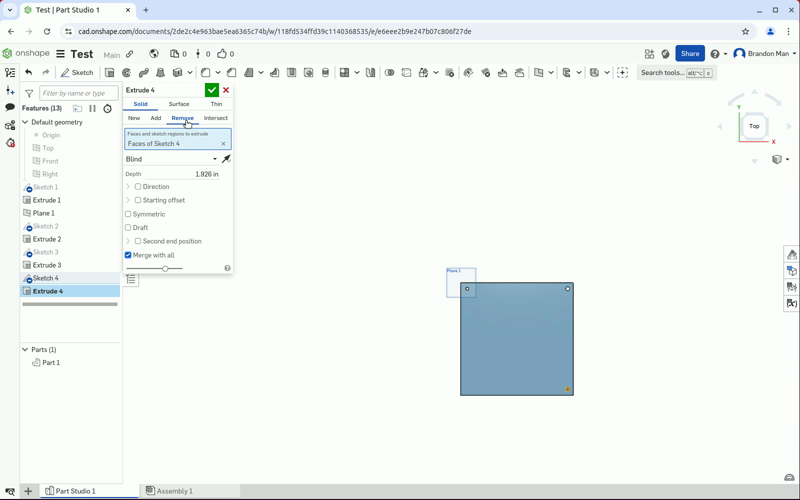
key(enter)
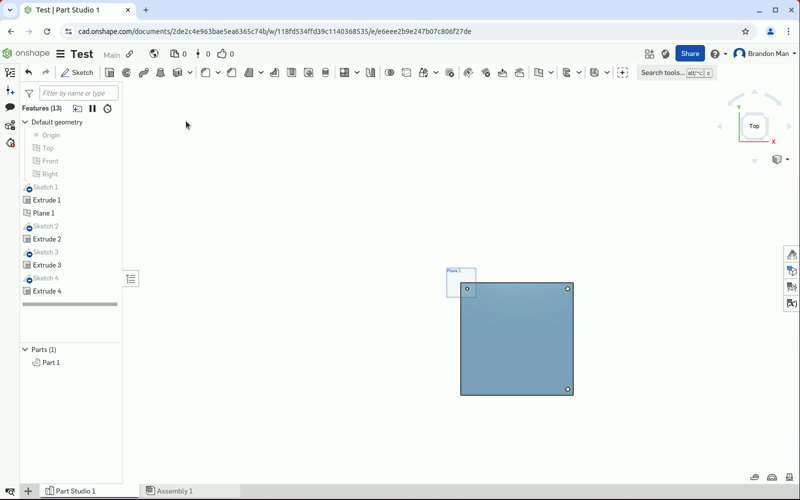
key(shift+h)
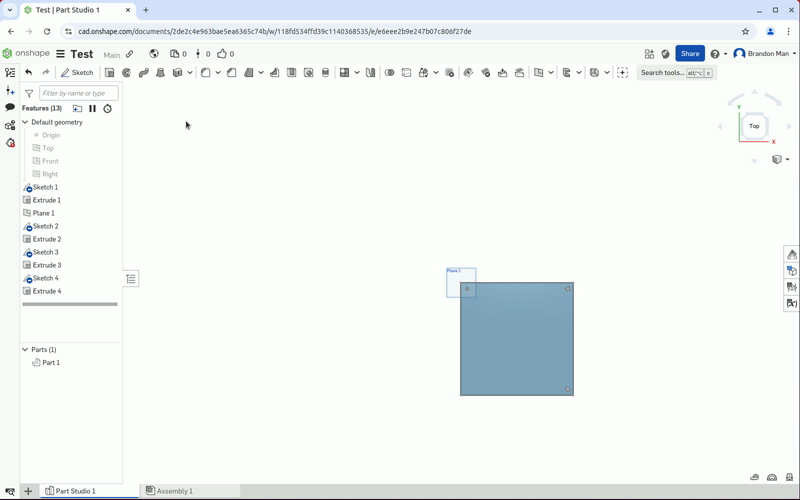
key(shift+h)
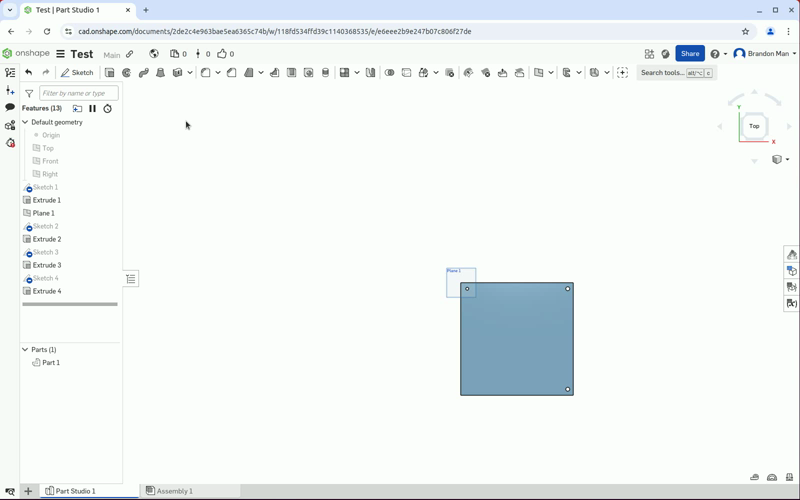
mouse_move(73, 189)
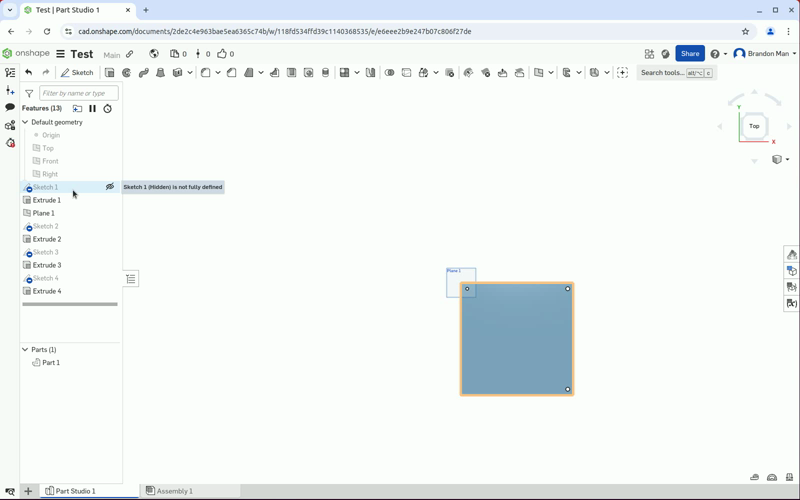
click(73, 189)
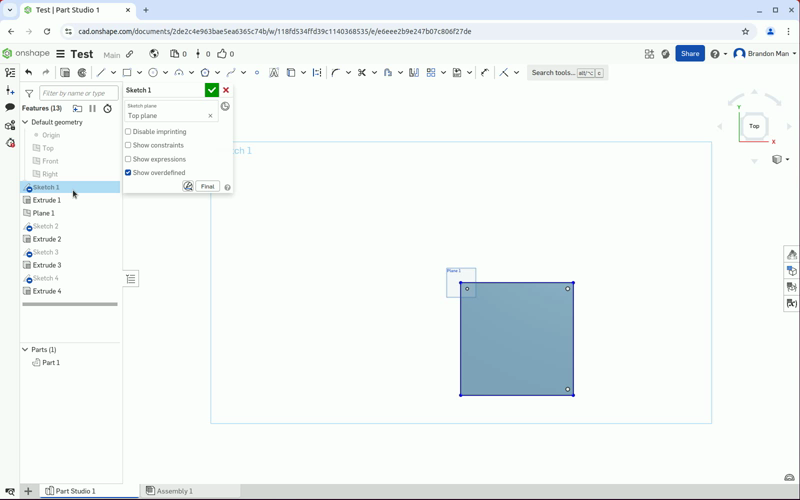
mouse_move(229, 92)
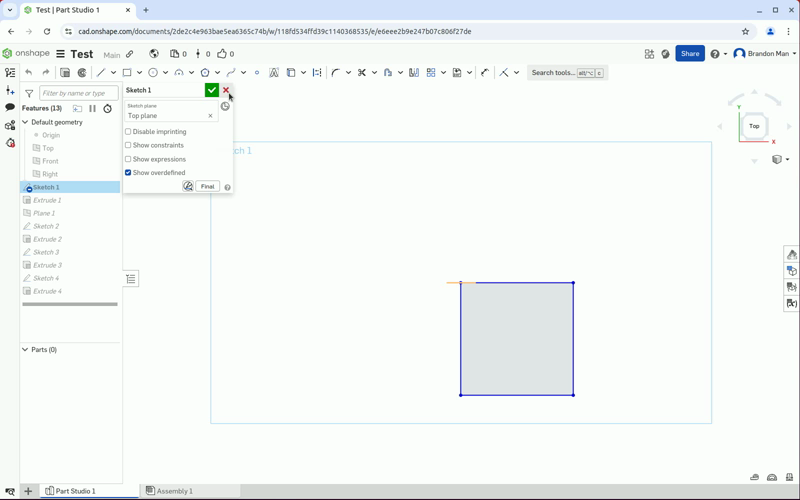
click(229, 92)
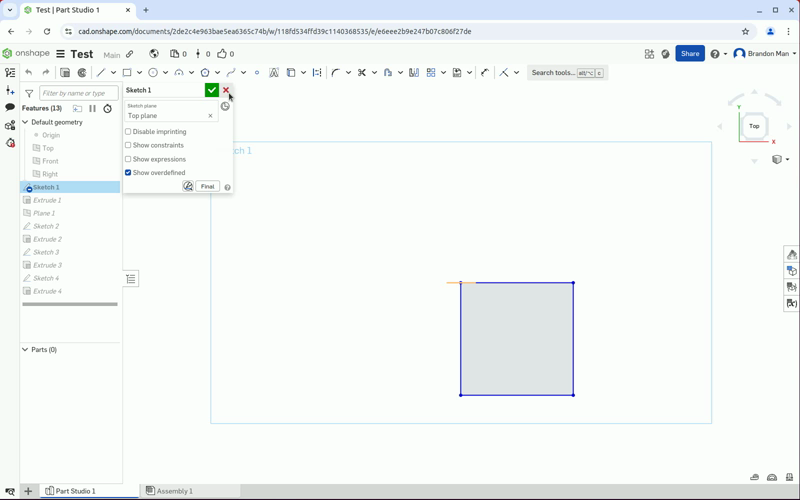
key(shift+s)
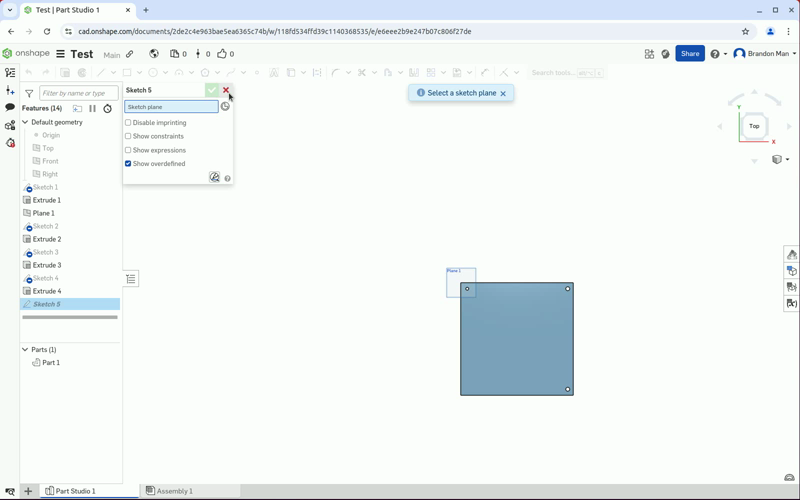
mouse_move(73, 215)
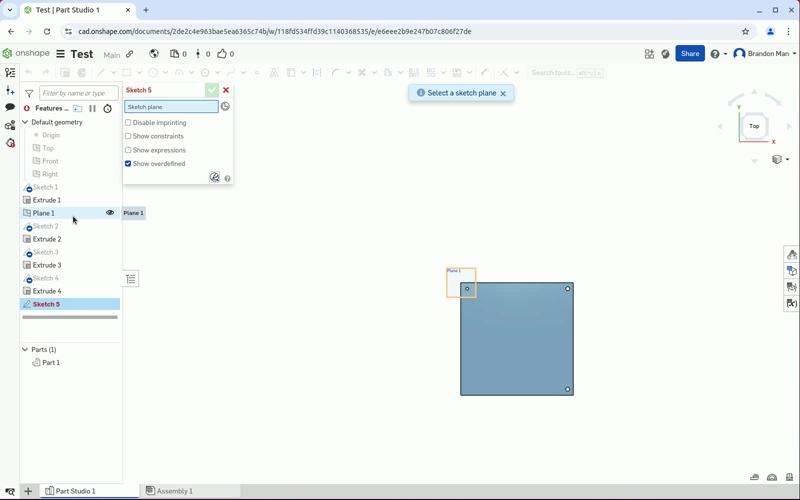
click(73, 215)
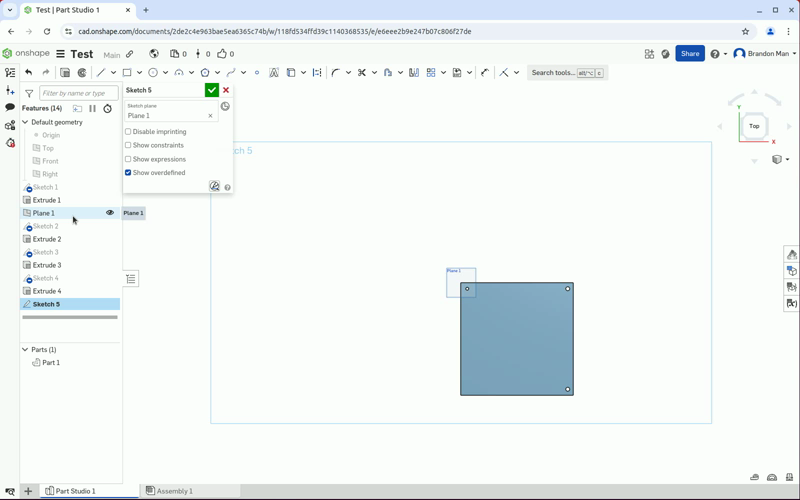
mouse_move(73, 352)
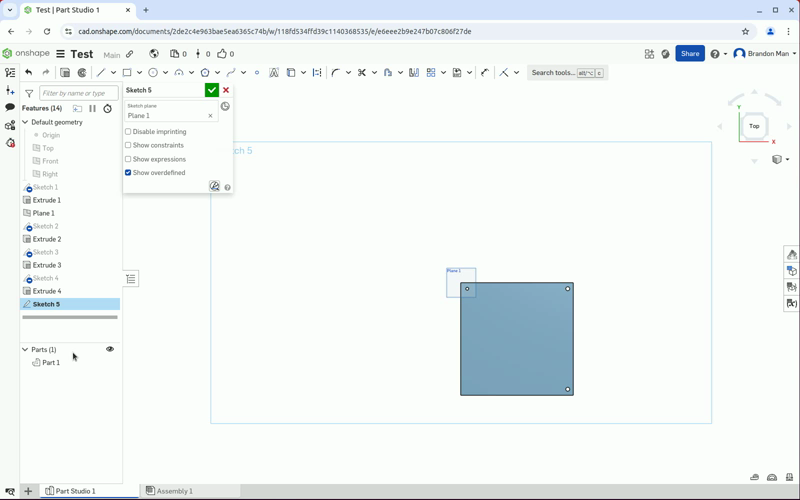
key(y)
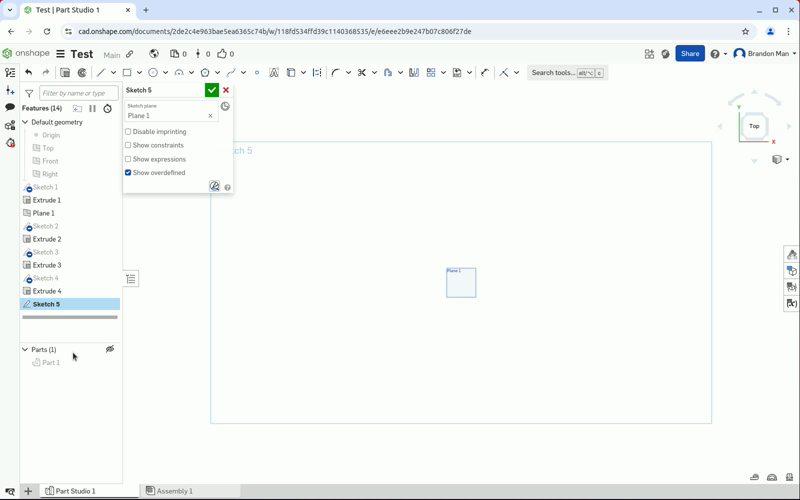
key(c)
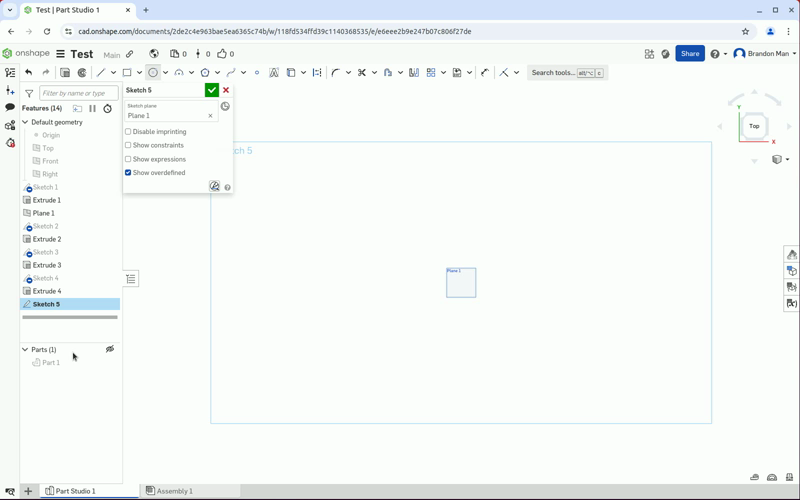
key_down(shift)
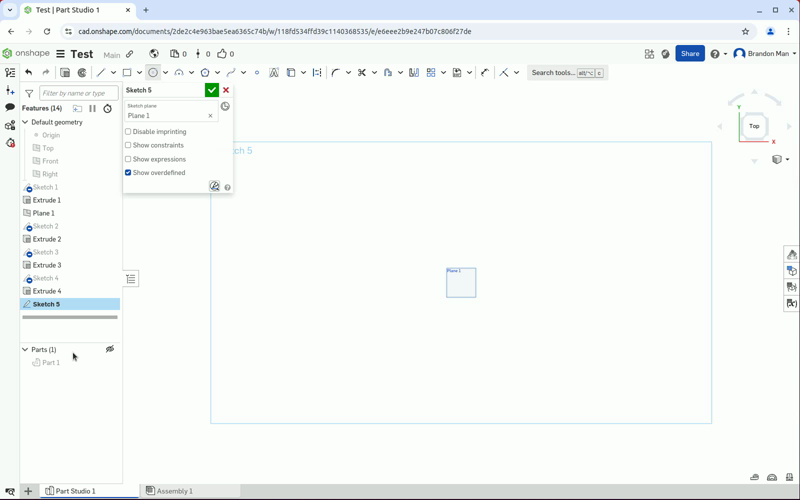
mouse_move(467, 389)
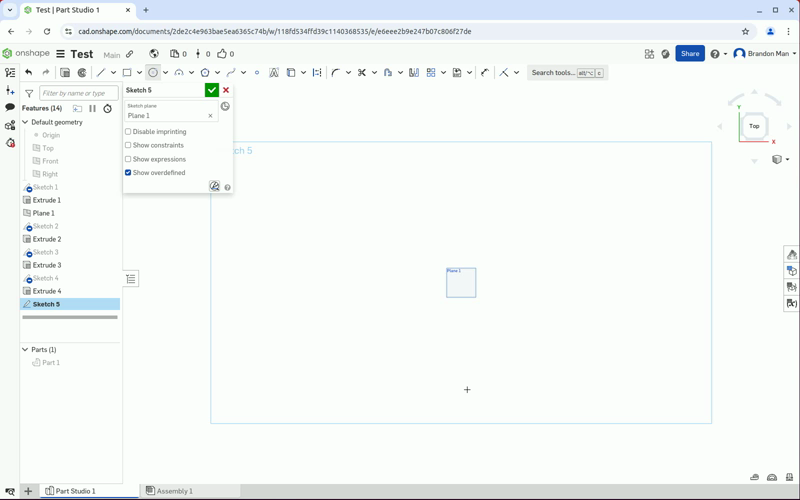
click(467, 389)
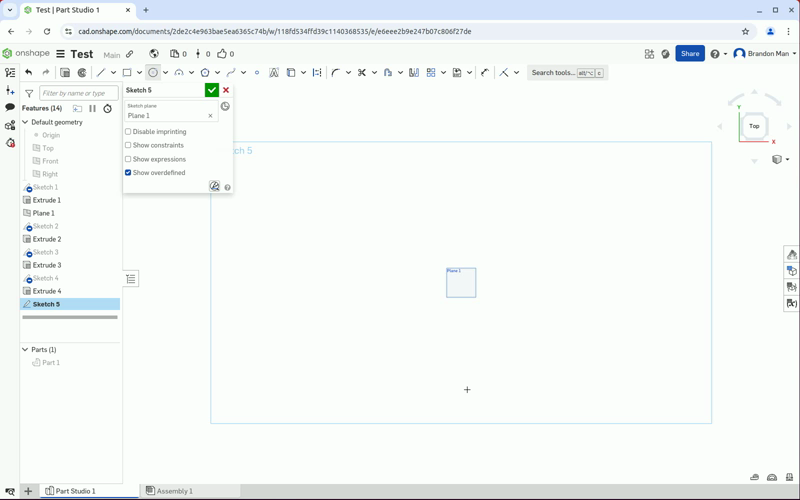
key_up(shift)
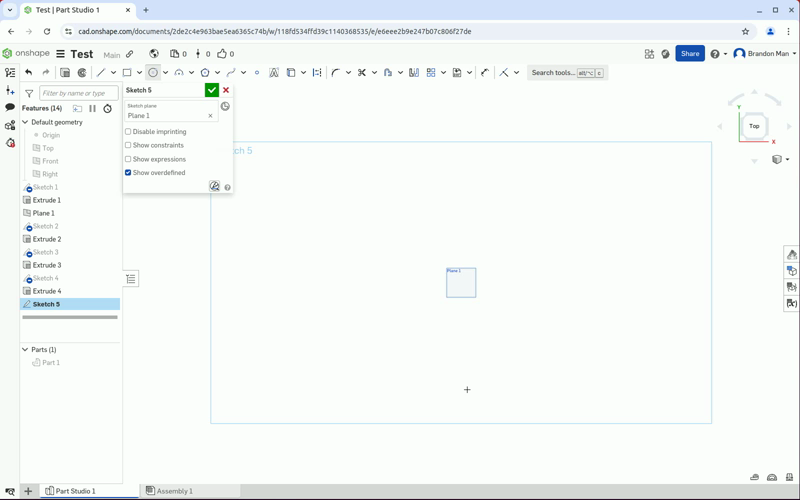
mouse_move(468, 389)
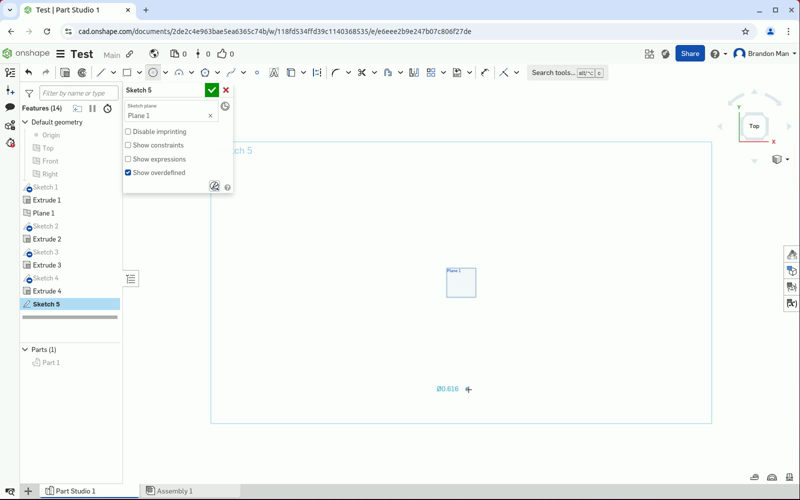
scroll(6)
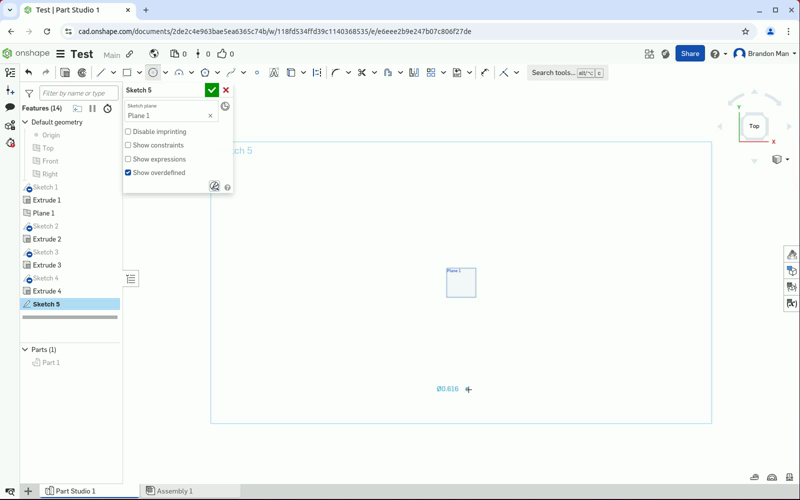
scroll(6)
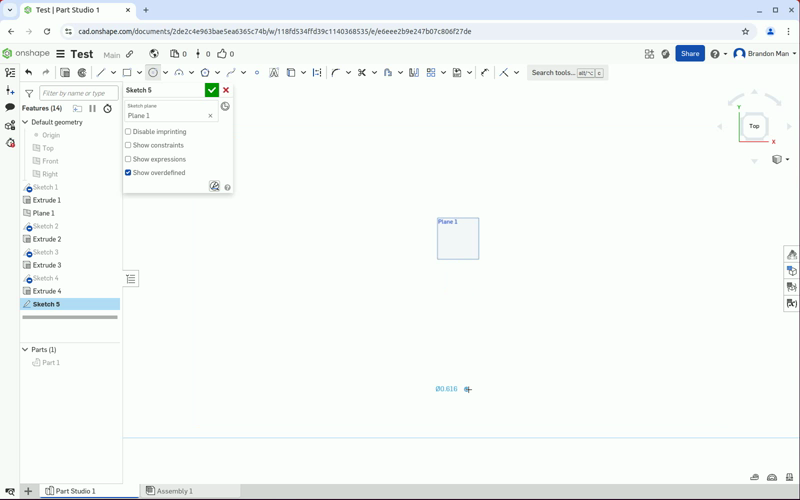
scroll(6)
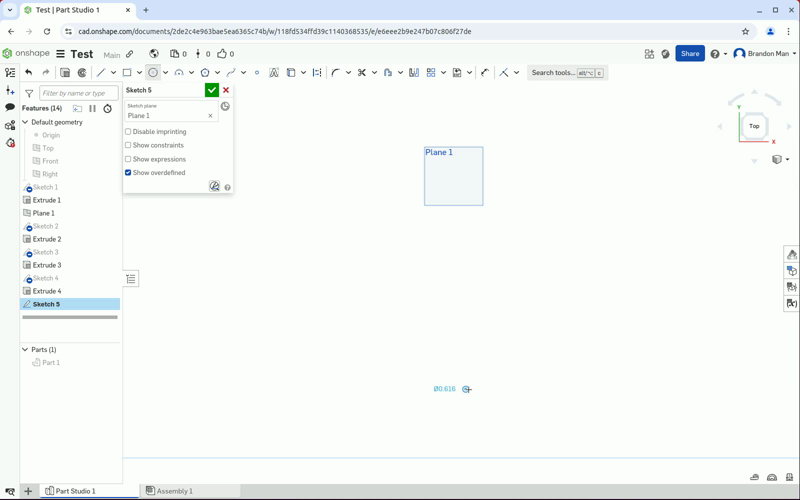
scroll(6)
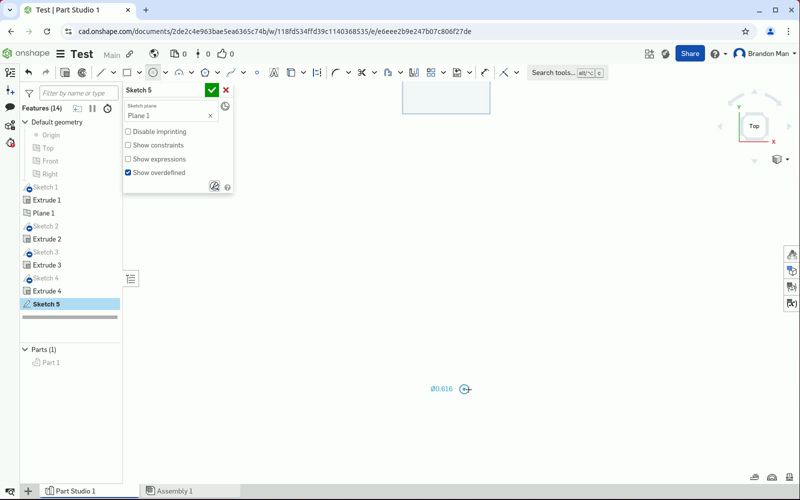
scroll(6)
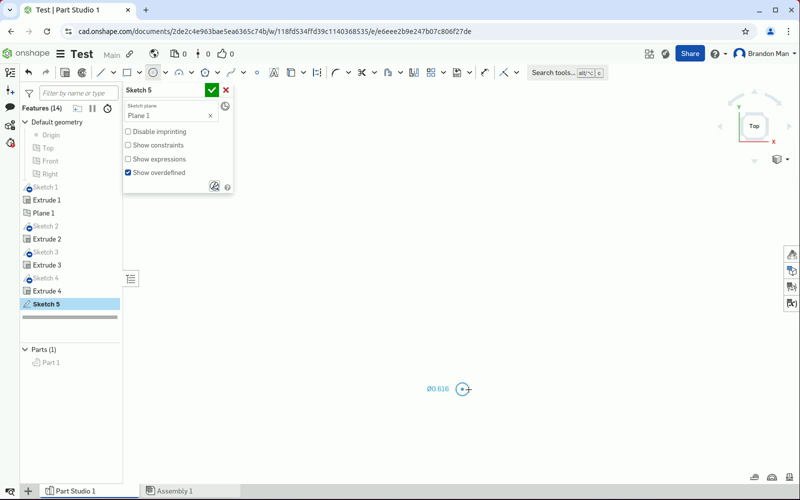
scroll(6)
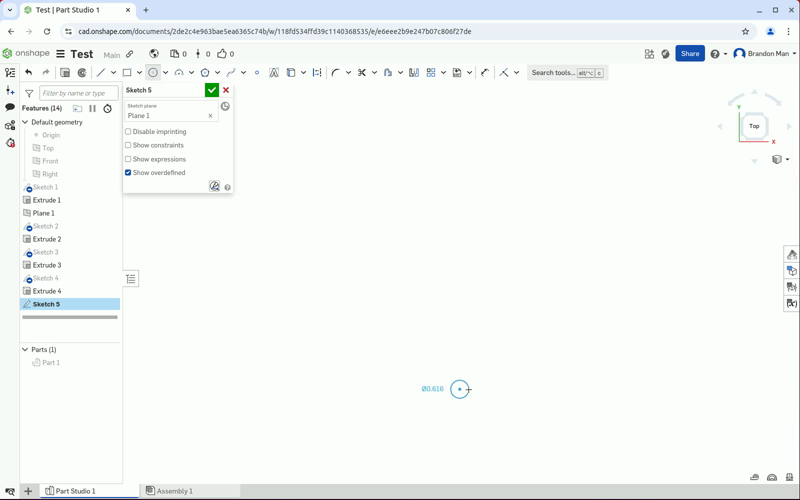
scroll(6)
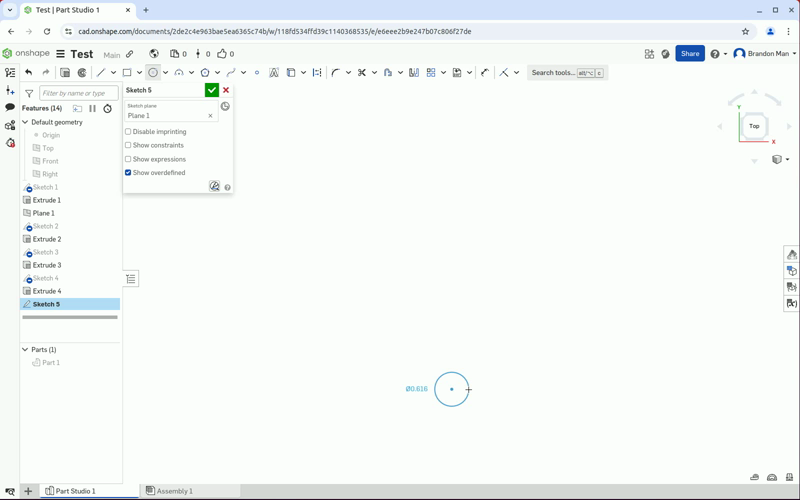
click(468, 389)
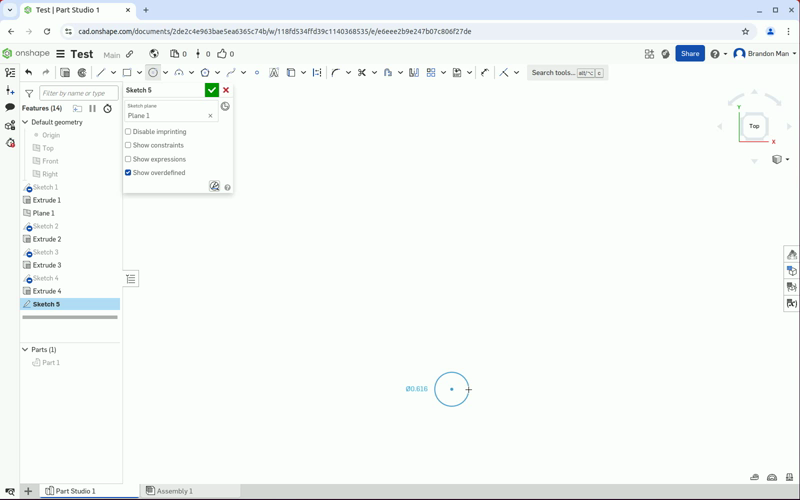
scroll(-6)
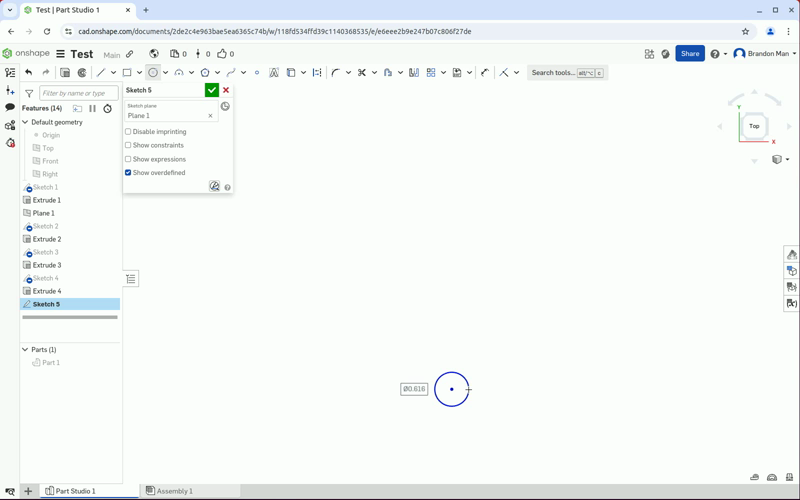
scroll(-6)
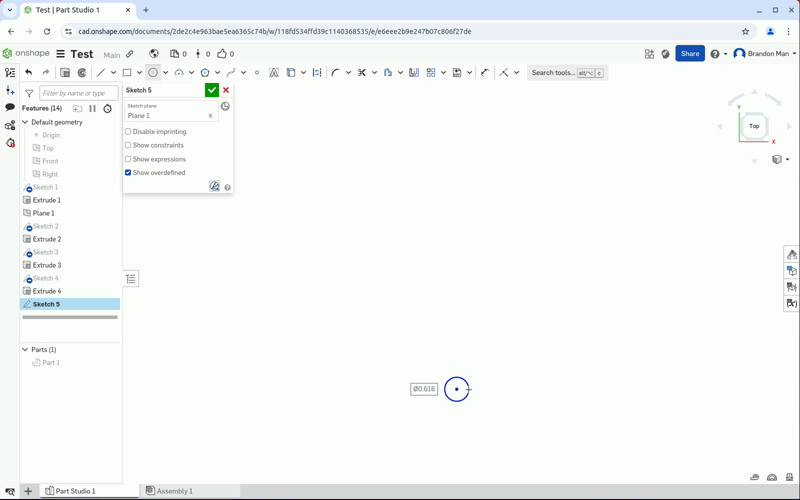
scroll(-6)
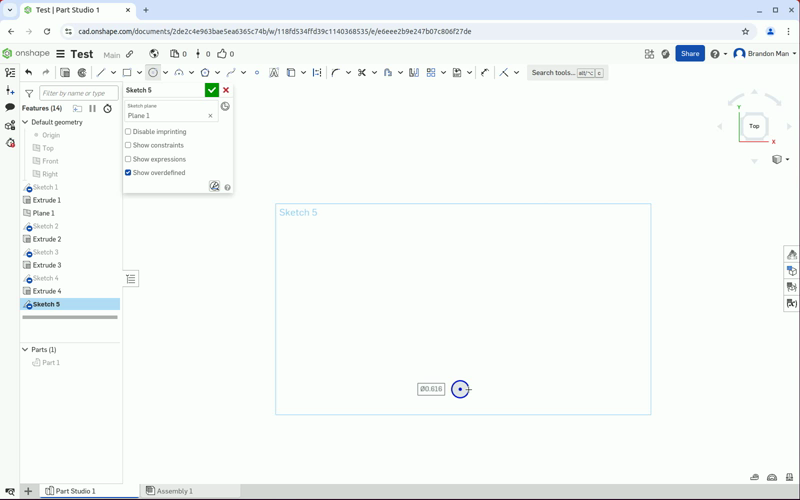
scroll(-6)
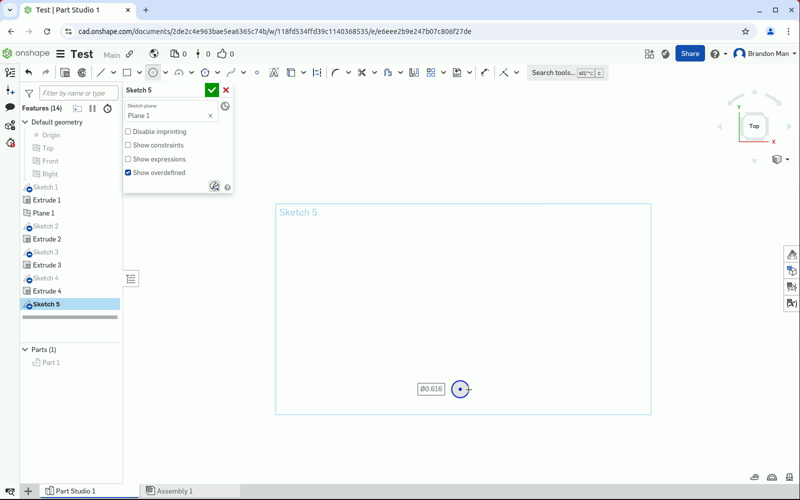
scroll(-6)
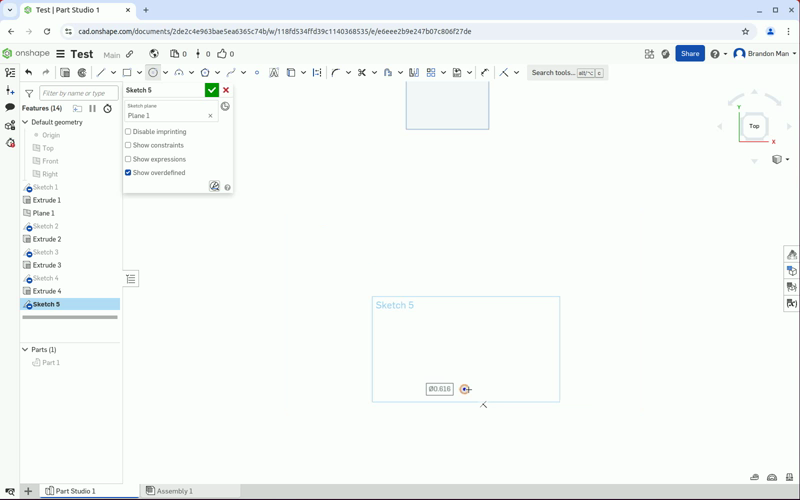
scroll(-6)
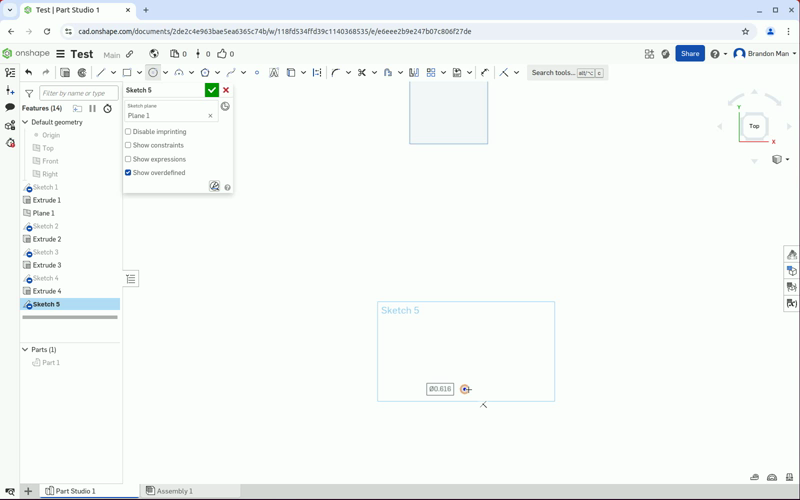
scroll(-6)
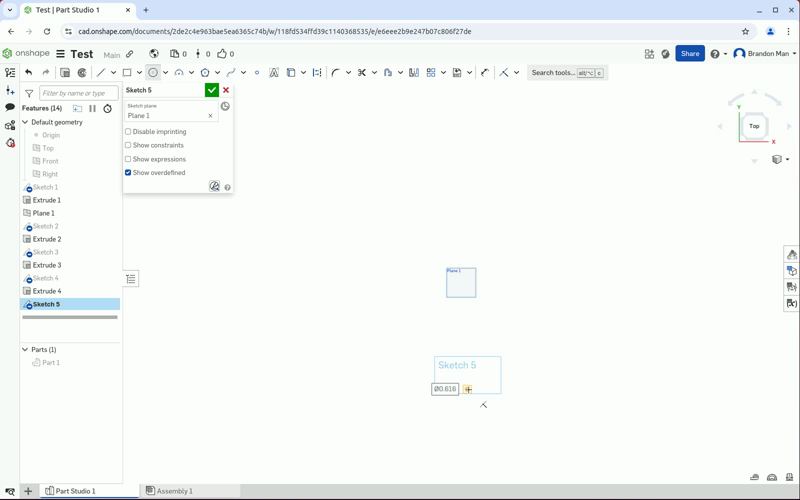
key(esc)
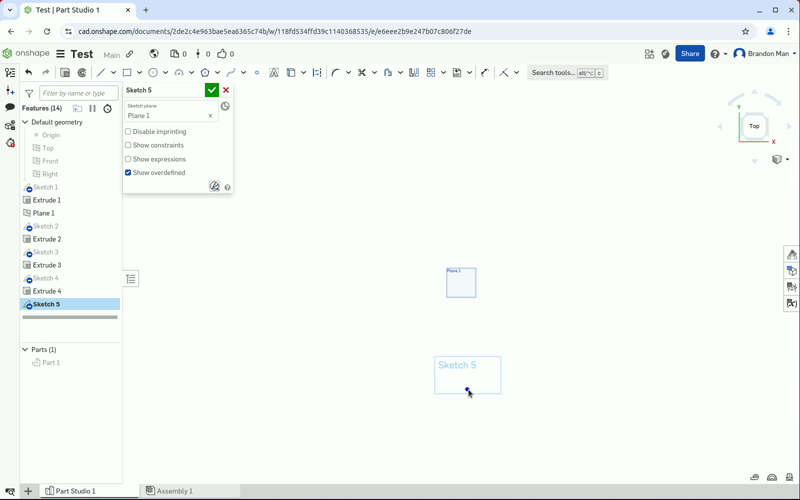
mouse_move(466, 388)
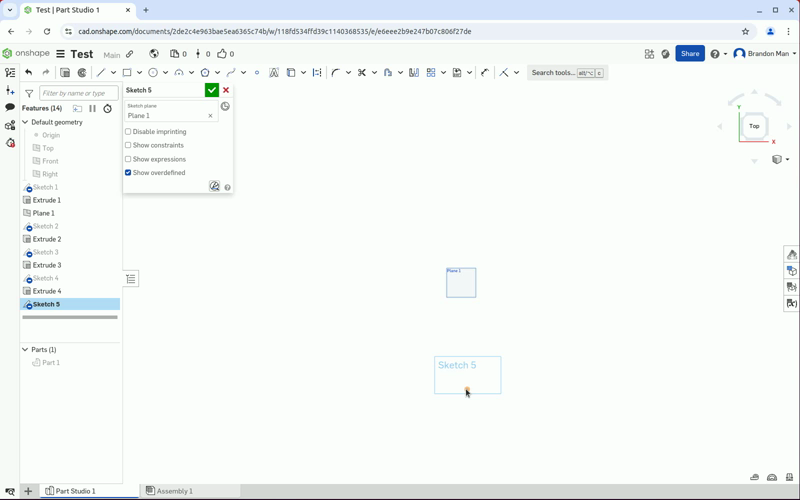
scroll(6)
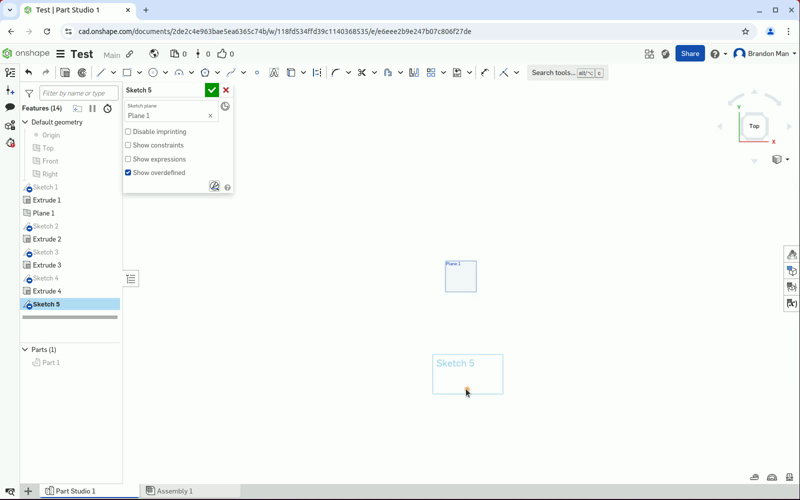
scroll(6)
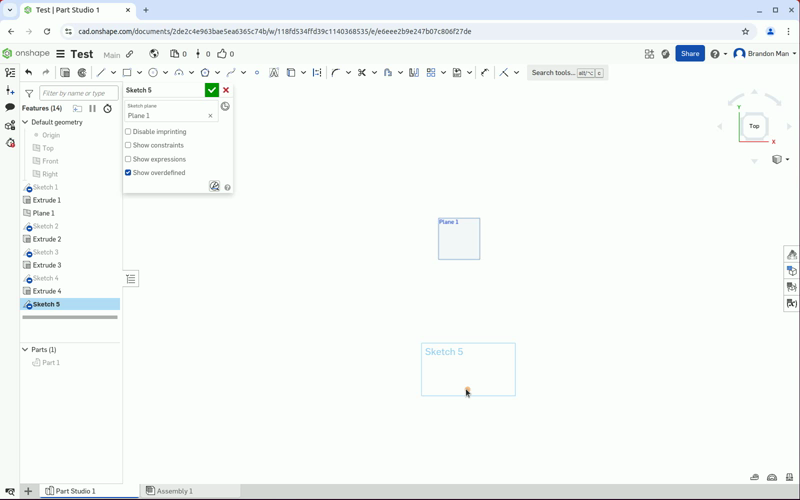
scroll(6)
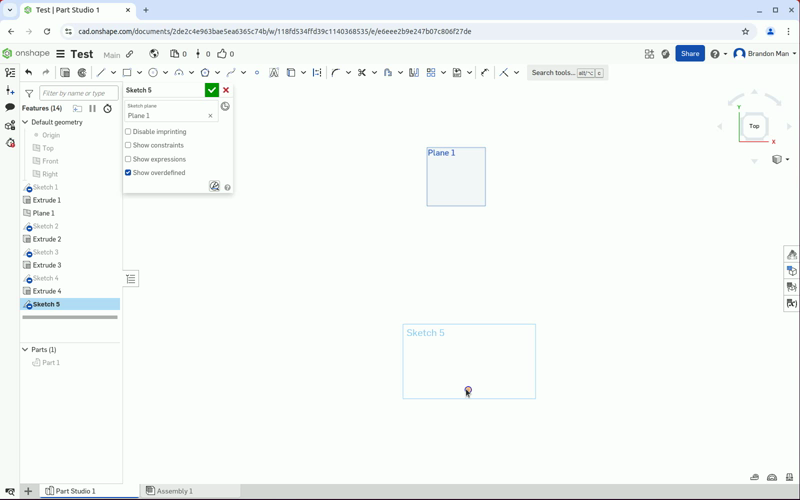
scroll(6)
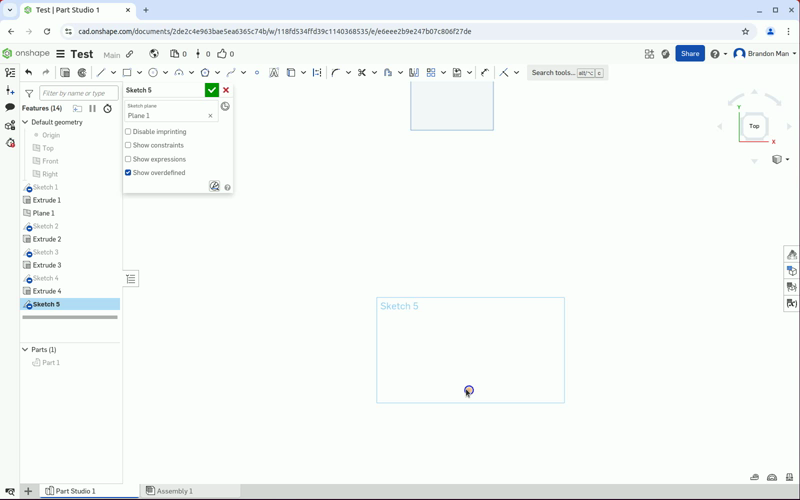
scroll(6)
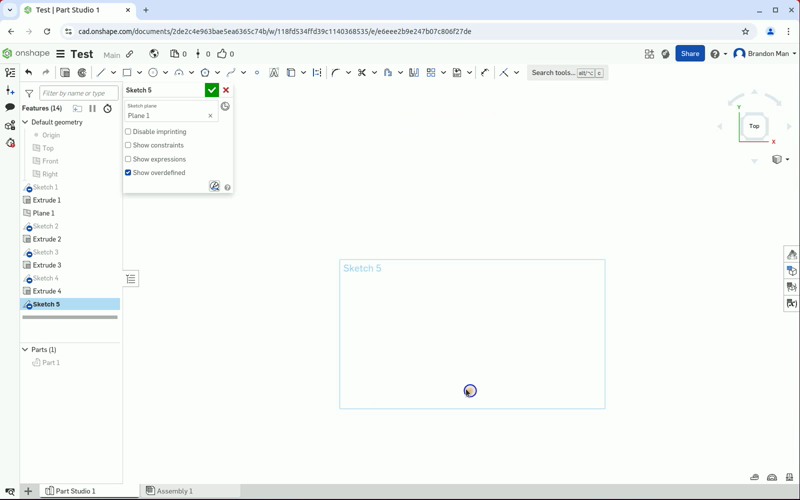
scroll(6)
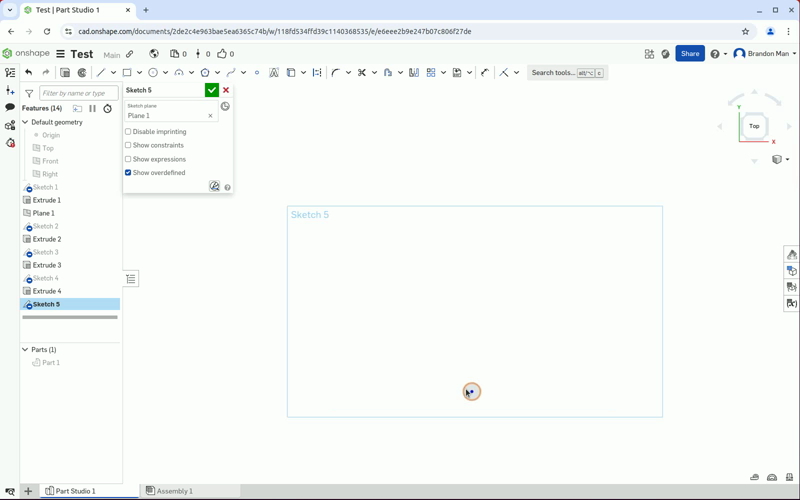
scroll(6)
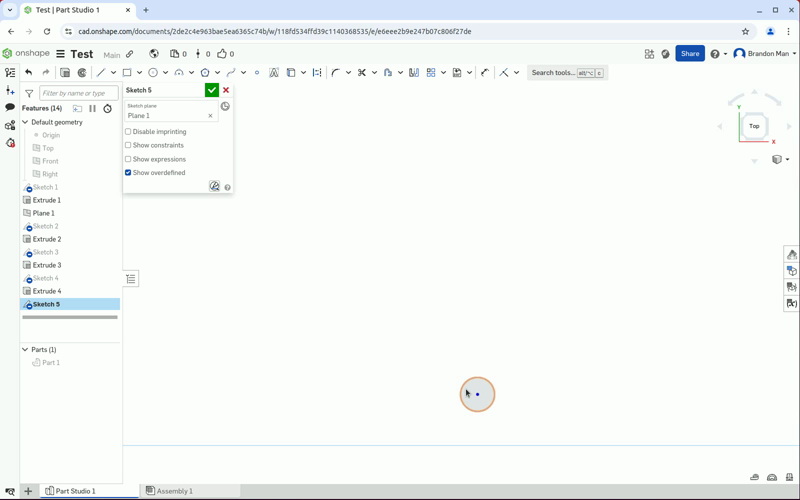
click(466, 388)
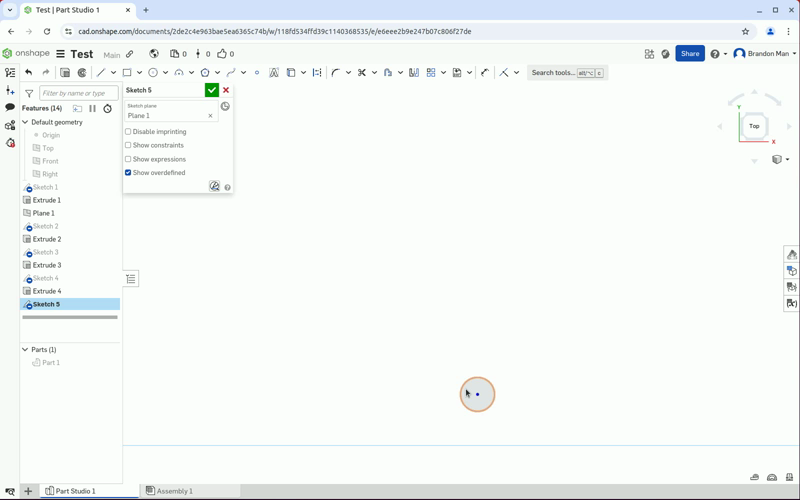
scroll(-6)
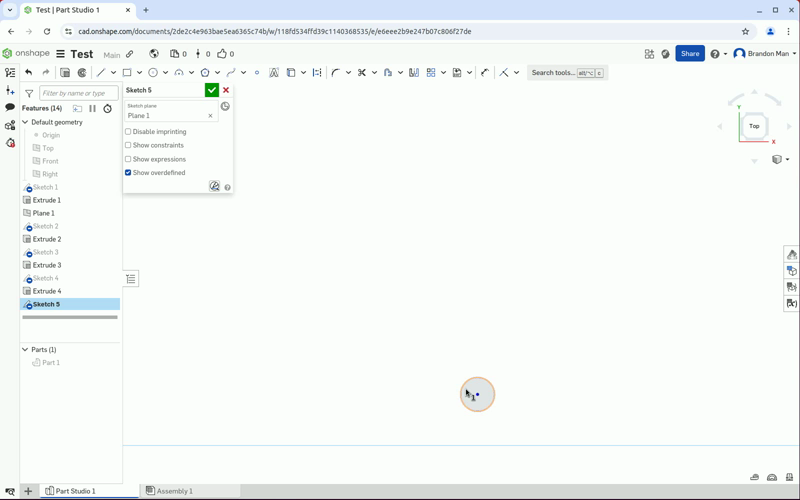
scroll(-6)
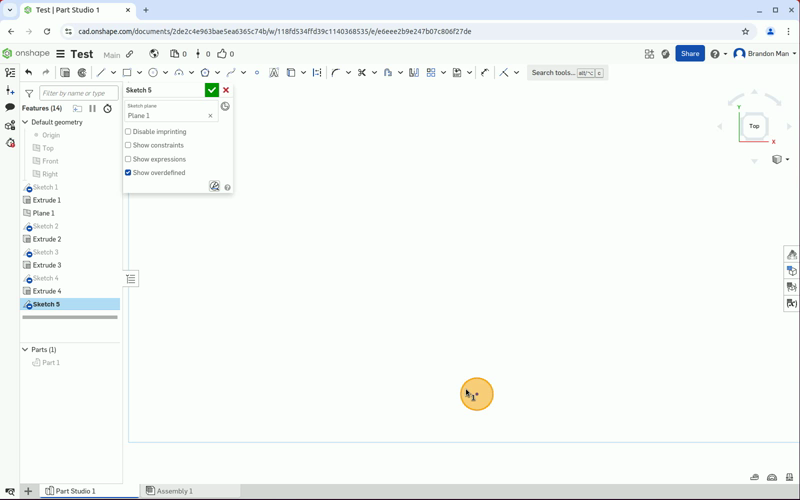
scroll(-6)
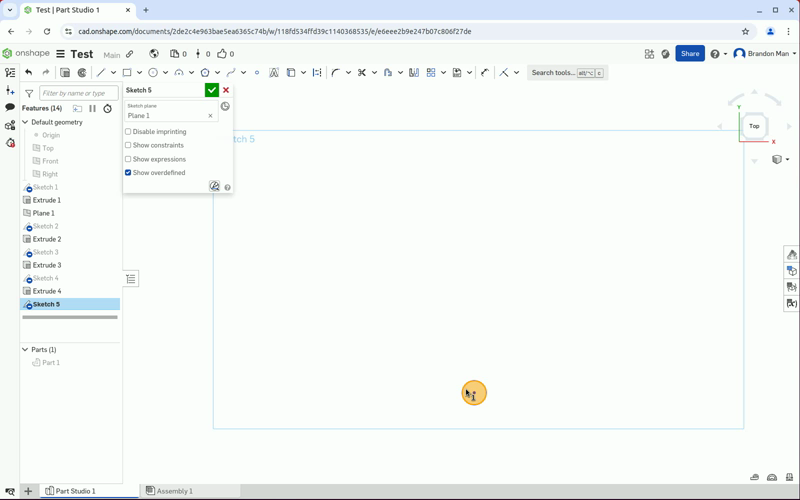
scroll(-6)
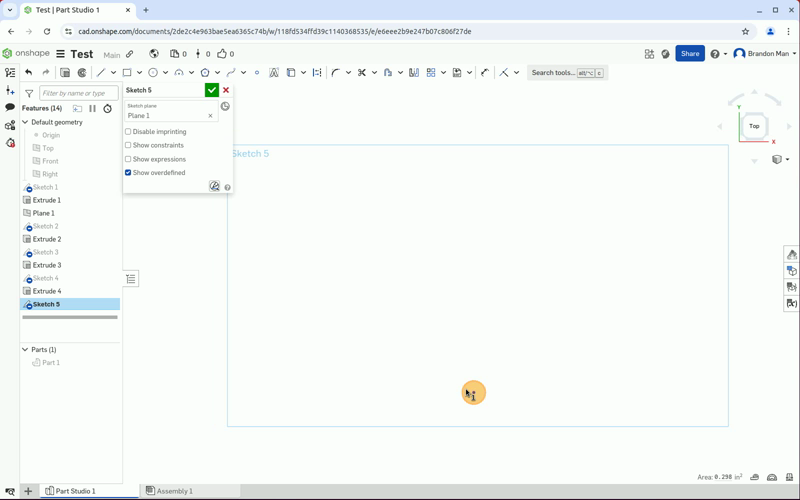
scroll(-6)
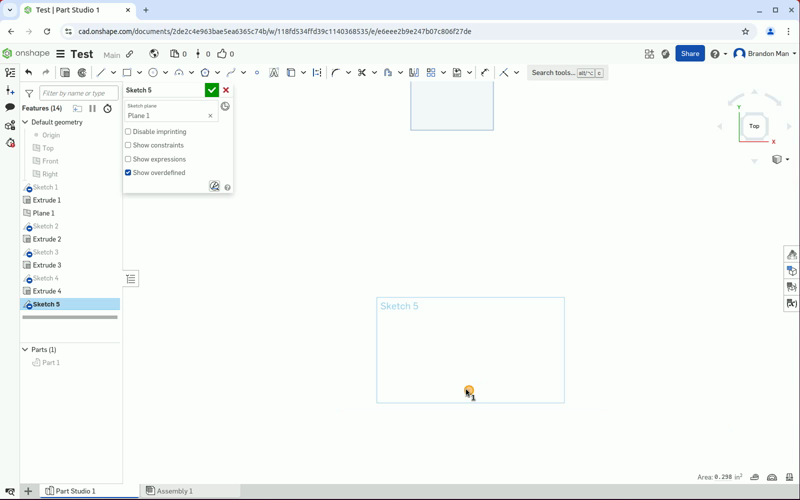
scroll(-6)
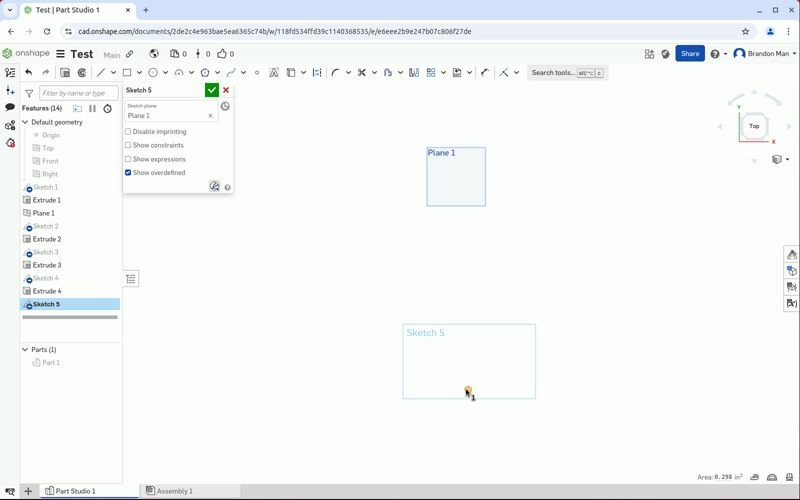
scroll(-6)
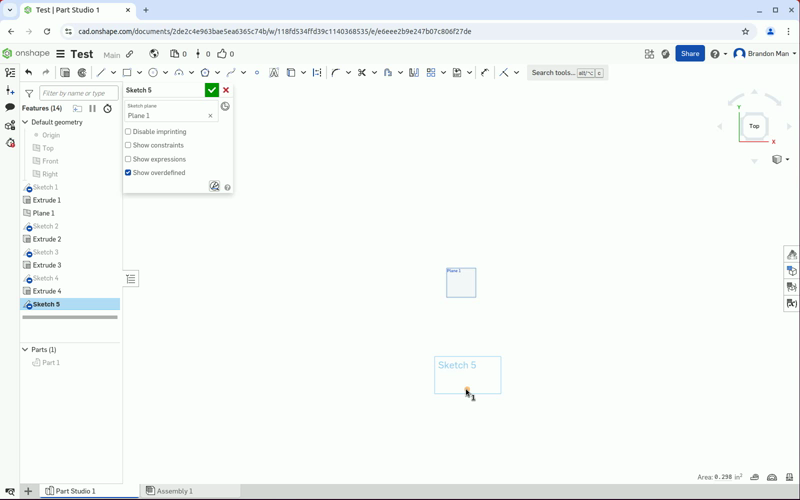
mouse_move(73, 352)
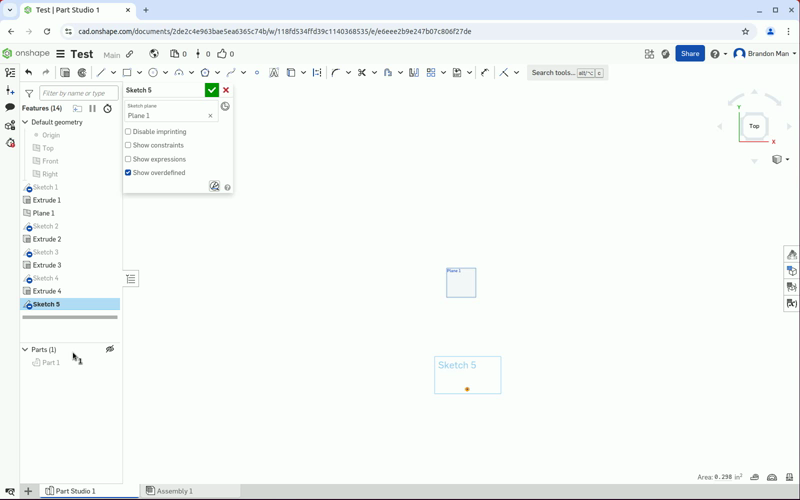
key(shift+y)
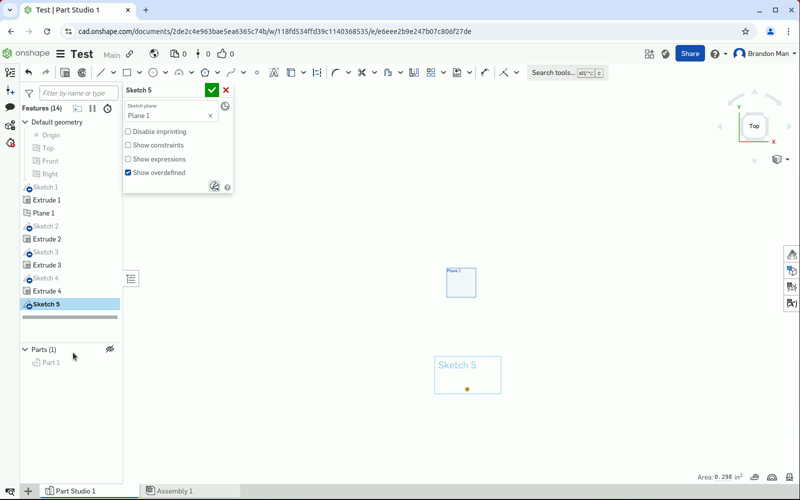
key(shift+e)
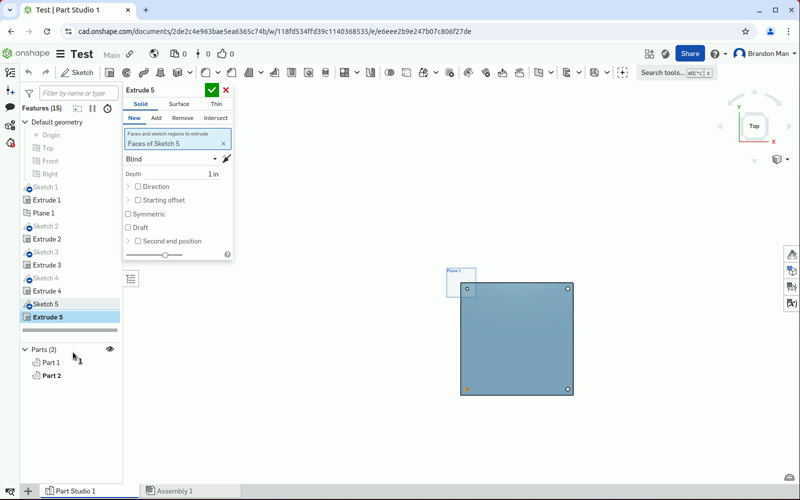
mouse_move(143, 106)
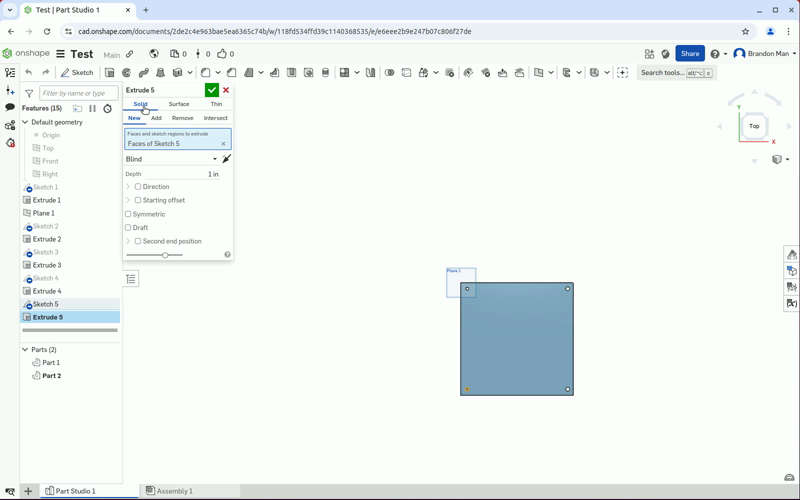
click(143, 106)
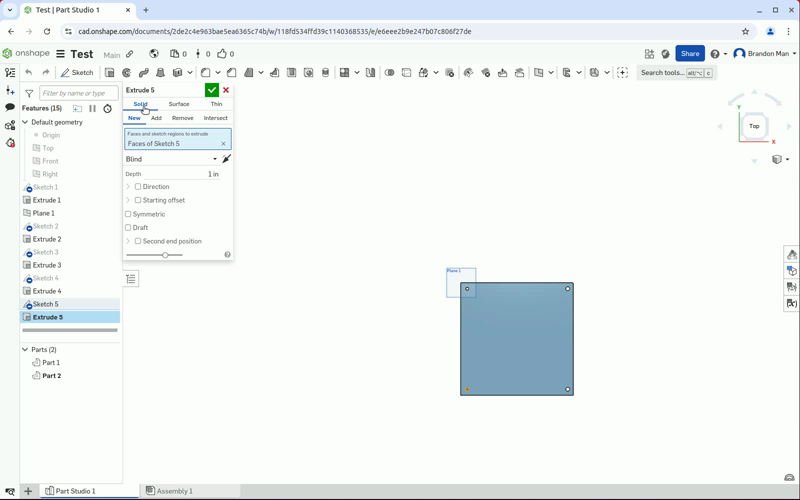
mouse_move(186, 120)
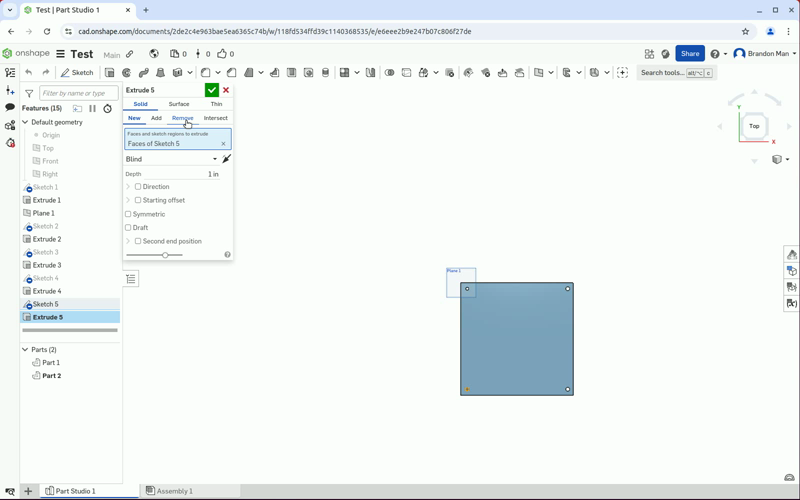
click(186, 120)
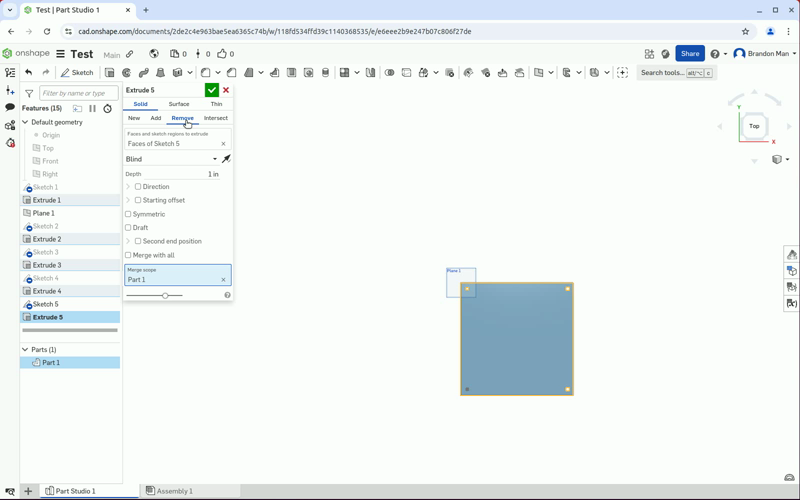
key(tab, 4)
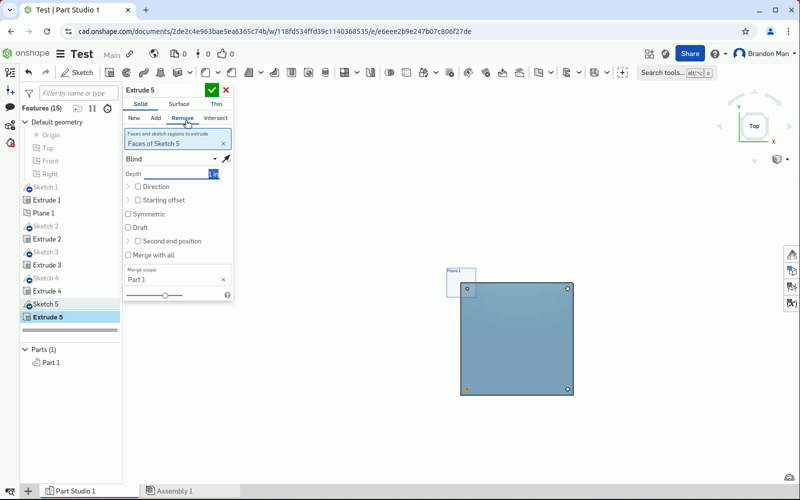
text(1.926)
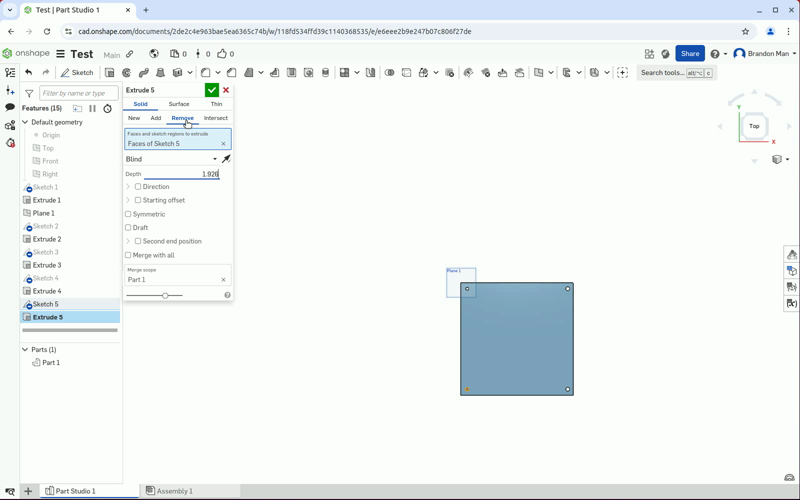
key(tab, 6)
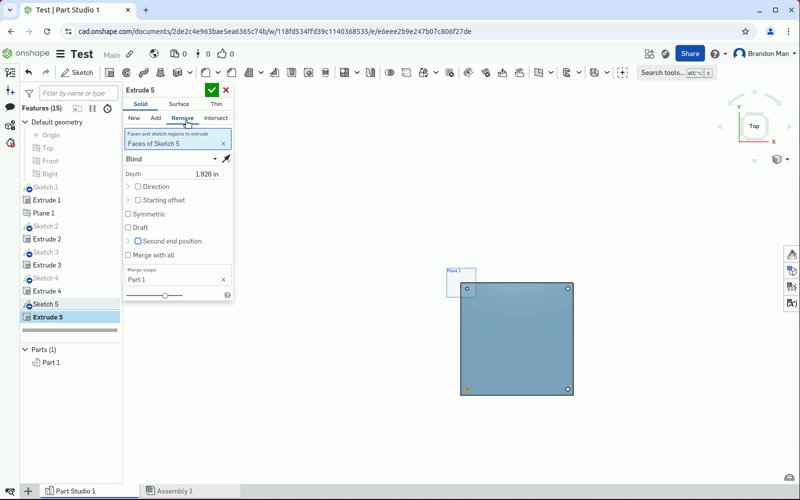
key(space)
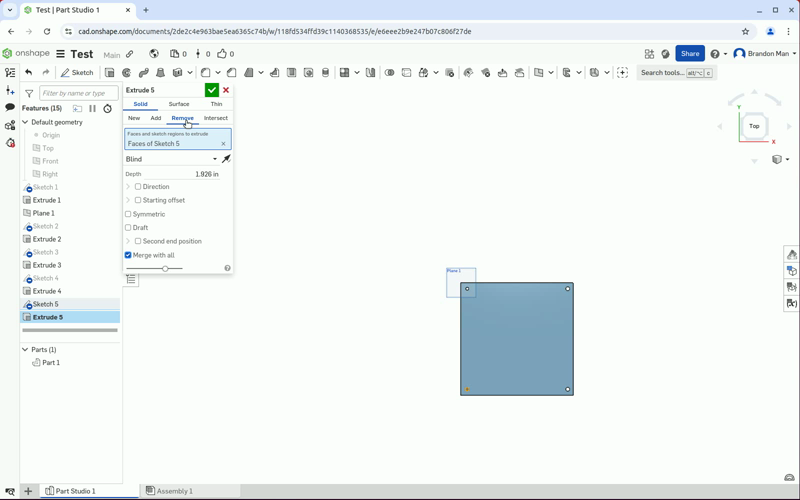
key(enter)
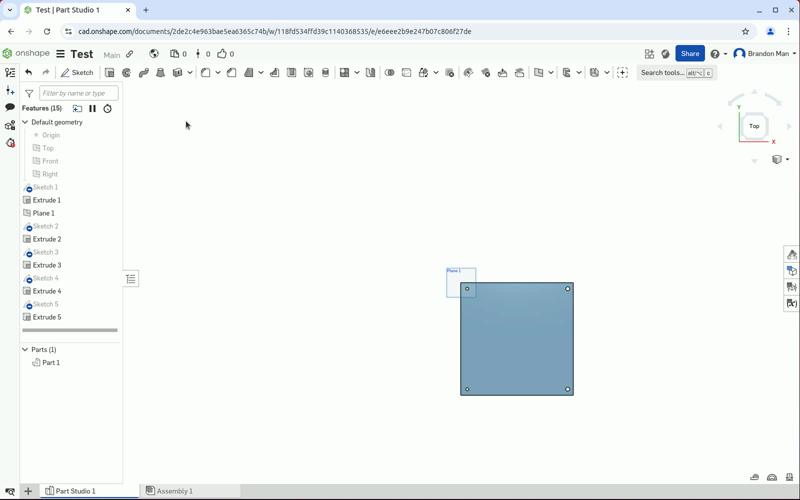
key(shift+h)
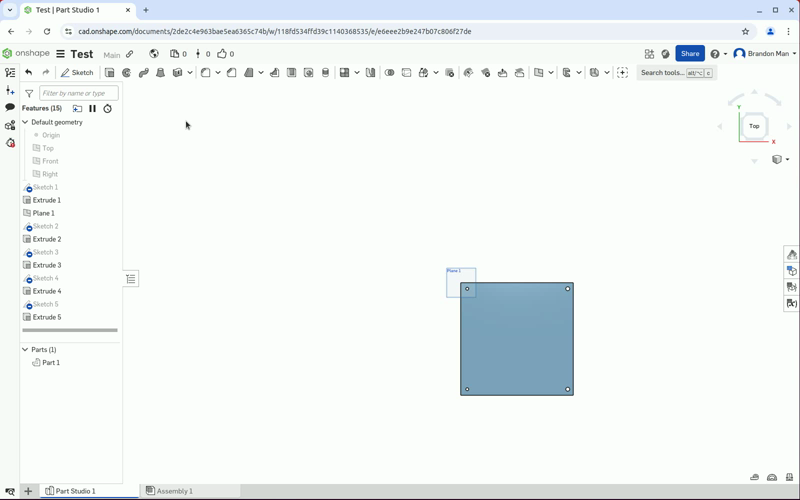
key(shift+h)
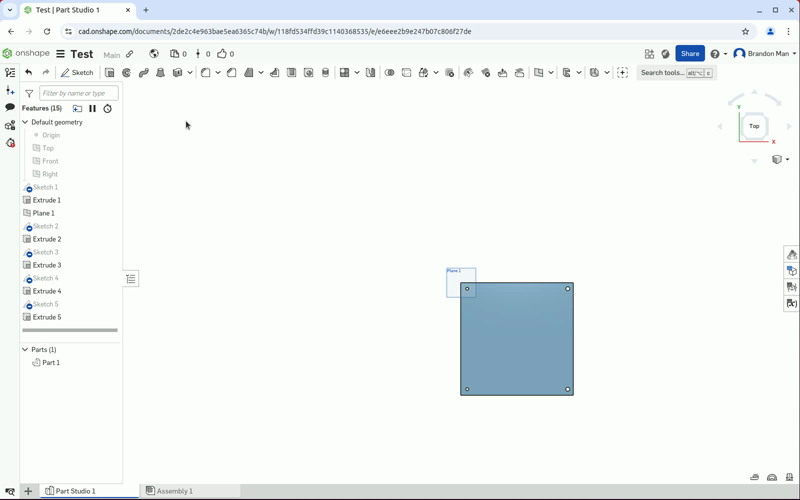
mouse_move(73, 189)
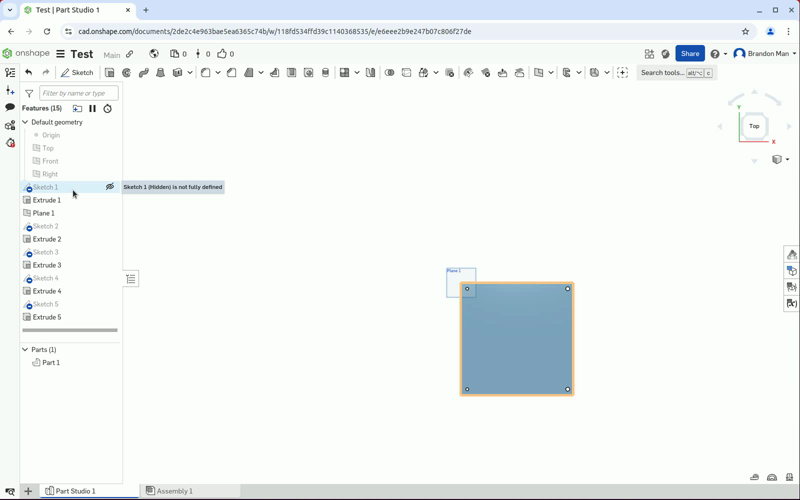
click(73, 189)
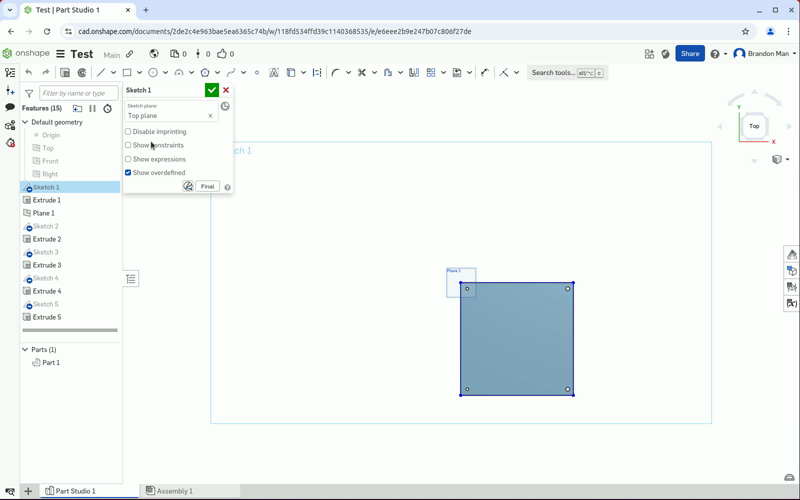
mouse_move(229, 92)
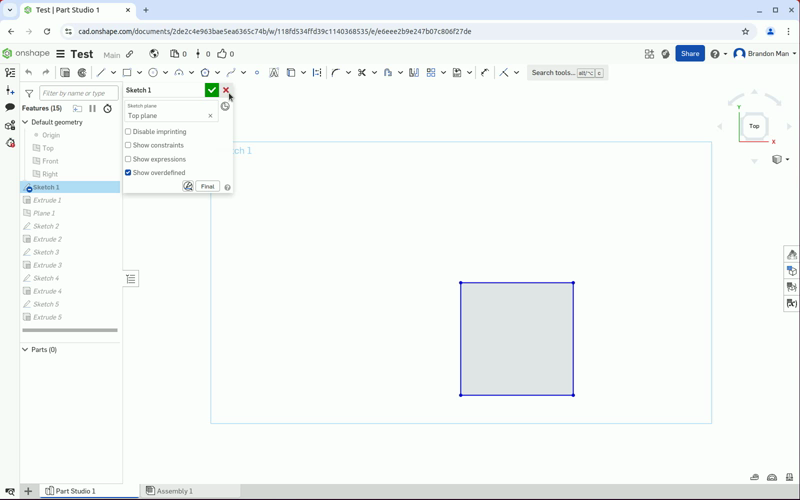
click(229, 92)
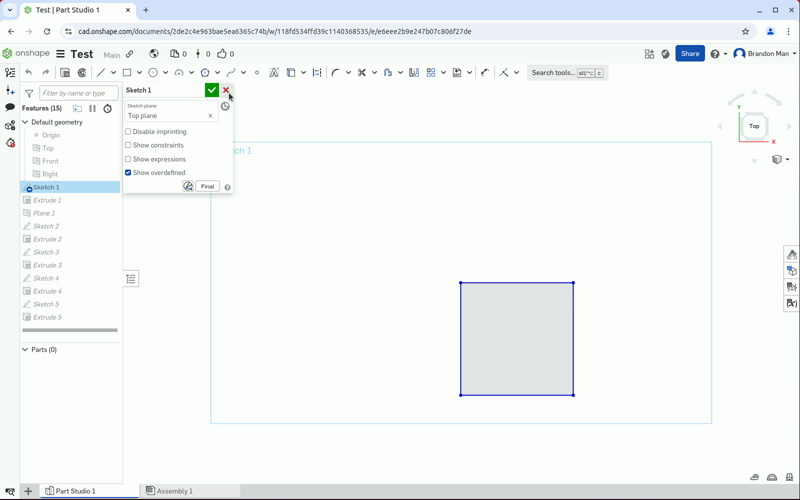
key(shift+s)
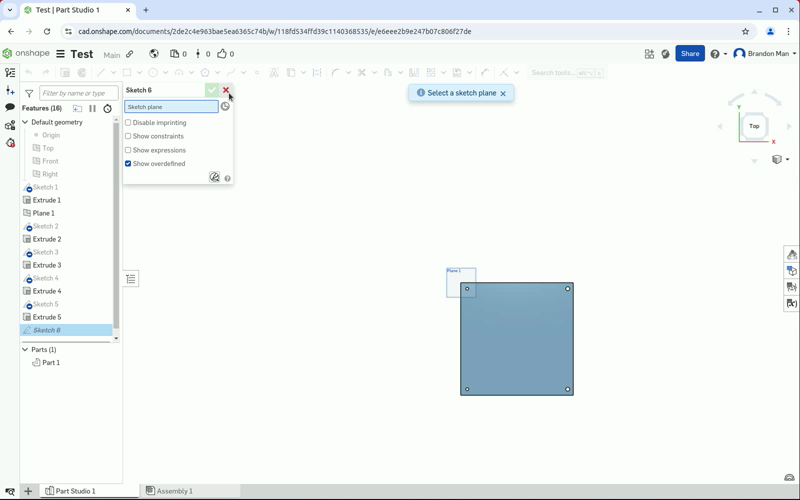
mouse_move(69, 215)
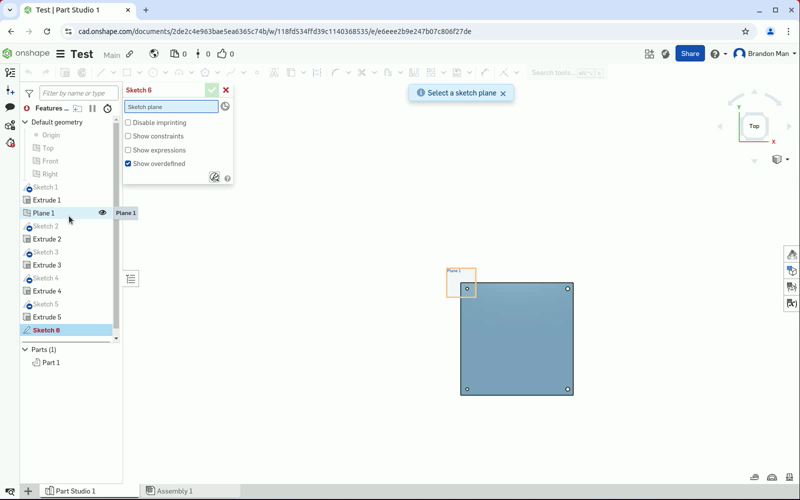
click(69, 215)
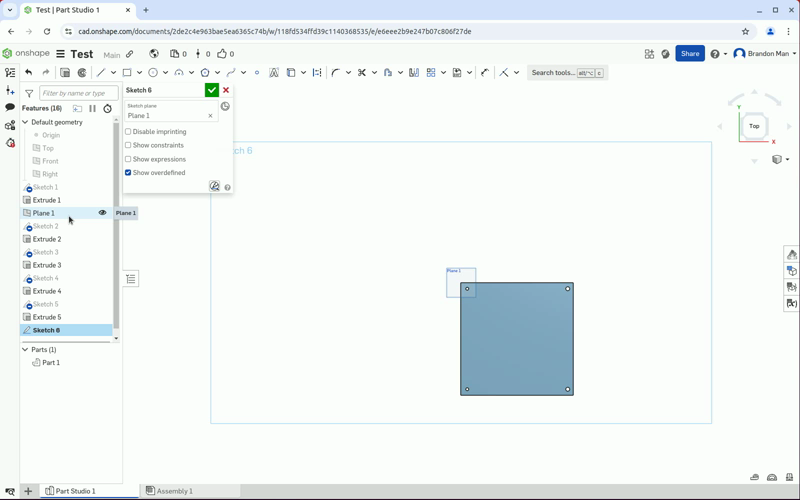
mouse_move(73, 352)
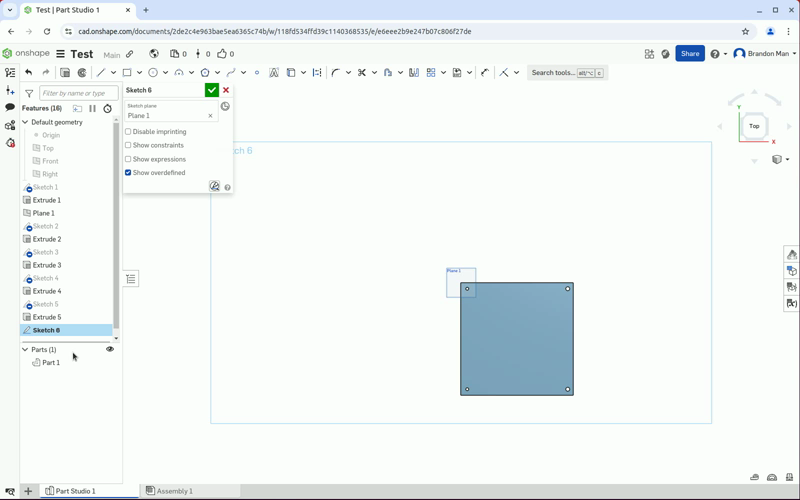
key(y)
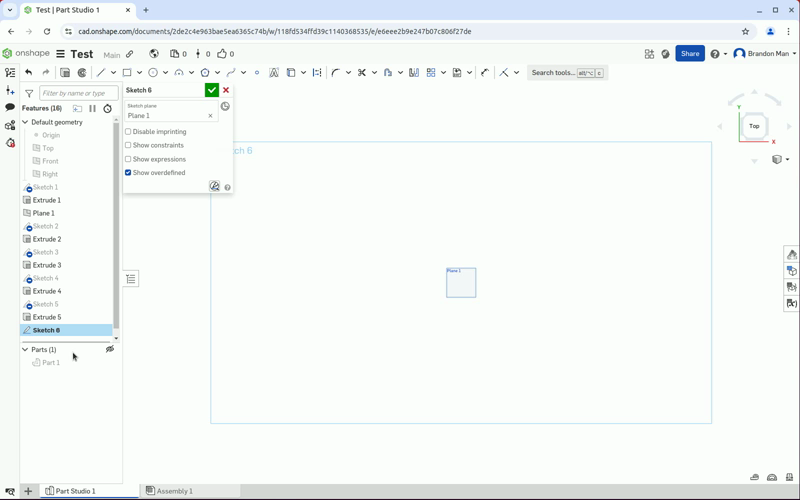
key(c)
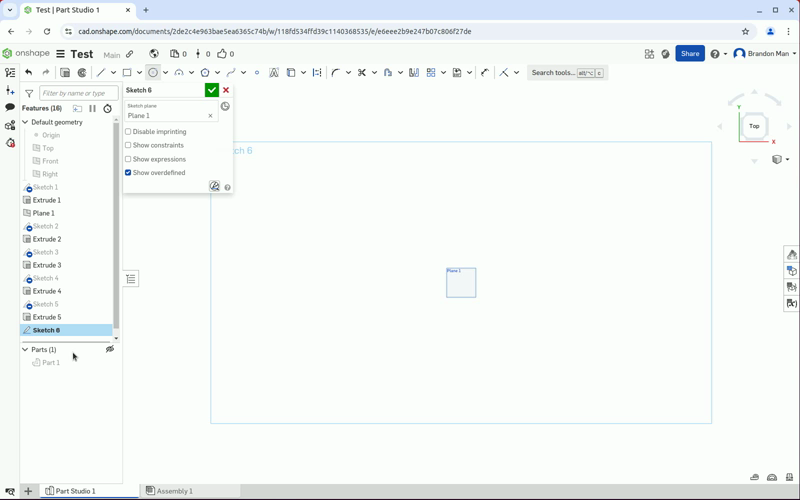
key_down(shift)
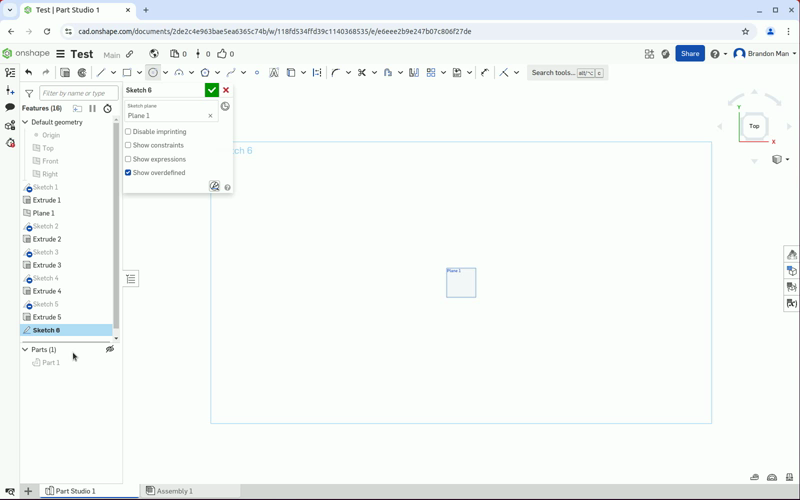
mouse_move(517, 389)
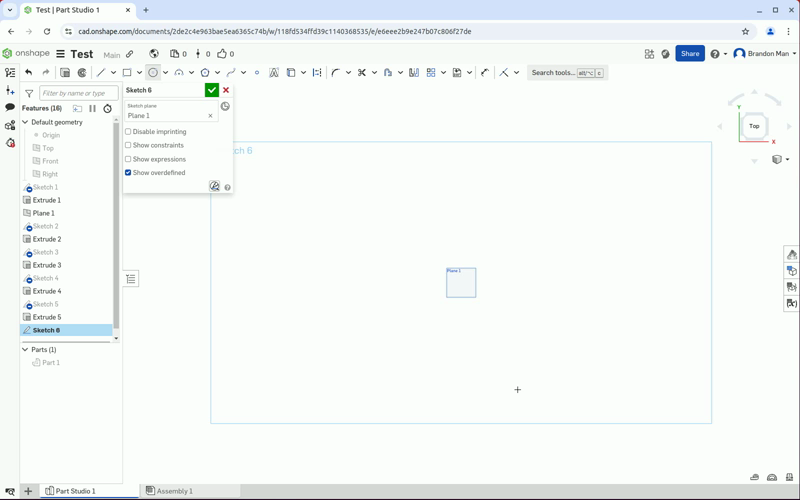
click(517, 389)
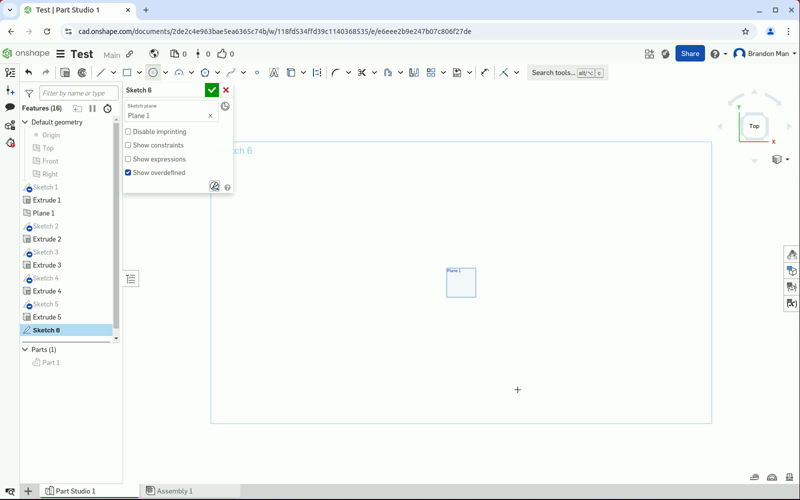
key_up(shift)
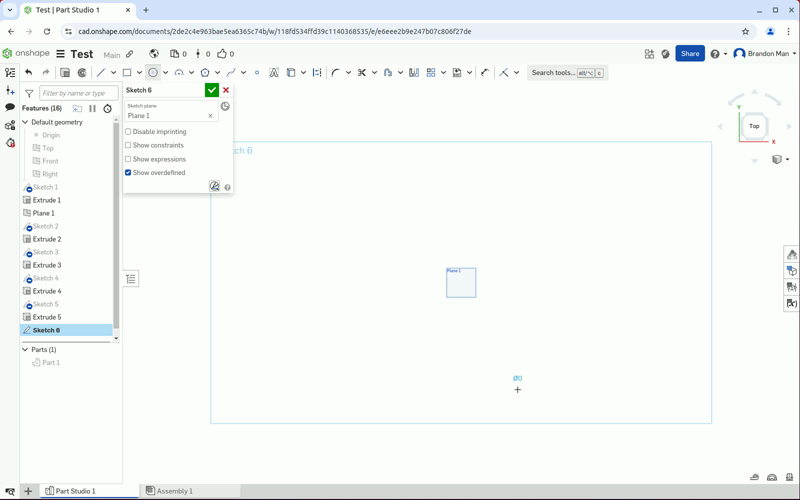
mouse_move(519, 389)
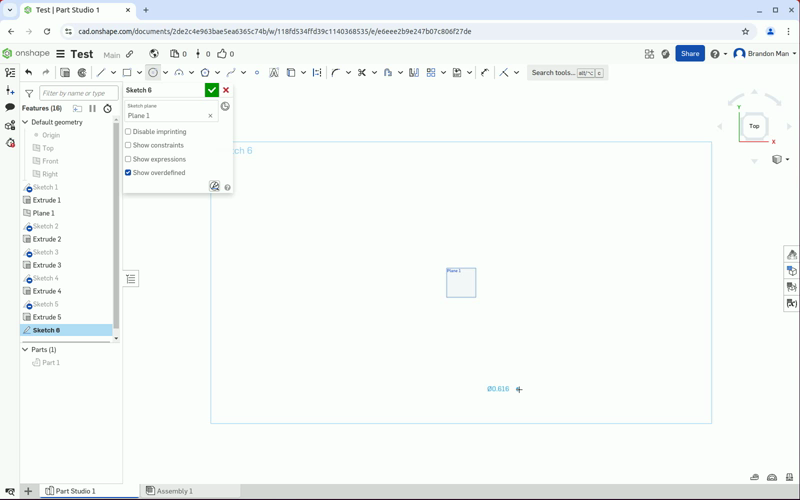
scroll(6)
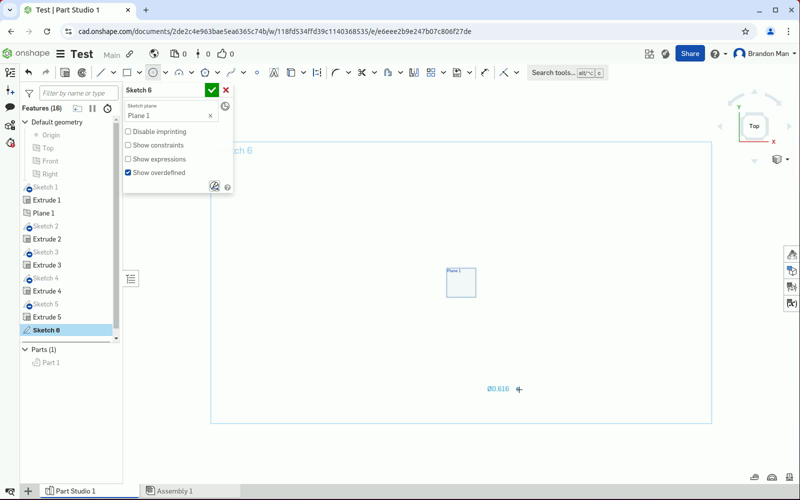
scroll(6)
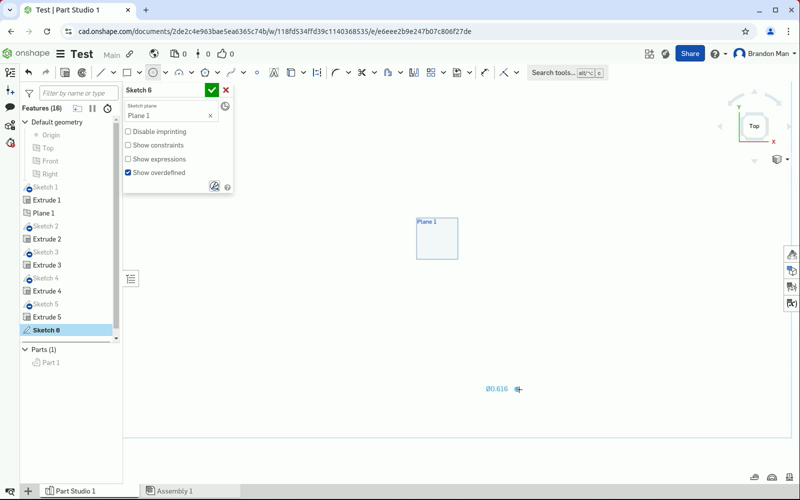
scroll(6)
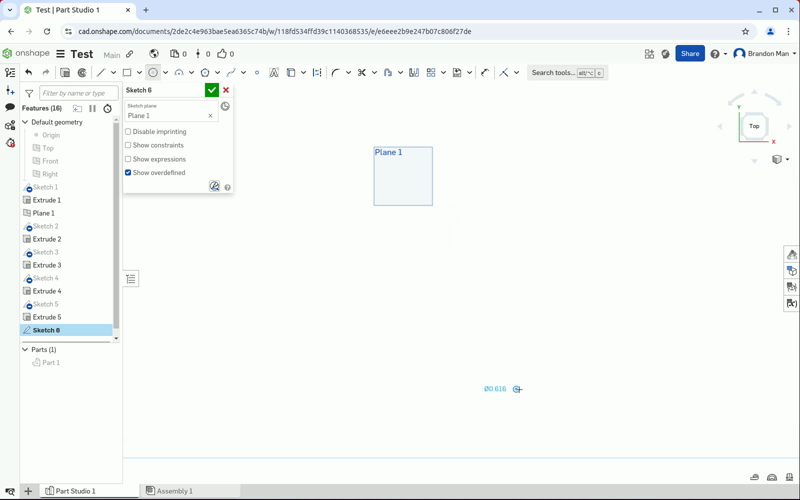
scroll(6)
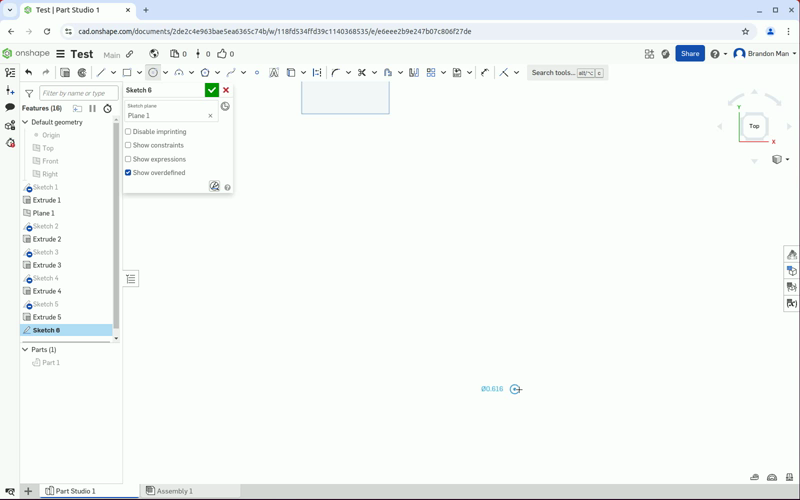
scroll(6)
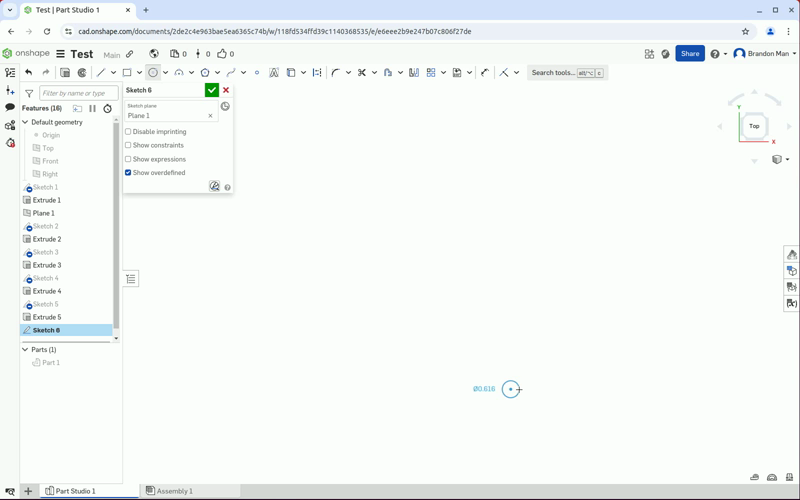
scroll(6)
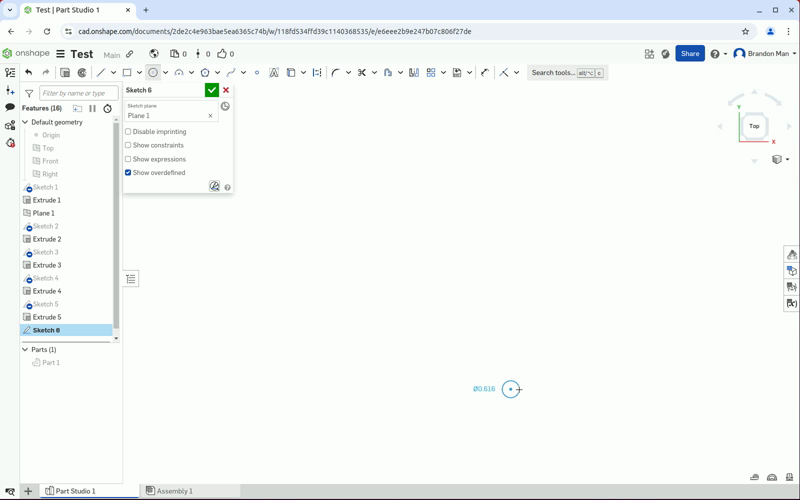
scroll(6)
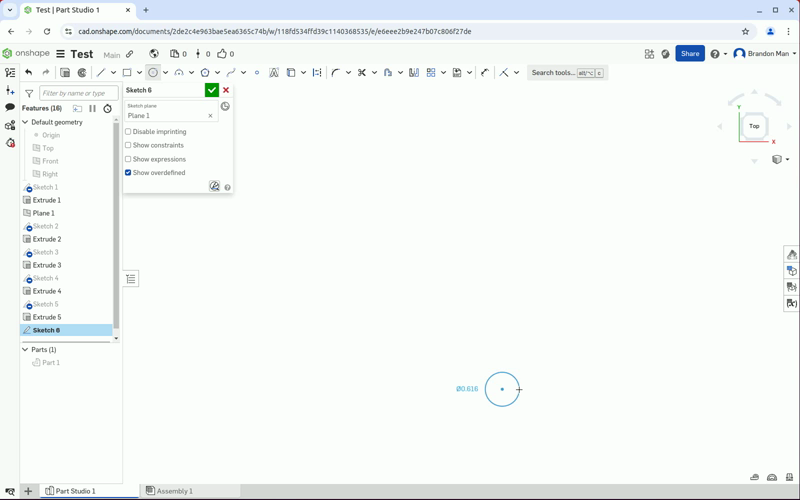
click(519, 389)
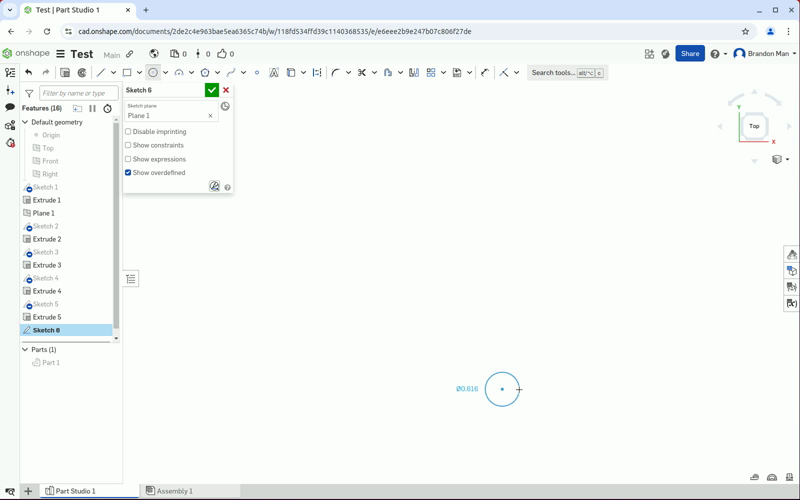
scroll(-6)
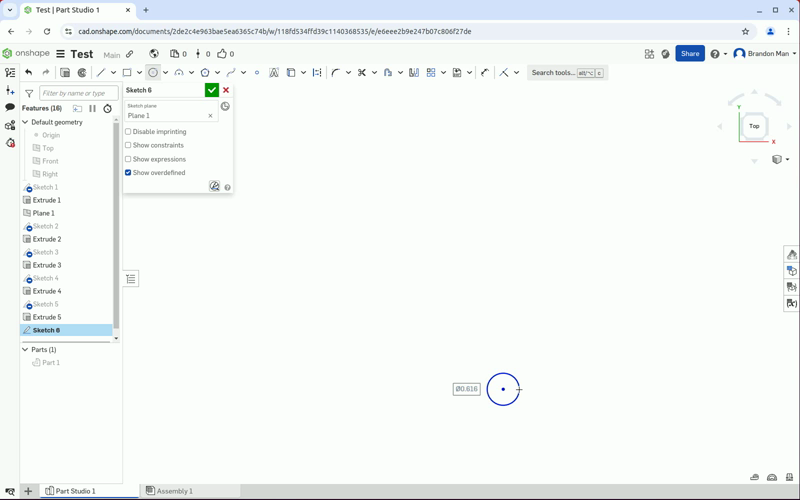
scroll(-6)
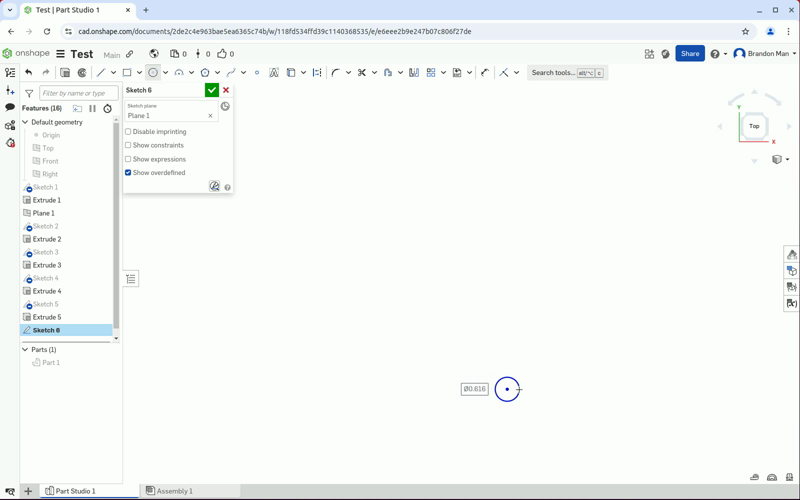
scroll(-6)
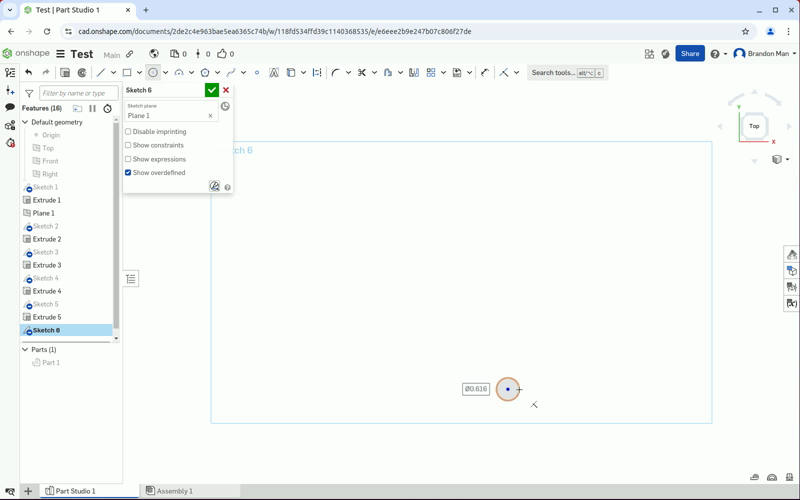
scroll(-6)
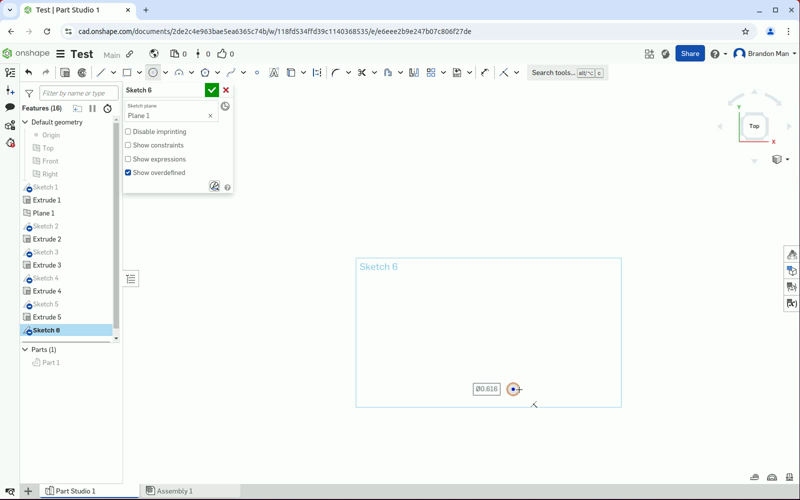
scroll(-6)
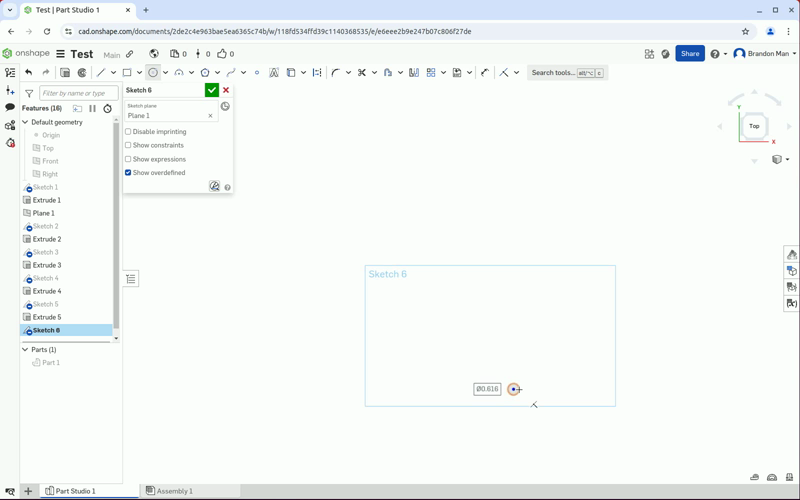
scroll(-6)
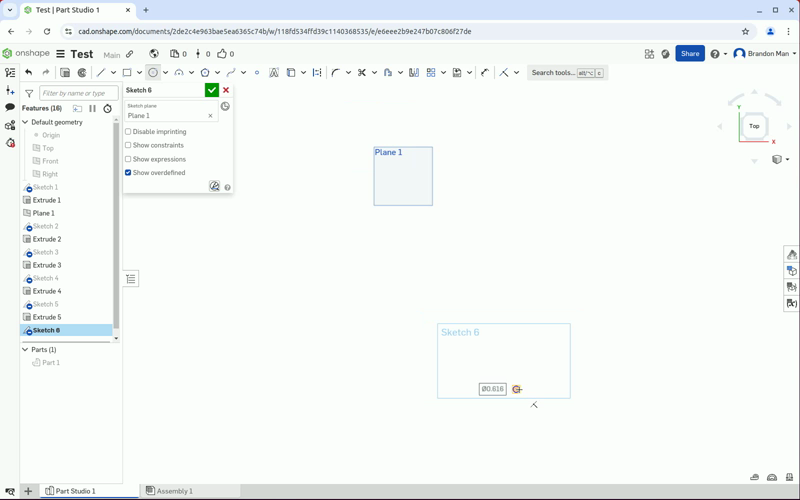
scroll(-6)
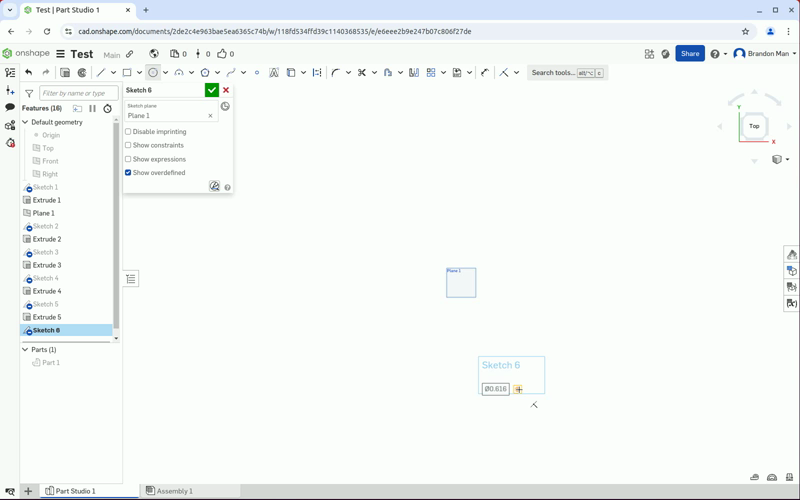
key(esc)
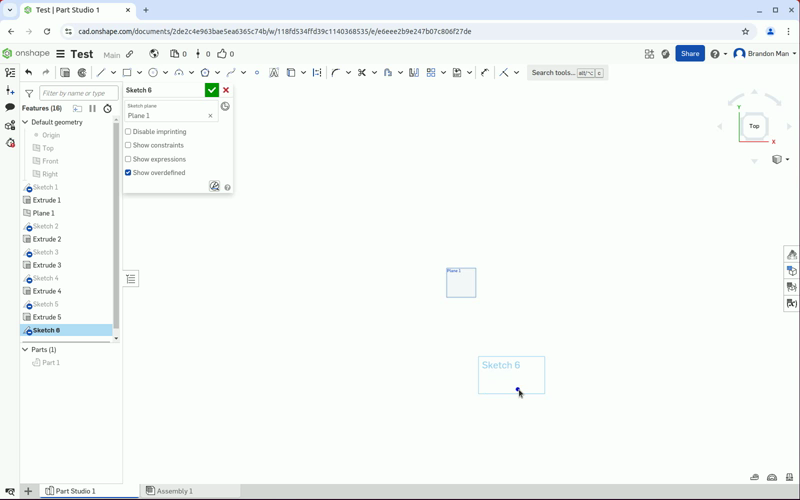
mouse_move(517, 390)
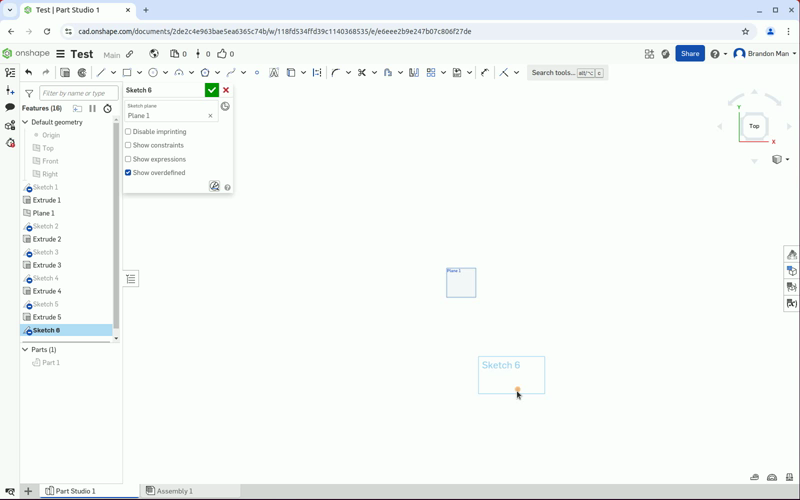
scroll(6)
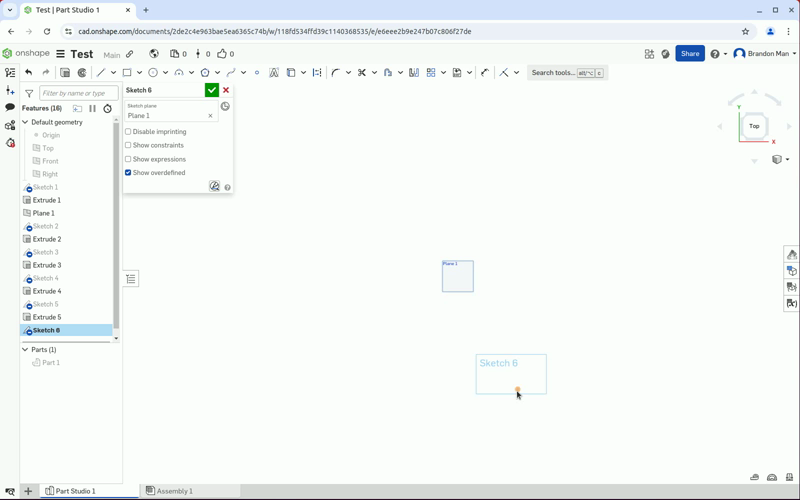
scroll(6)
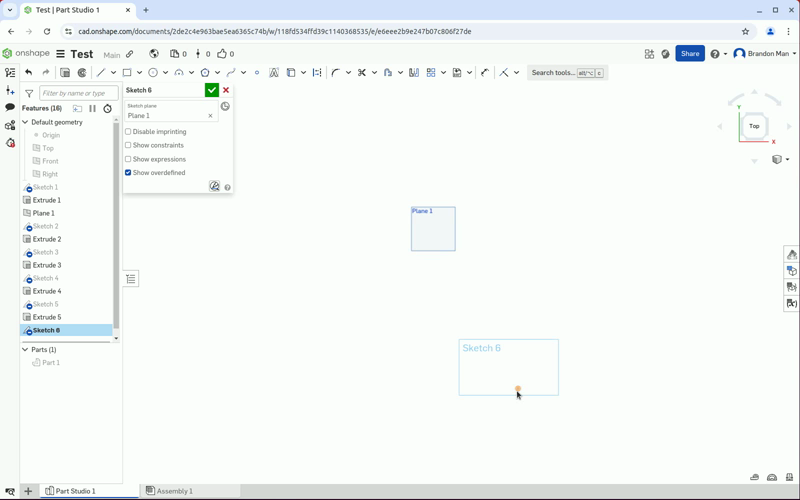
scroll(6)
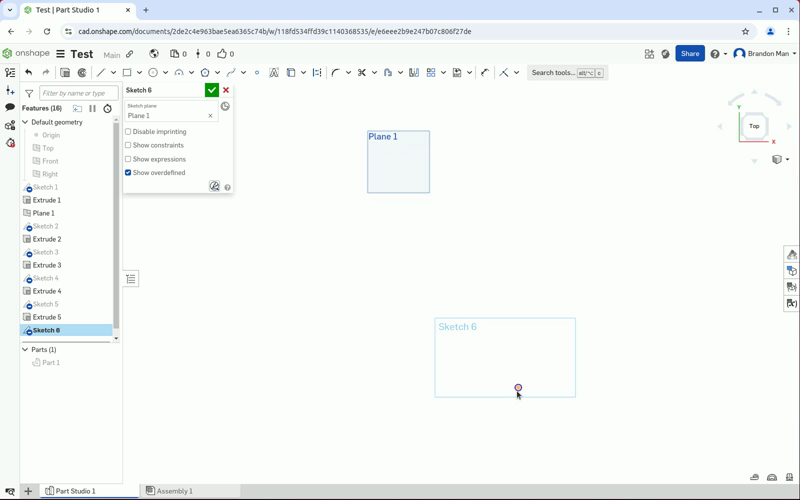
scroll(6)
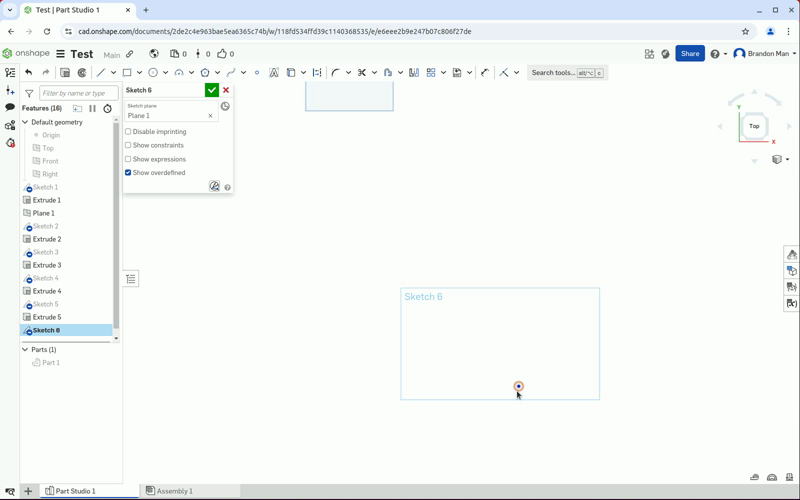
scroll(6)
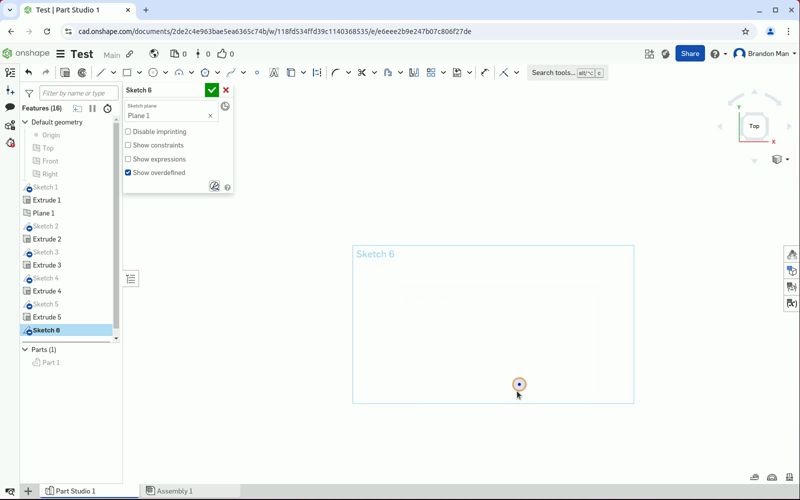
scroll(6)
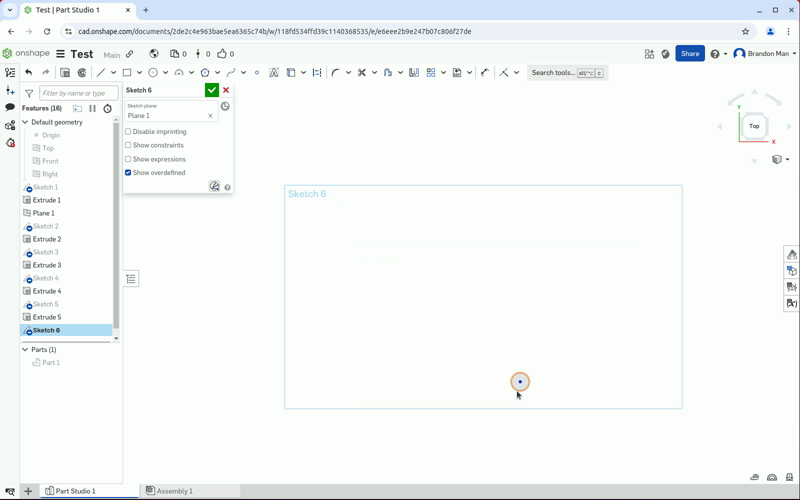
scroll(6)
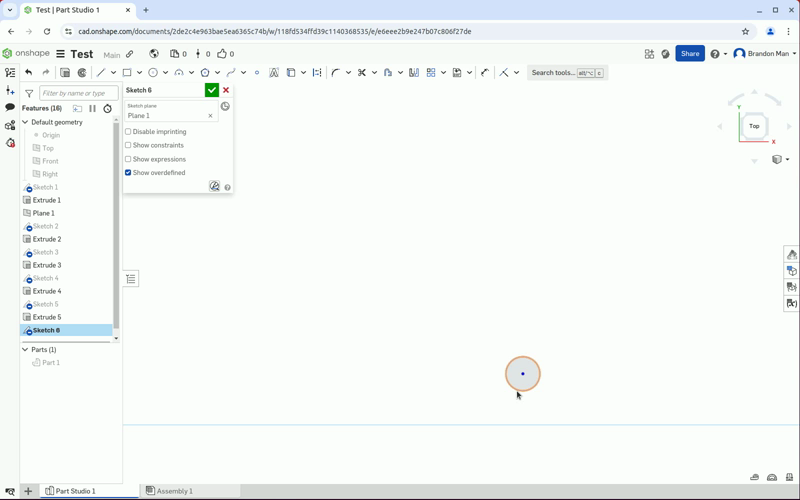
click(517, 390)
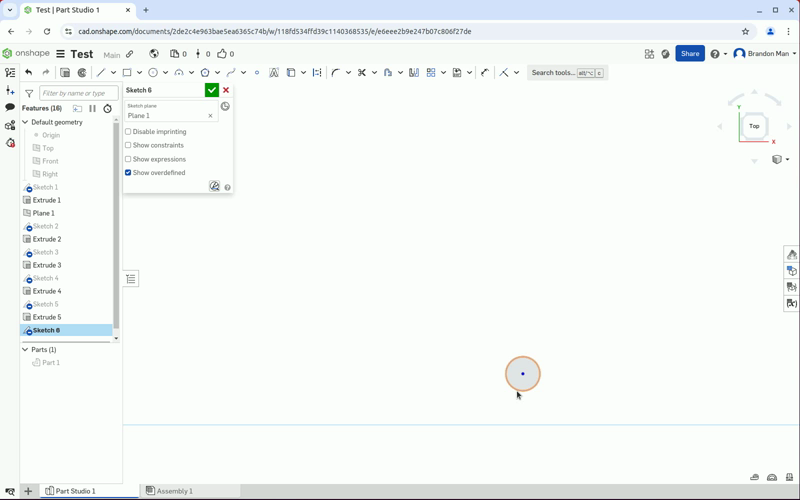
scroll(-6)
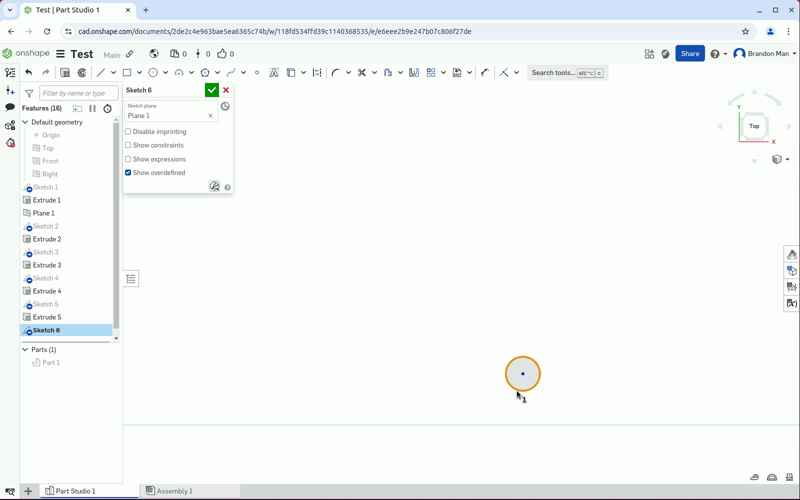
scroll(-6)
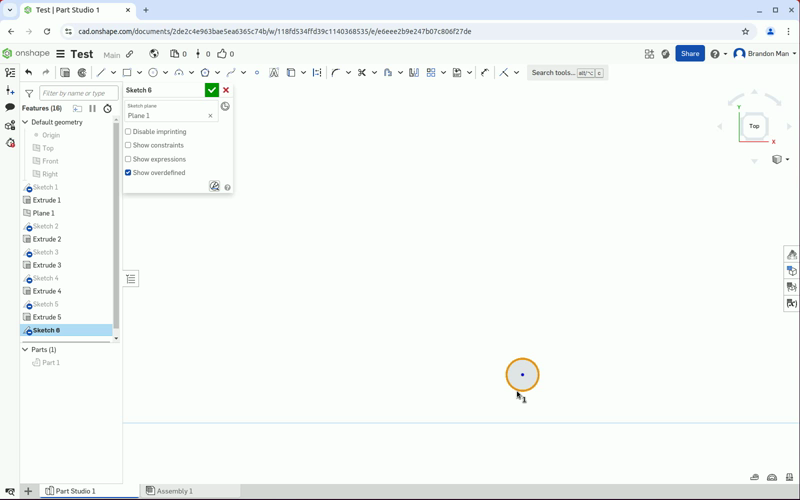
scroll(-6)
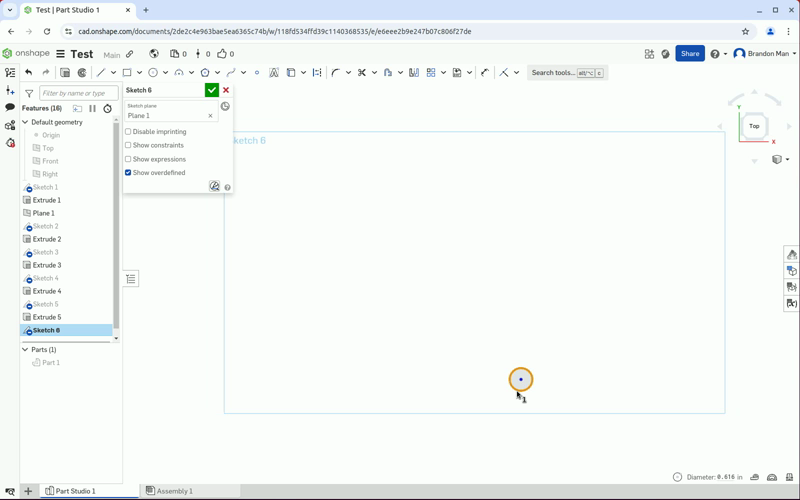
scroll(-6)
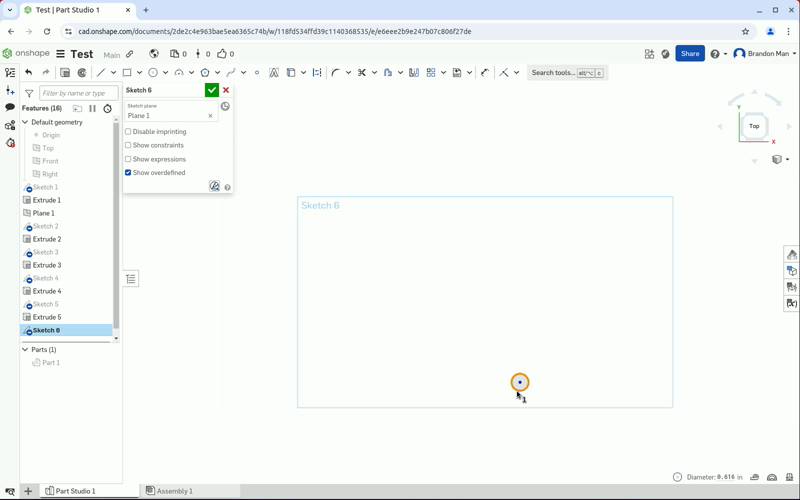
scroll(-6)
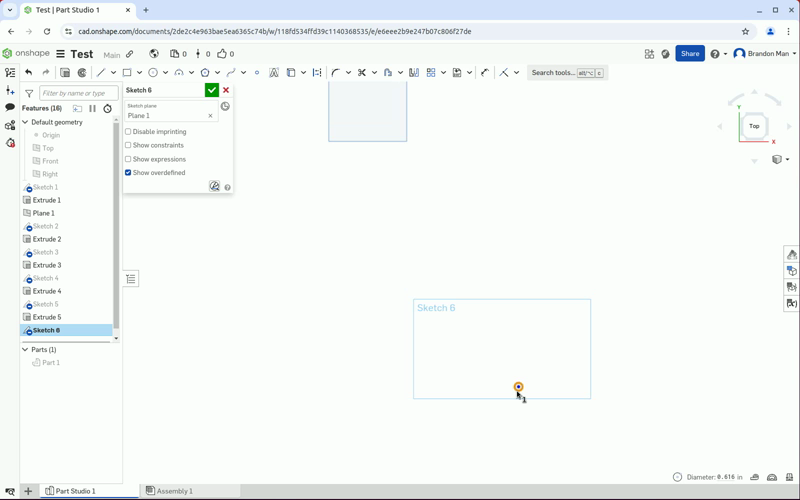
scroll(-6)
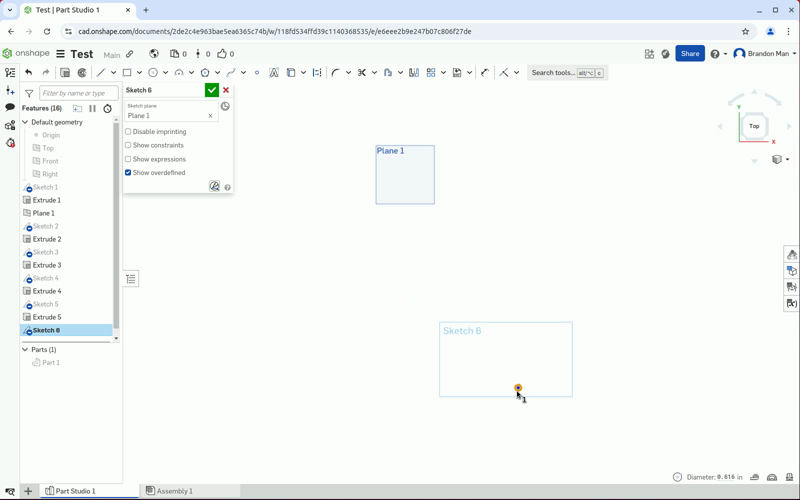
scroll(-6)
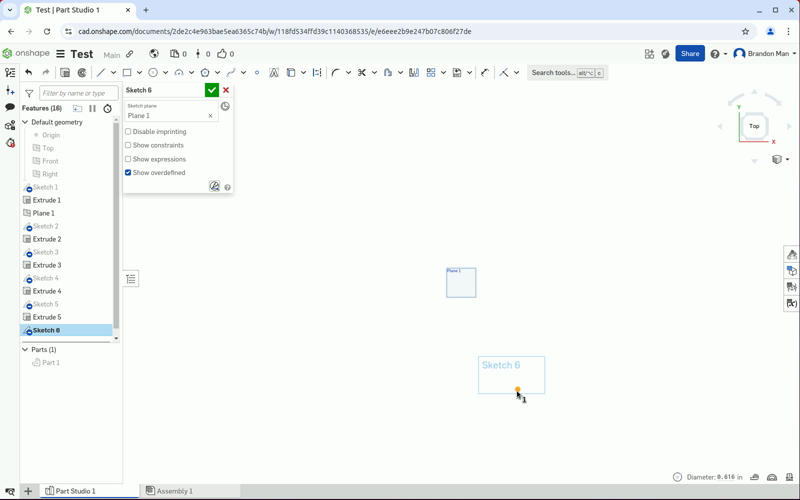
mouse_move(73, 352)
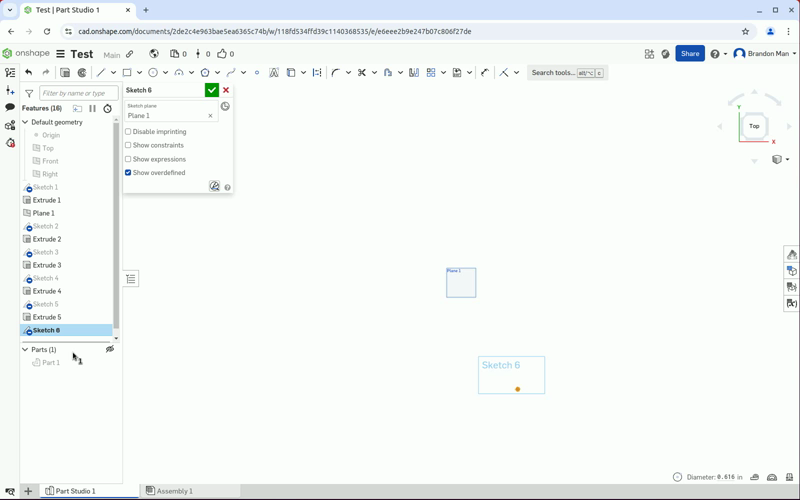
key(shift+y)
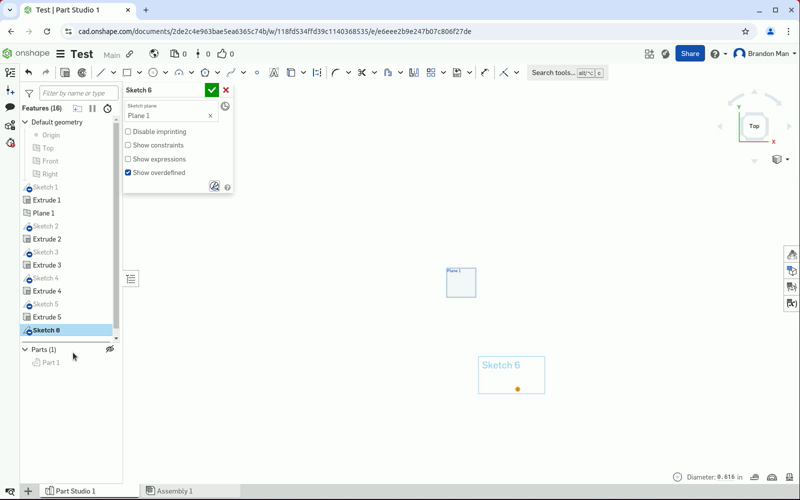
key(shift+e)
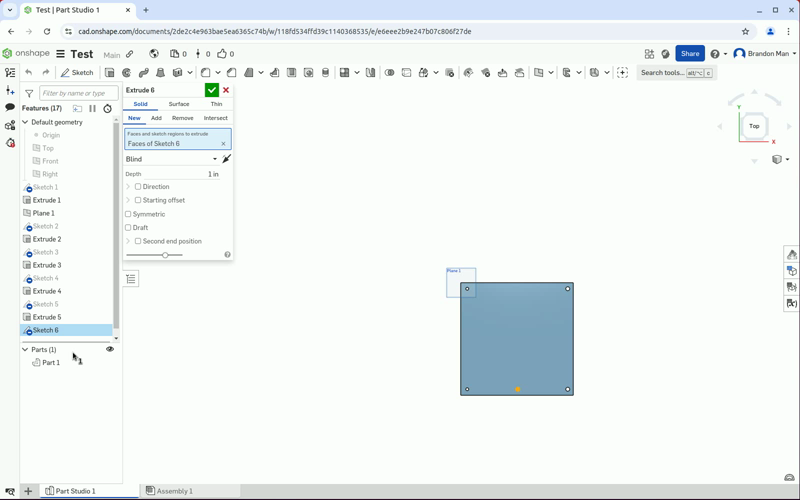
mouse_move(143, 106)
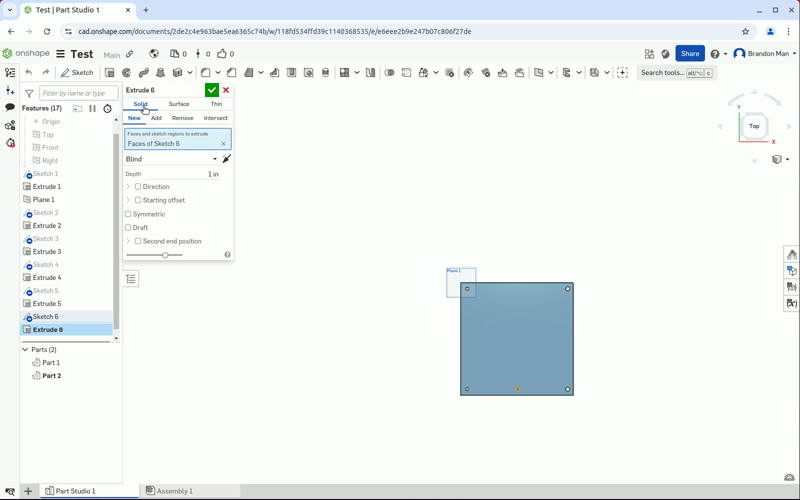
click(143, 106)
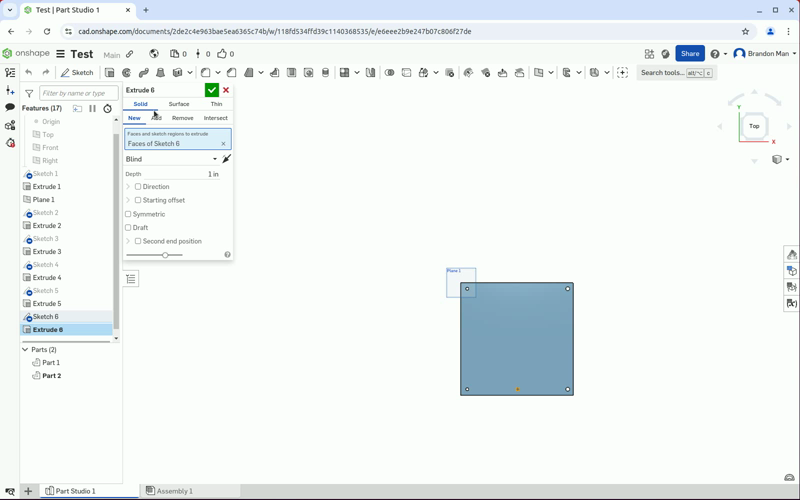
mouse_move(186, 120)
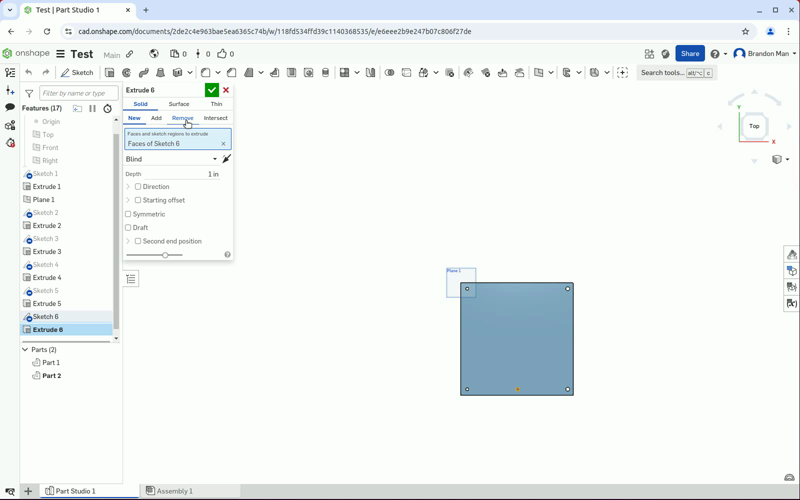
click(186, 120)
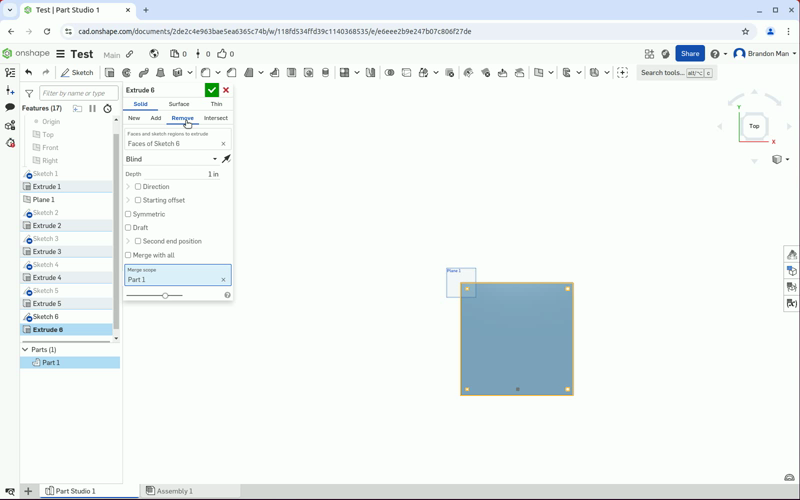
key(tab, 4)
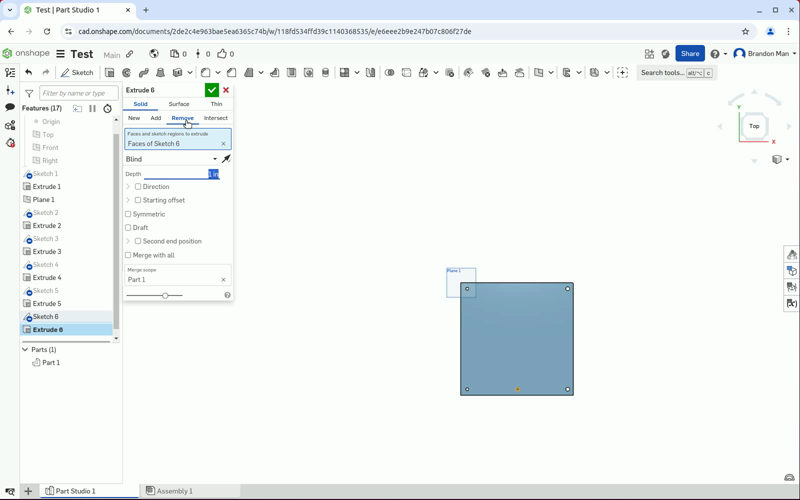
text(1.926)
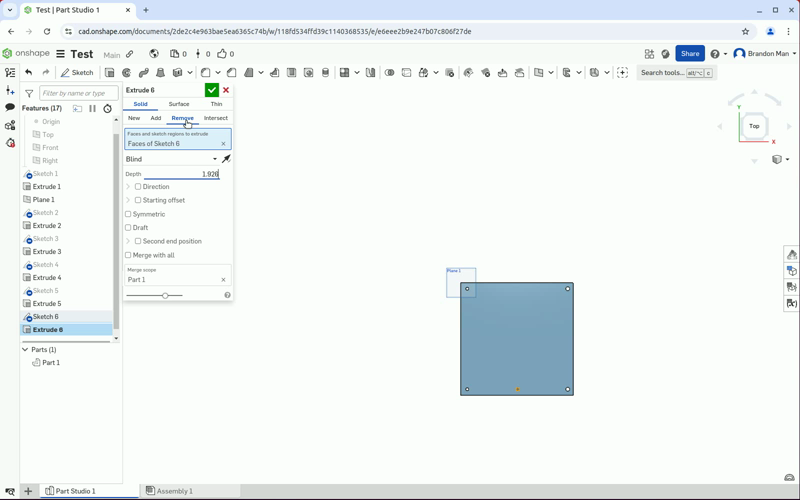
key(tab, 6)
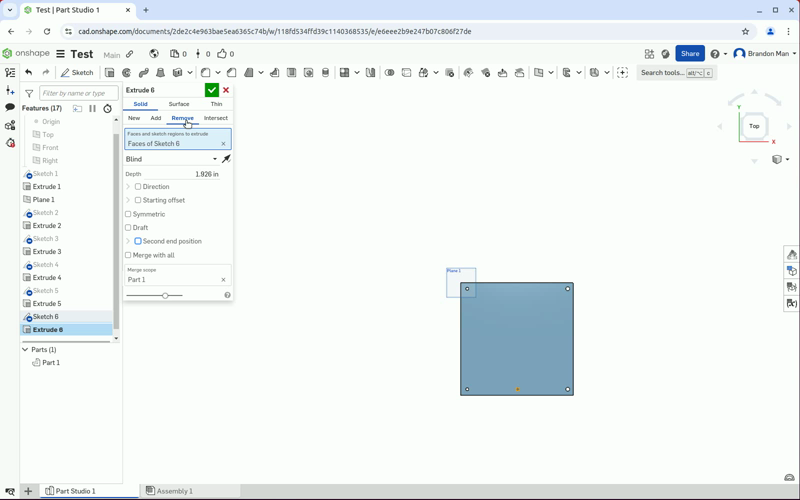
key(space)
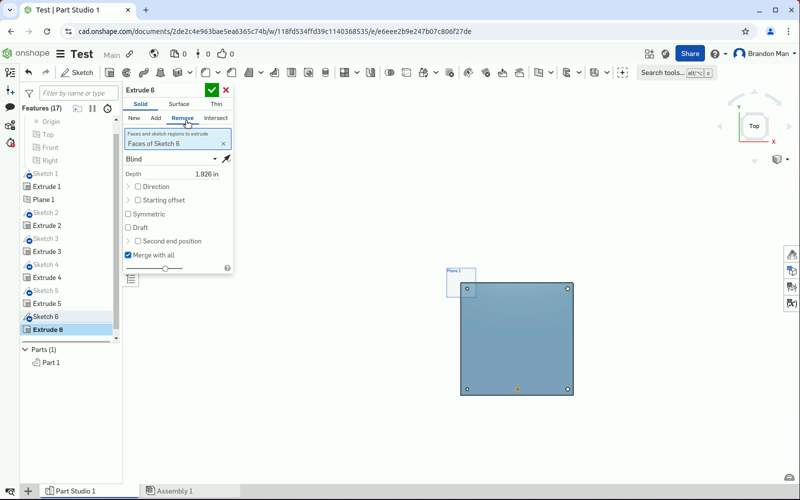
key(enter)
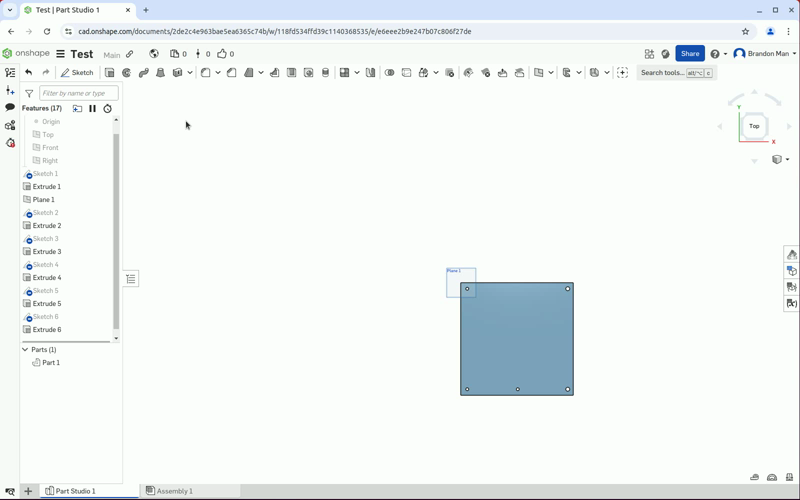
key(shift+h)
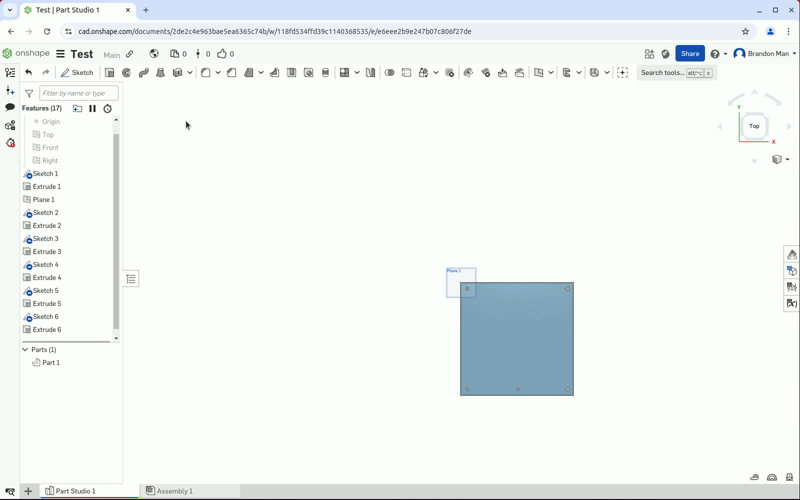
key(shift+h)
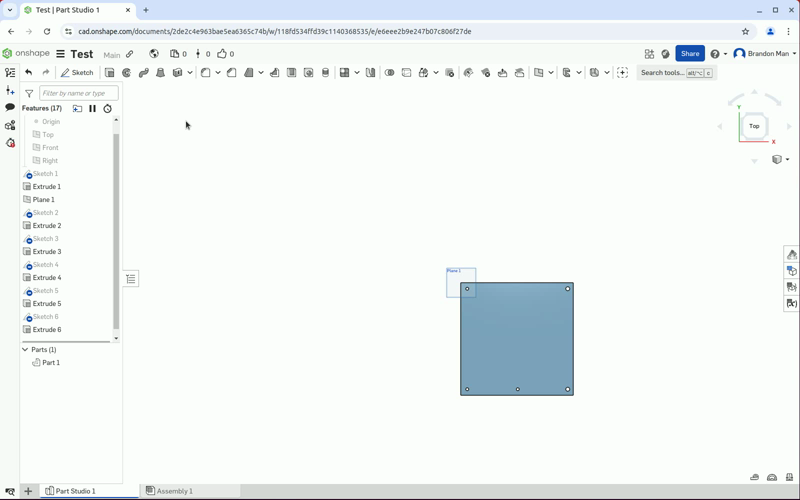
mouse_move(69, 176)
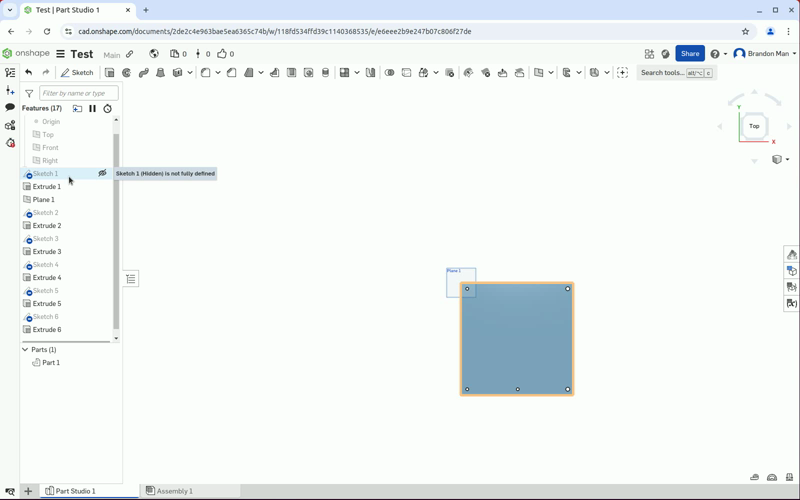
click(69, 176)
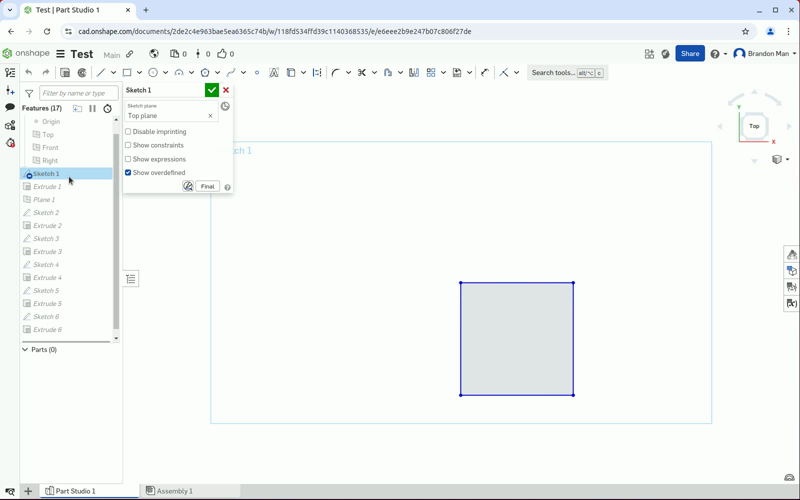
mouse_move(229, 92)
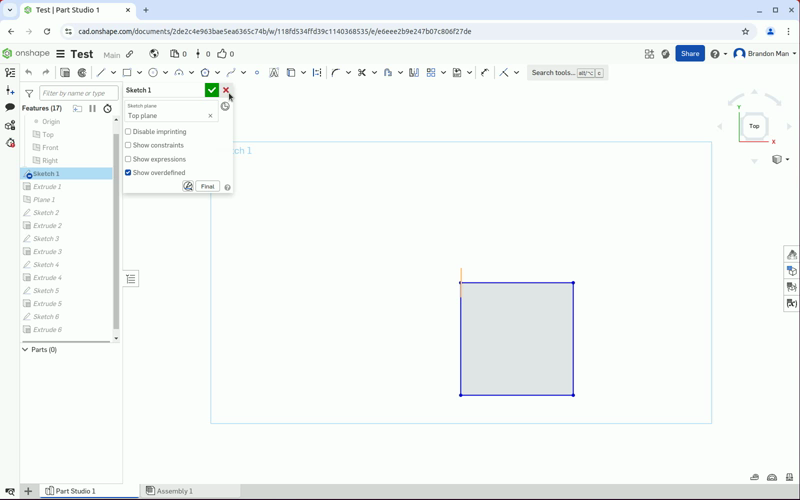
click(229, 92)
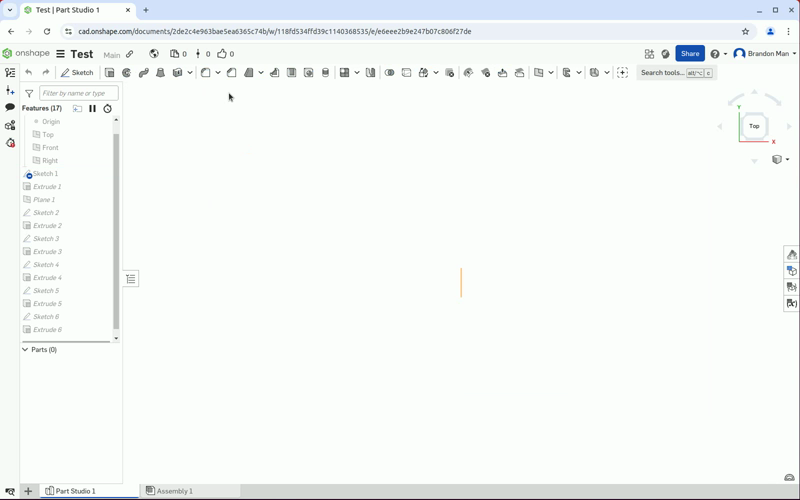
key(shift+s)
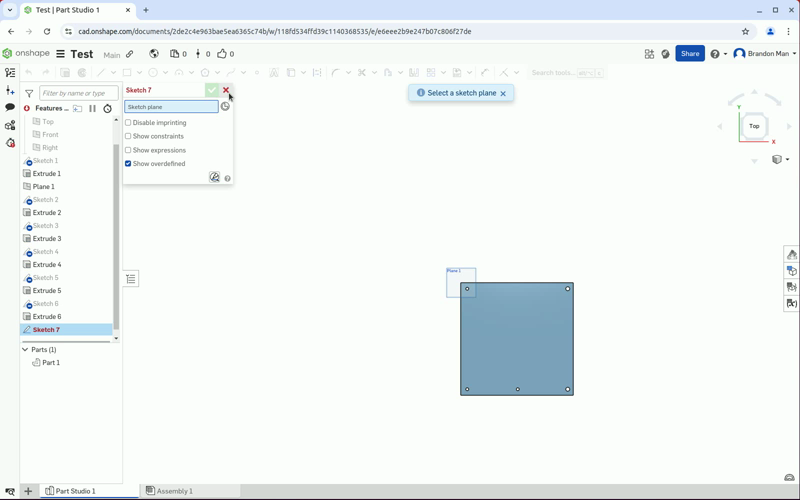
mouse_move(69, 189)
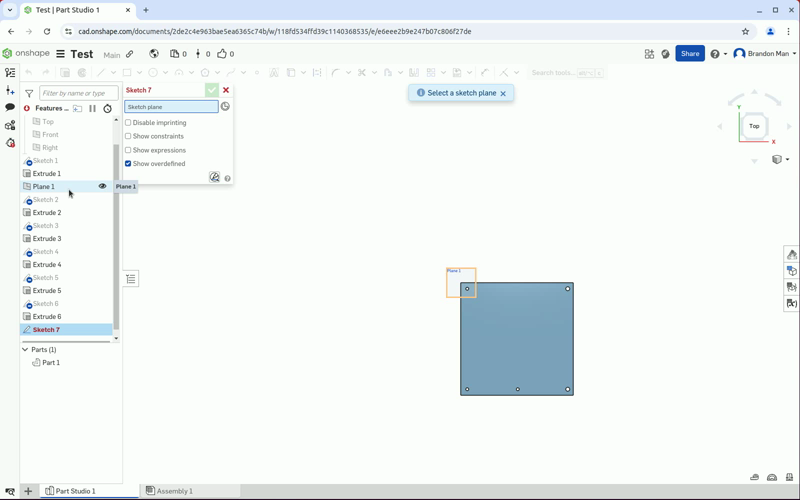
click(69, 189)
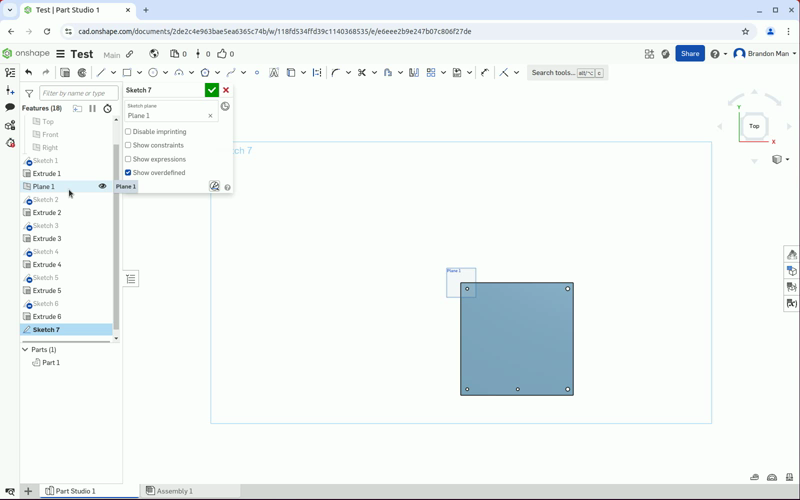
mouse_move(73, 352)
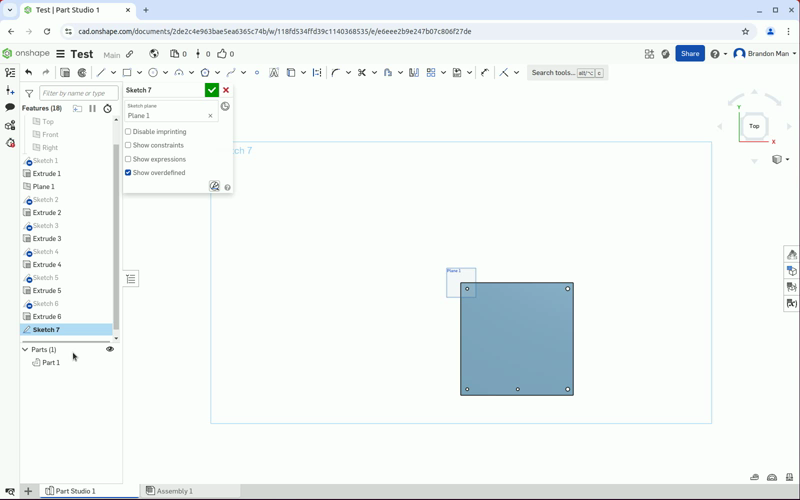
key(y)
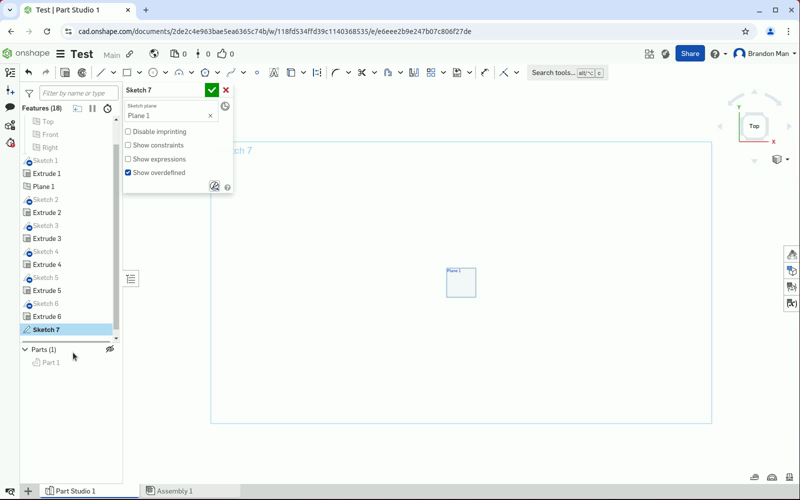
key(c)
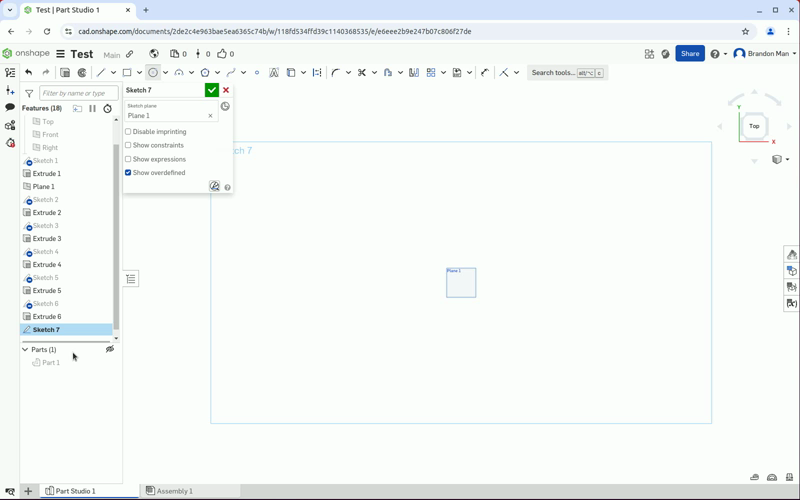
key_down(shift)
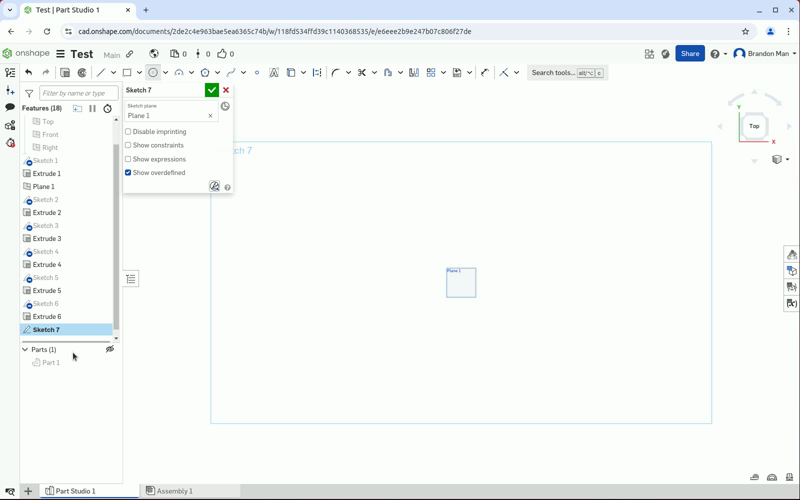
mouse_move(467, 339)
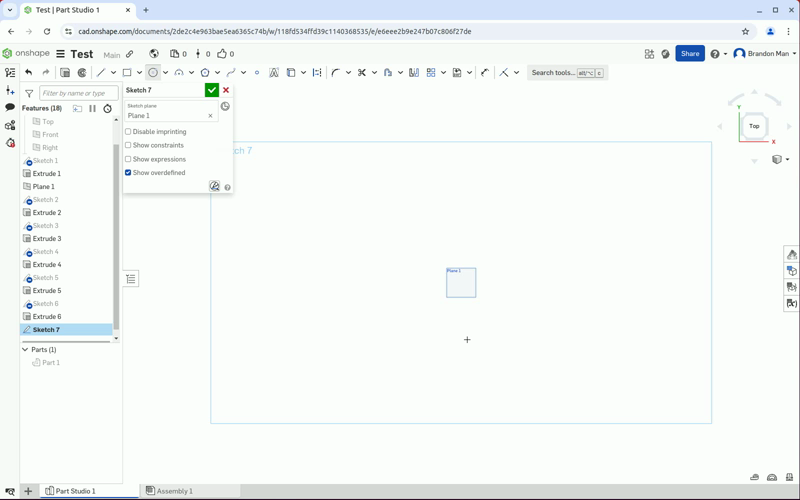
click(467, 339)
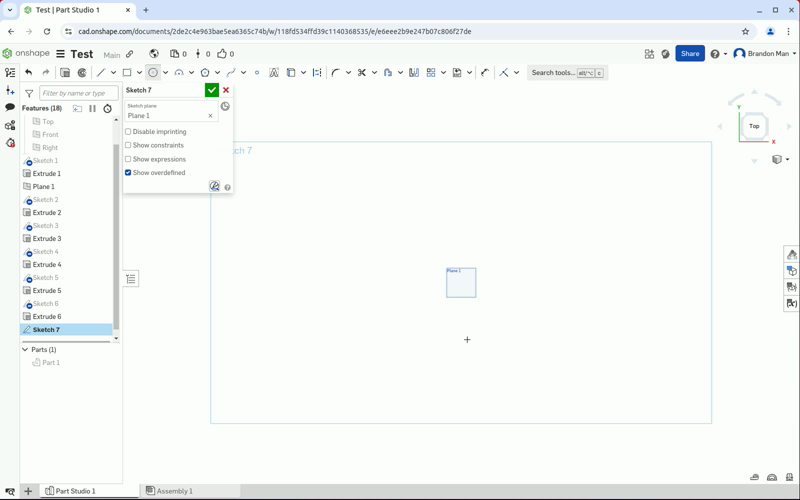
key_up(shift)
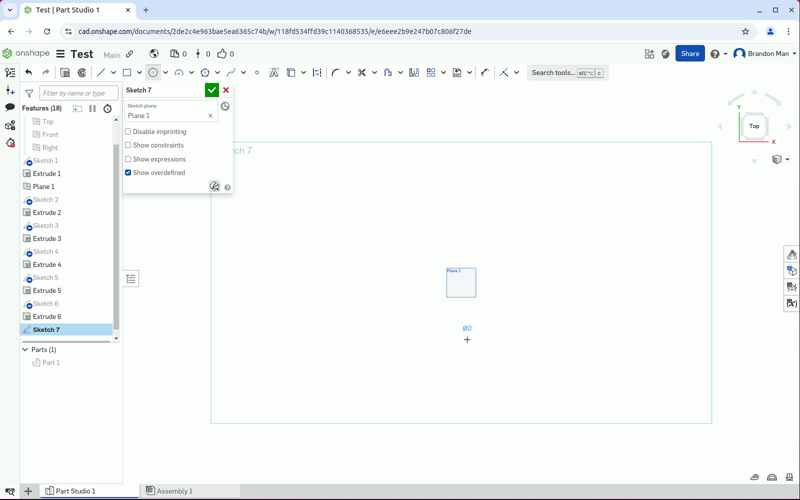
mouse_move(468, 339)
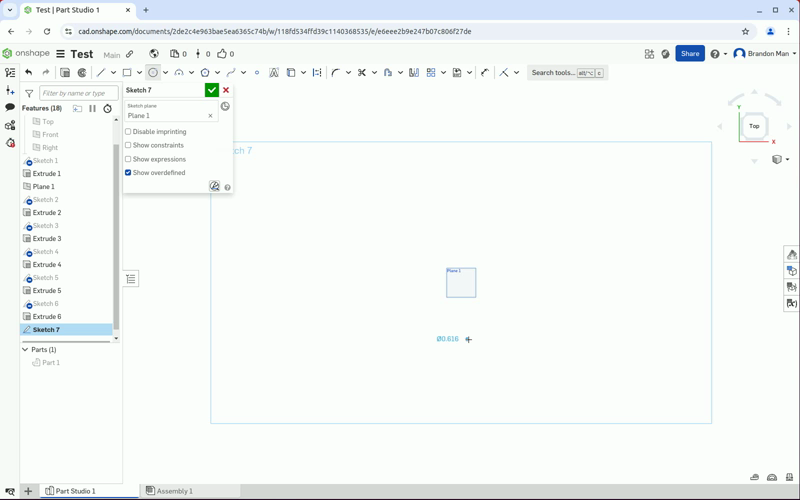
scroll(6)
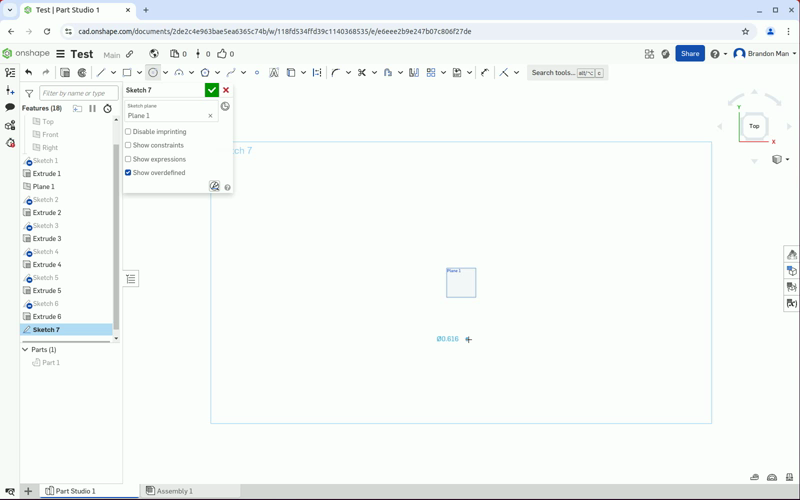
scroll(6)
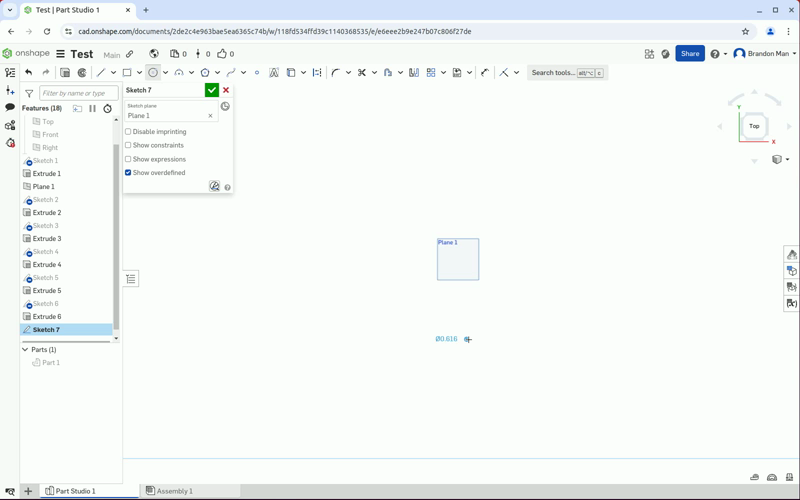
scroll(6)
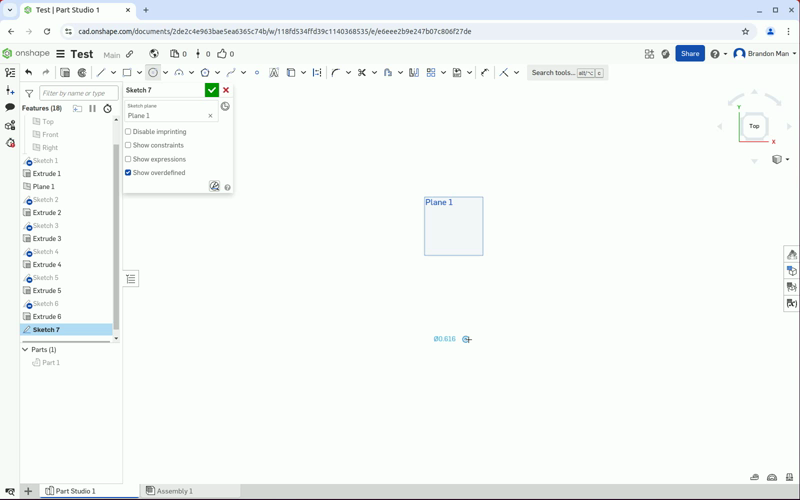
scroll(6)
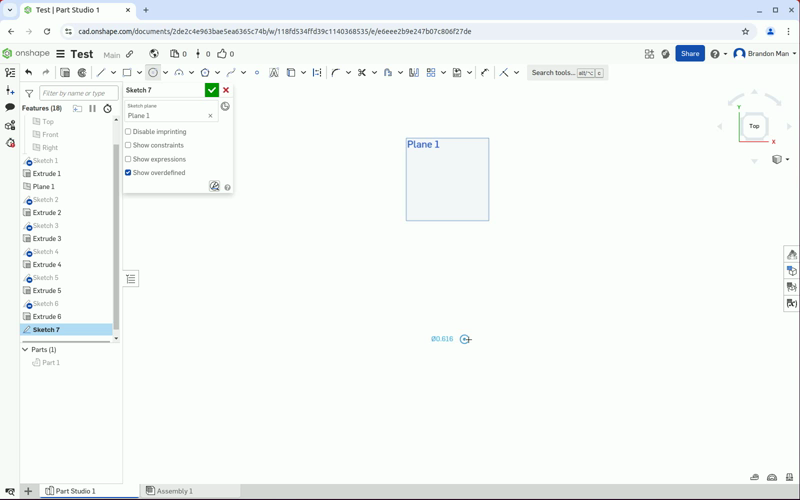
scroll(6)
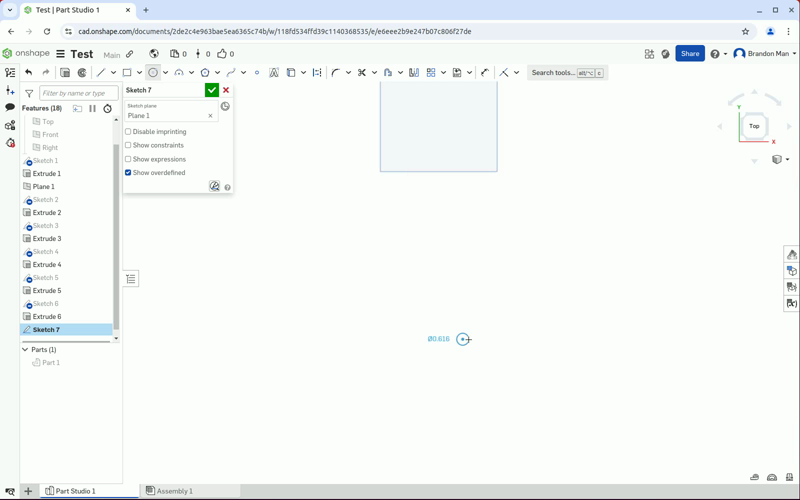
scroll(6)
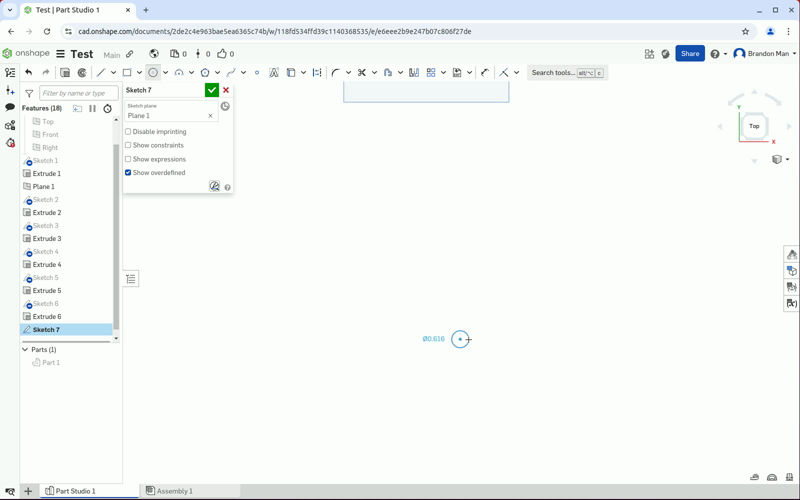
scroll(6)
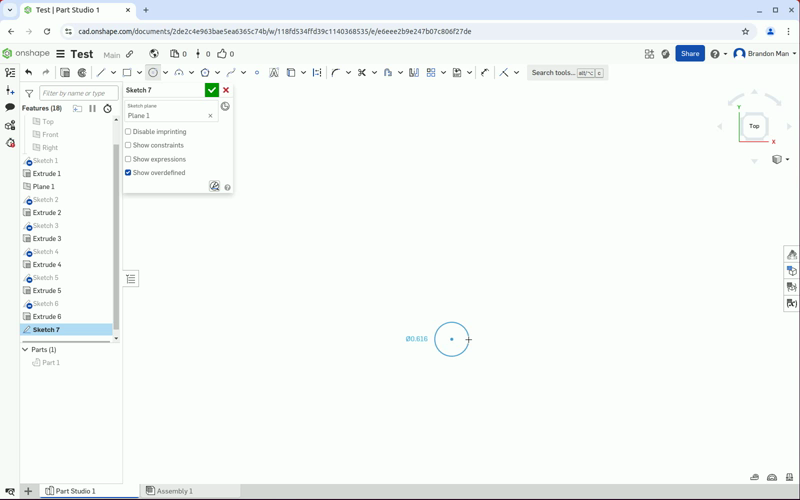
click(468, 339)
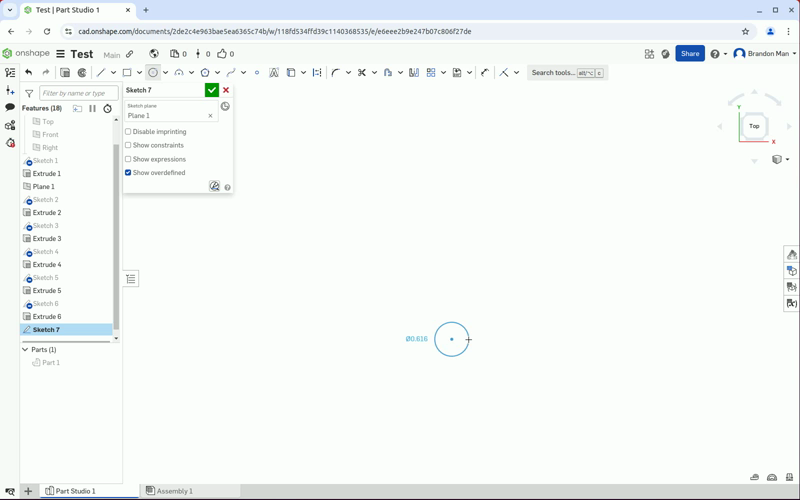
scroll(-6)
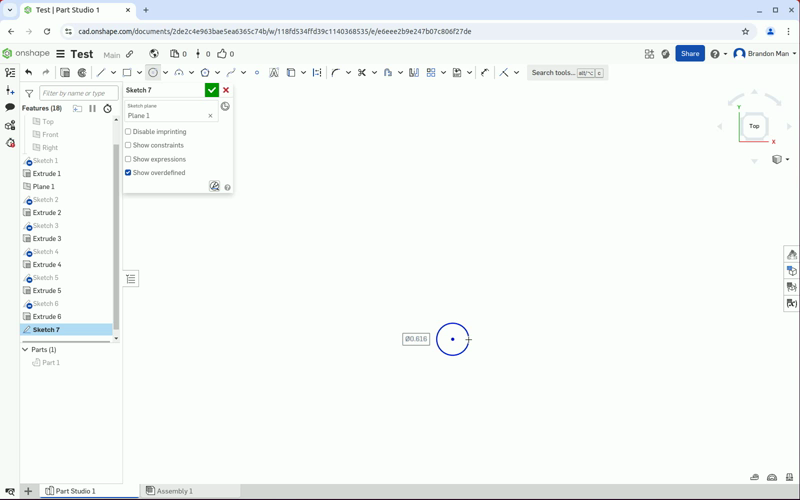
scroll(-6)
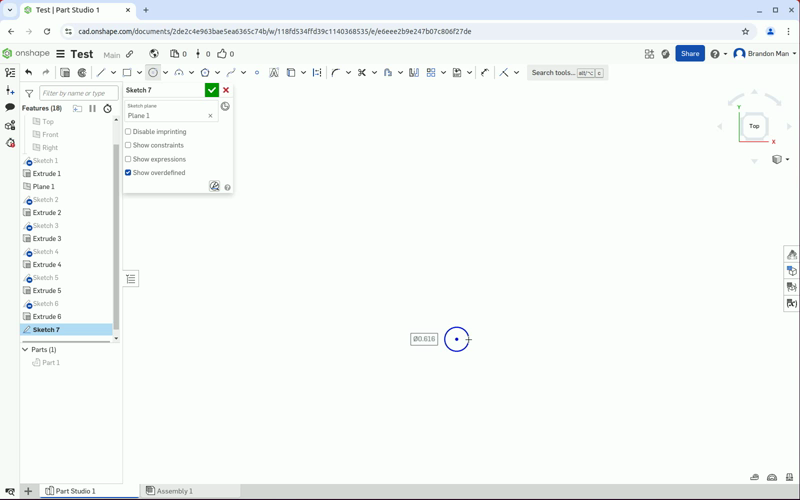
scroll(-6)
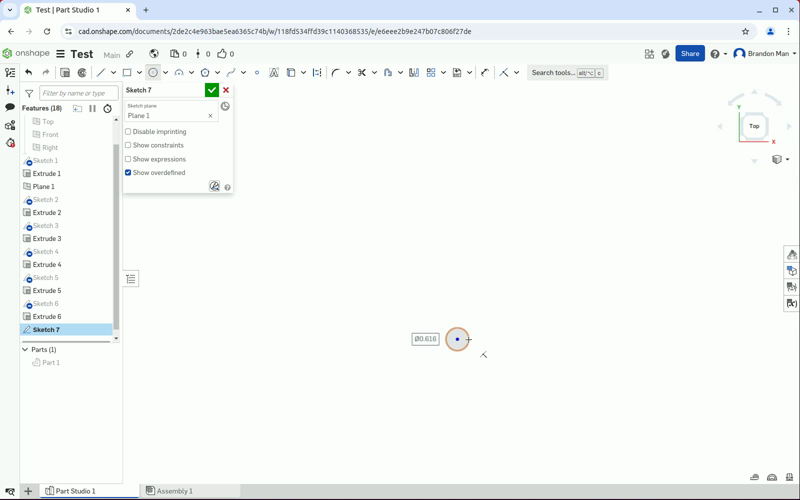
scroll(-6)
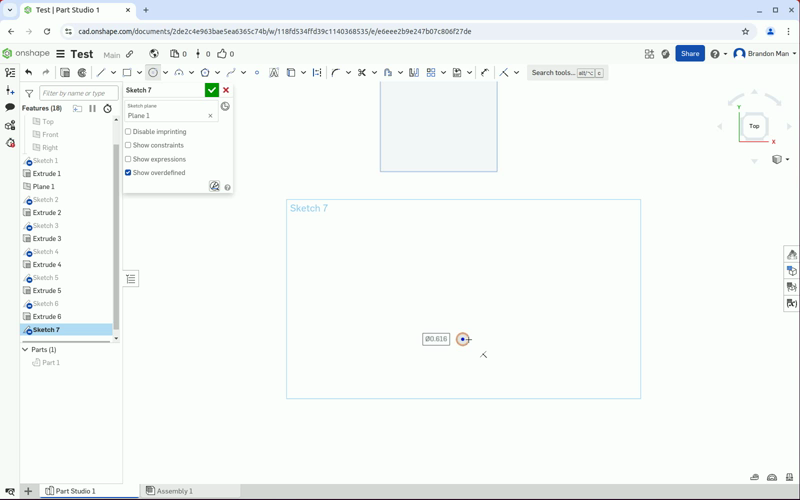
scroll(-6)
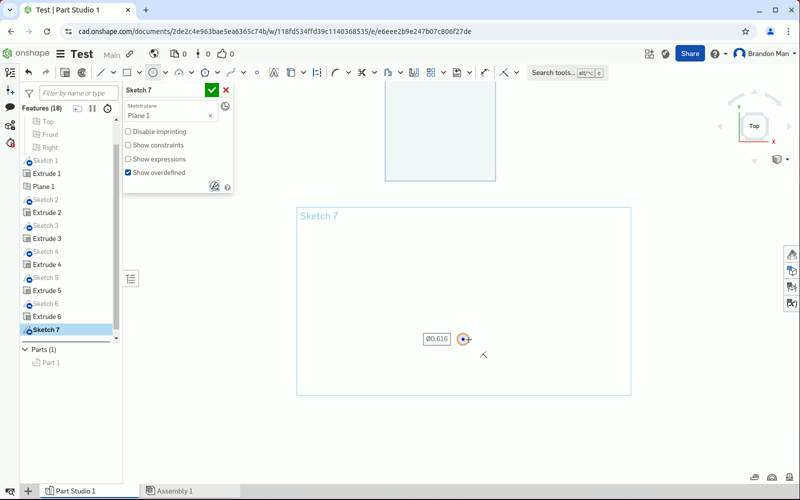
scroll(-6)
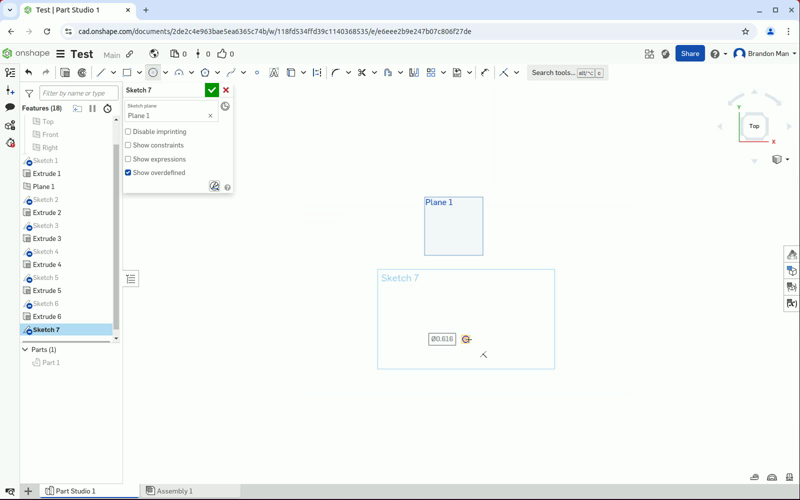
scroll(-6)
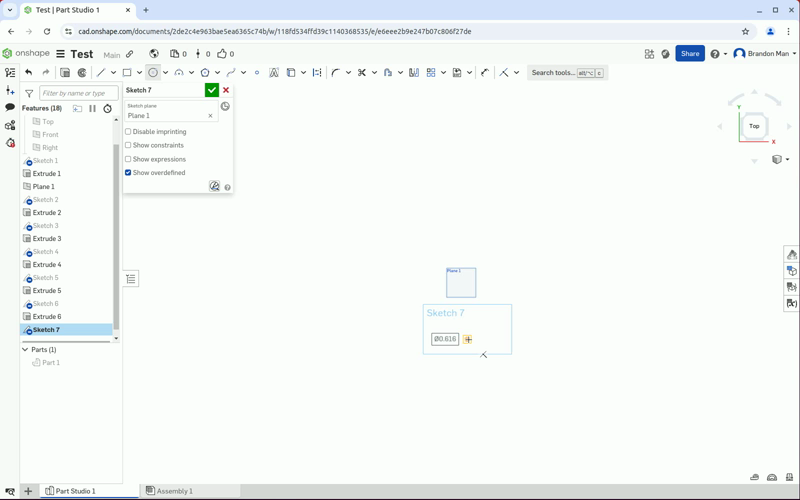
key(esc)
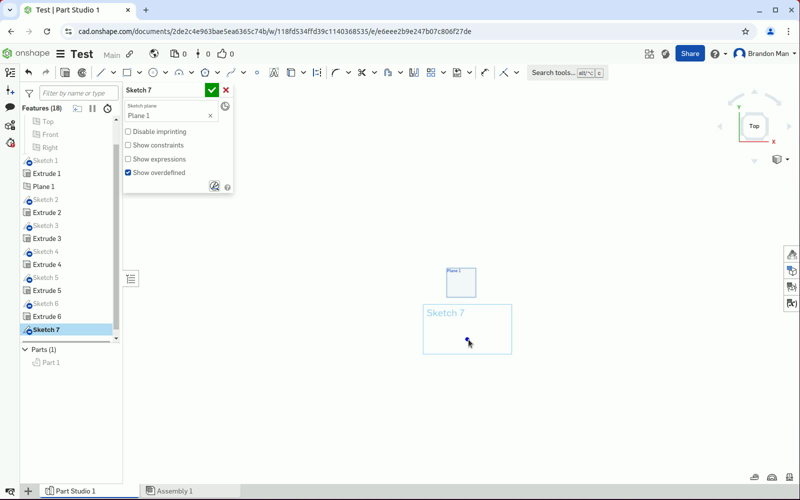
mouse_move(467, 339)
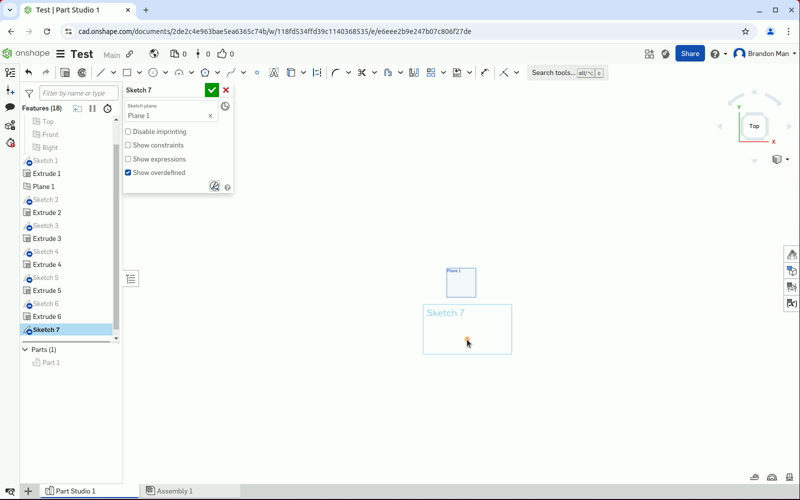
scroll(6)
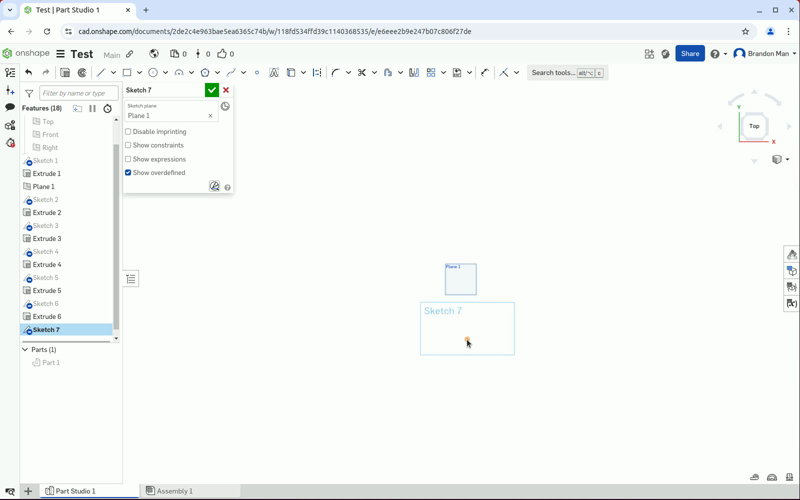
scroll(6)
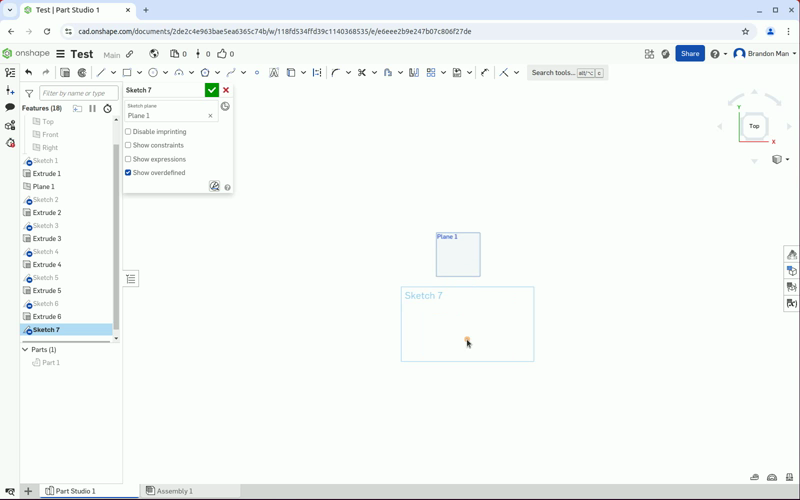
scroll(6)
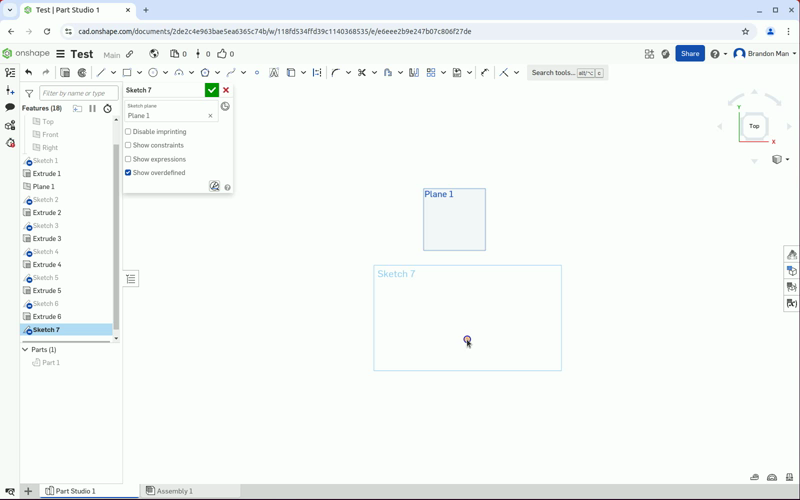
scroll(6)
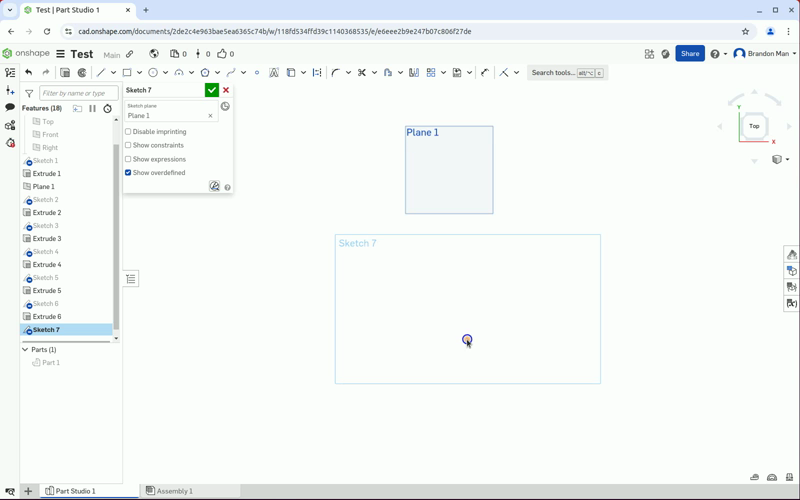
scroll(6)
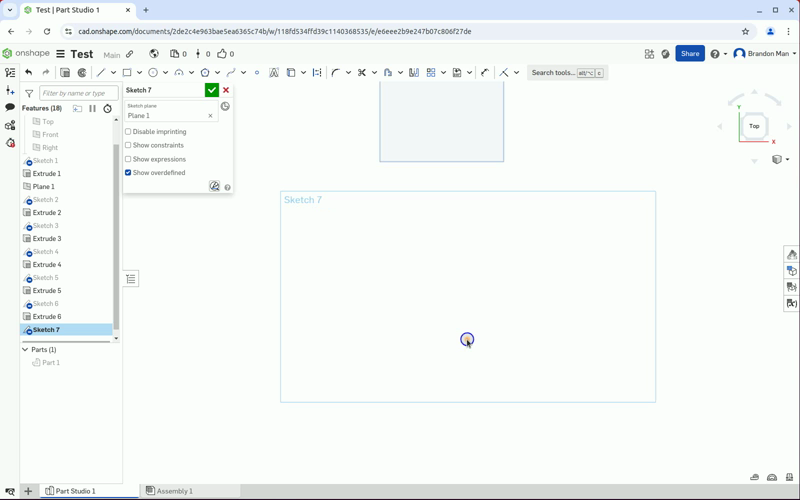
scroll(6)
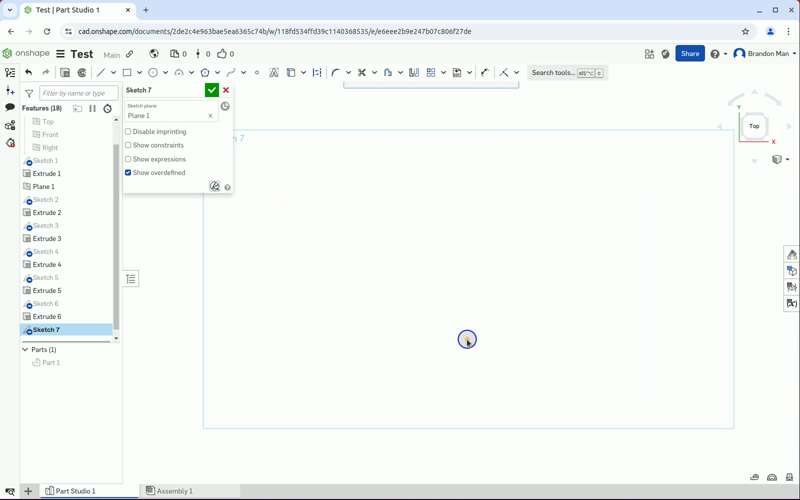
scroll(6)
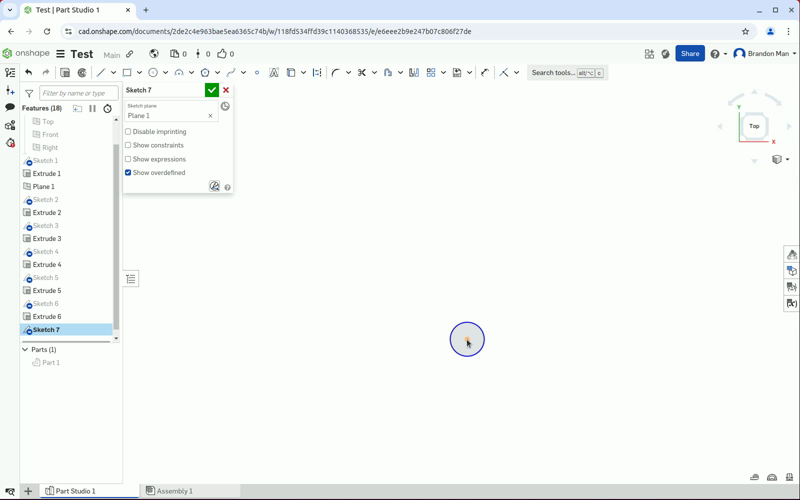
click(467, 339)
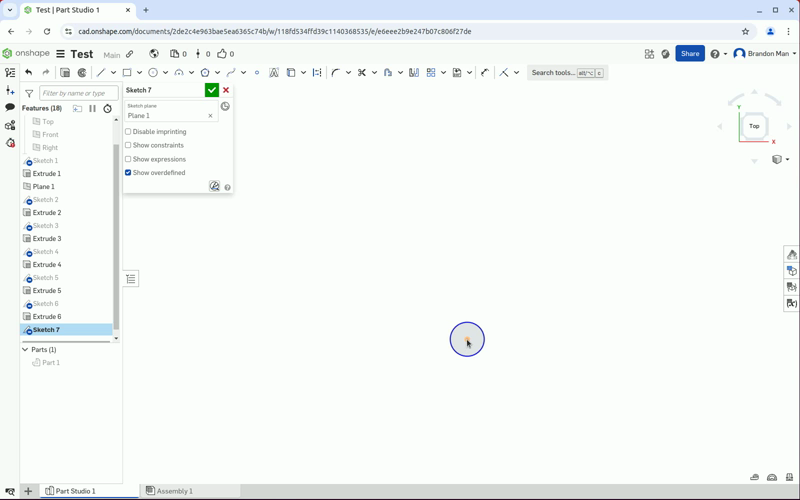
scroll(-6)
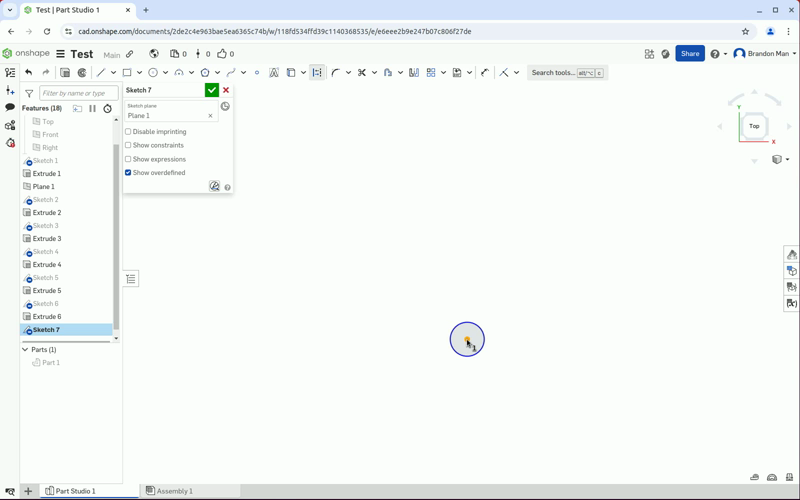
scroll(-6)
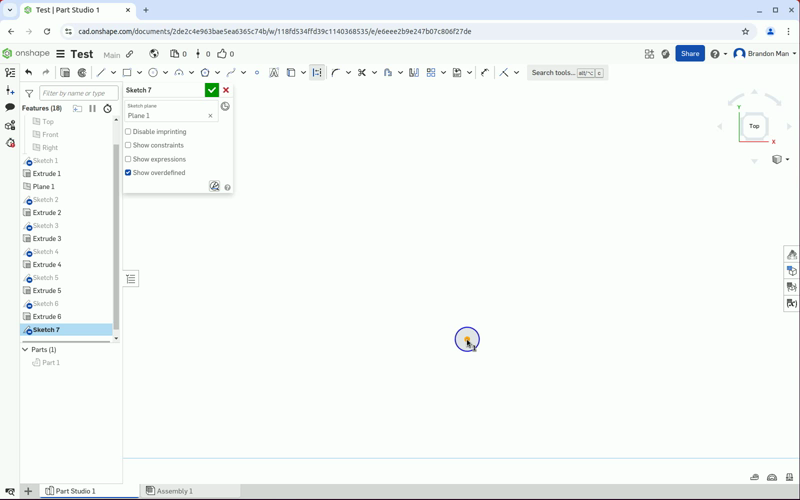
scroll(-6)
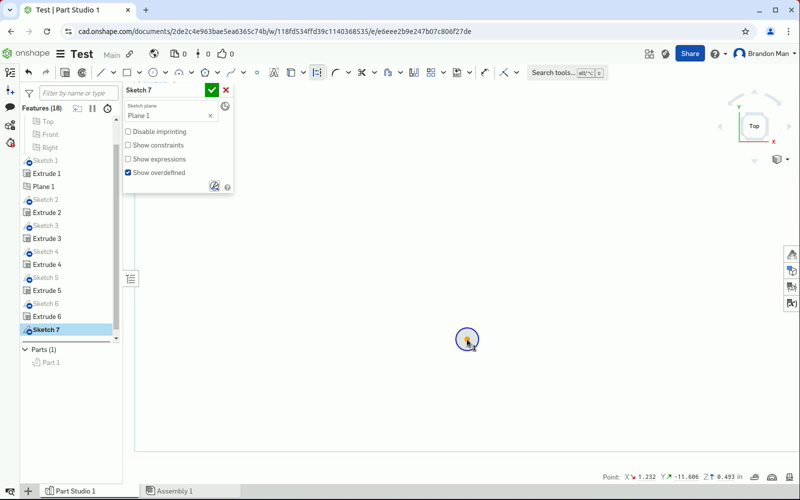
scroll(-6)
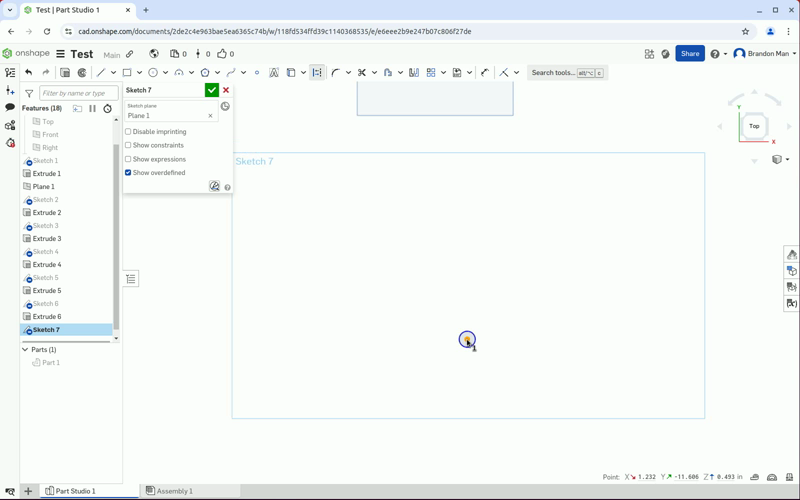
scroll(-6)
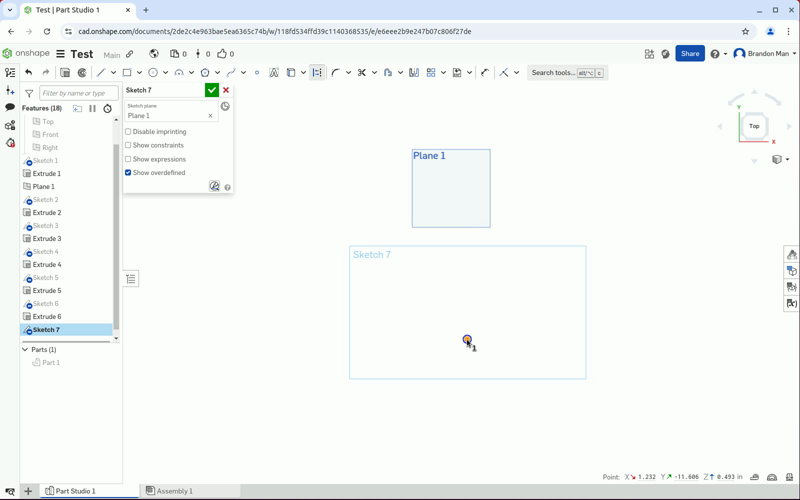
scroll(-6)
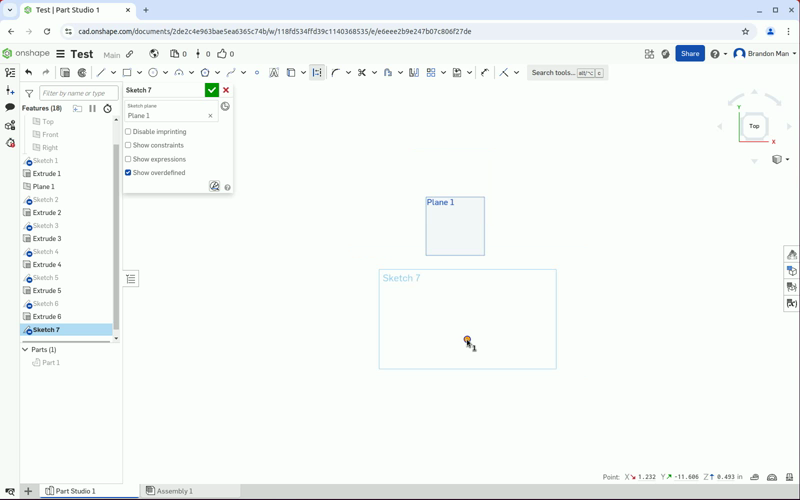
scroll(-6)
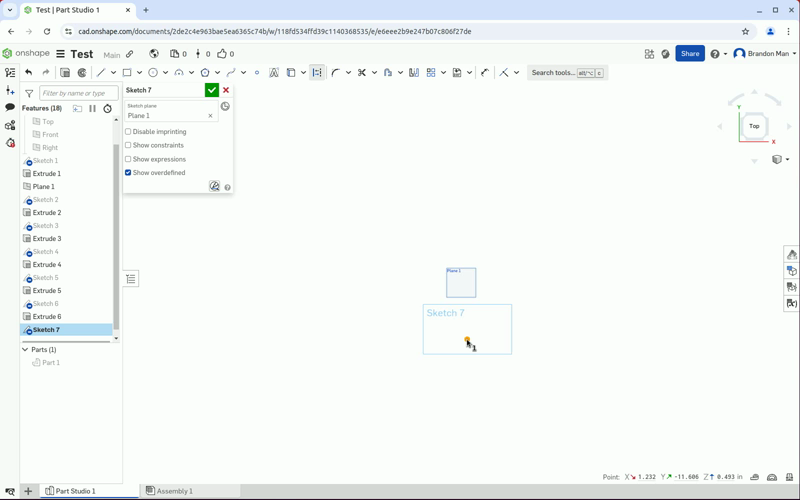
mouse_move(73, 352)
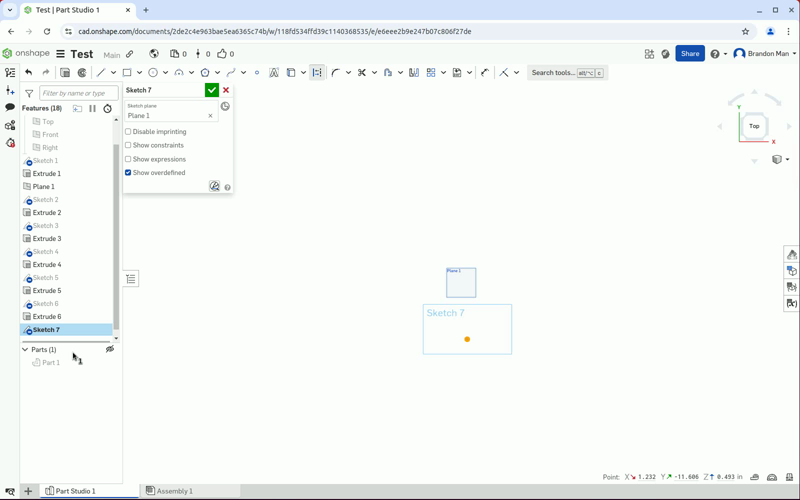
key(shift+y)
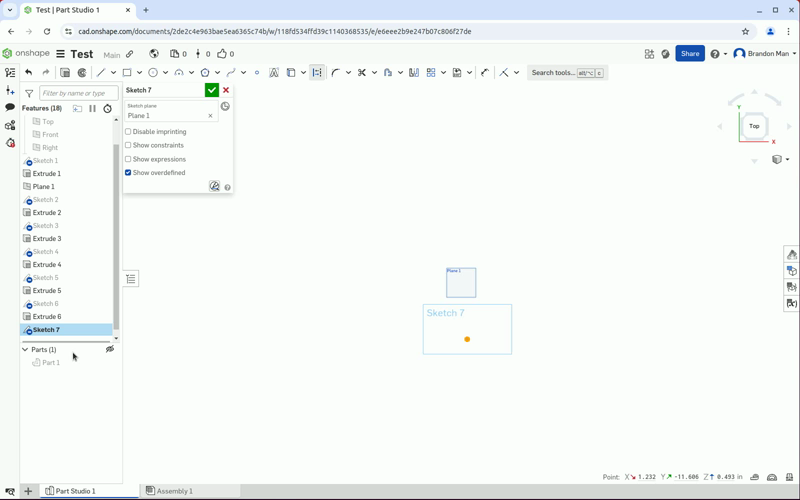
key(shift+e)
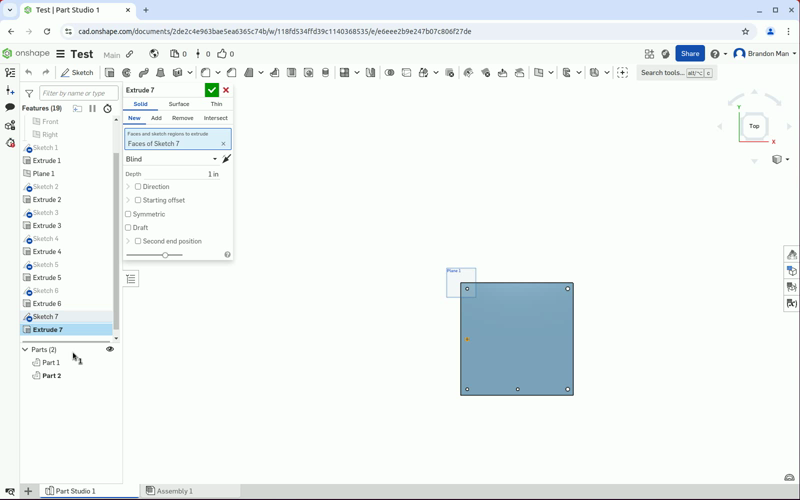
mouse_move(143, 106)
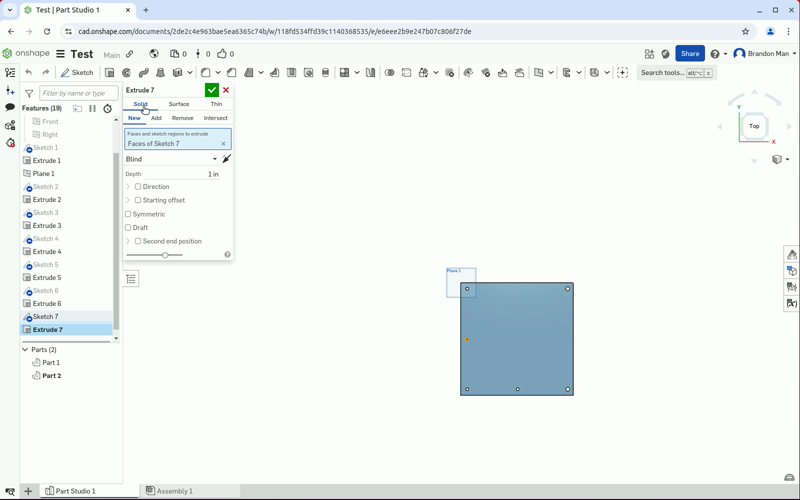
click(143, 106)
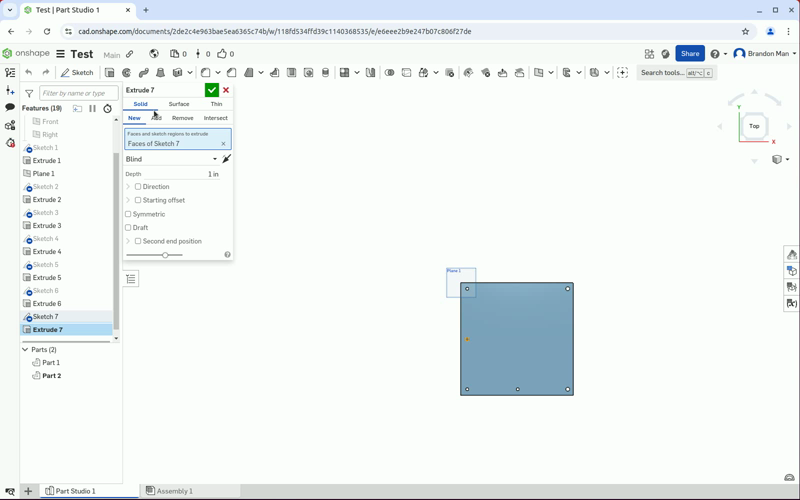
mouse_move(186, 120)
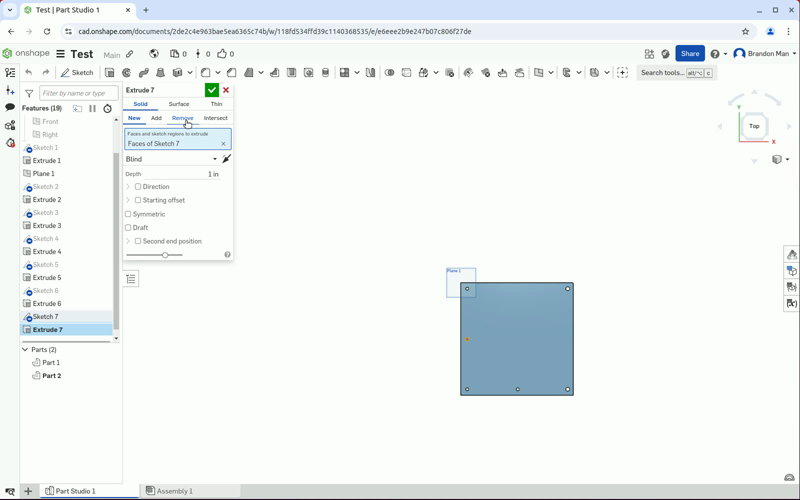
click(186, 120)
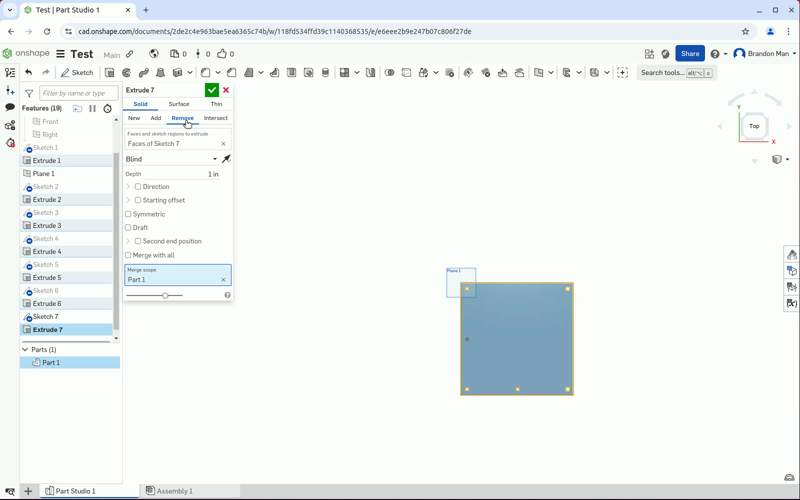
key(tab, 4)
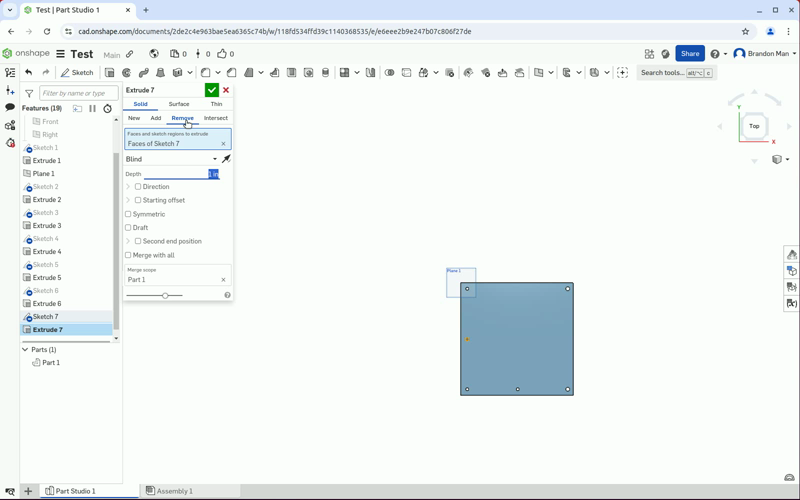
text(1.926)
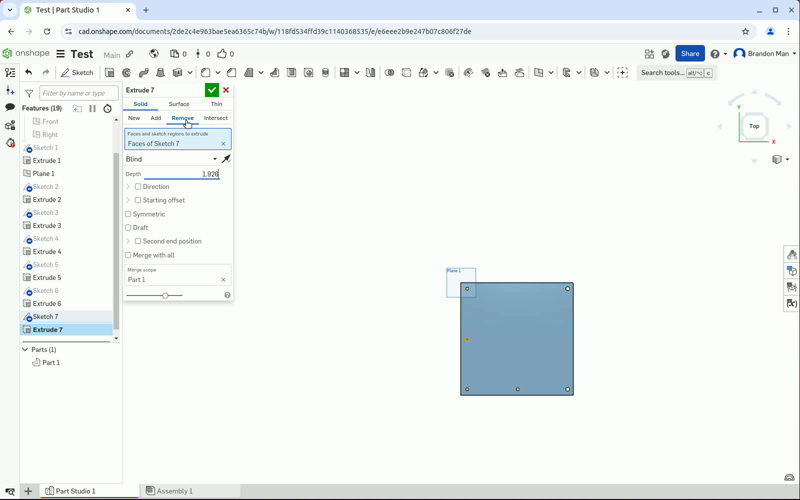
key(tab, 6)
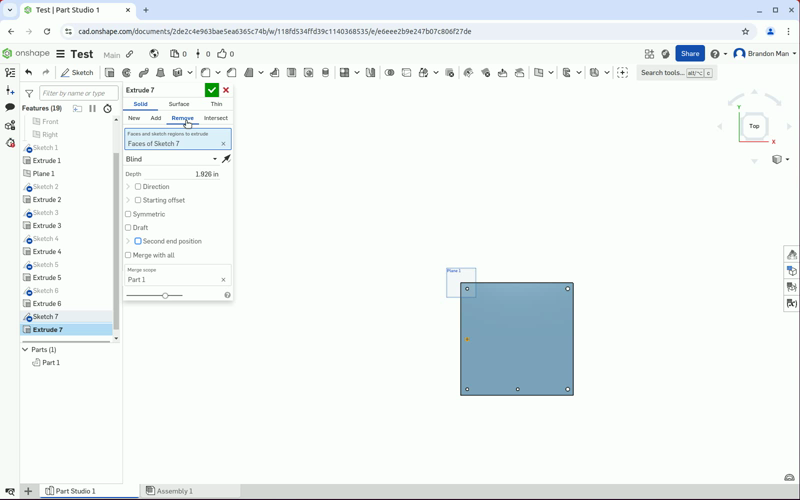
key(space)
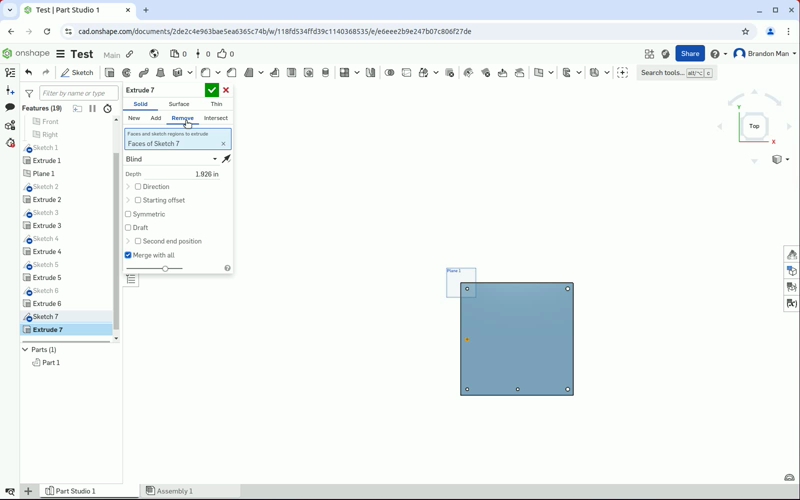
key(enter)
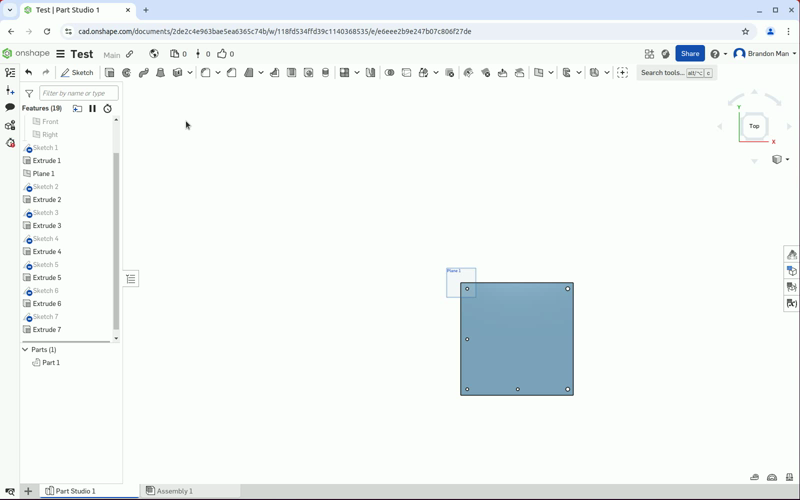
key(shift+h)
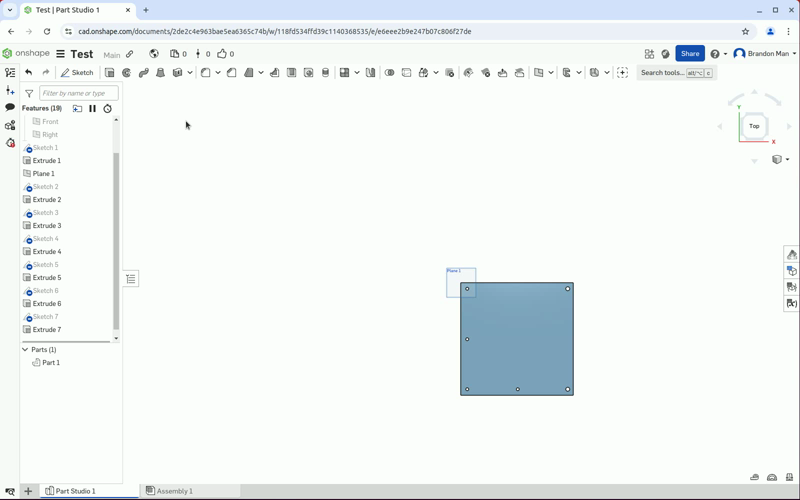
key(shift+h)
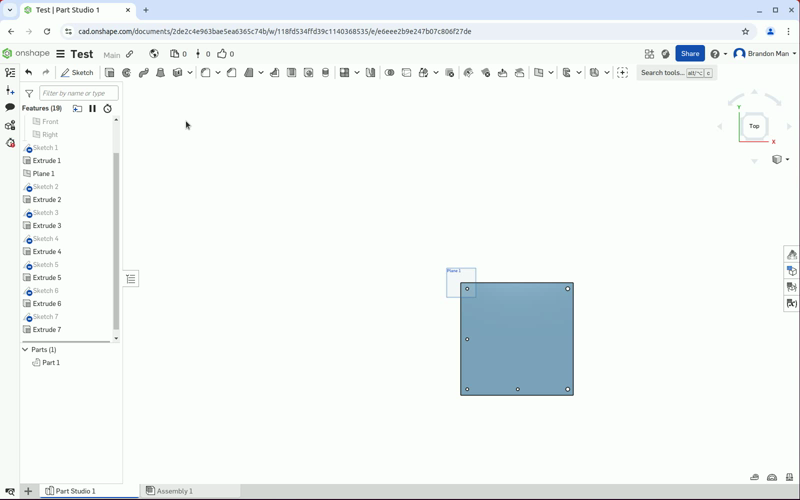
mouse_move(69, 150)
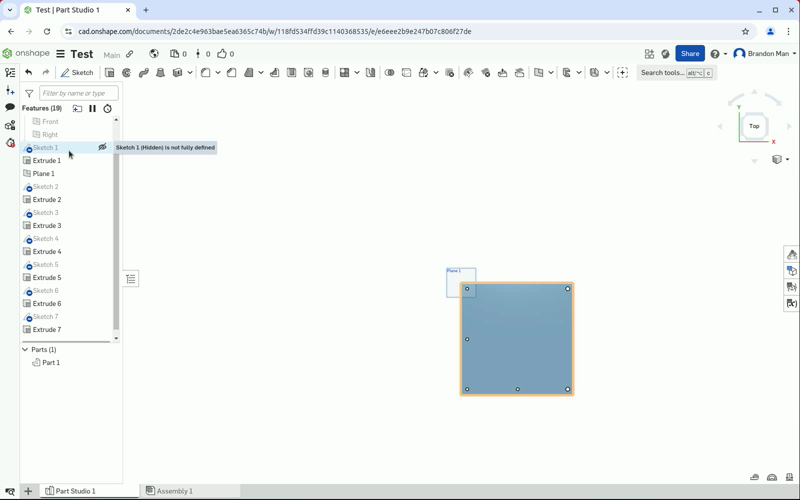
click(69, 150)
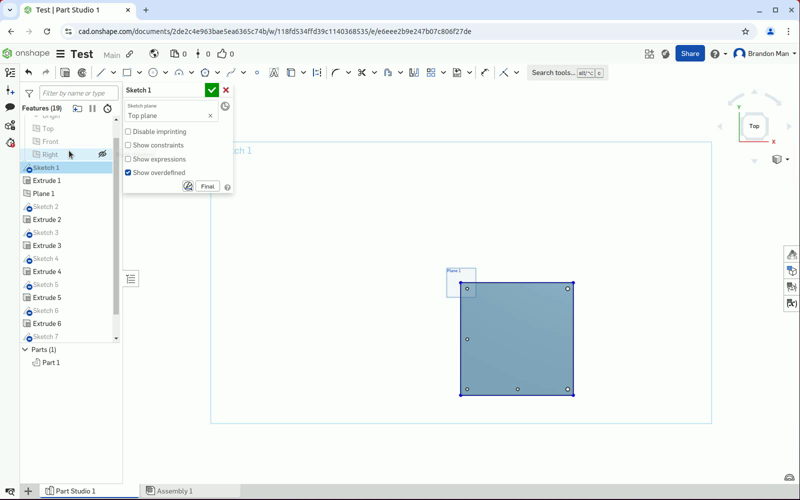
mouse_move(229, 92)
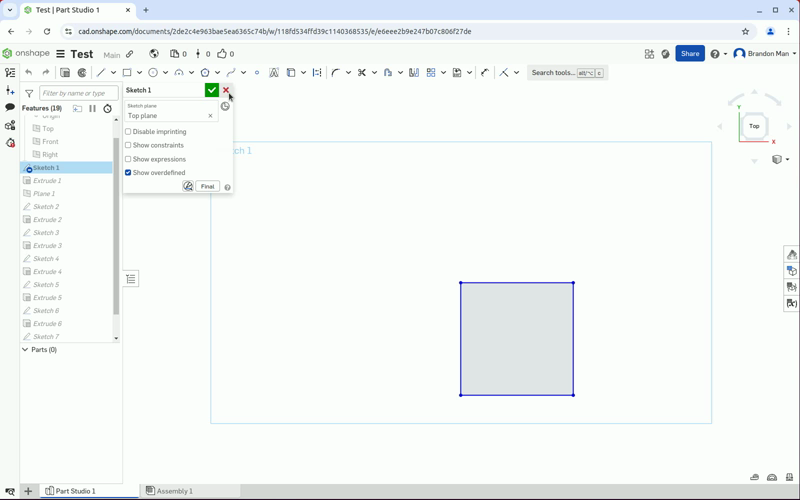
click(229, 92)
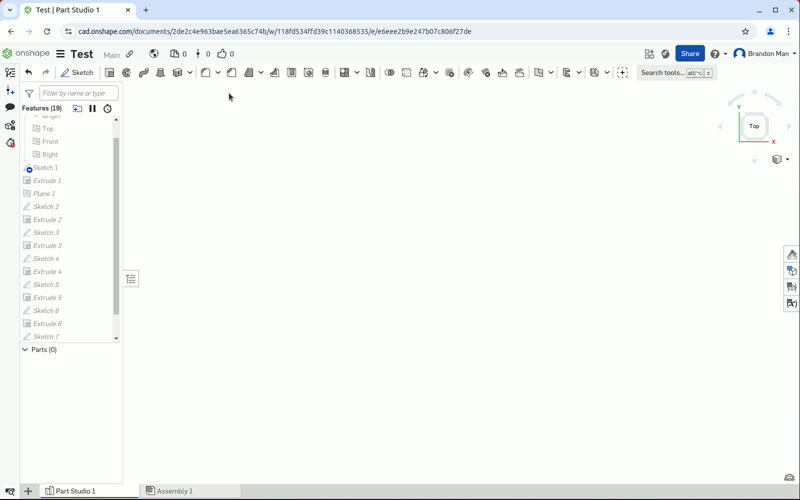
key(shift+s)
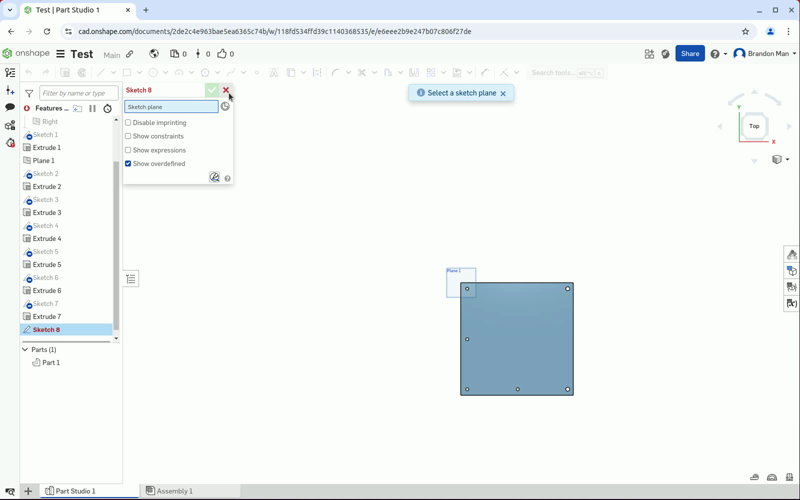
mouse_move(69, 163)
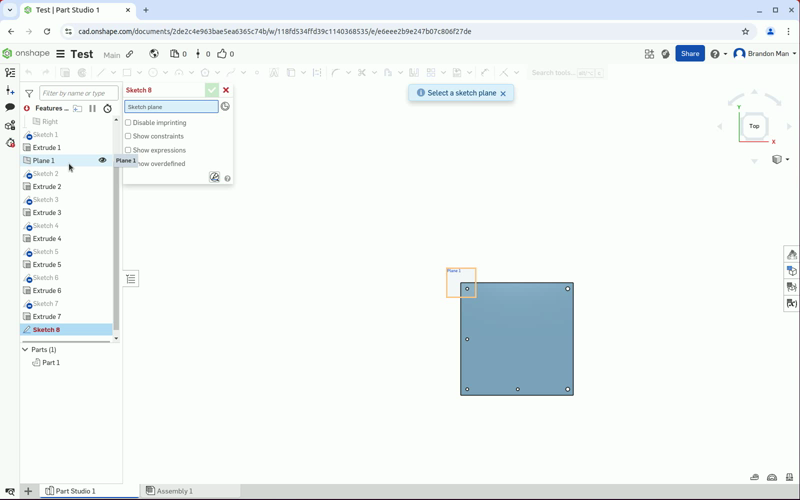
click(69, 163)
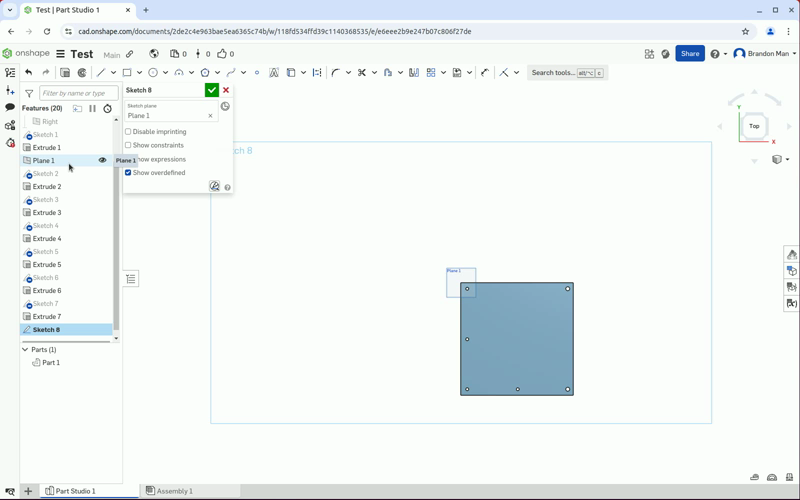
mouse_move(73, 352)
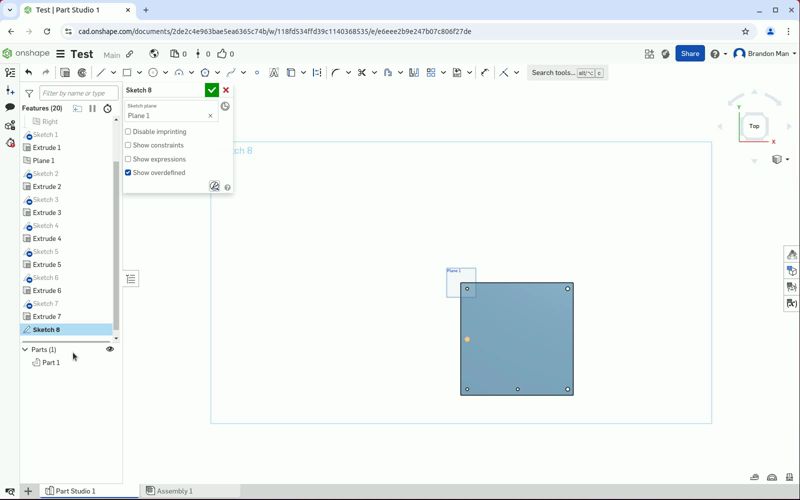
key(y)
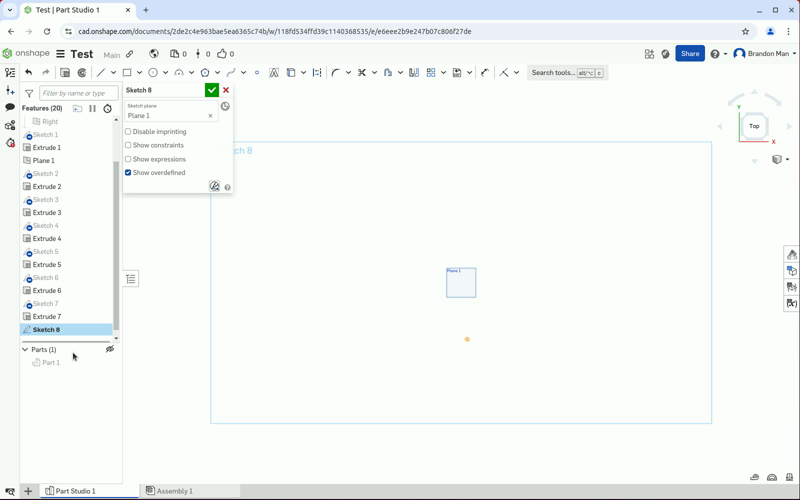
key(c)
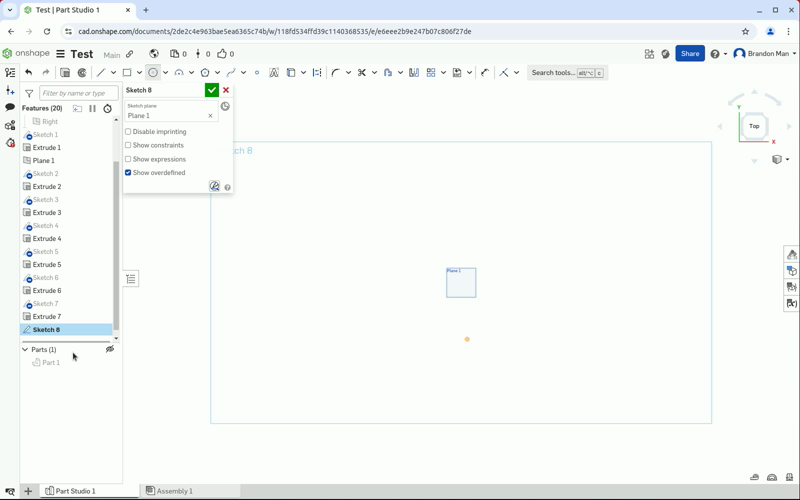
key_down(shift)
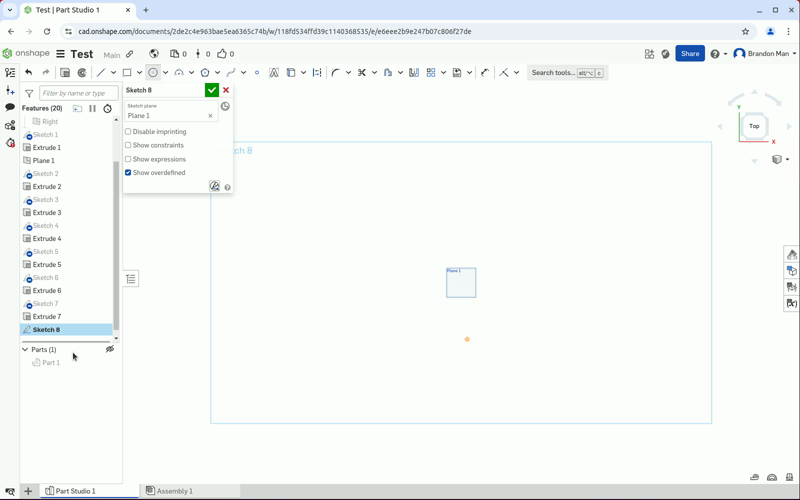
mouse_move(567, 339)
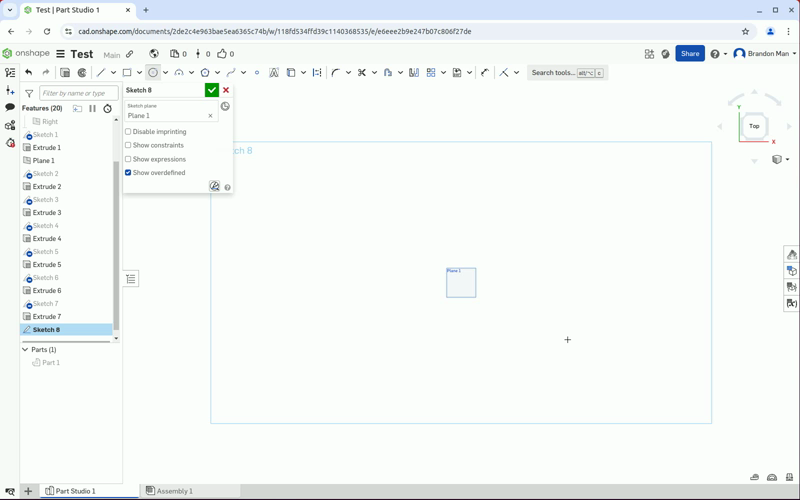
click(567, 339)
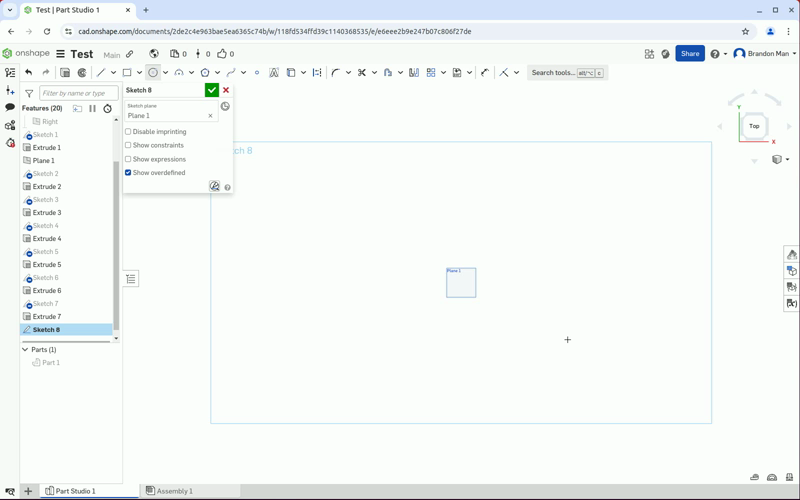
key_up(shift)
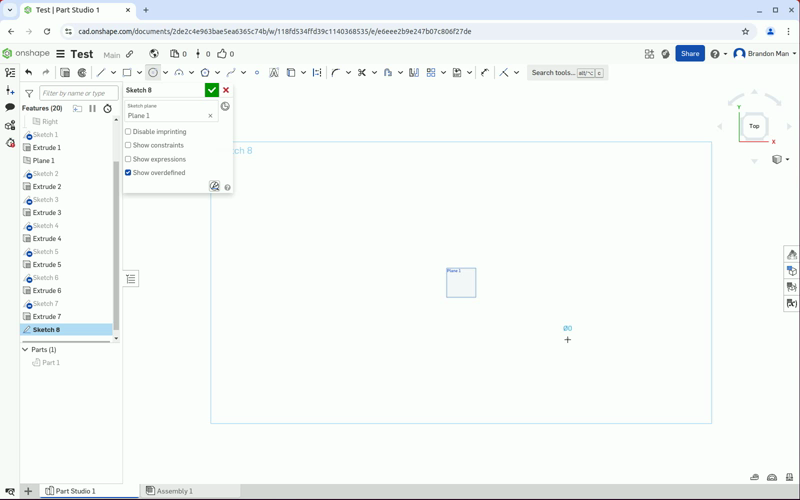
mouse_move(569, 339)
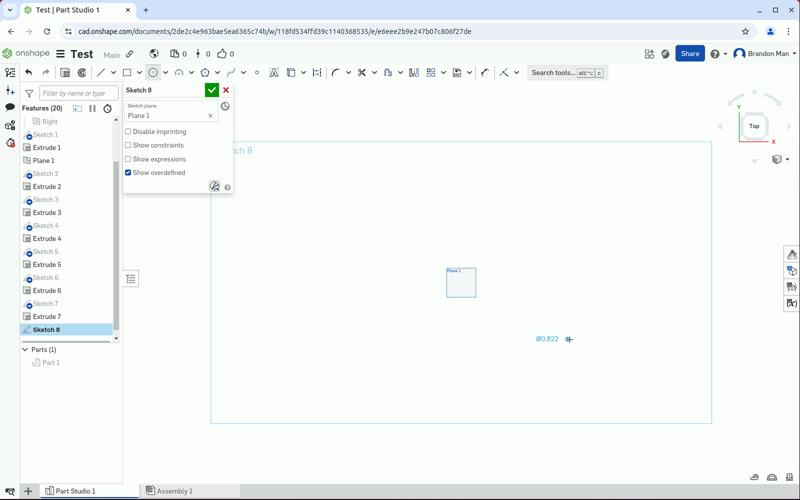
scroll(6)
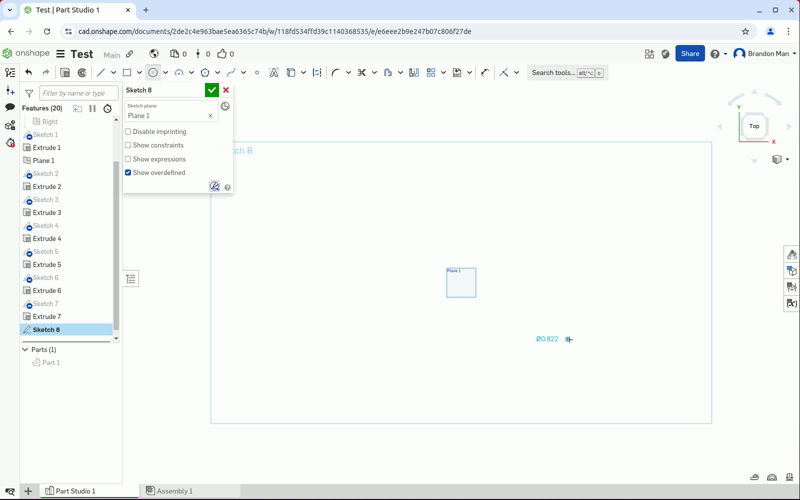
scroll(6)
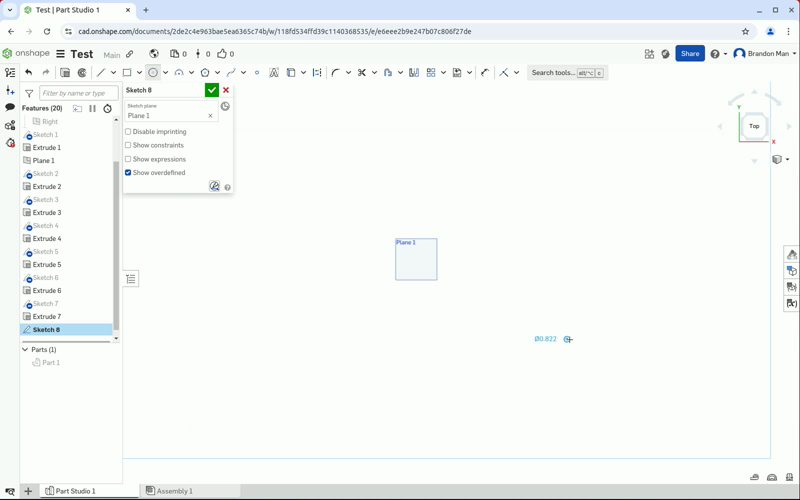
scroll(6)
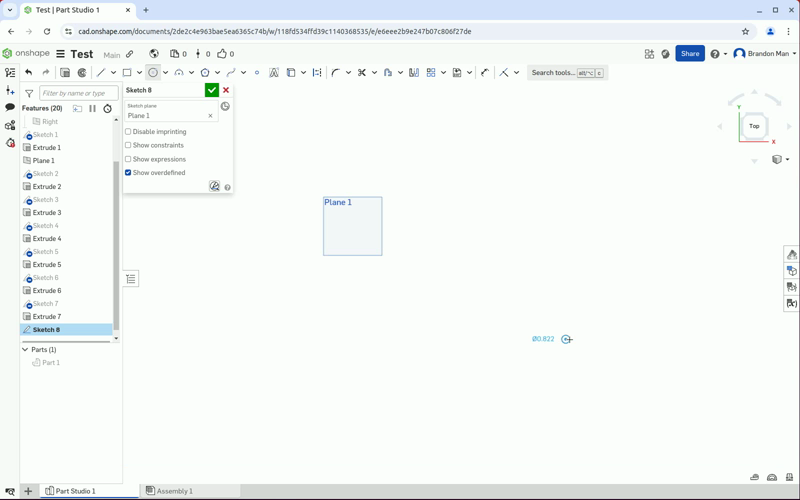
scroll(6)
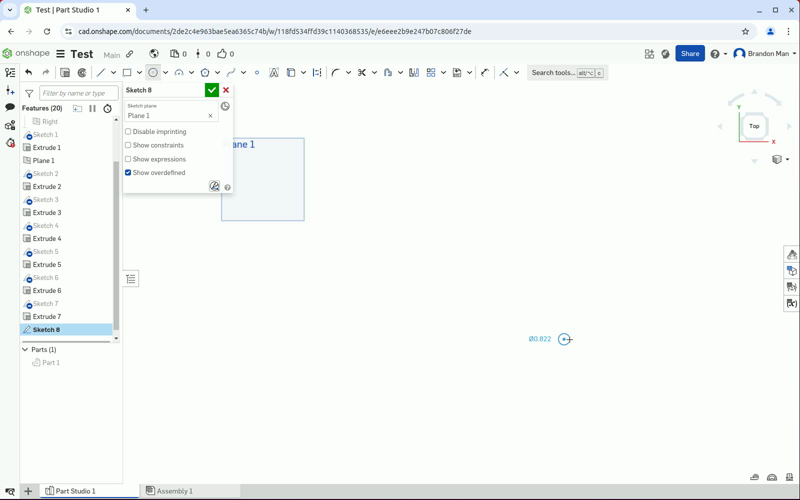
scroll(6)
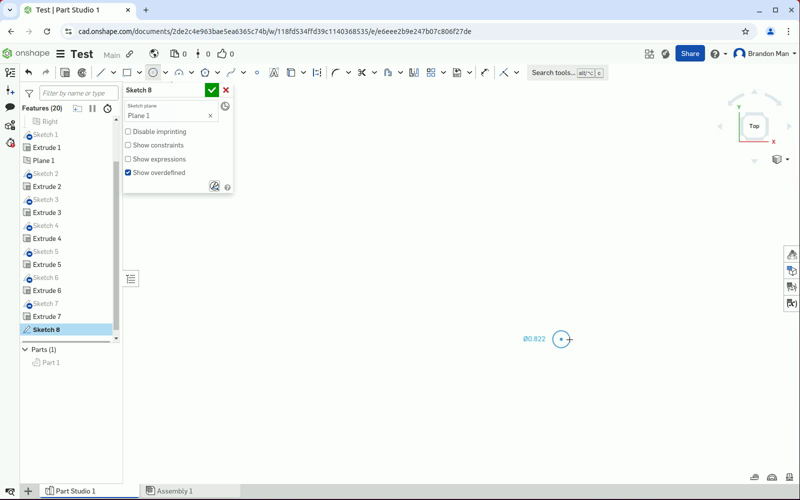
scroll(6)
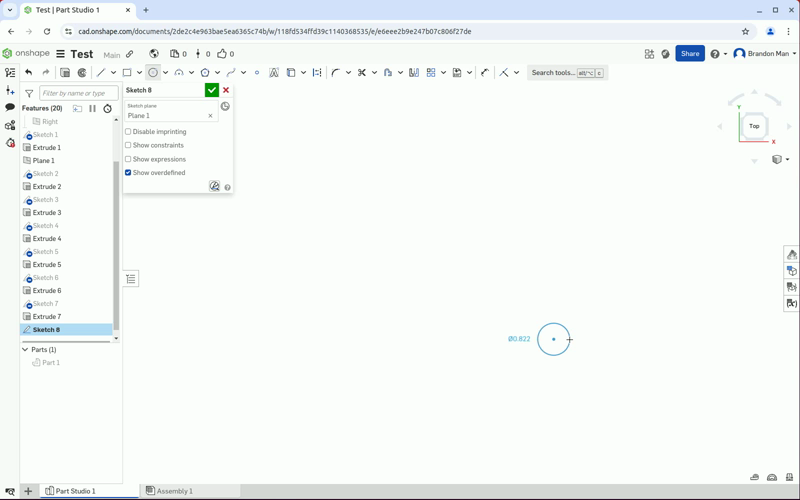
scroll(6)
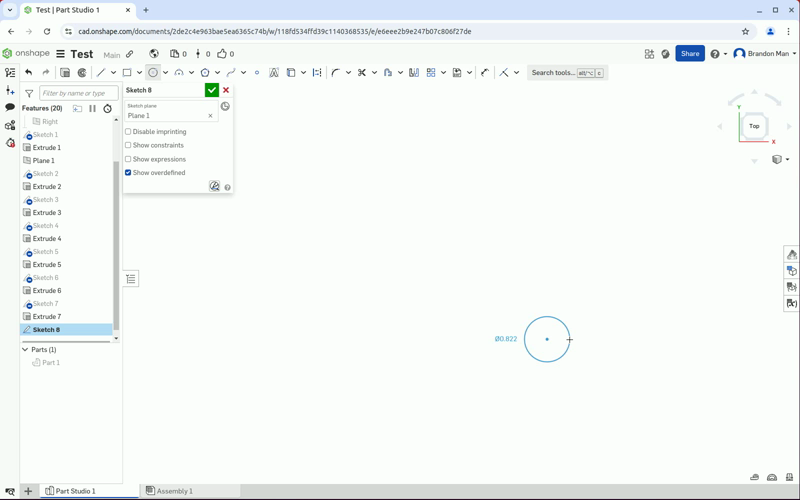
click(569, 339)
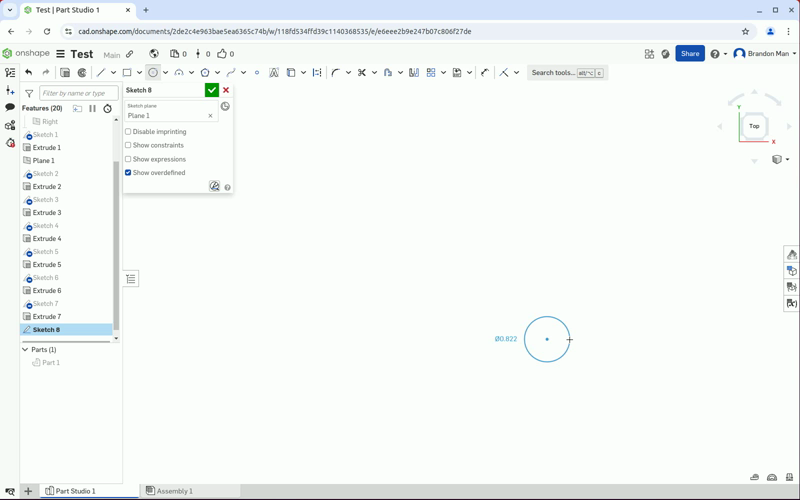
scroll(-6)
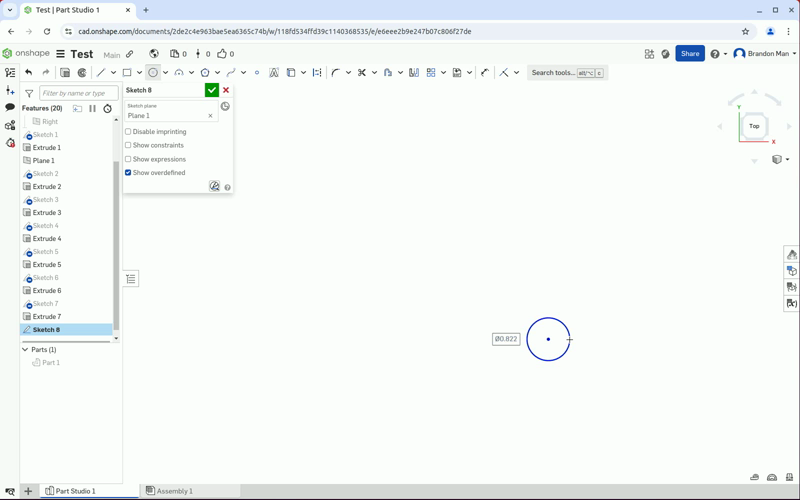
scroll(-6)
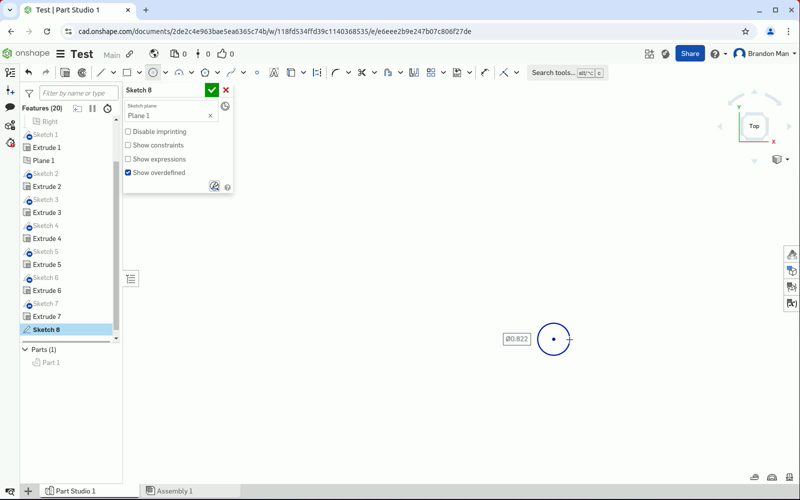
scroll(-6)
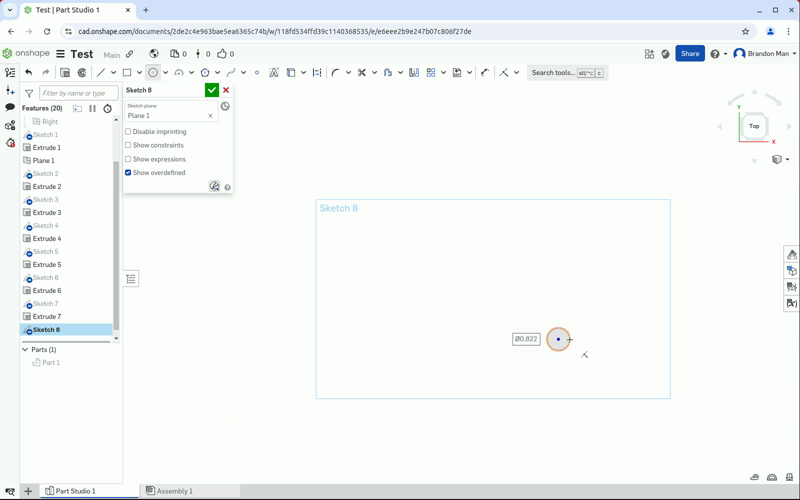
scroll(-6)
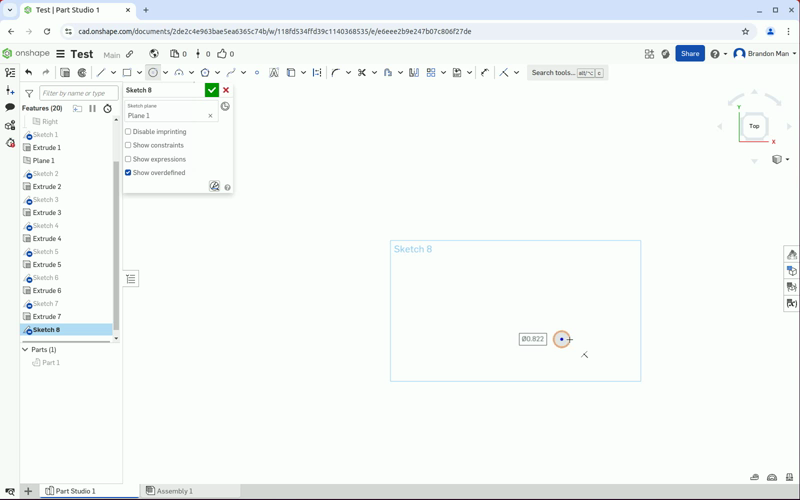
scroll(-6)
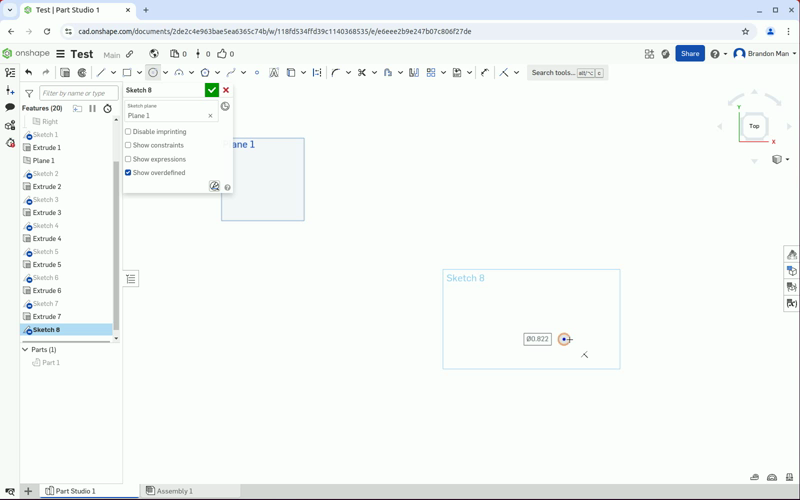
scroll(-6)
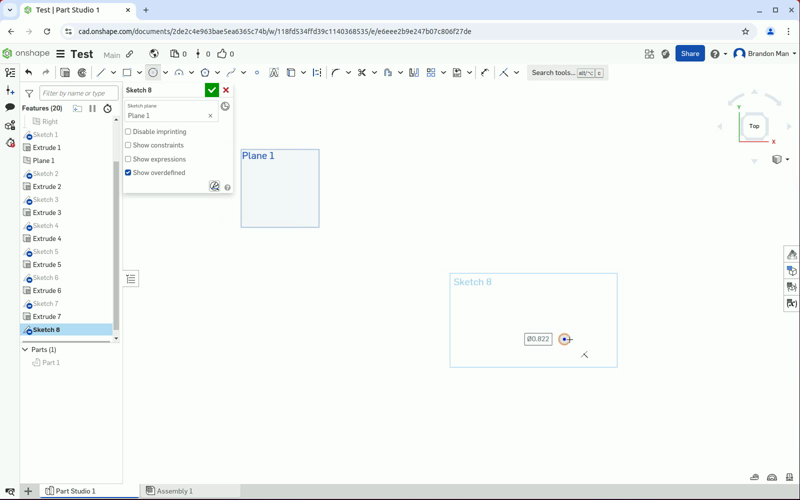
scroll(-6)
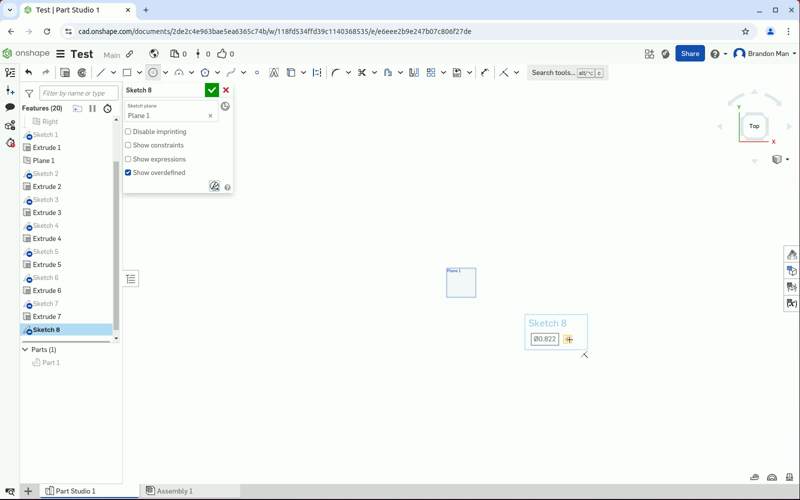
key(esc)
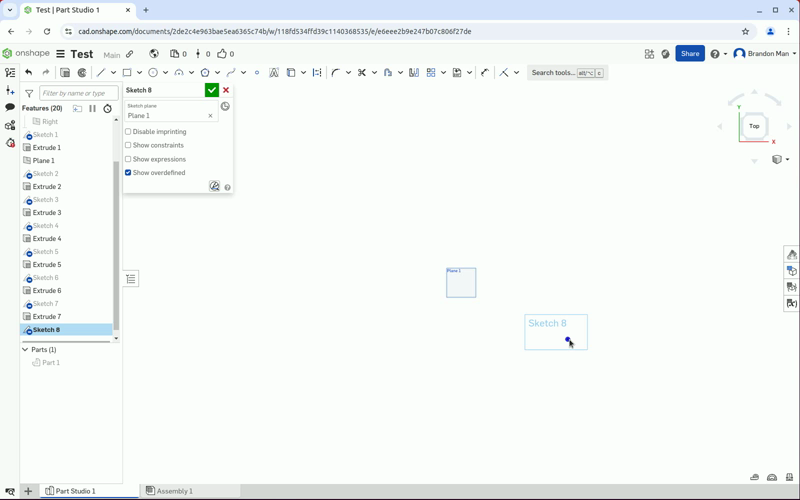
mouse_move(568, 339)
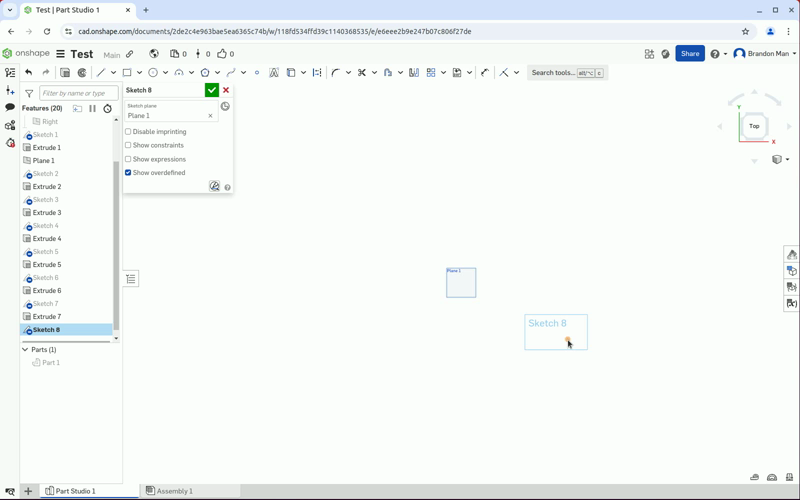
scroll(6)
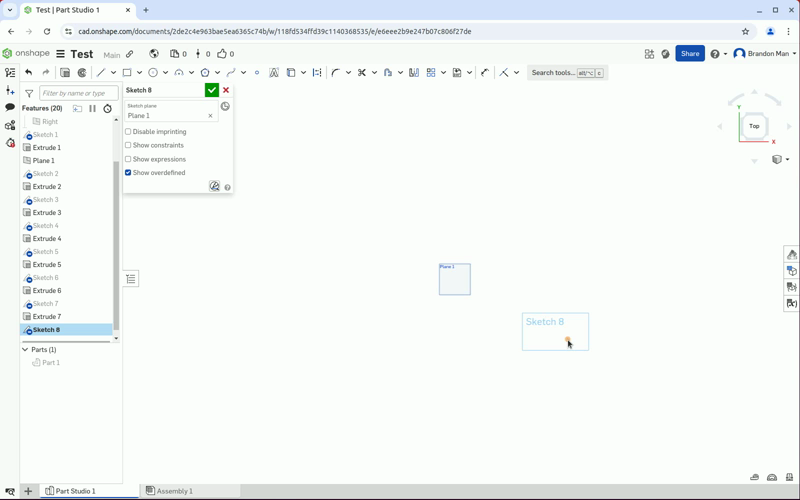
scroll(6)
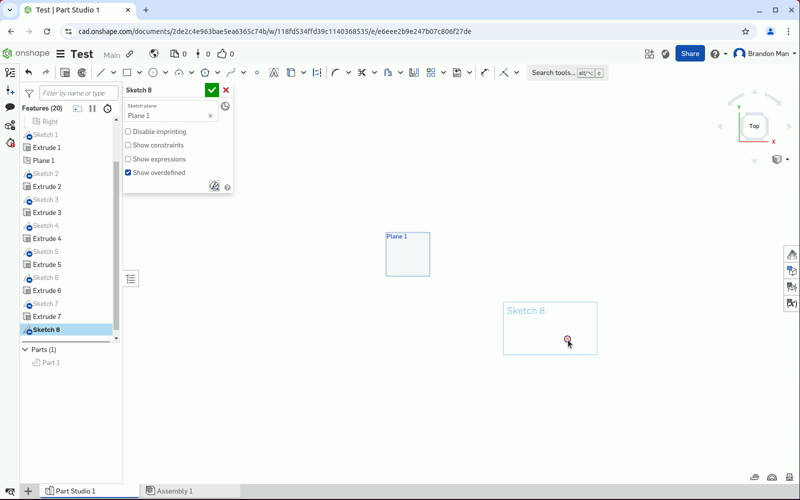
scroll(6)
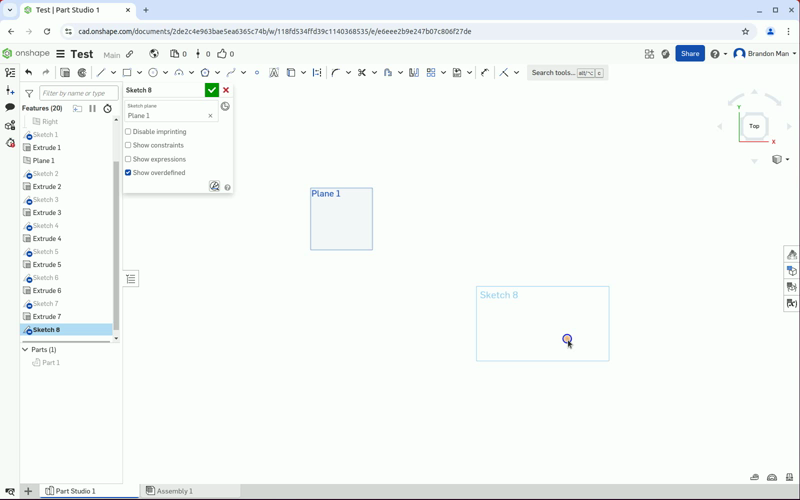
scroll(6)
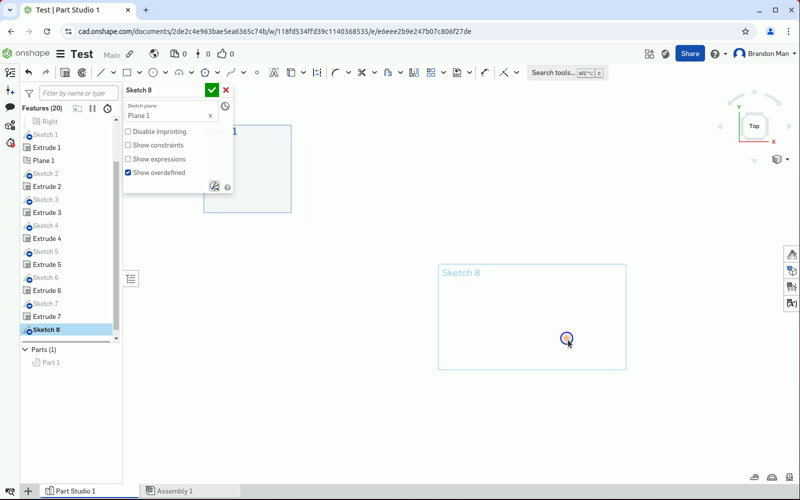
scroll(6)
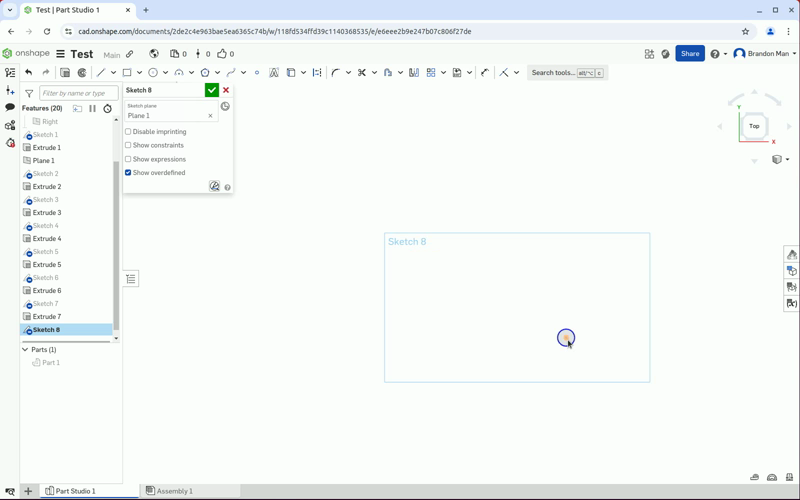
scroll(6)
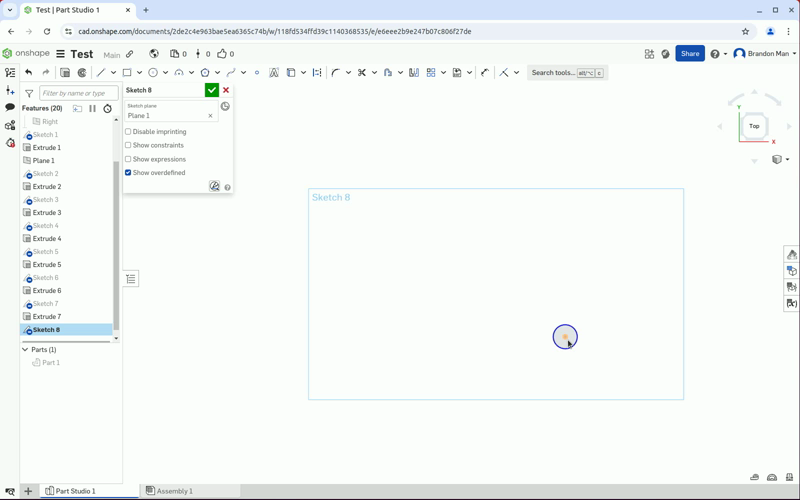
scroll(6)
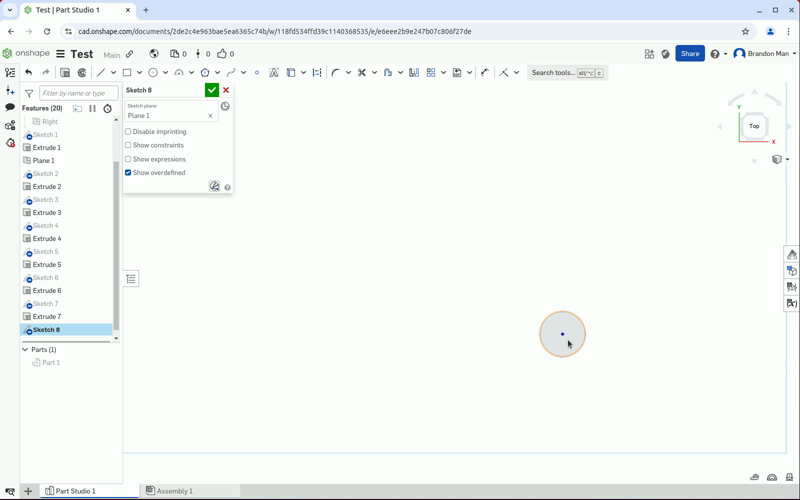
click(568, 339)
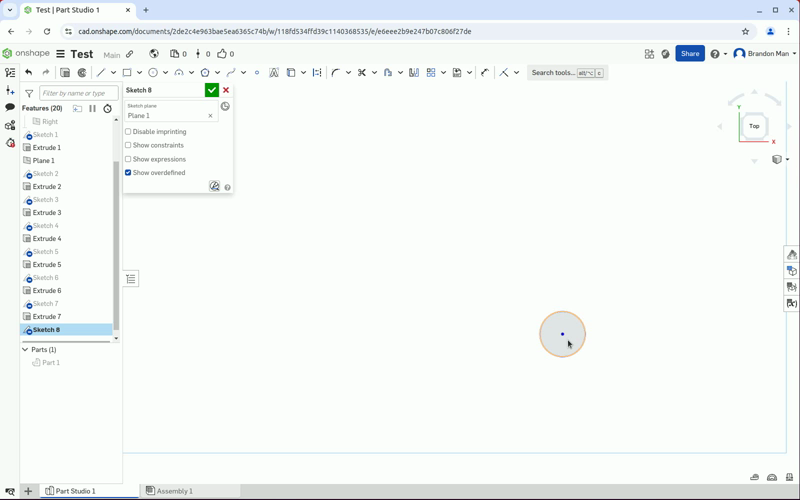
scroll(-6)
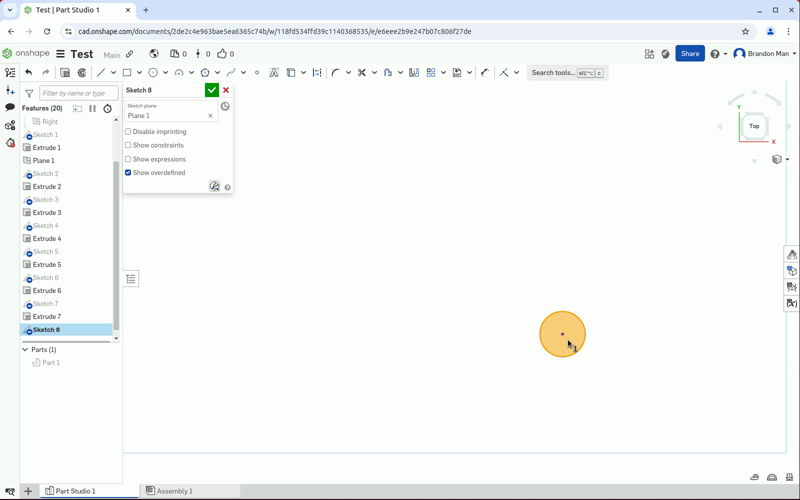
scroll(-6)
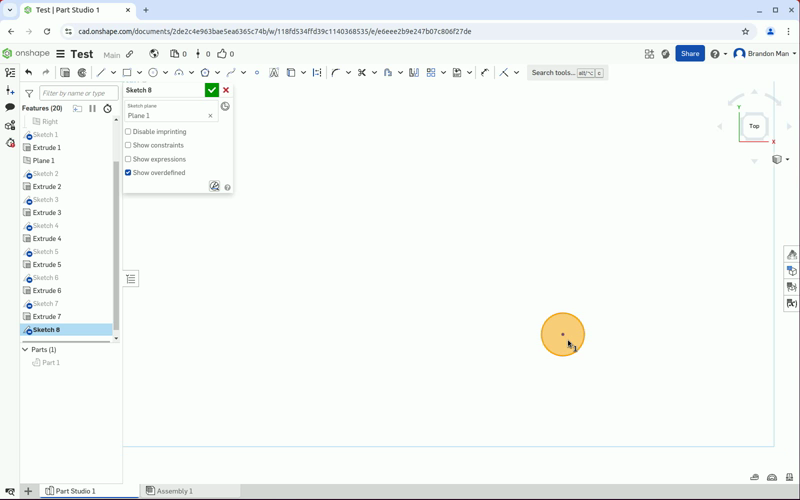
scroll(-6)
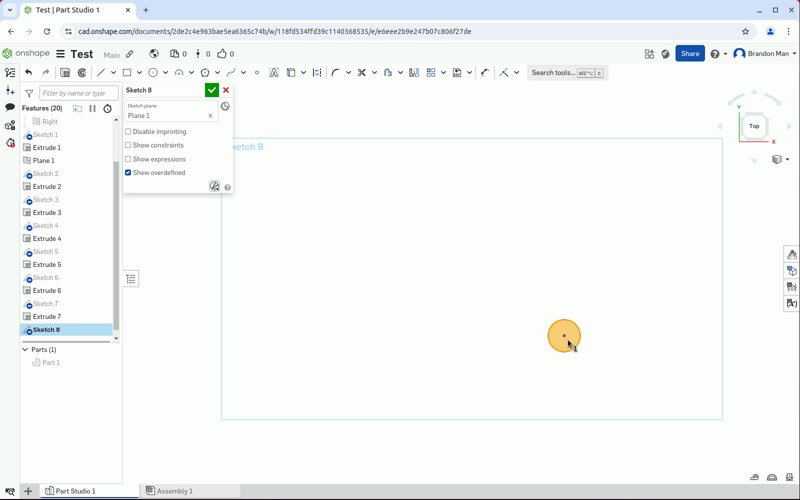
scroll(-6)
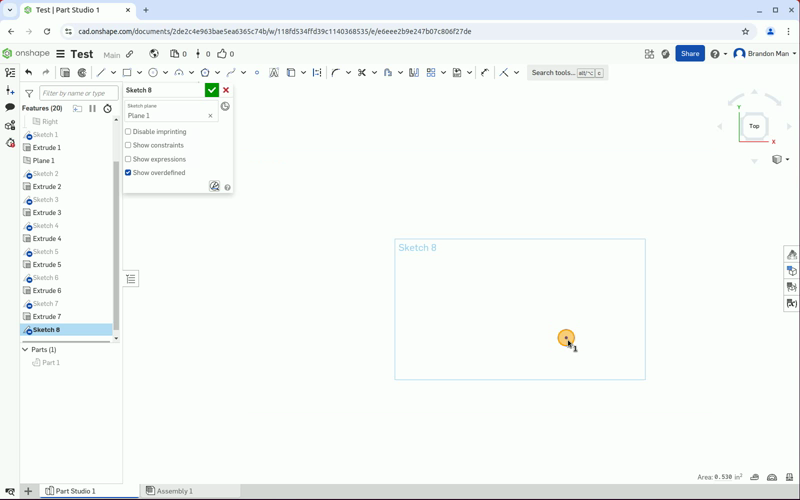
scroll(-6)
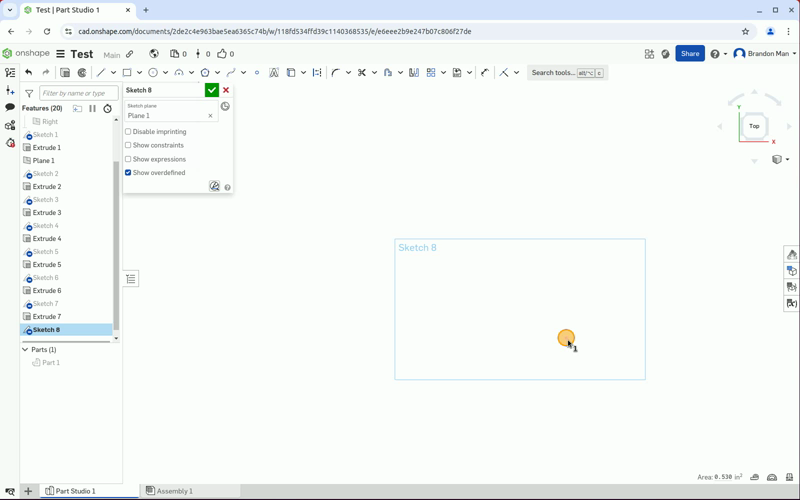
scroll(-6)
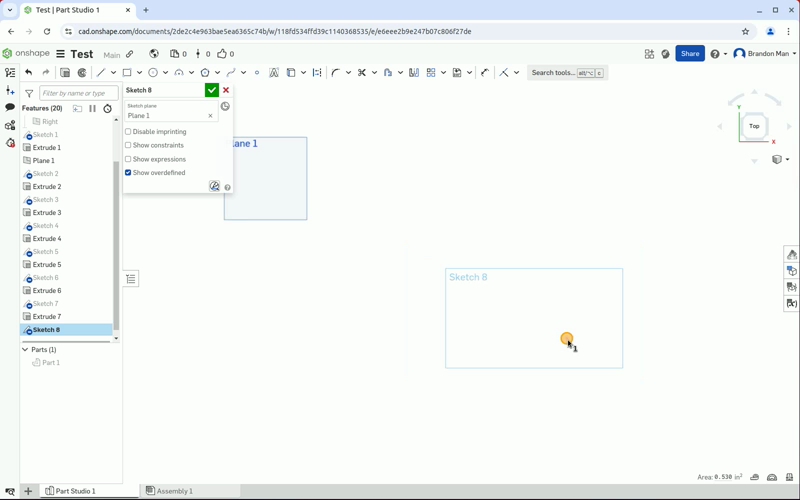
scroll(-6)
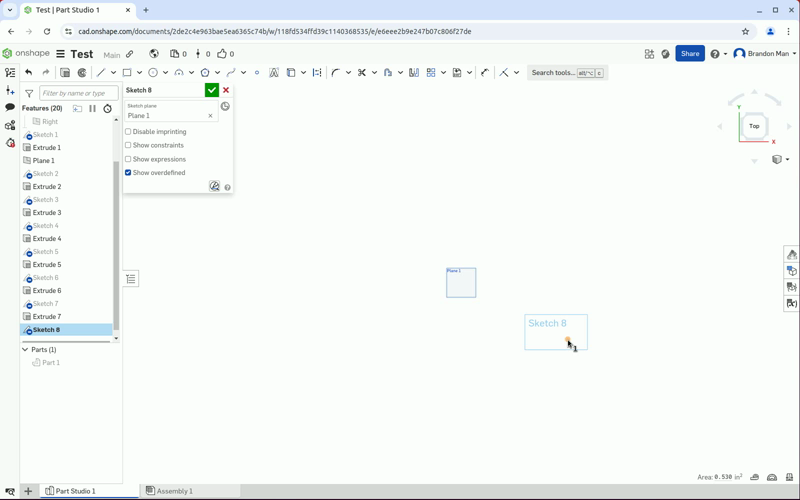
mouse_move(73, 352)
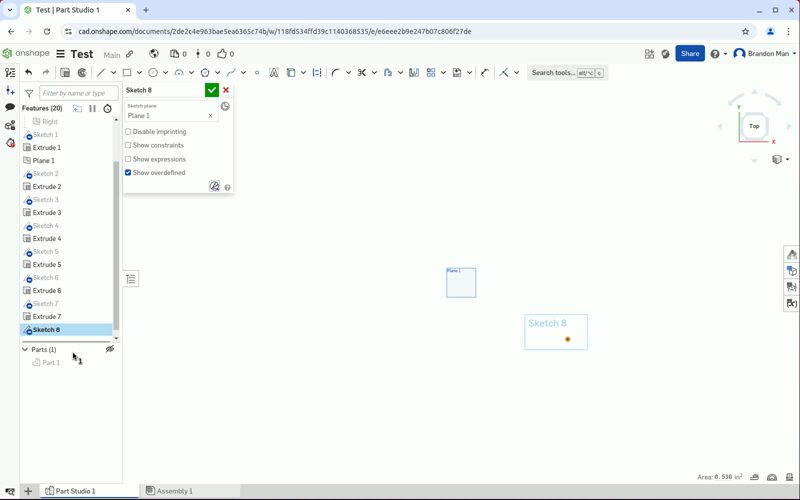
key(shift+y)
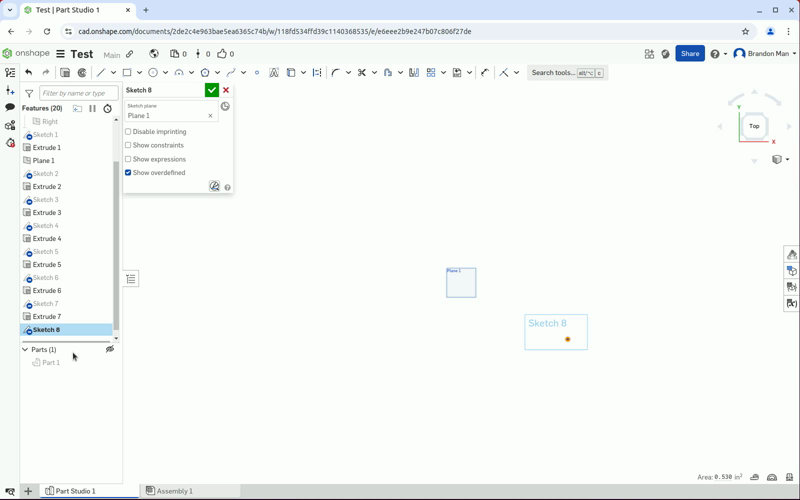
key(shift+e)
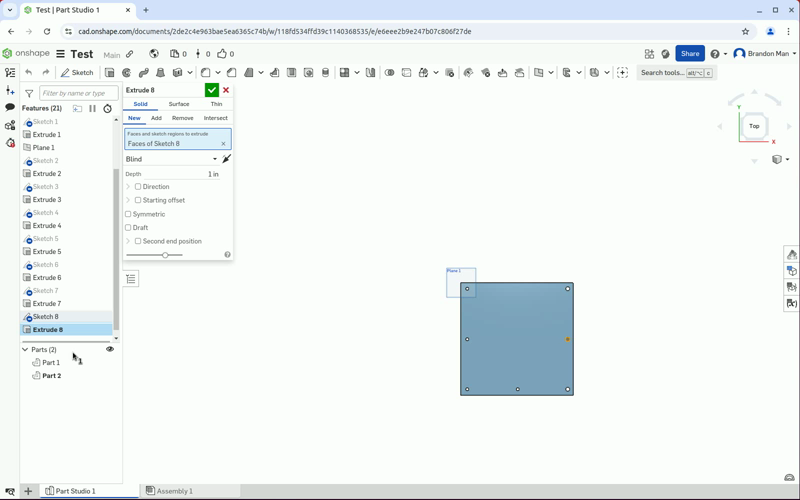
mouse_move(143, 106)
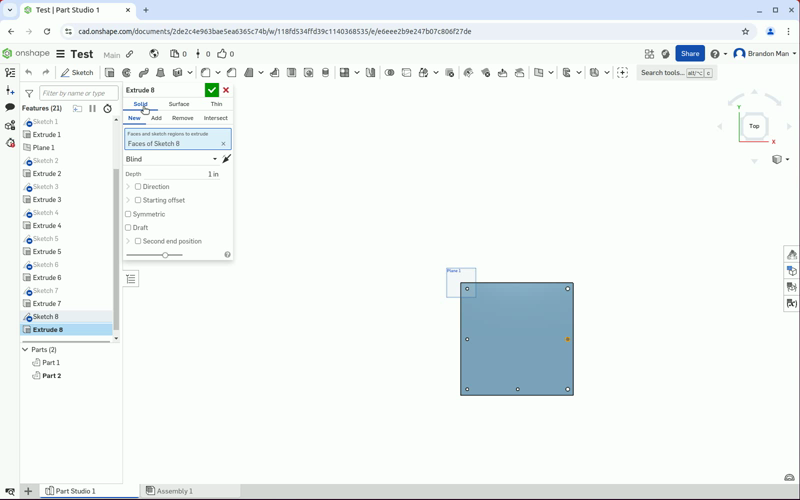
click(143, 106)
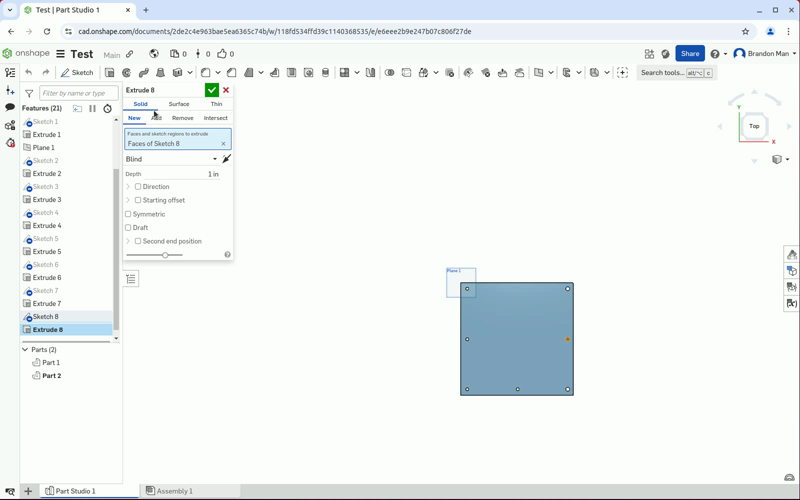
mouse_move(186, 120)
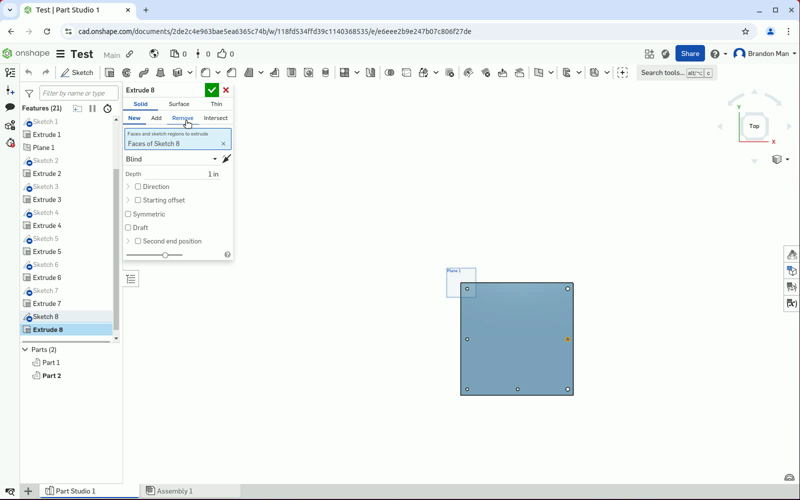
click(186, 120)
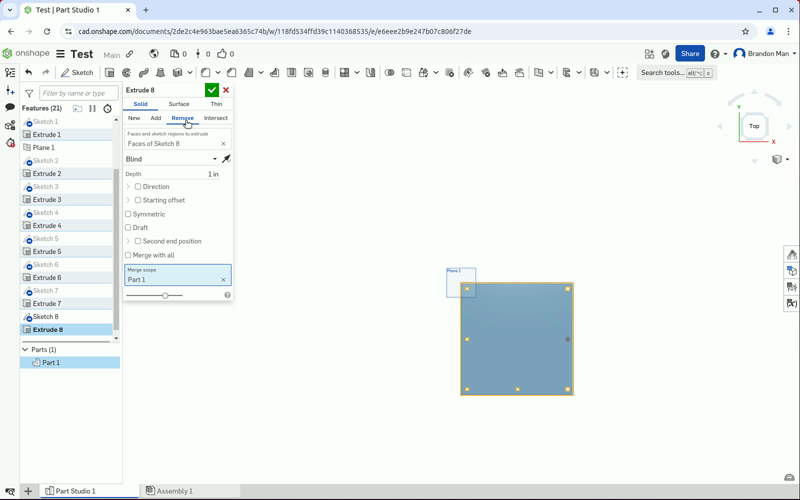
key(tab, 4)
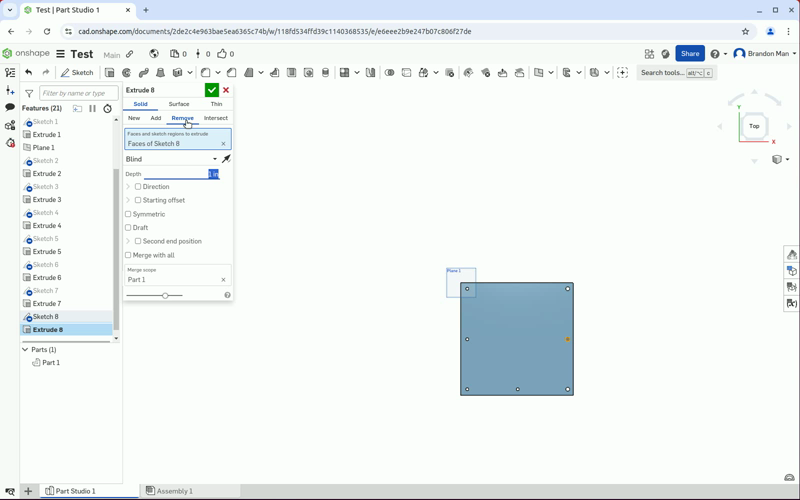
text(1.926)
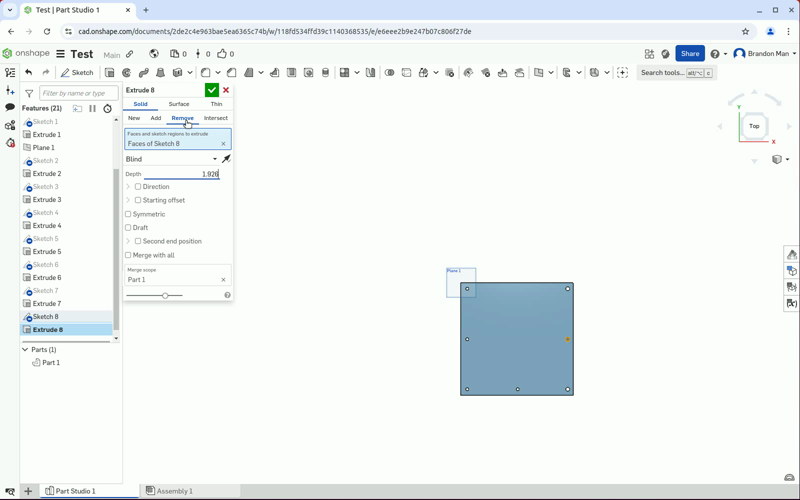
key(tab, 6)
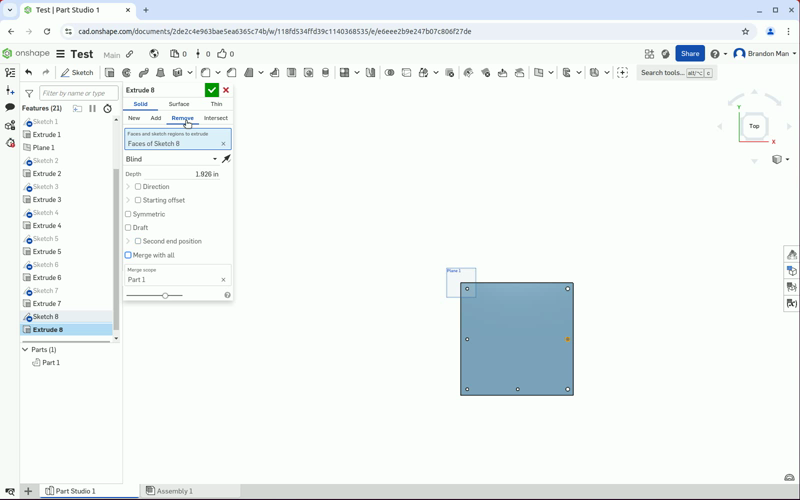
key(space)
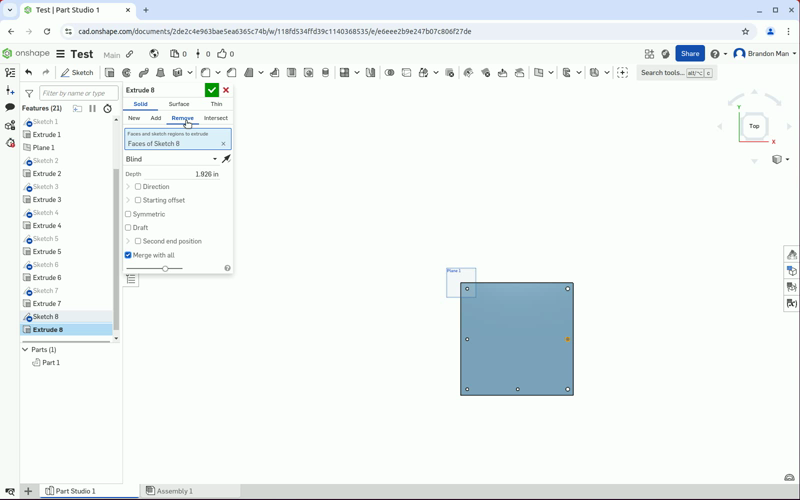
key(enter)
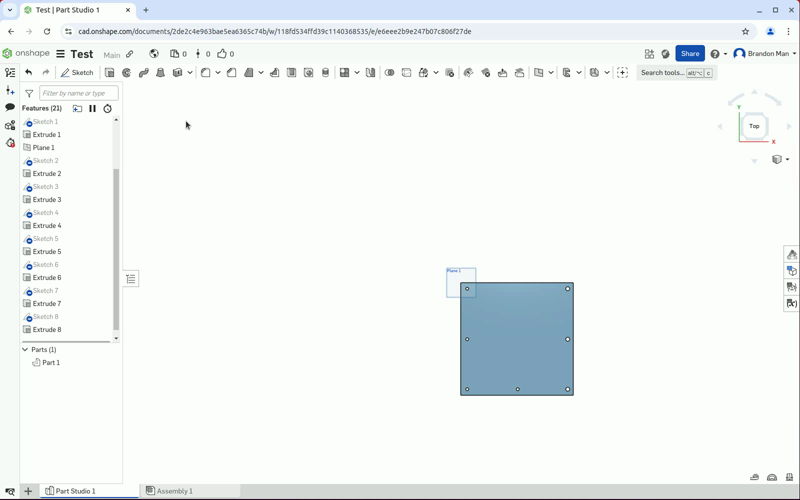
key(shift+h)
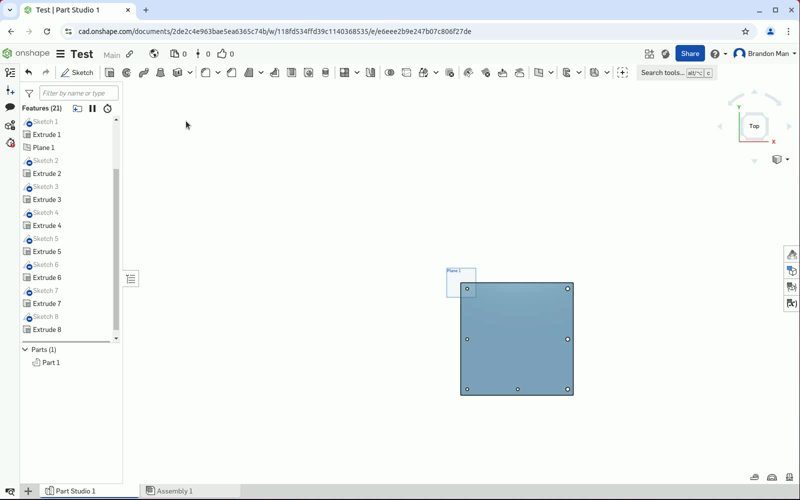
key(shift+h)
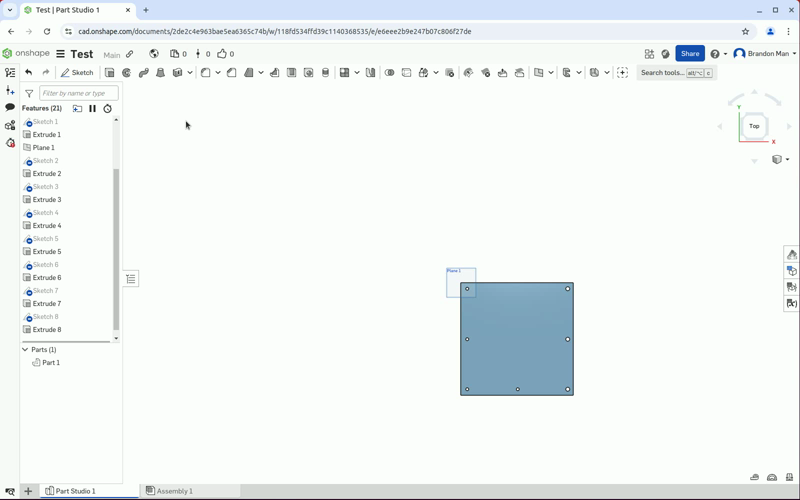
mouse_move(69, 124)
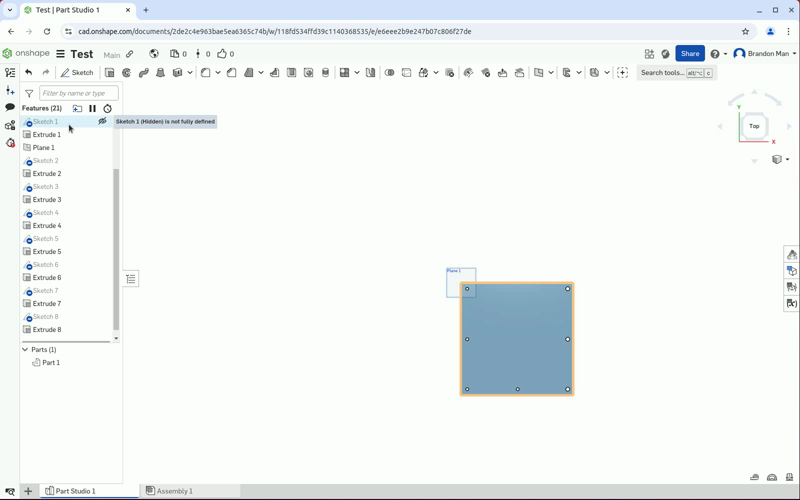
click(69, 124)
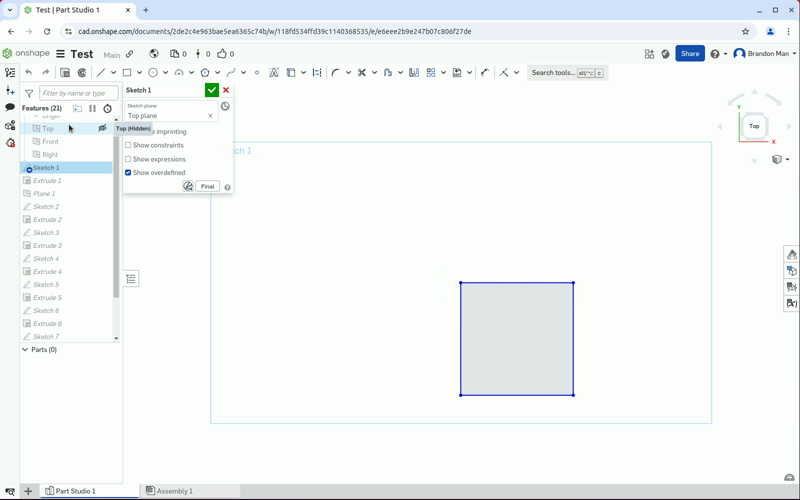
mouse_move(229, 92)
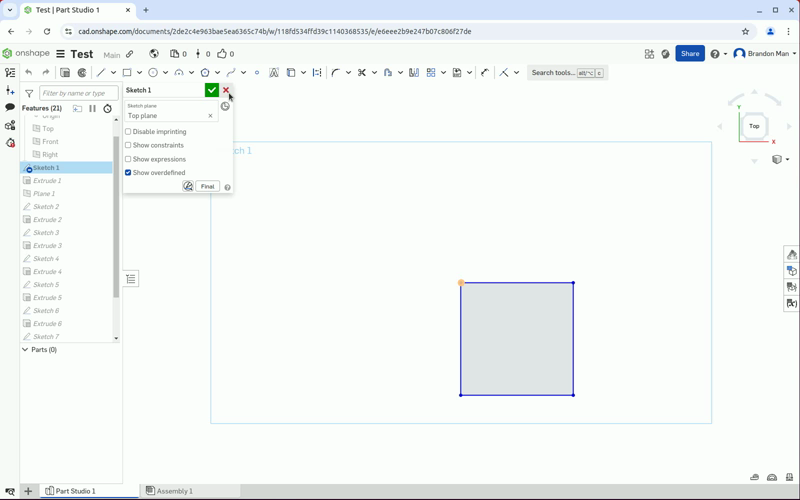
click(229, 92)
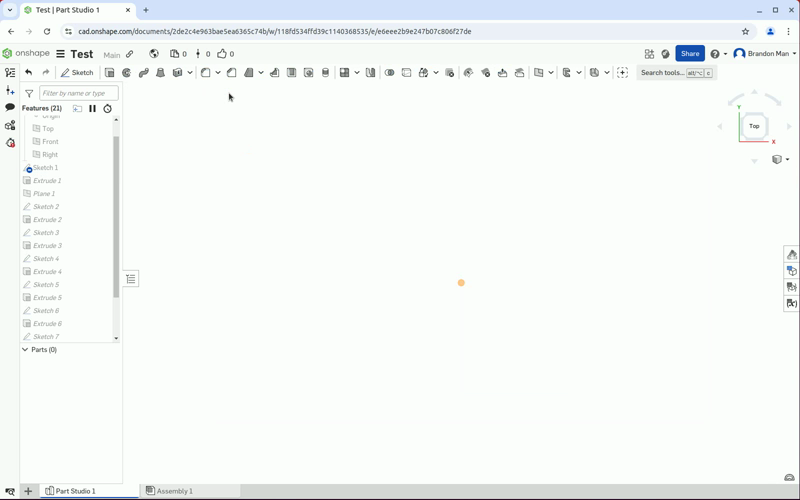
key(shift+s)
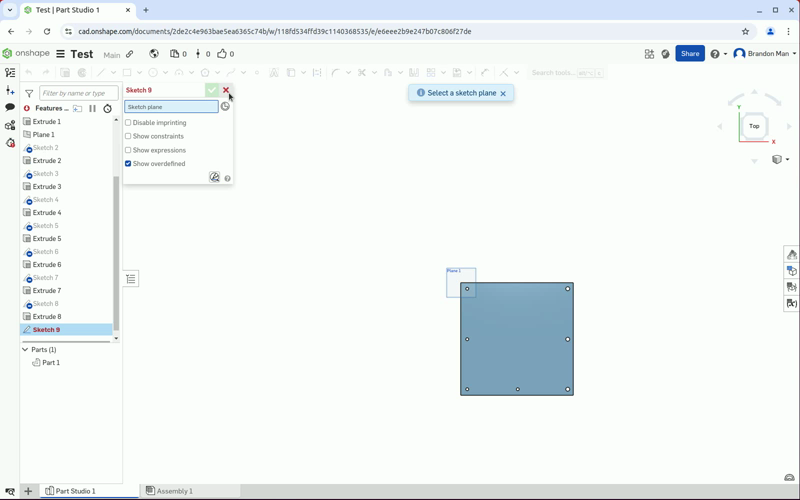
mouse_move(69, 137)
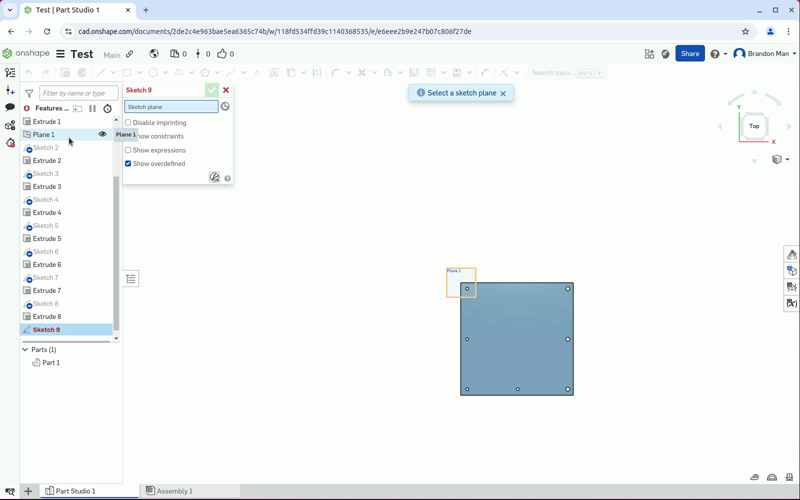
click(69, 137)
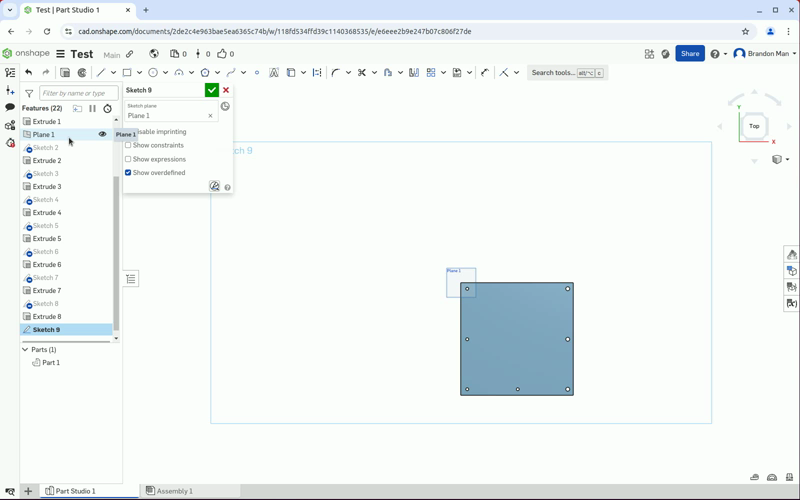
mouse_move(73, 352)
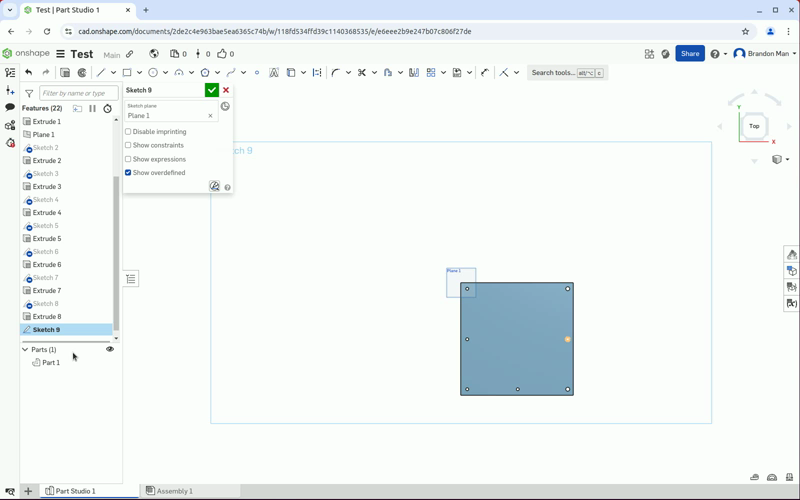
key(y)
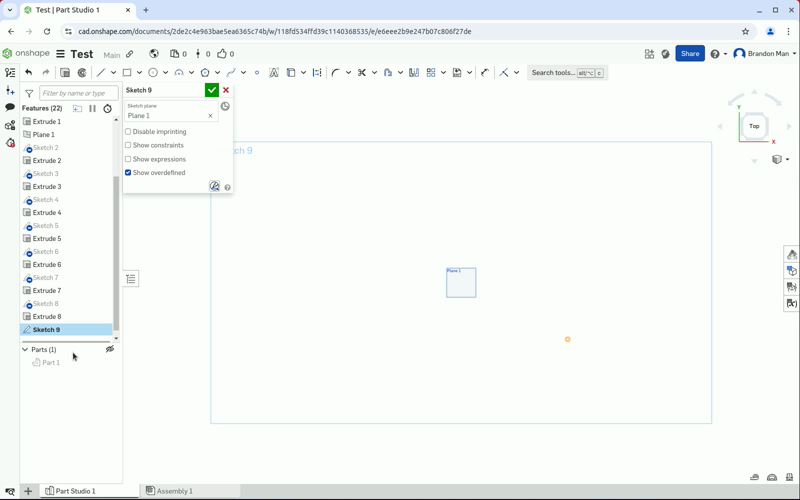
key(c)
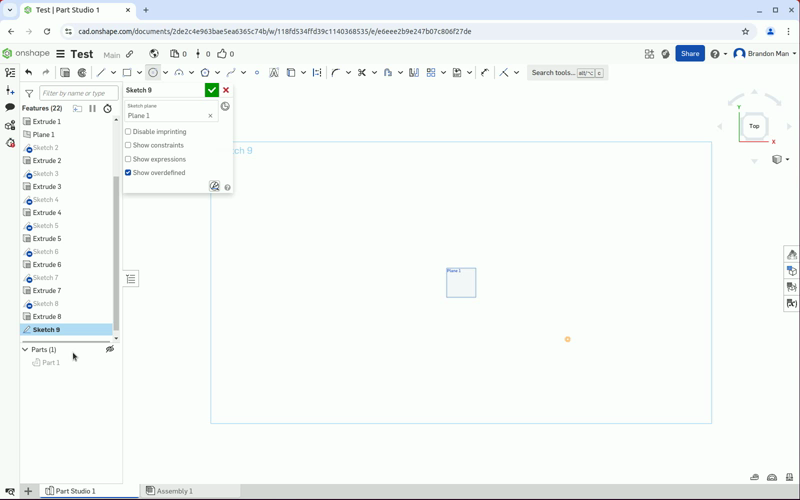
key_down(shift)
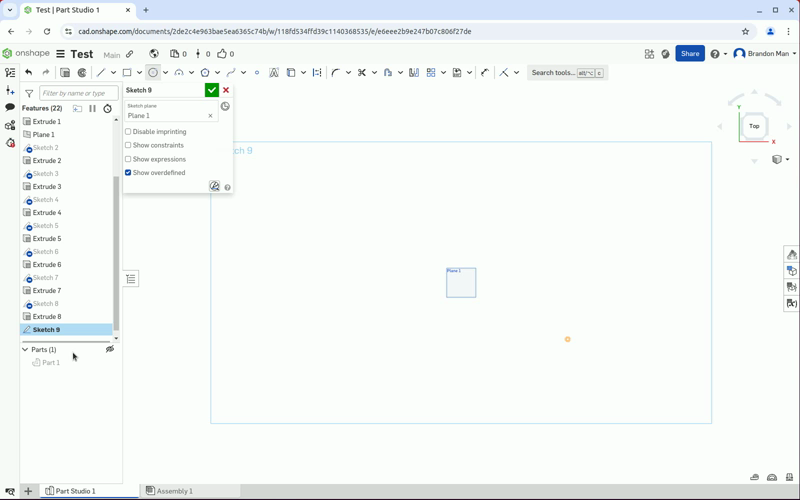
mouse_move(517, 288)
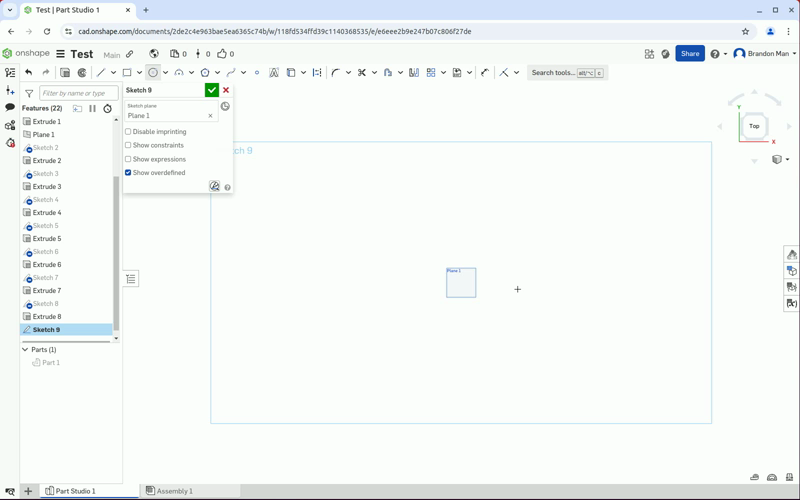
click(517, 288)
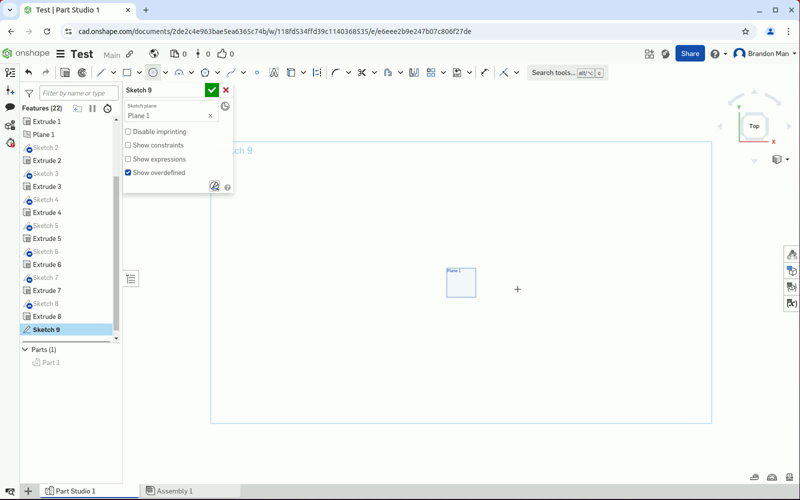
key_up(shift)
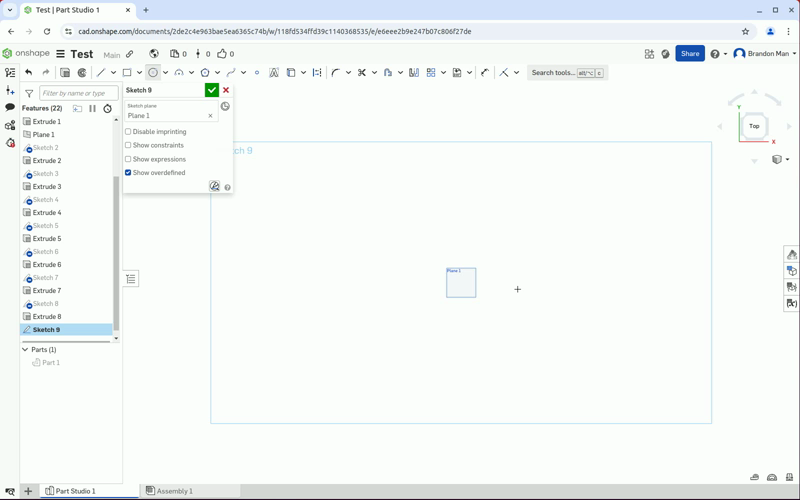
mouse_move(519, 288)
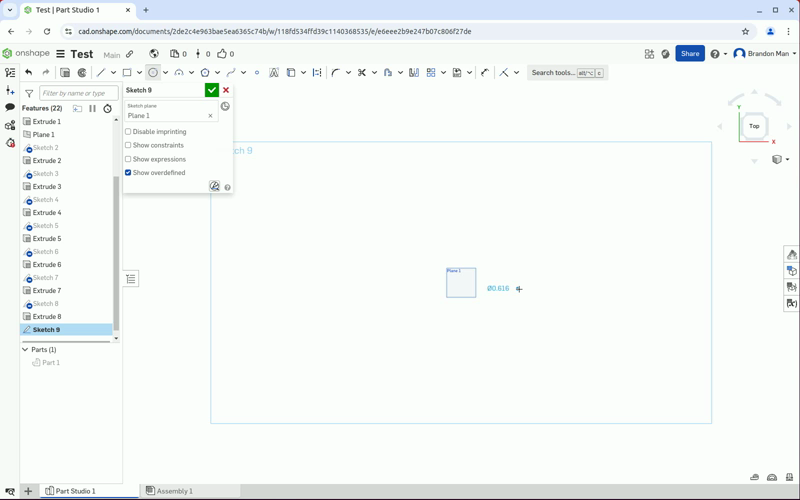
scroll(6)
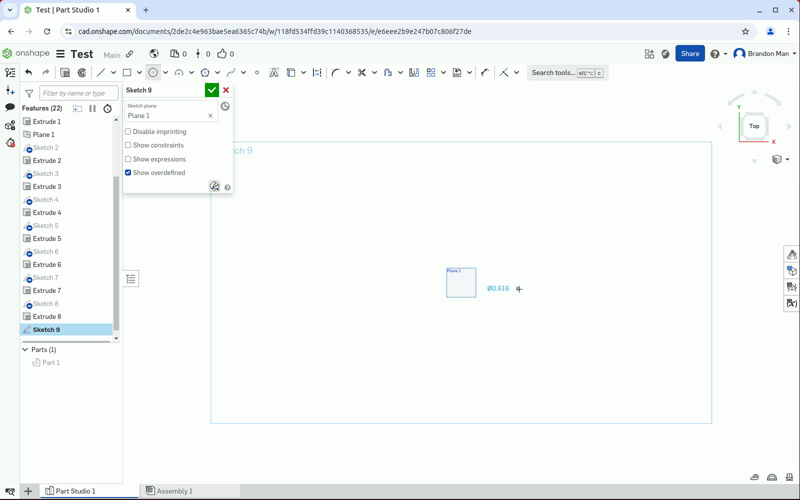
scroll(6)
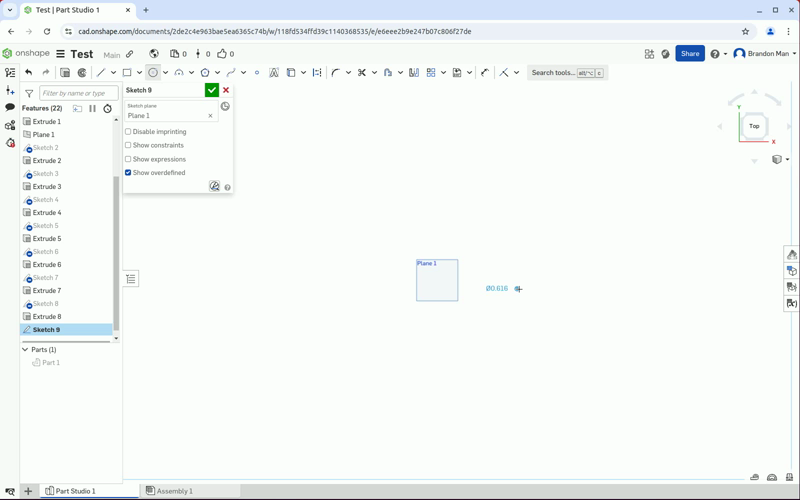
scroll(6)
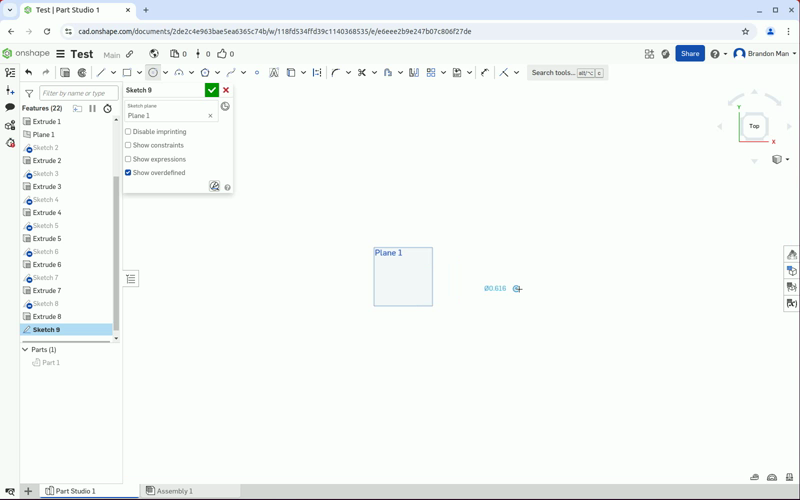
scroll(6)
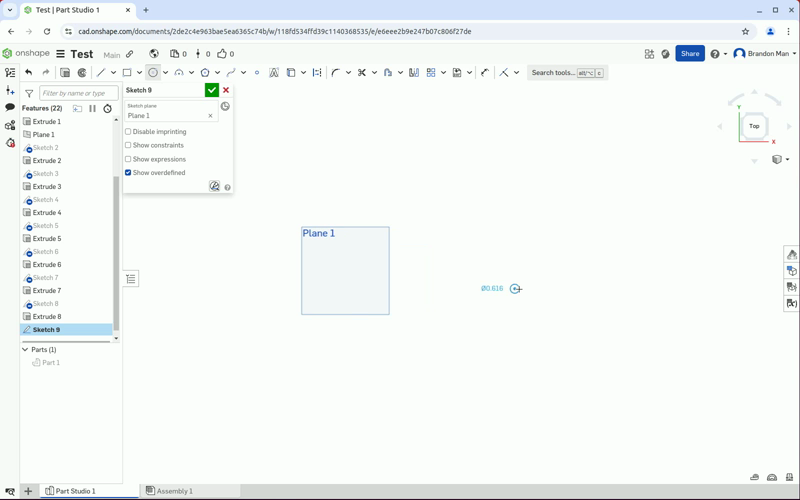
scroll(6)
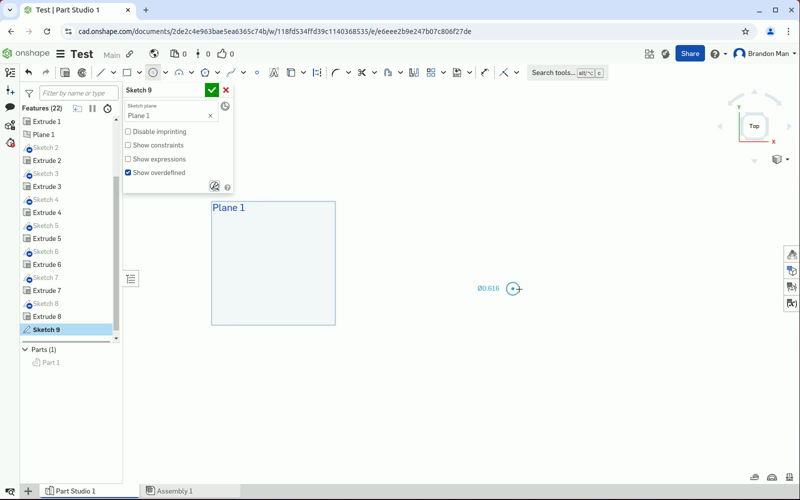
scroll(6)
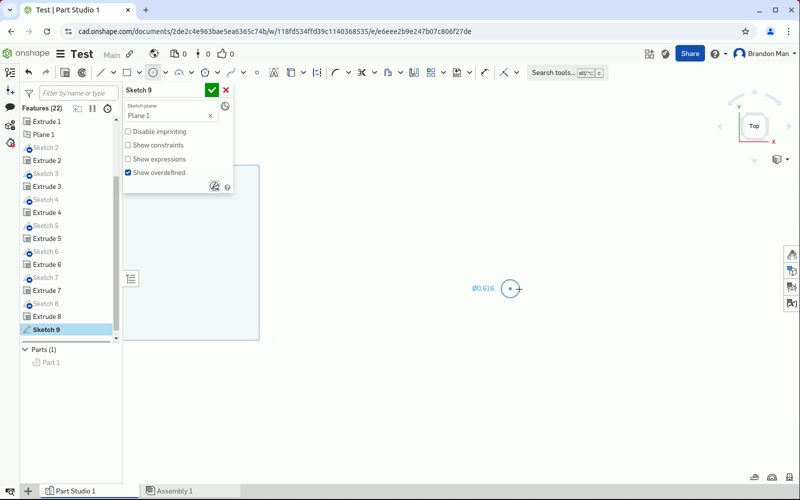
scroll(6)
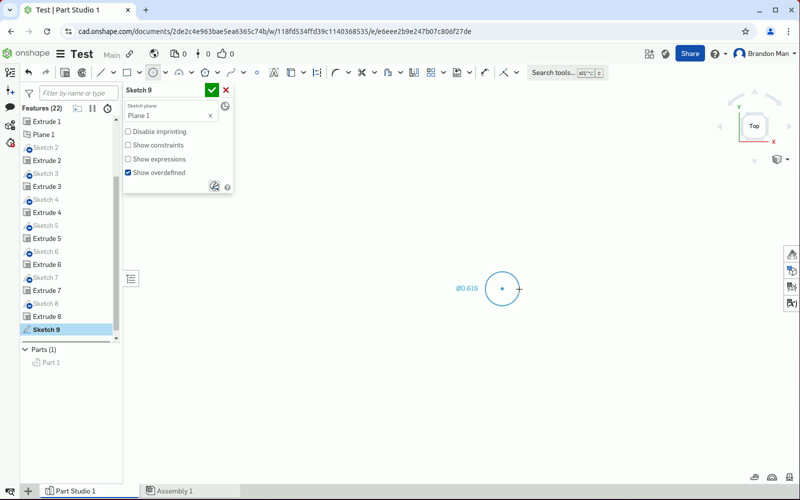
click(519, 288)
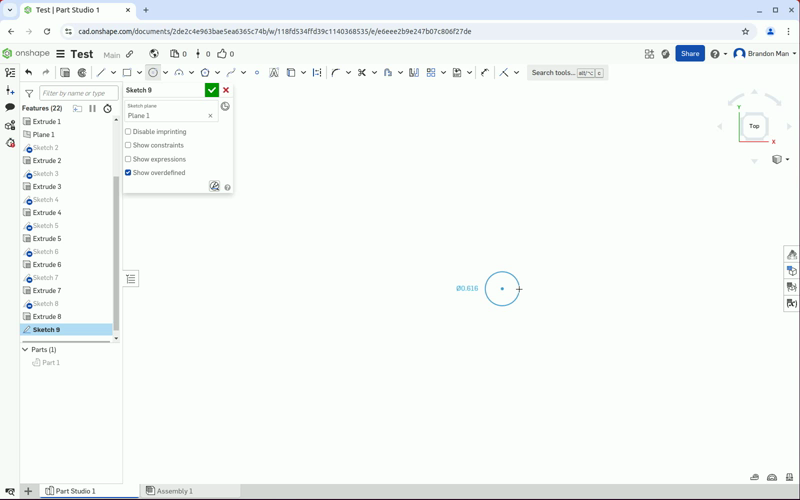
scroll(-6)
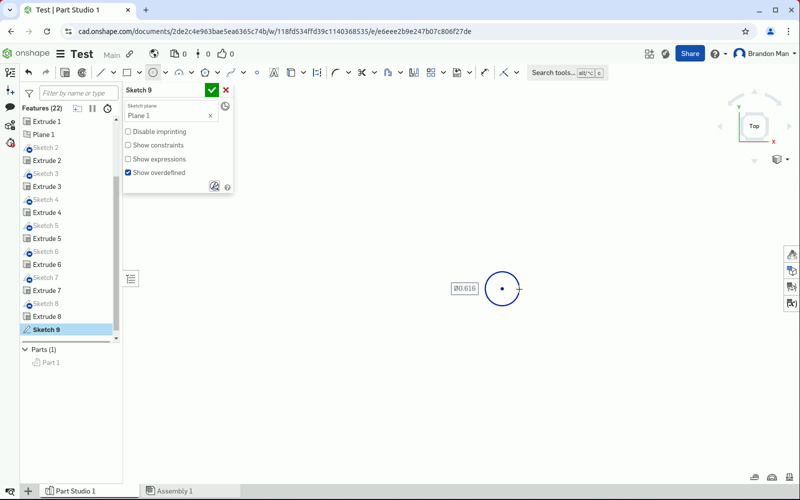
scroll(-6)
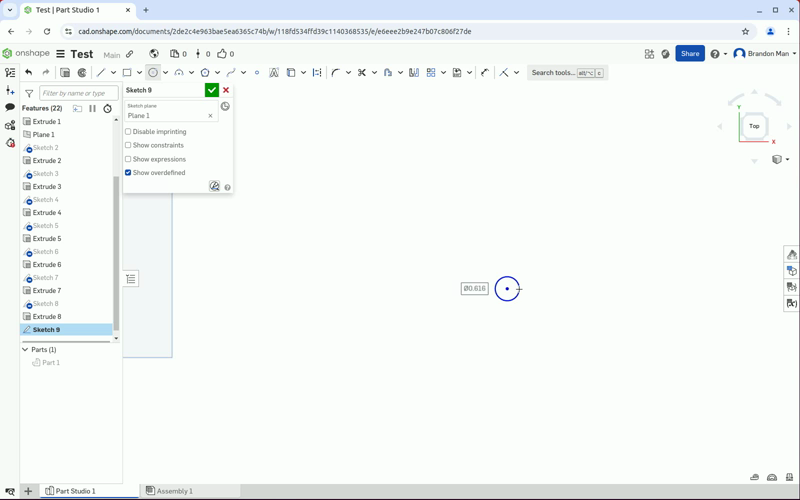
scroll(-6)
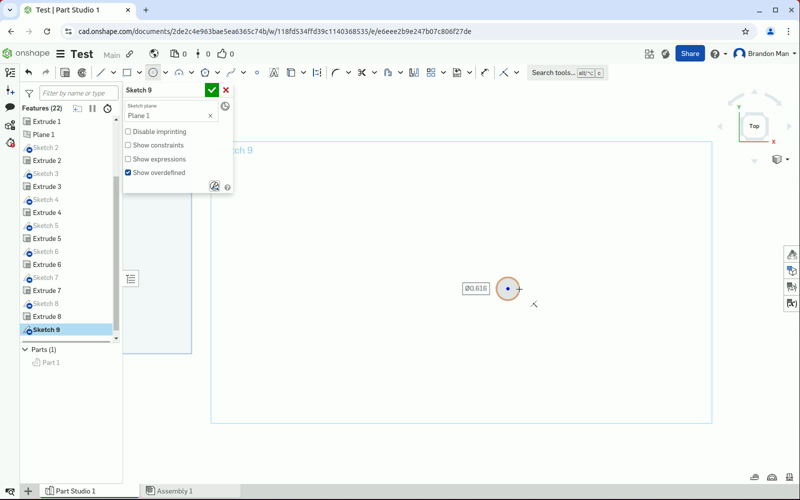
scroll(-6)
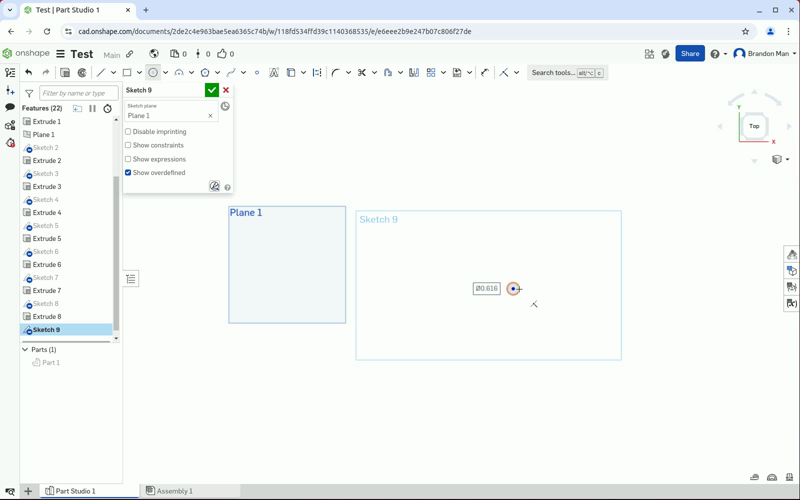
scroll(-6)
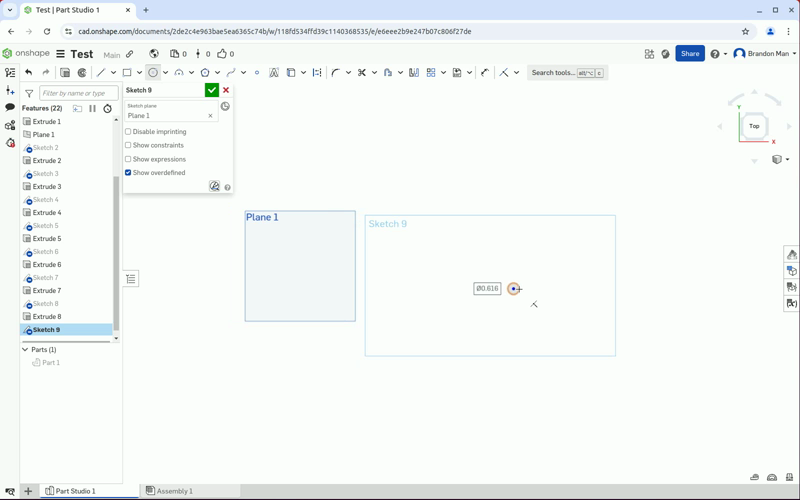
scroll(-6)
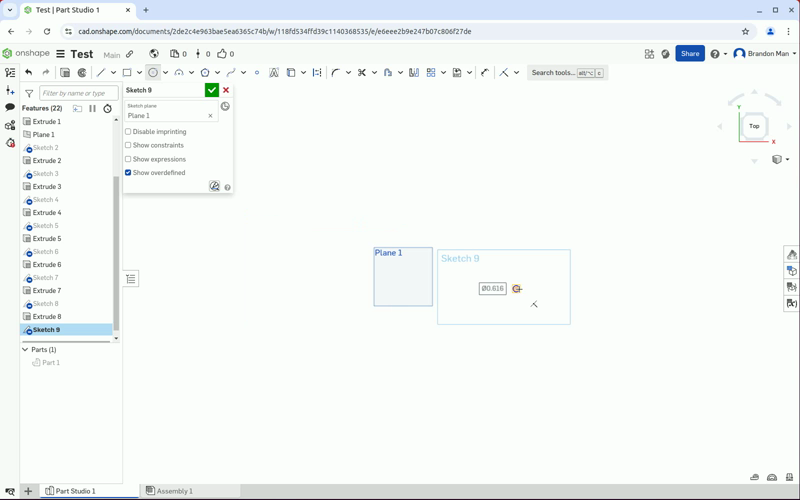
scroll(-6)
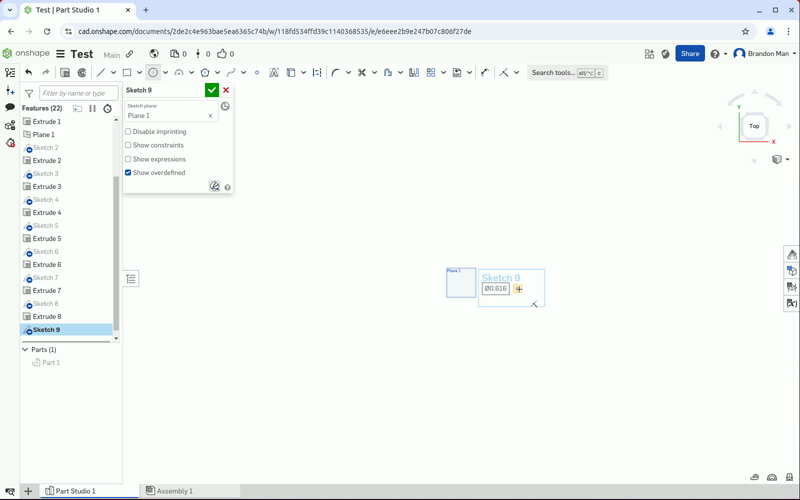
key(esc)
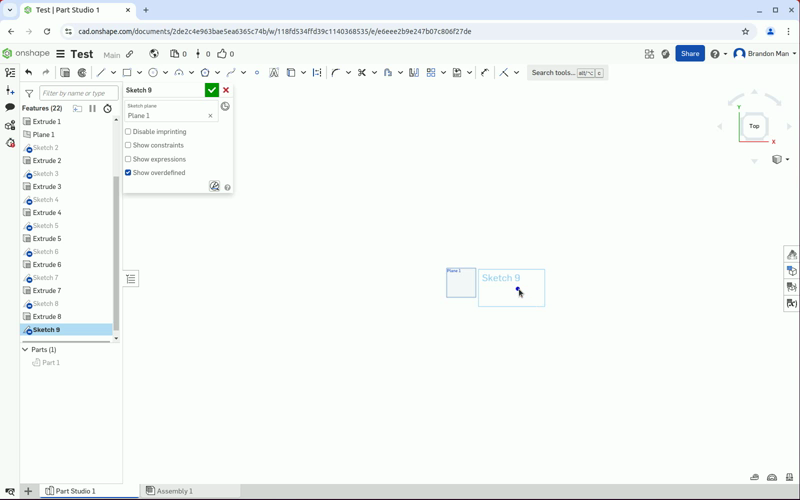
mouse_move(518, 287)
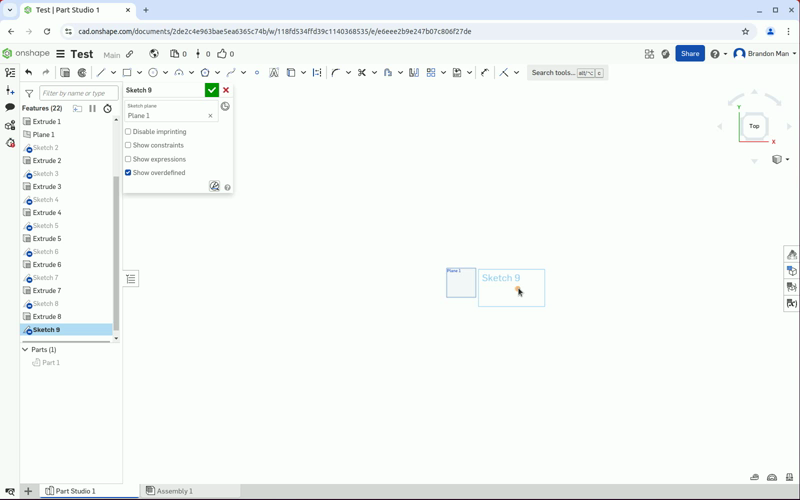
scroll(6)
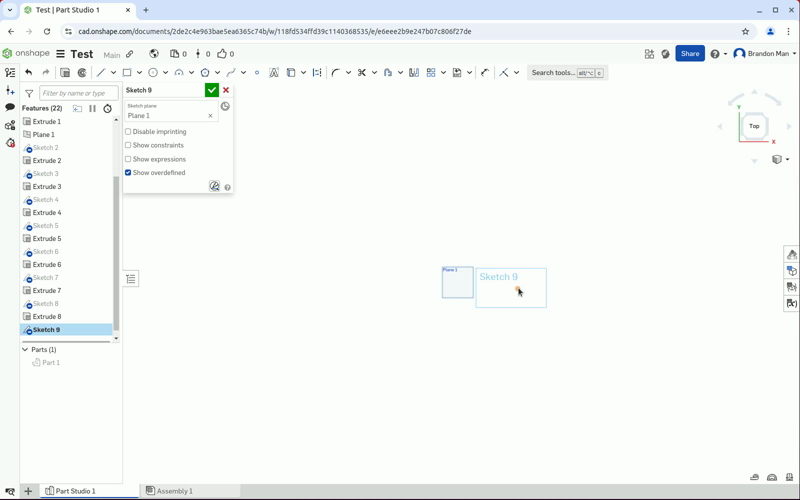
scroll(6)
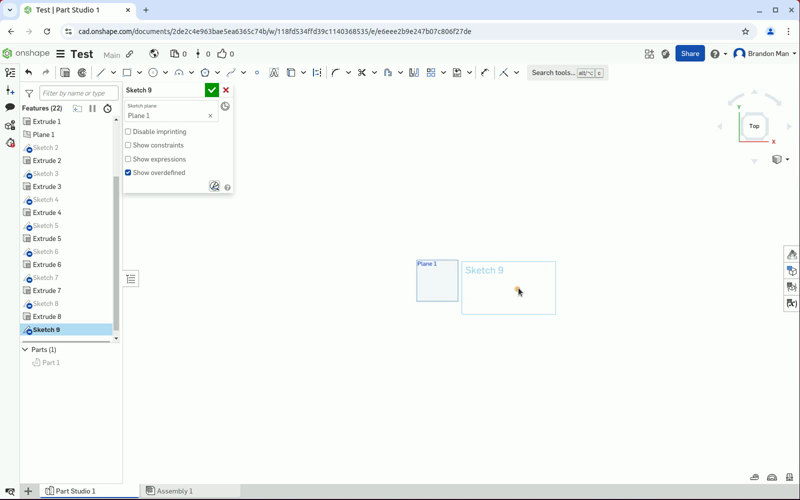
scroll(6)
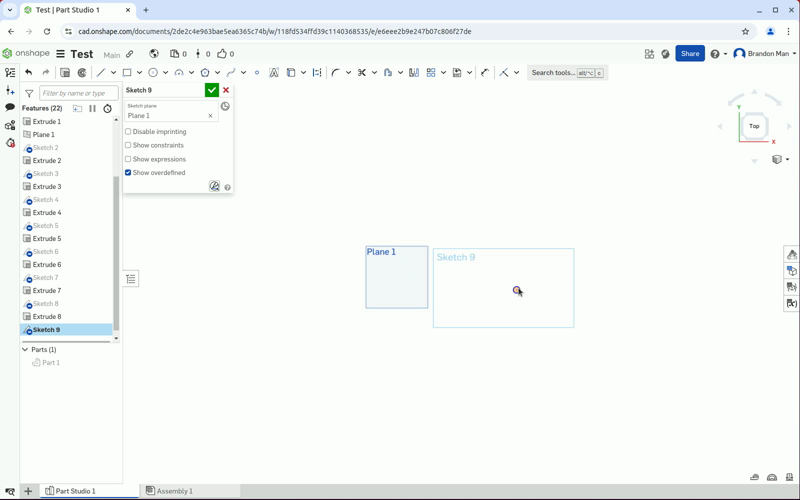
scroll(6)
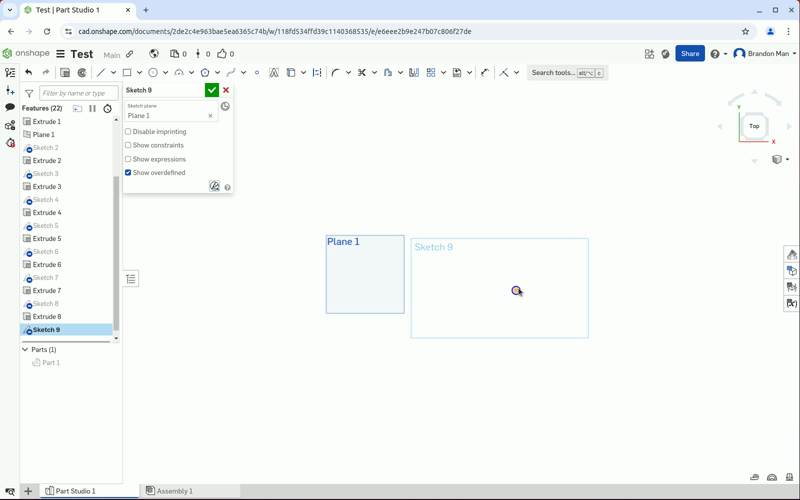
scroll(6)
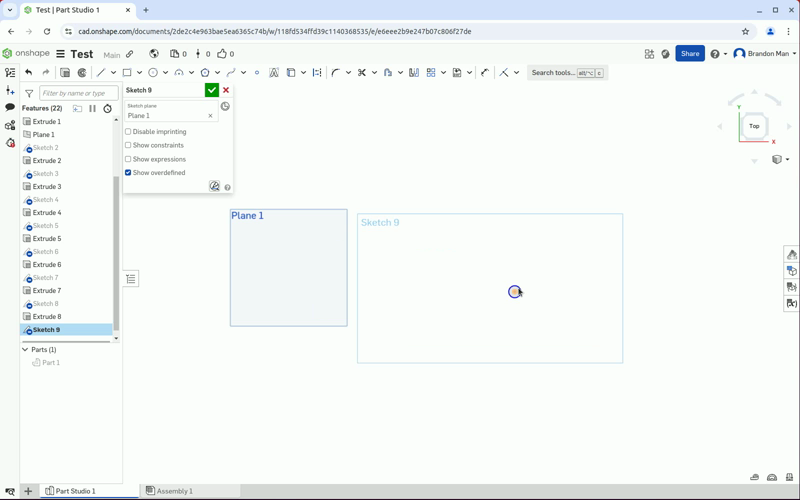
scroll(6)
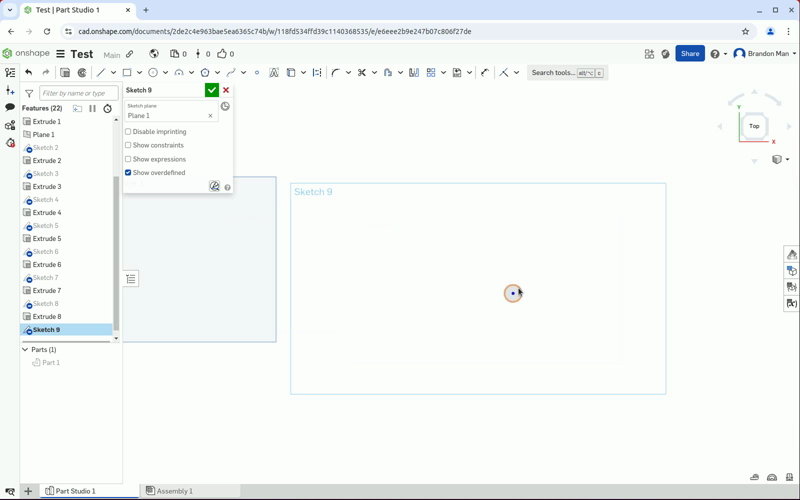
scroll(6)
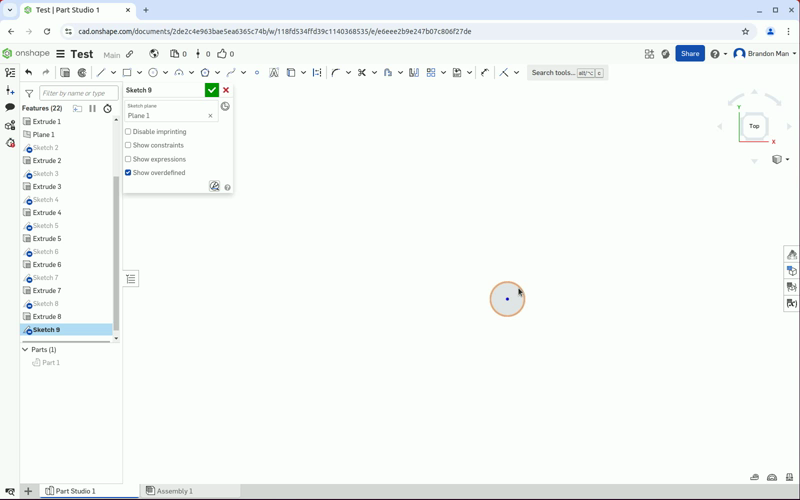
click(518, 287)
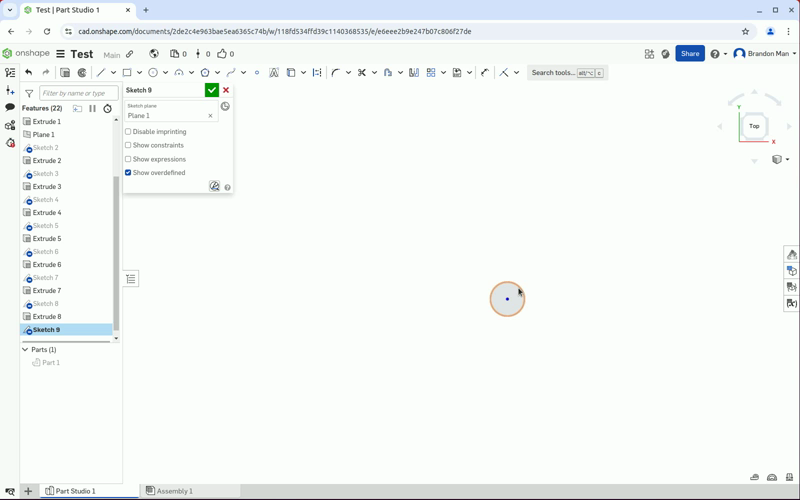
scroll(-6)
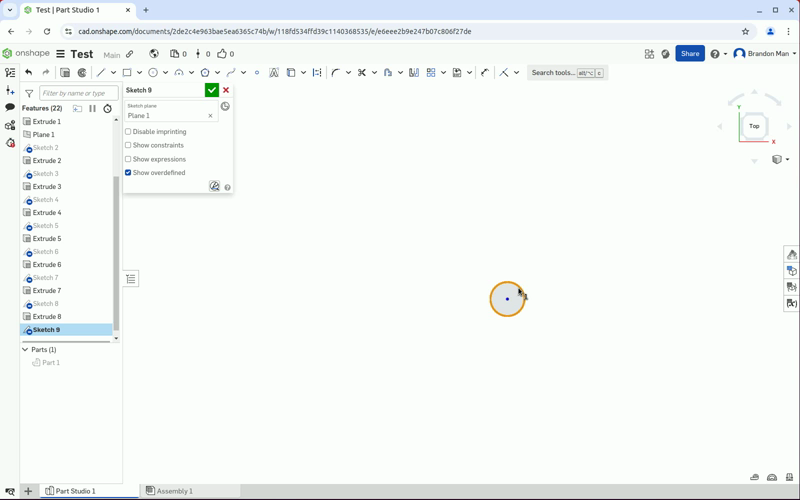
scroll(-6)
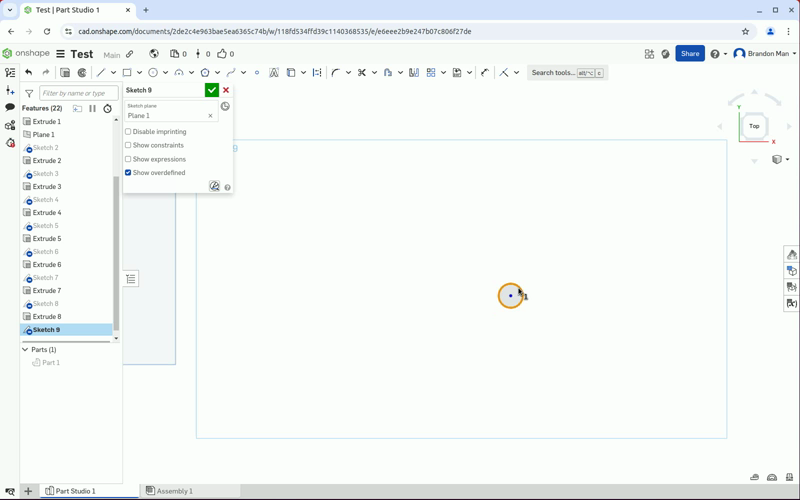
scroll(-6)
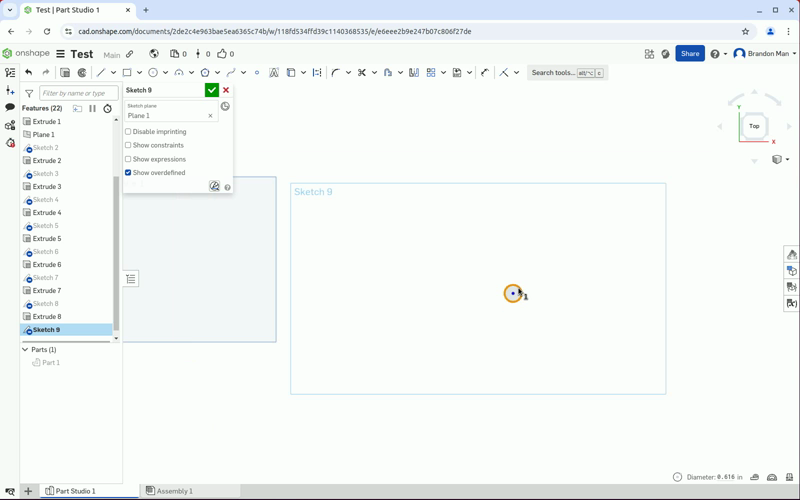
scroll(-6)
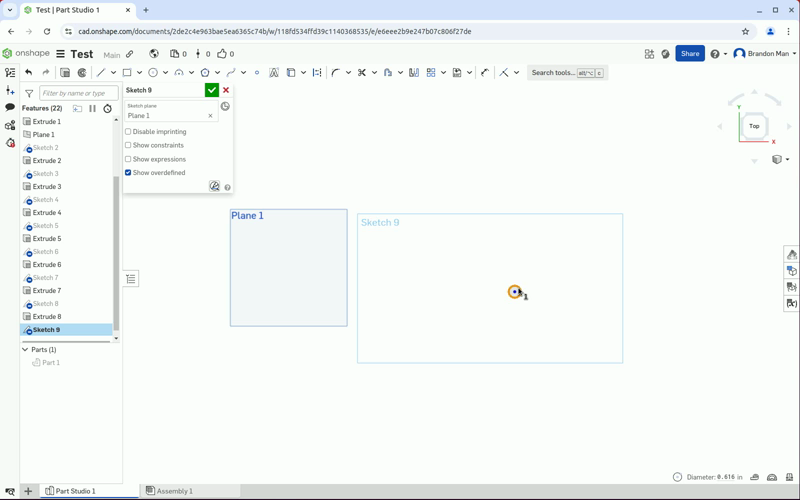
scroll(-6)
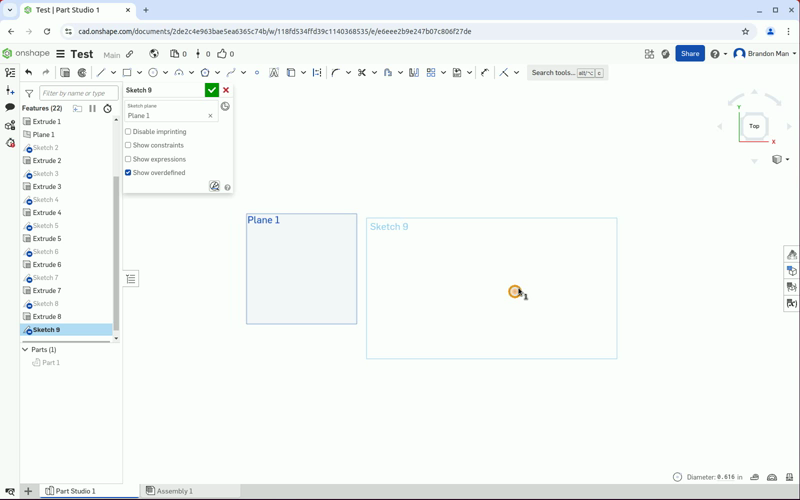
scroll(-6)
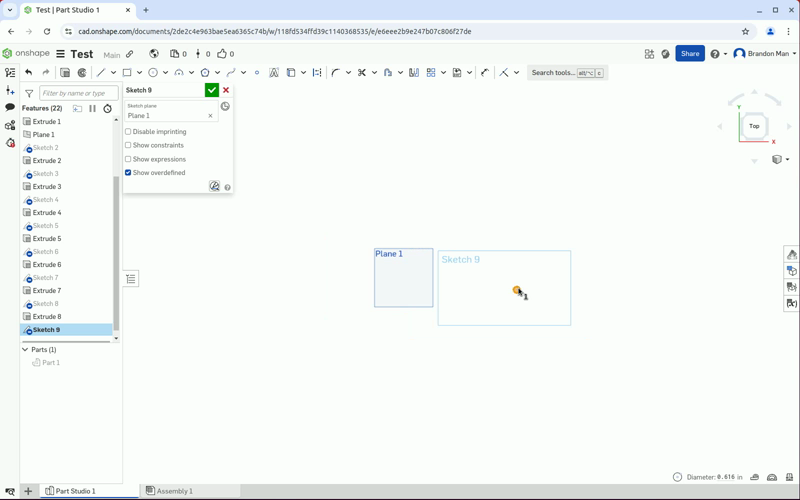
scroll(-6)
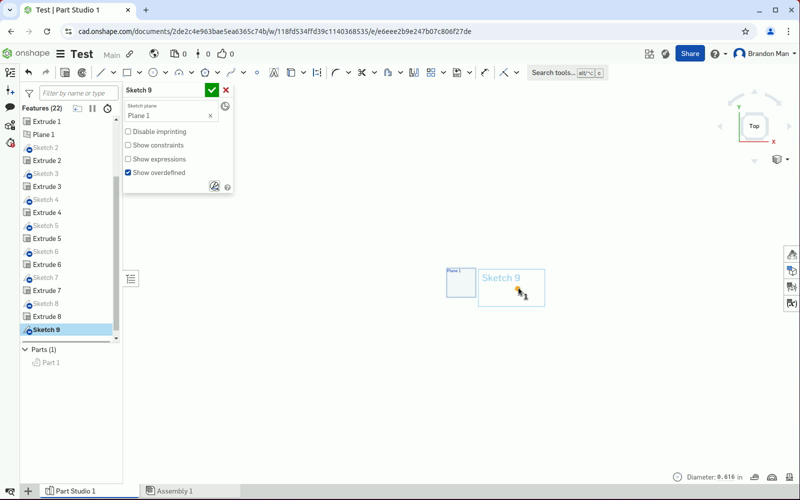
mouse_move(73, 352)
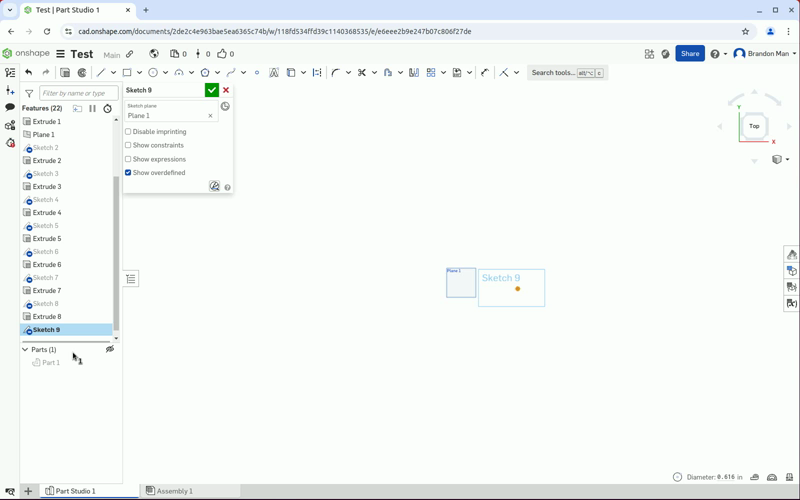
key(shift+y)
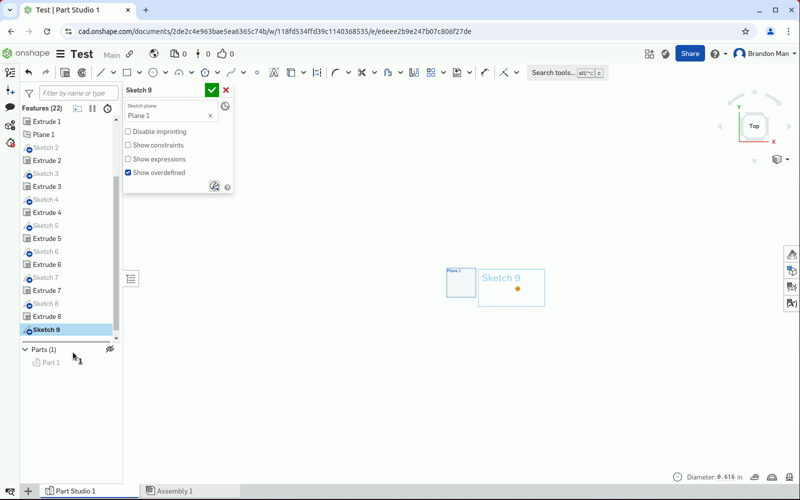
key(shift+e)
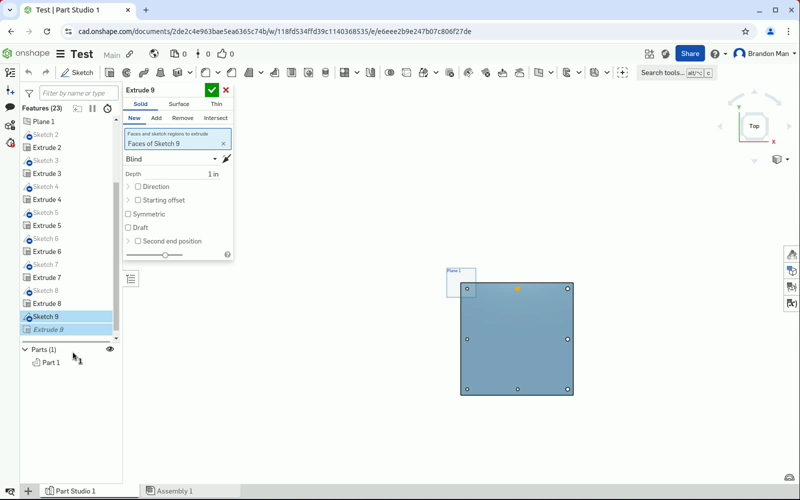
mouse_move(143, 106)
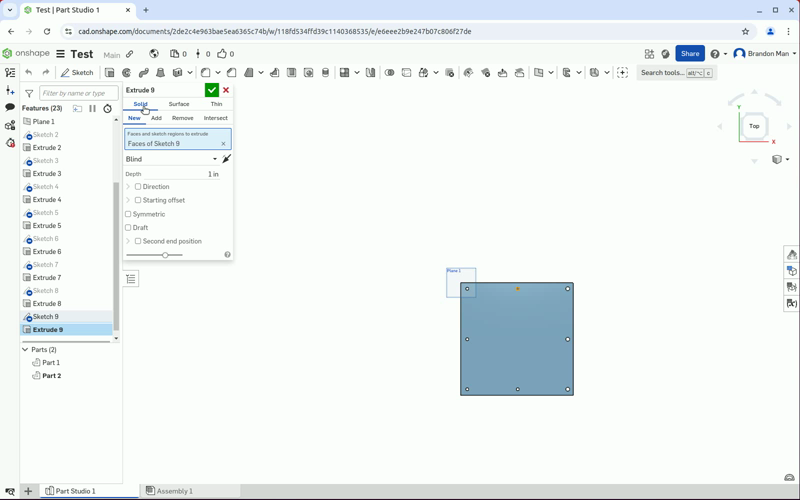
click(143, 106)
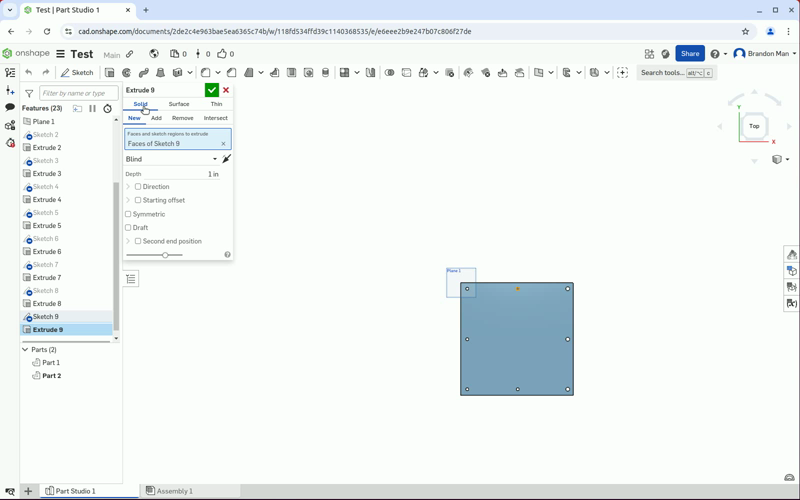
mouse_move(186, 120)
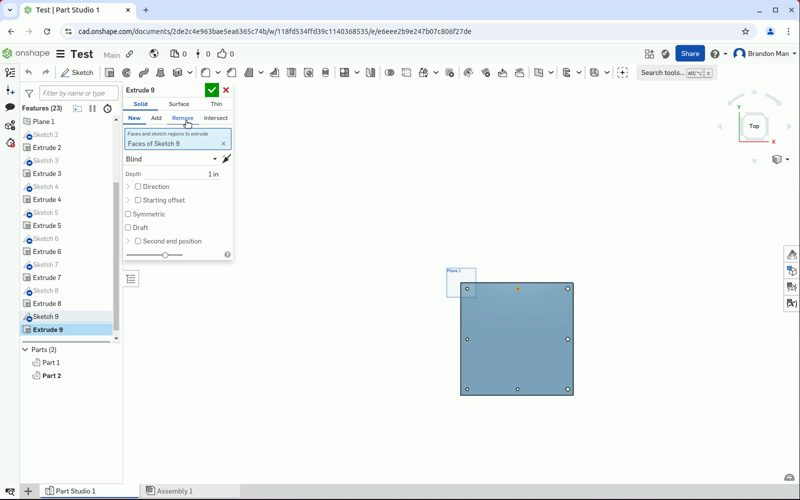
click(186, 120)
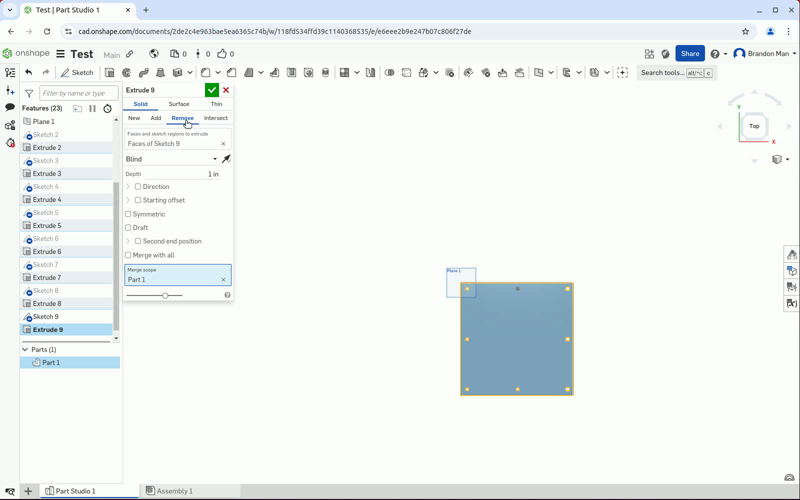
key(tab, 4)
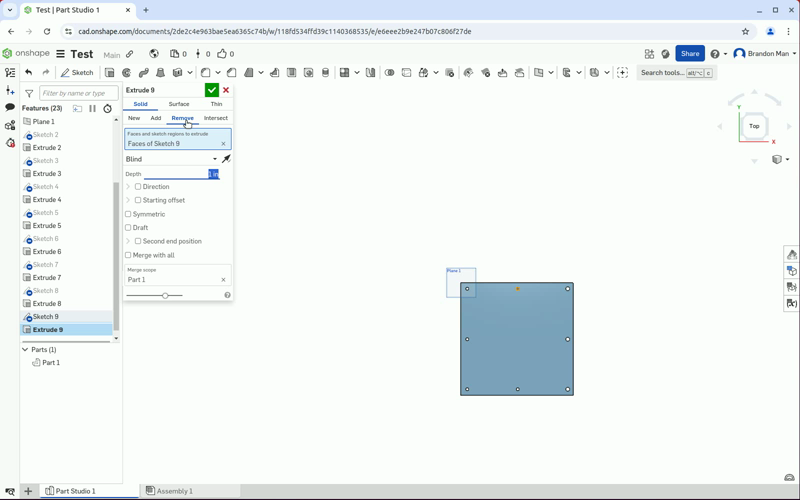
text(1.926)
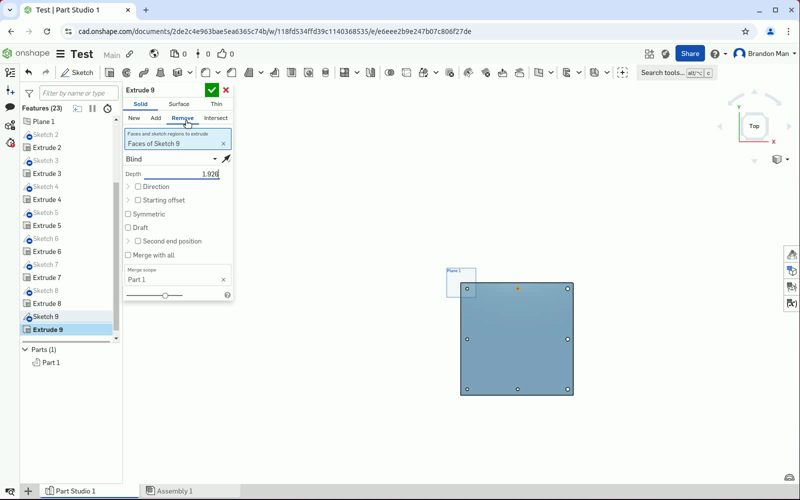
key(tab, 6)
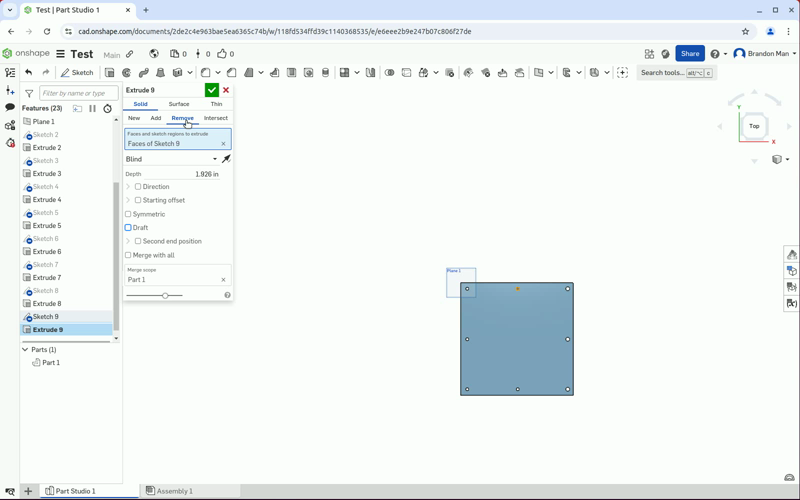
key(space)
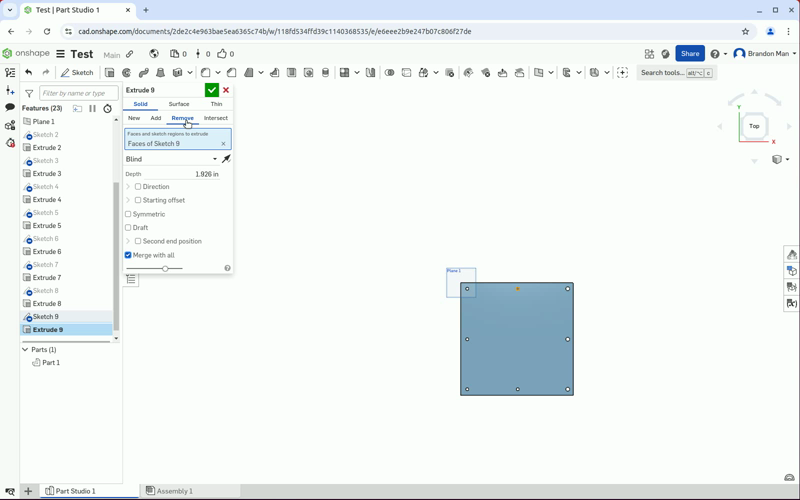
key(enter)
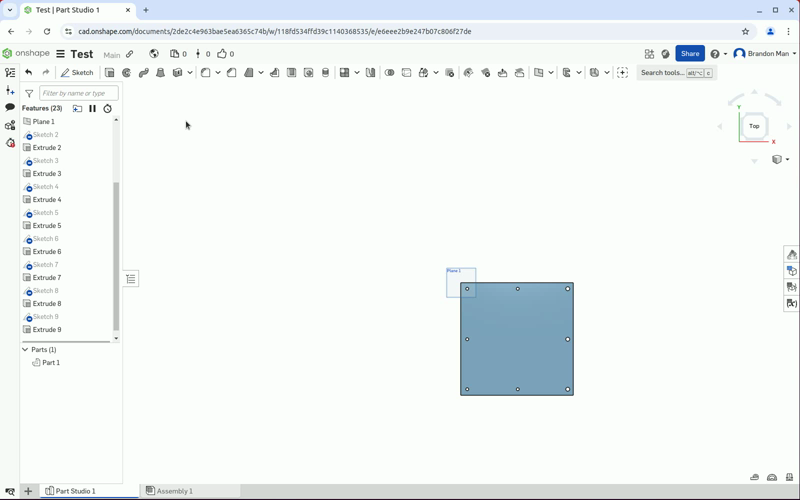
key(shift+h)
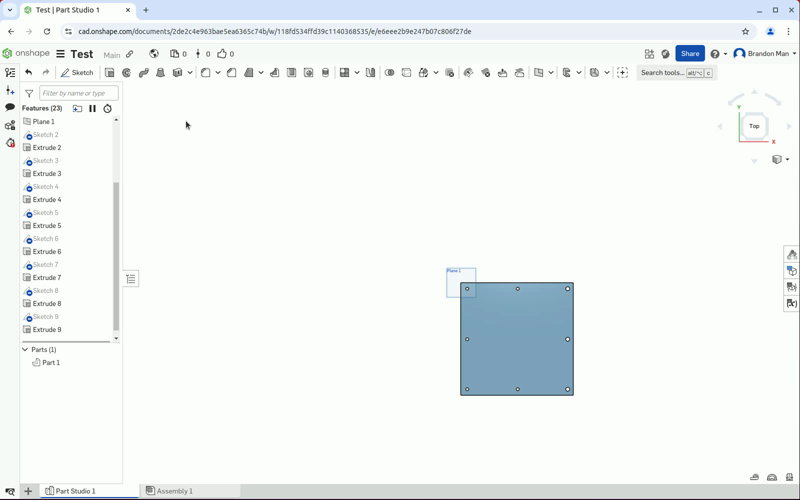
key(shift+h)
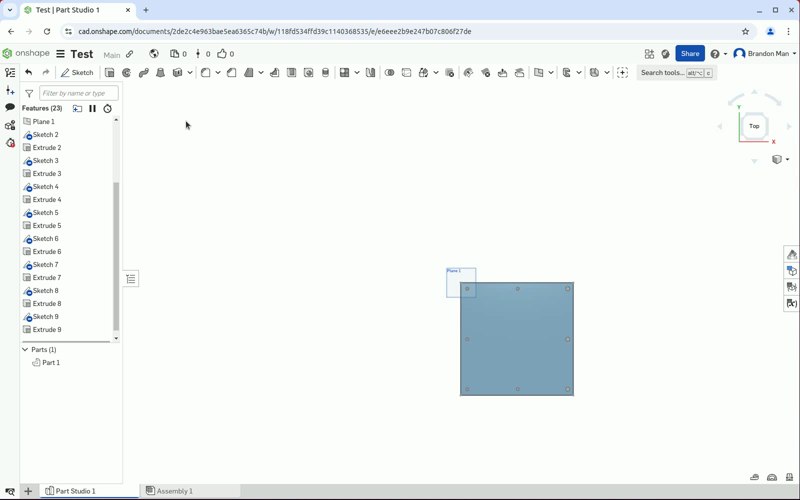
key(shift+7)
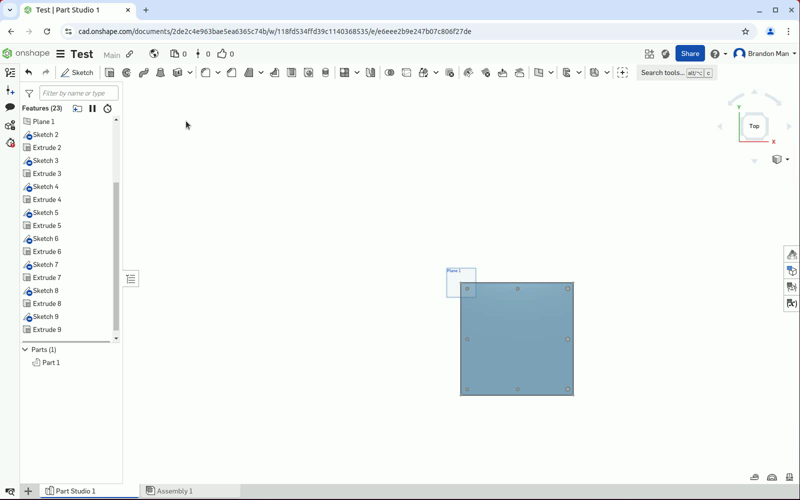
key(up, 3)
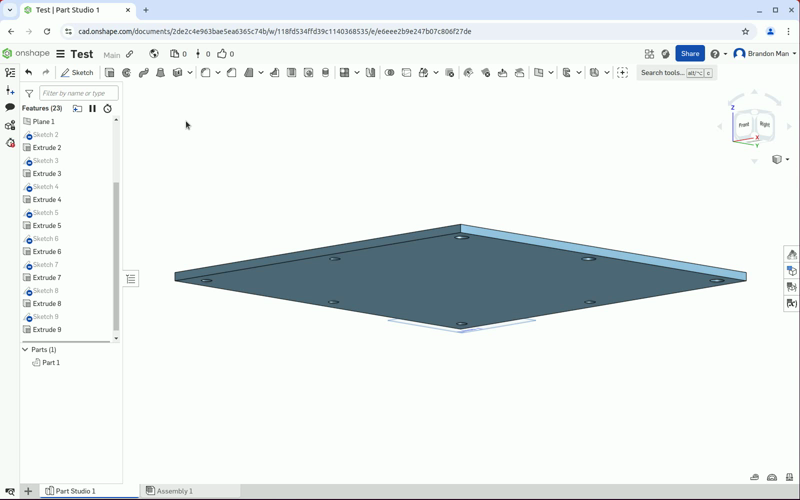
key(left, 3)
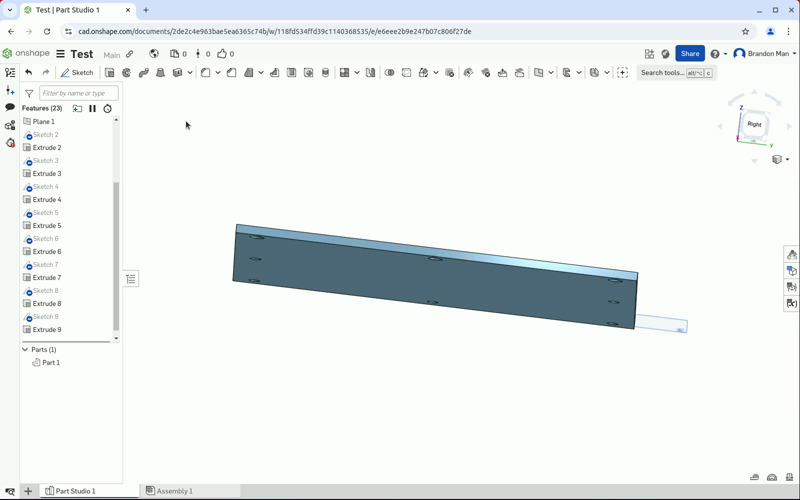
key(right, 3)
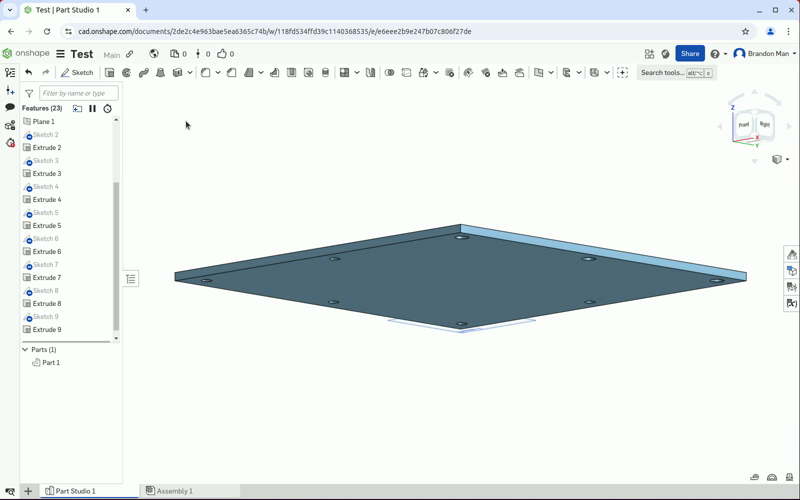
key(down, 3)
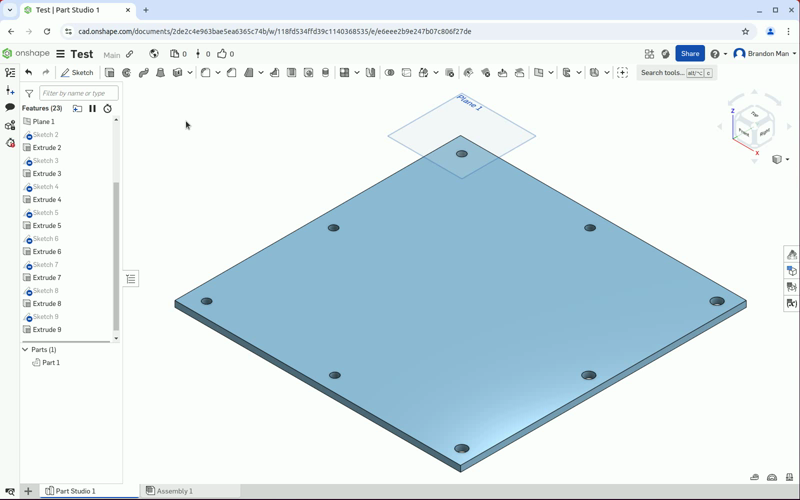
mouse_move(69, 98)
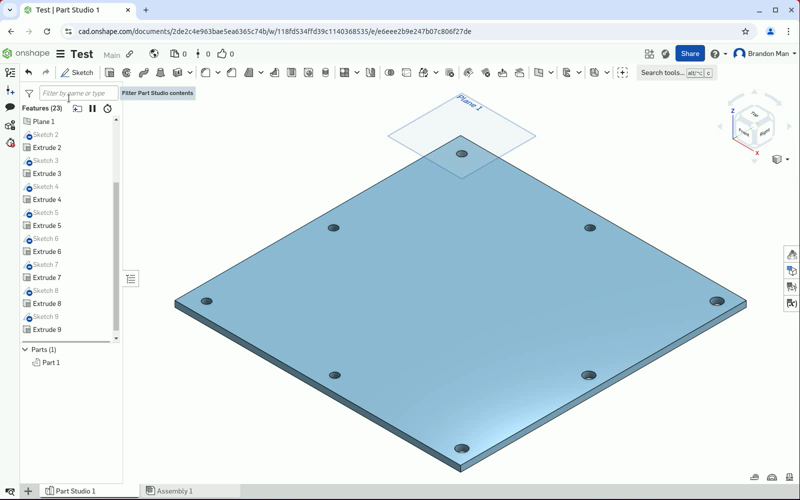
click(69, 98)